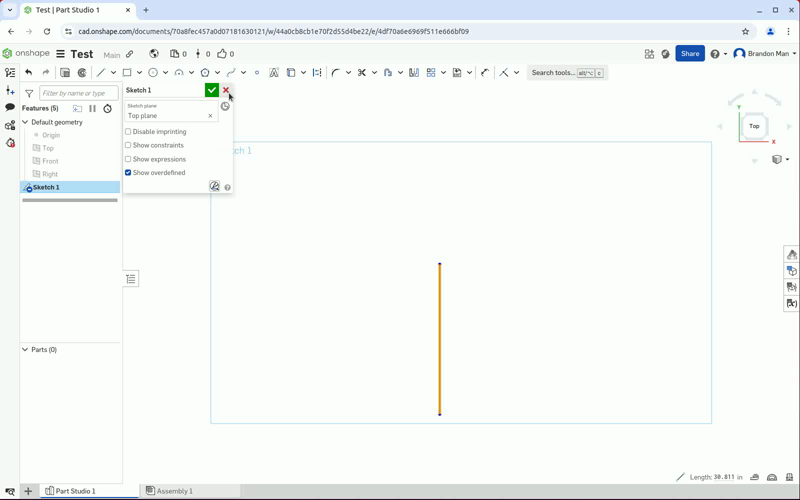
key(shift+h)
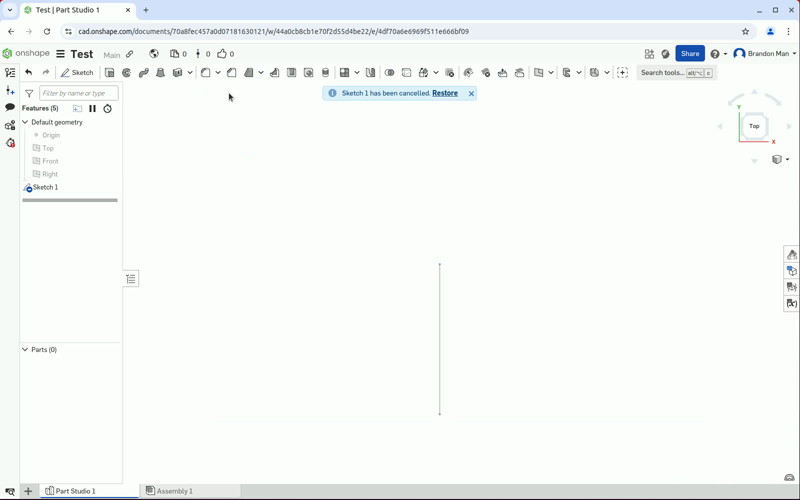
key(shift+s)
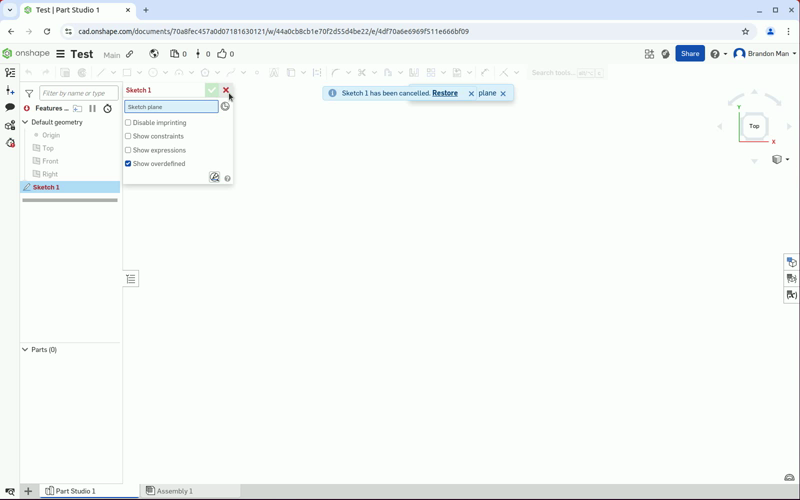
mouse_move(73, 150)
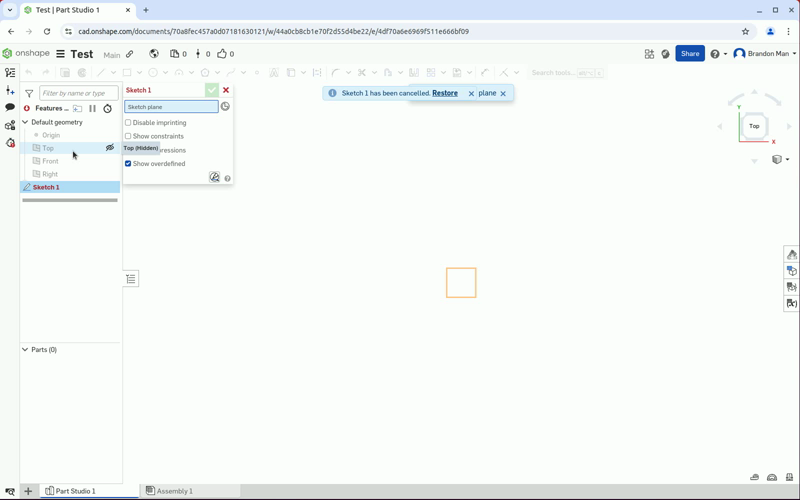
click(73, 150)
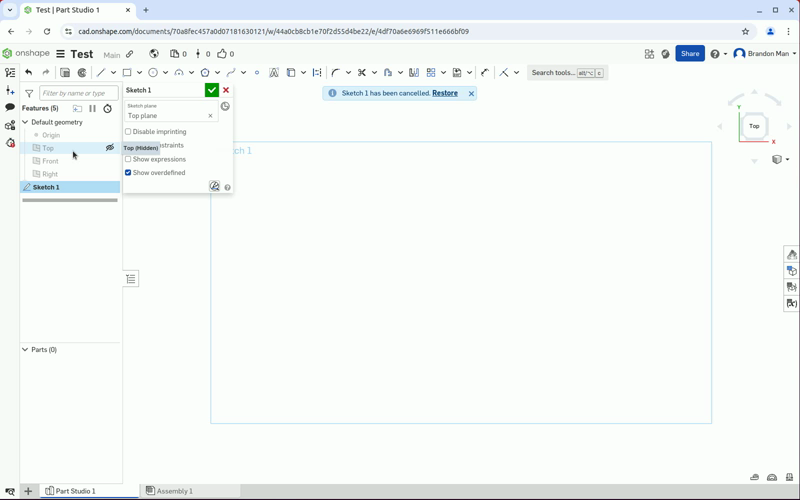
mouse_move(73, 352)
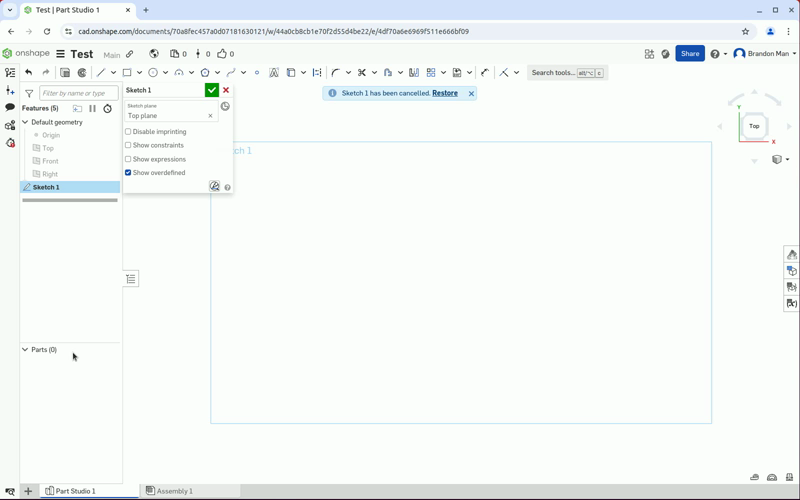
key(y)
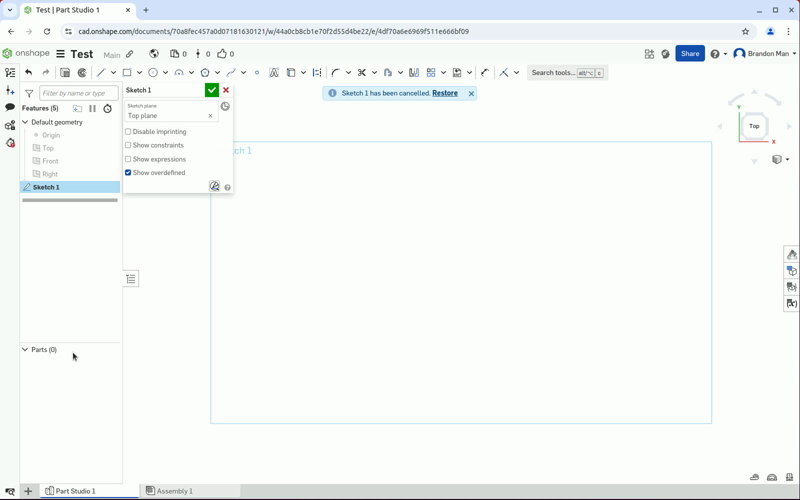
key(l)
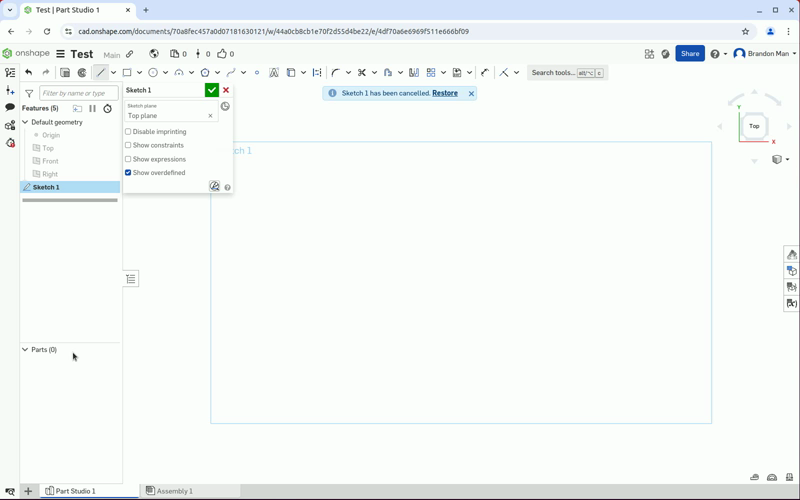
key_down(shift)
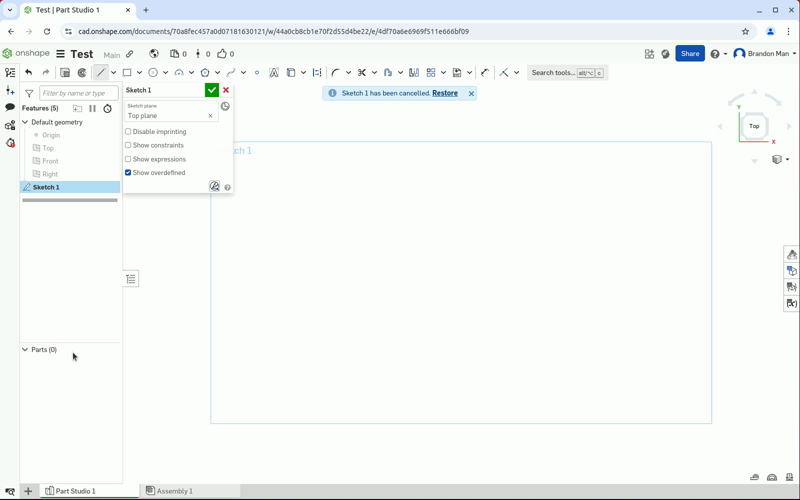
mouse_move(389, 324)
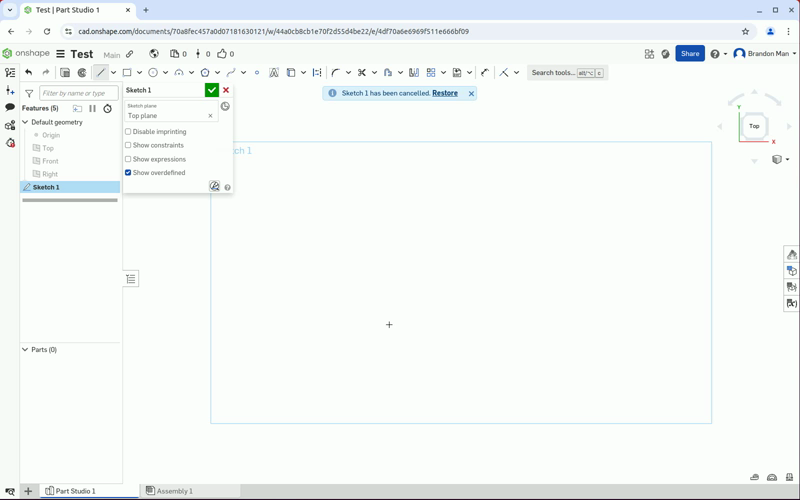
click(389, 324)
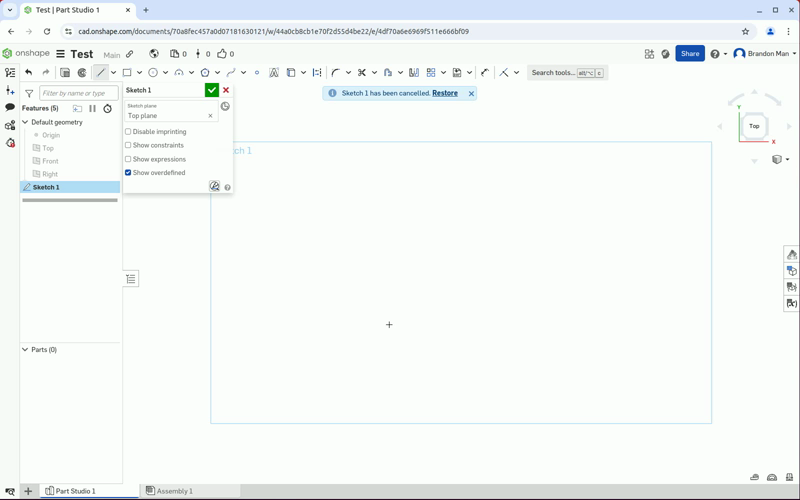
key_up(shift)
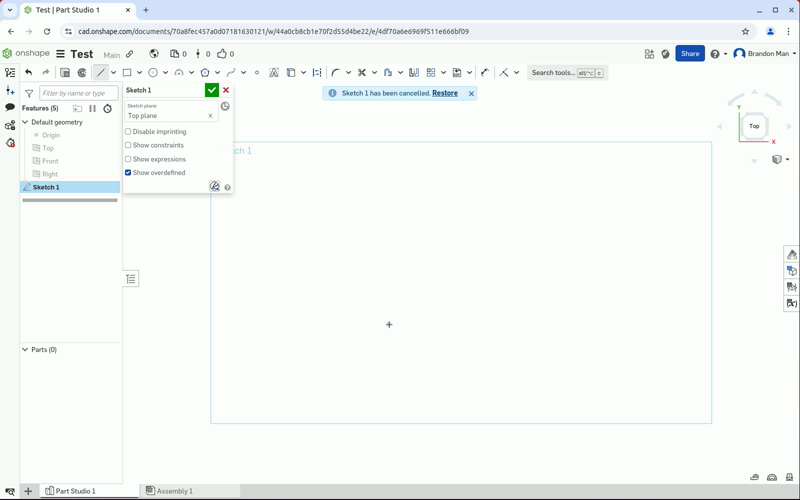
key_down(shift)
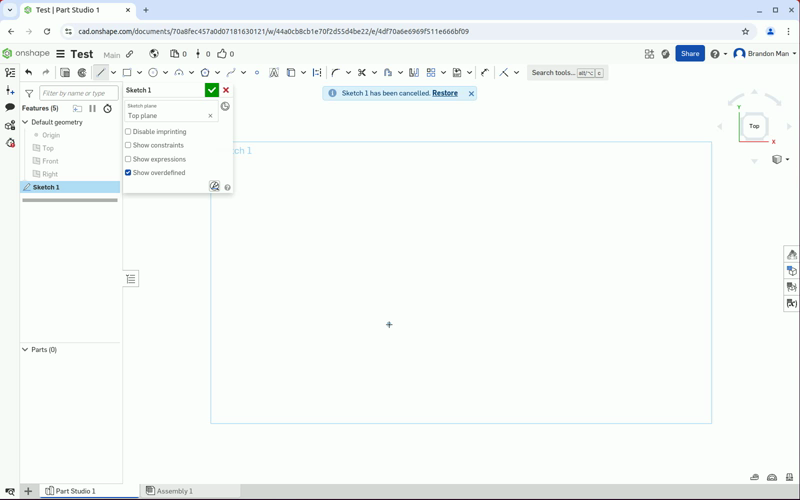
mouse_move(533, 324)
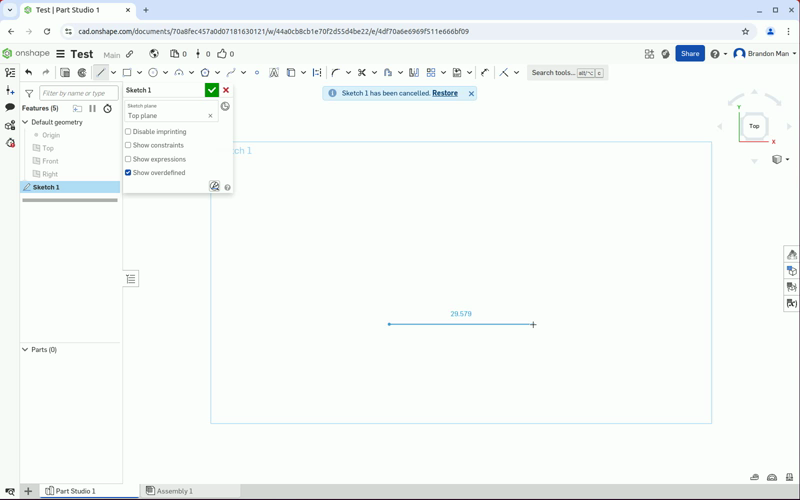
click(533, 324)
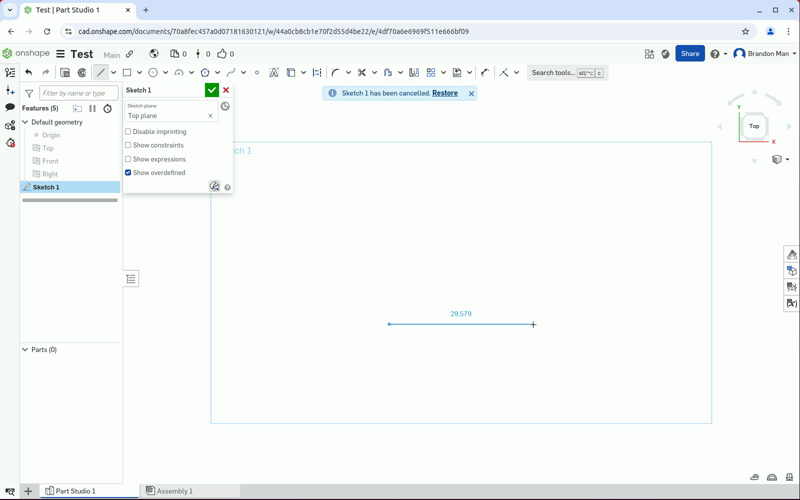
key_up(shift)
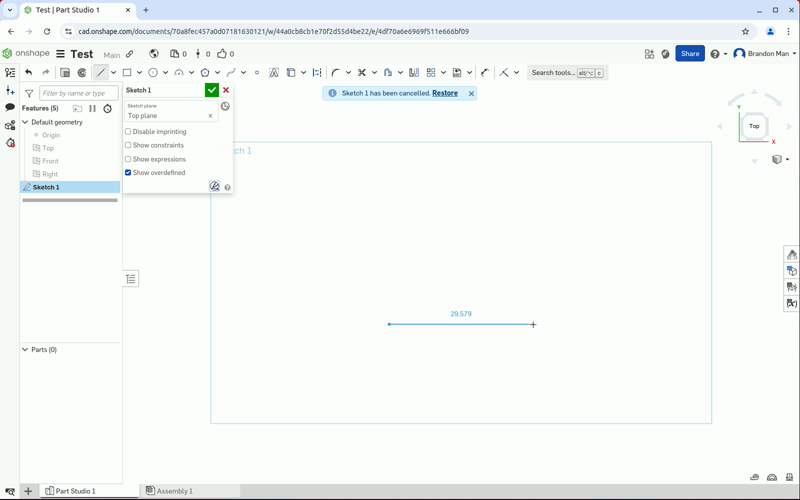
key_down(shift)
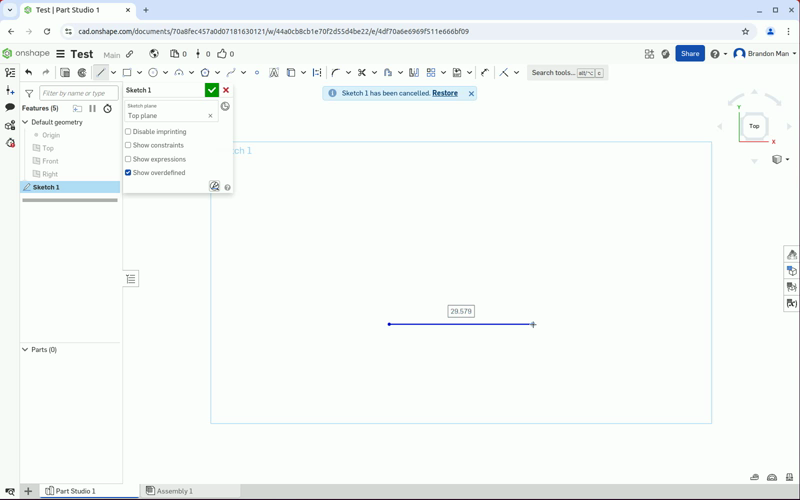
mouse_move(533, 242)
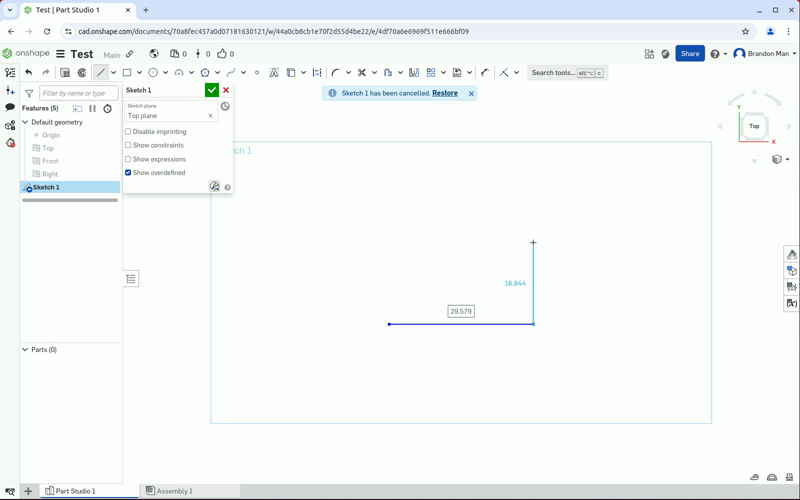
click(533, 242)
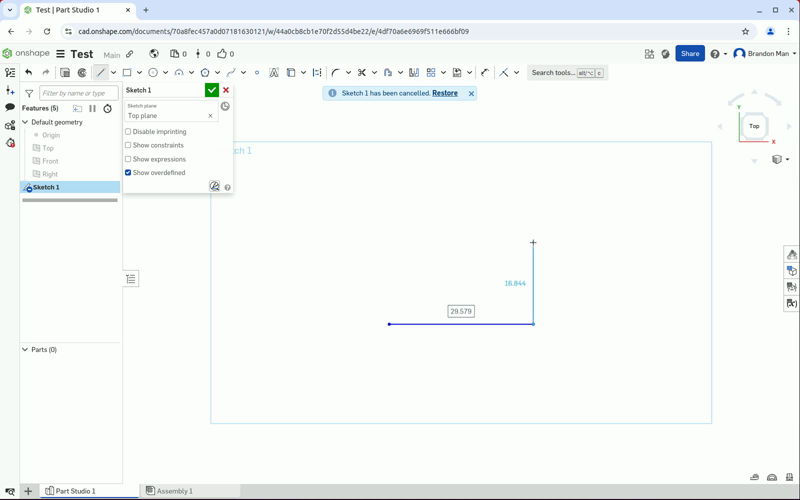
key_up(shift)
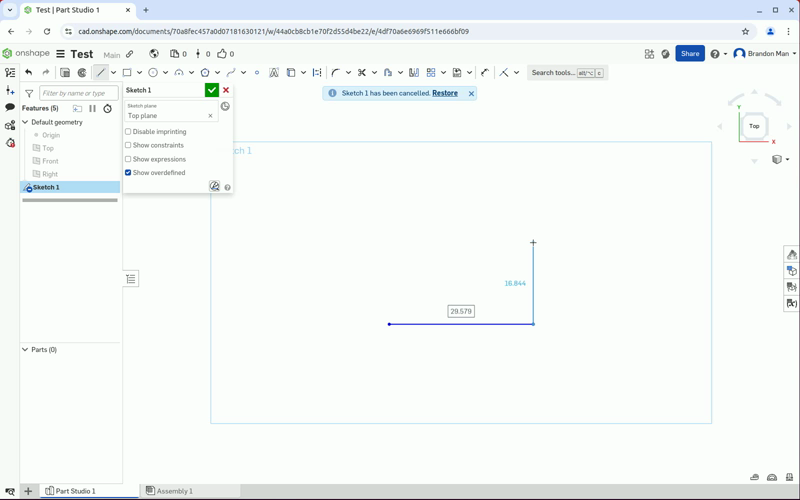
key_down(shift)
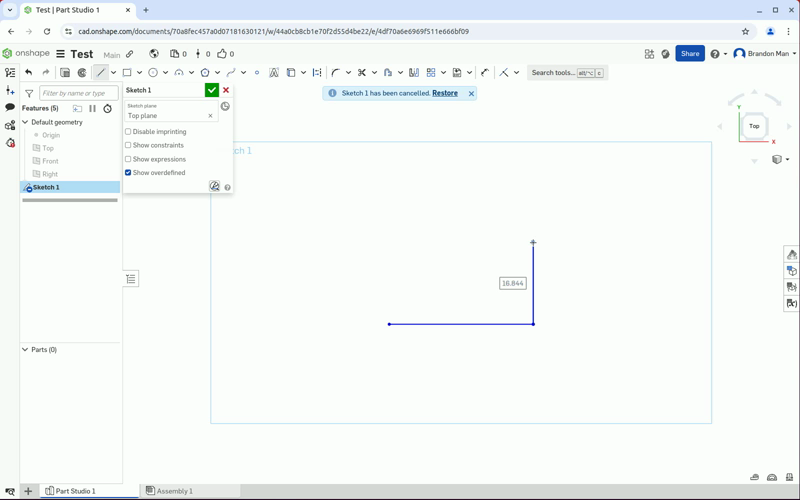
mouse_move(389, 242)
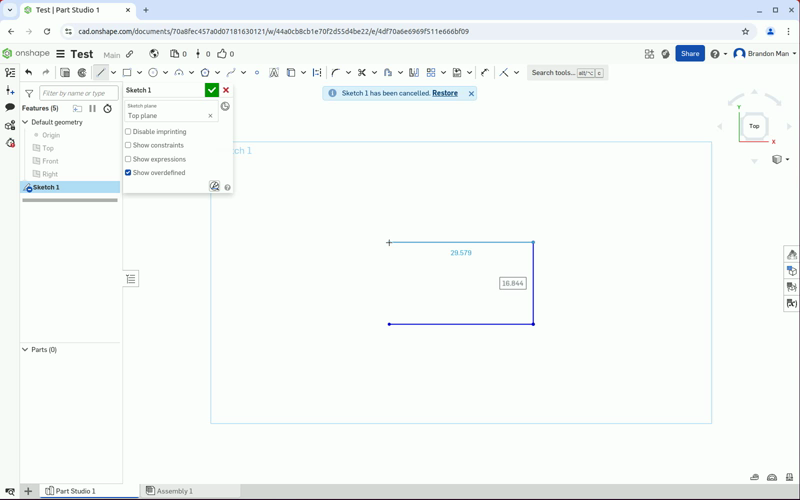
click(389, 242)
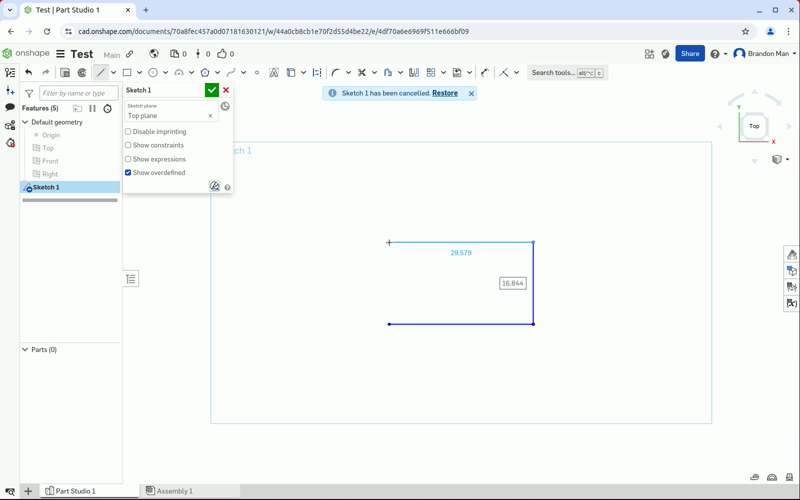
key_up(shift)
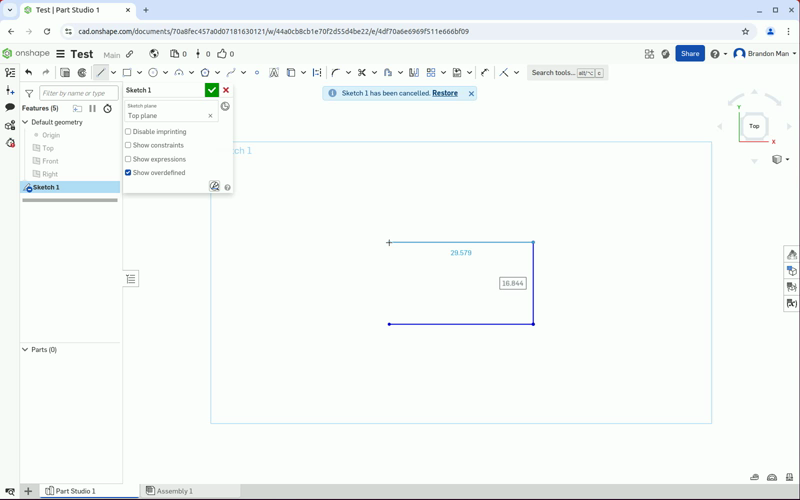
key(esc)
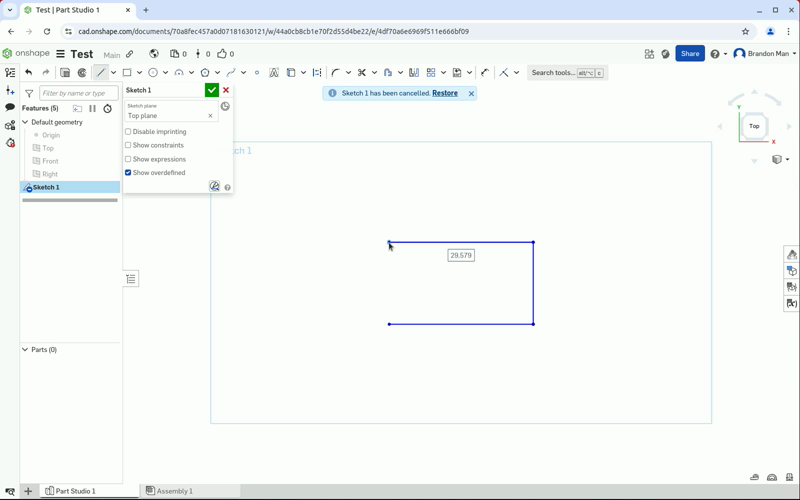
key(a)
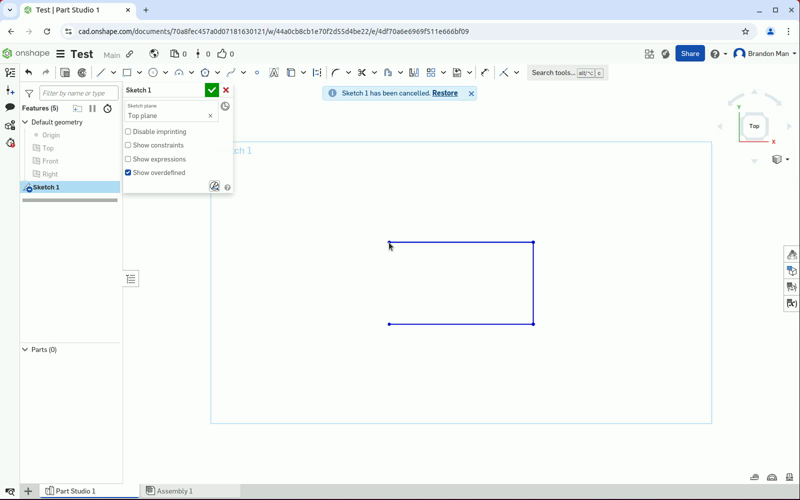
mouse_move(389, 242)
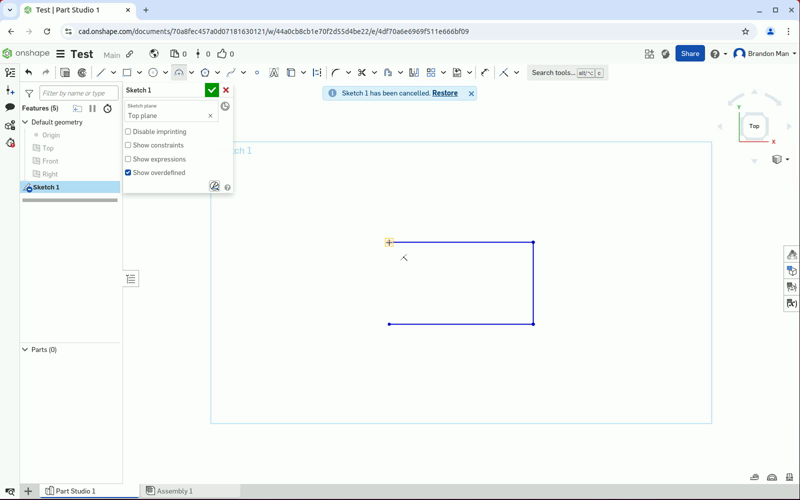
click(389, 242)
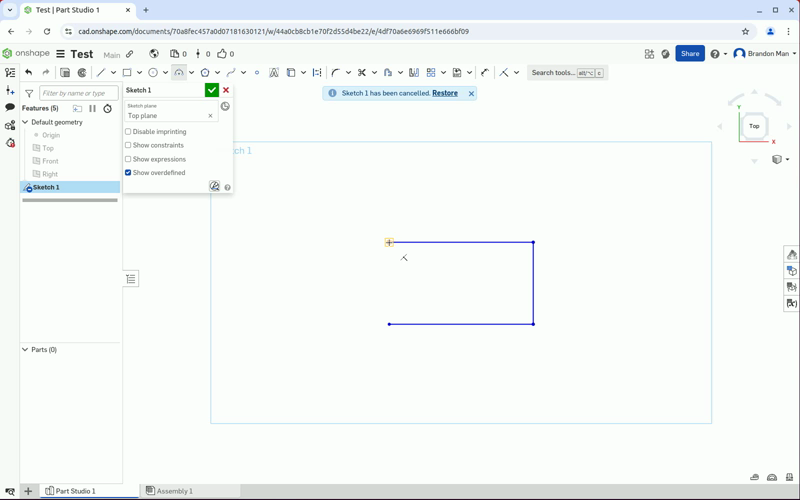
mouse_move(389, 324)
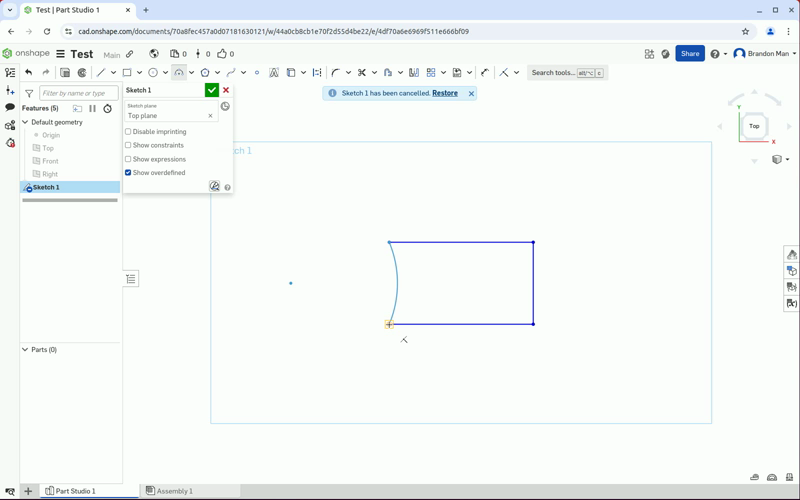
click(389, 324)
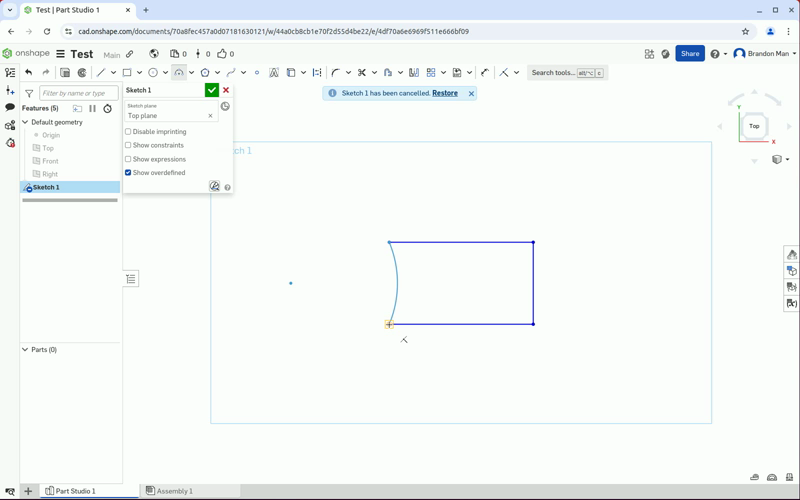
key_down(shift)
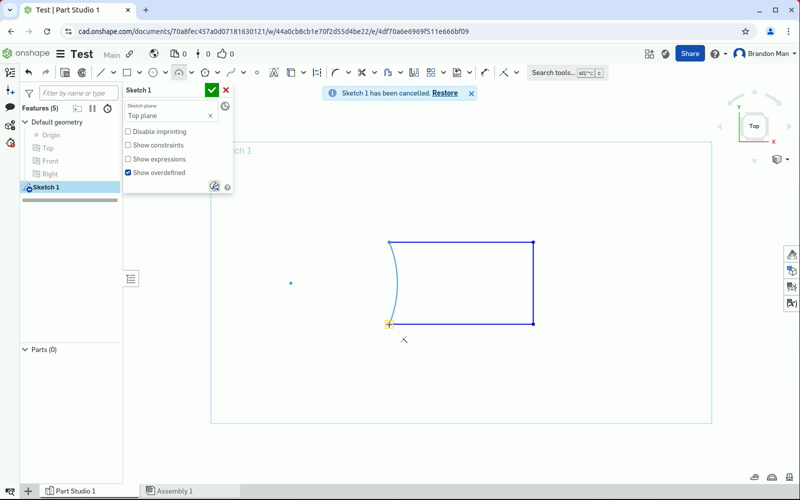
mouse_move(430, 282)
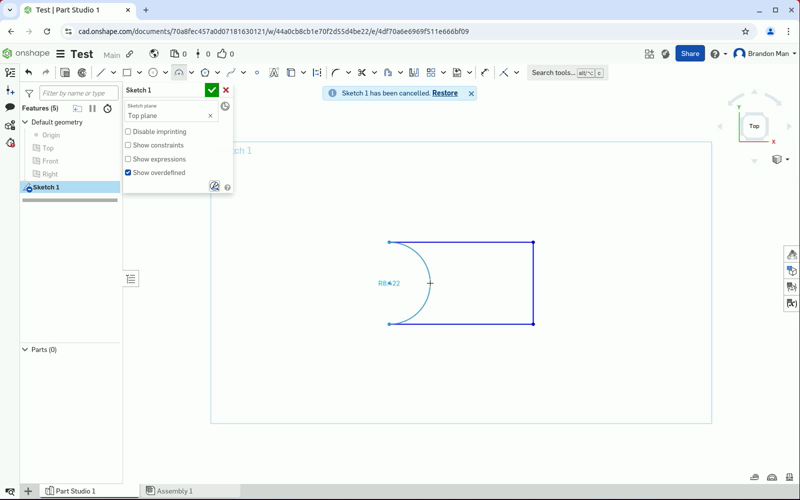
click(430, 282)
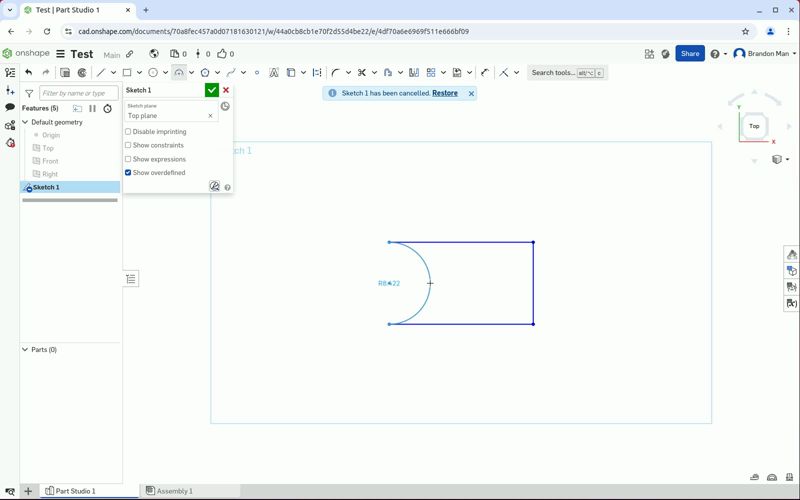
key_up(shift)
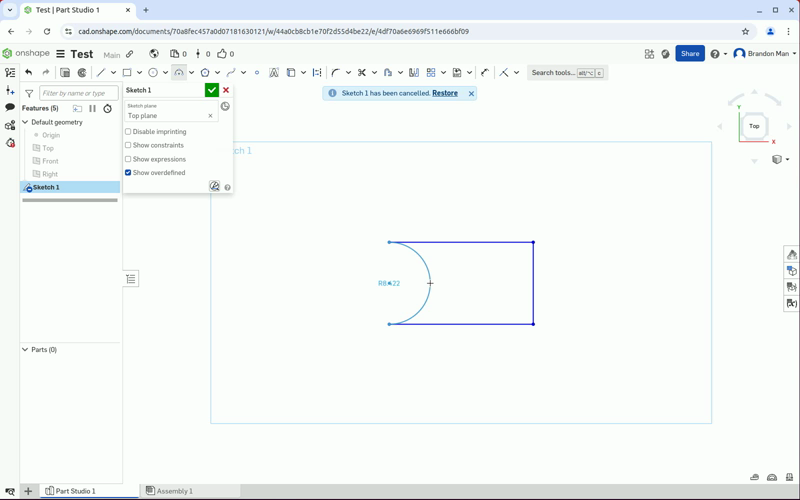
key(esc)
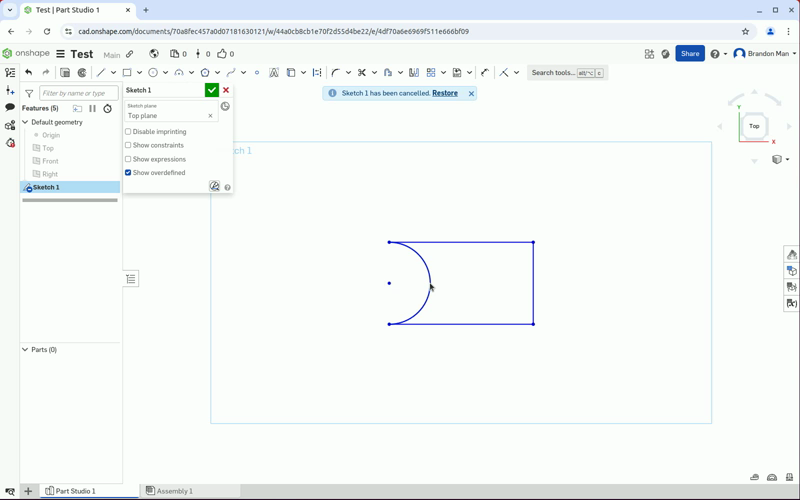
mouse_move(413, 292)
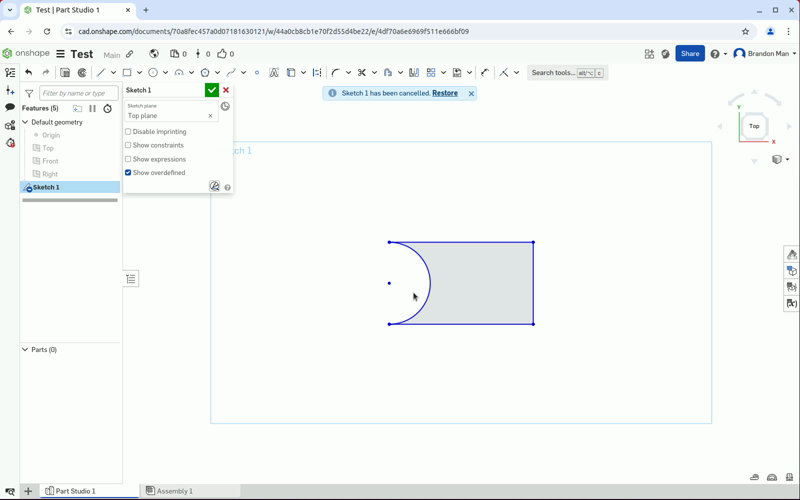
scroll(6)
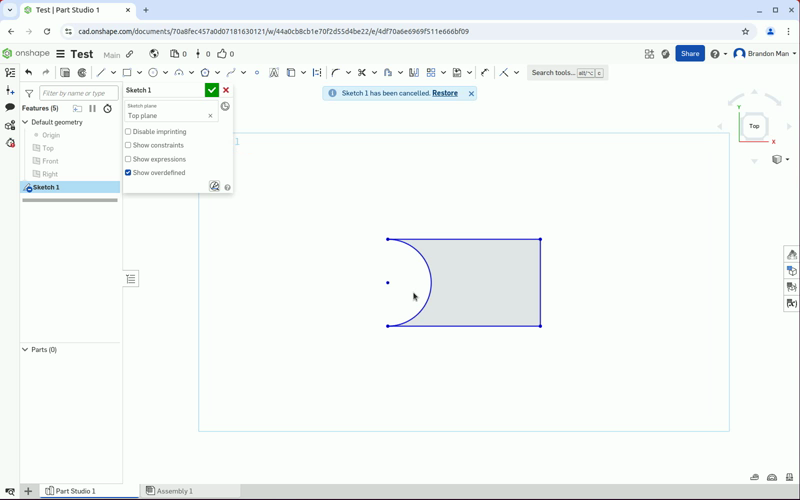
scroll(6)
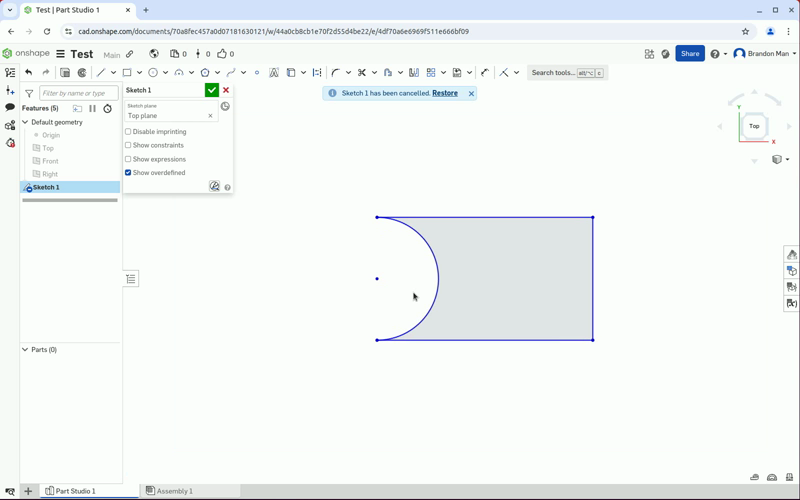
scroll(6)
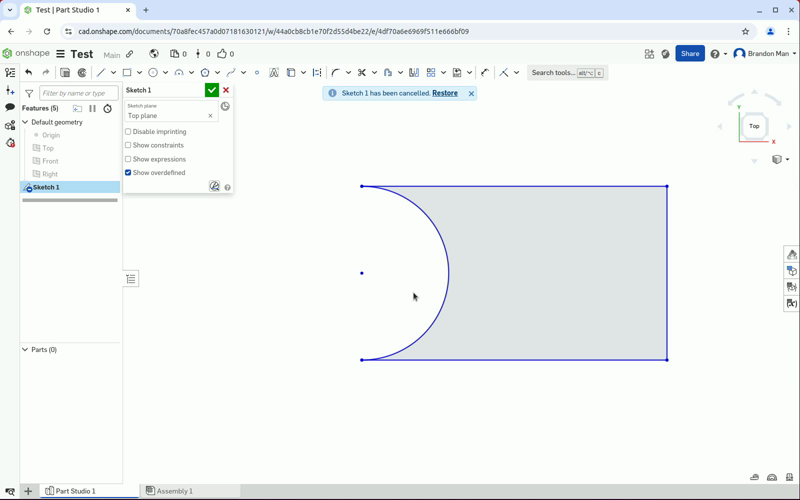
scroll(6)
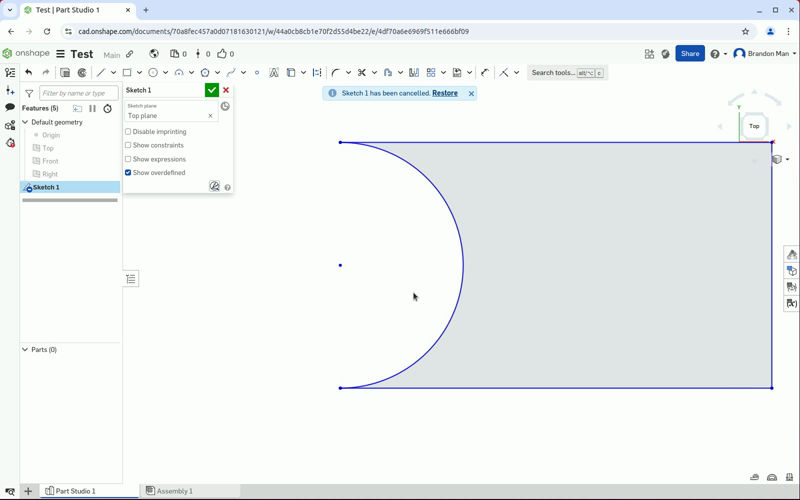
scroll(6)
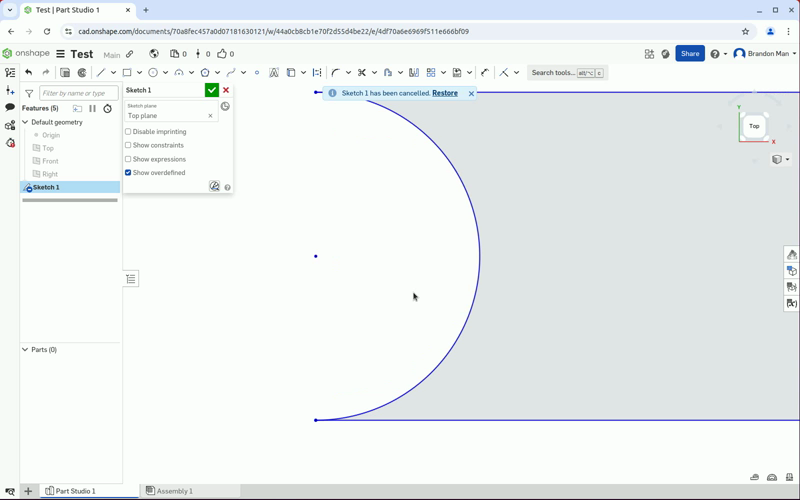
scroll(6)
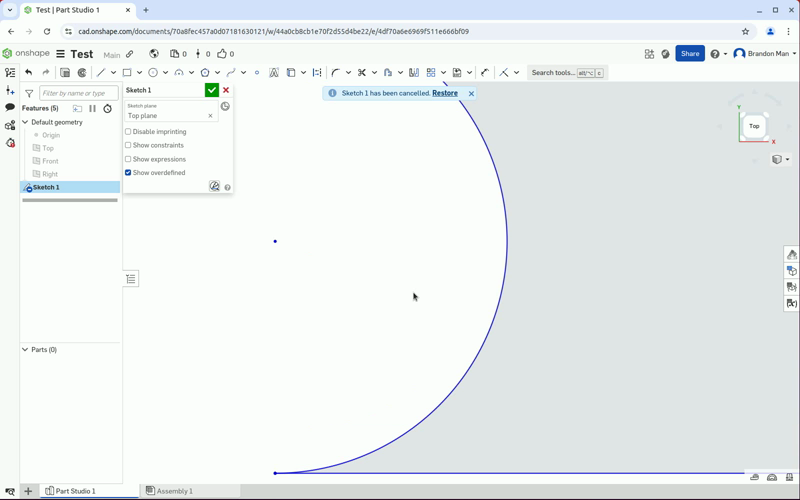
scroll(6)
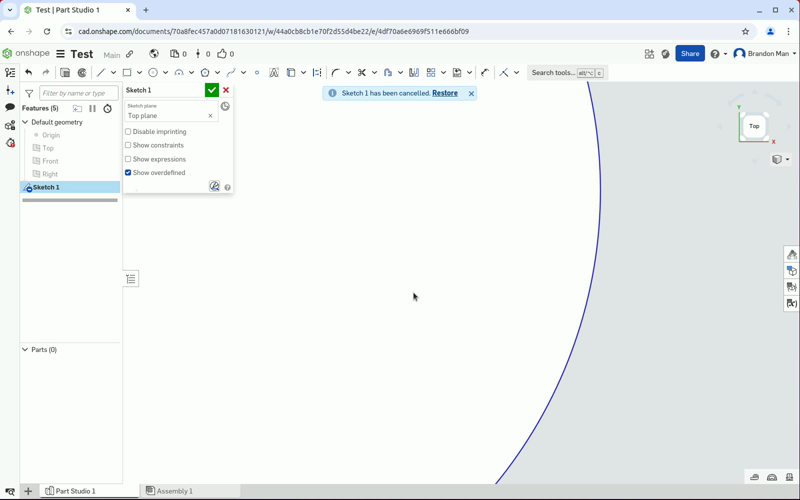
click(413, 292)
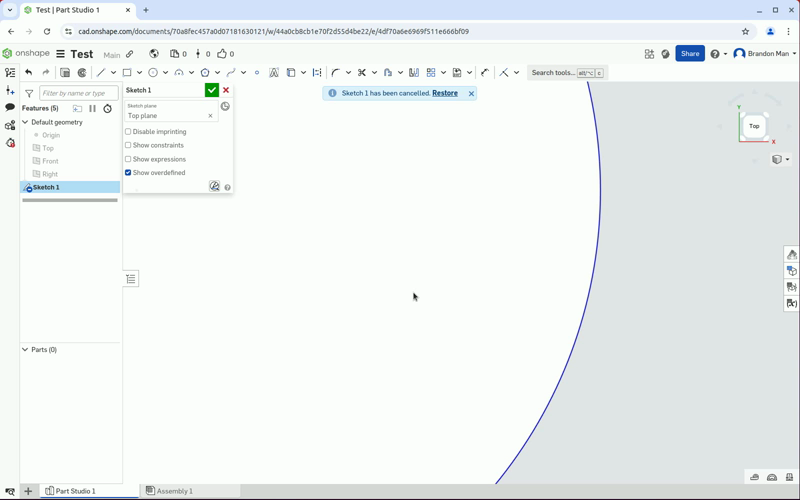
scroll(-6)
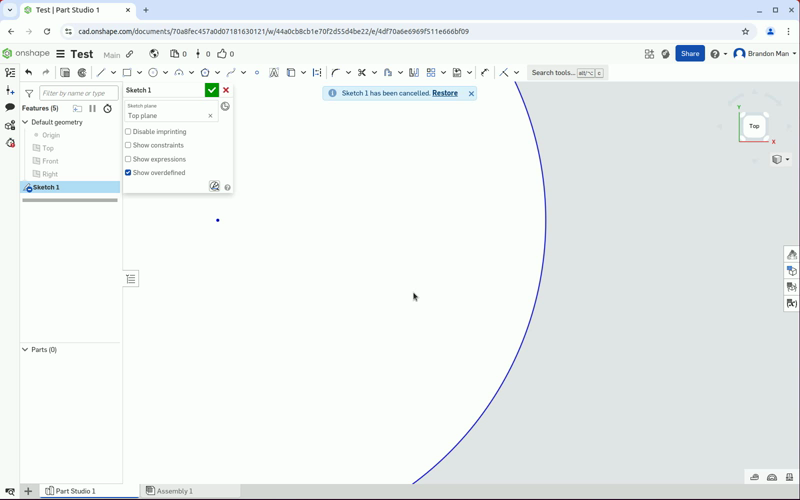
scroll(-6)
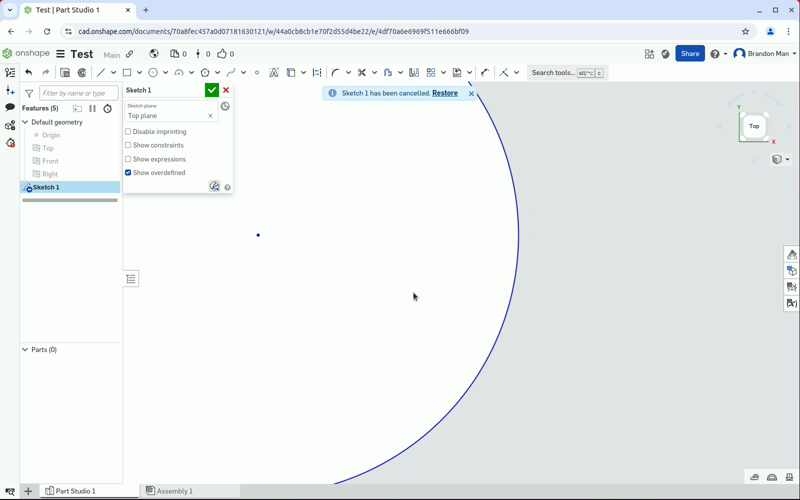
scroll(-6)
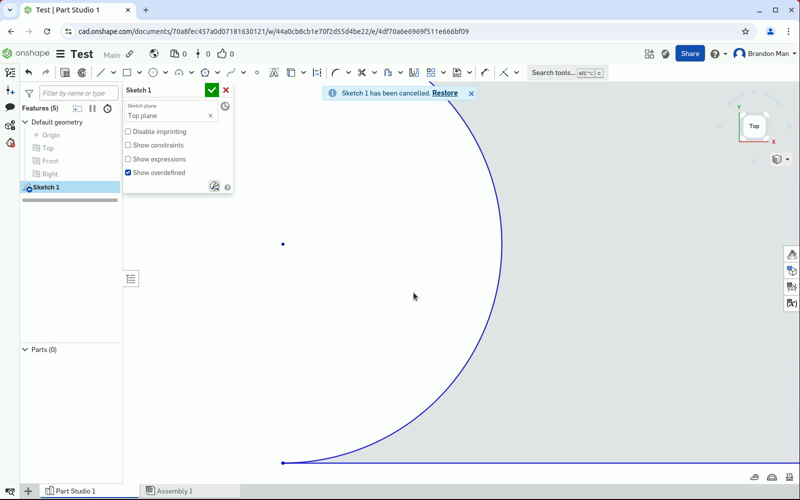
scroll(-6)
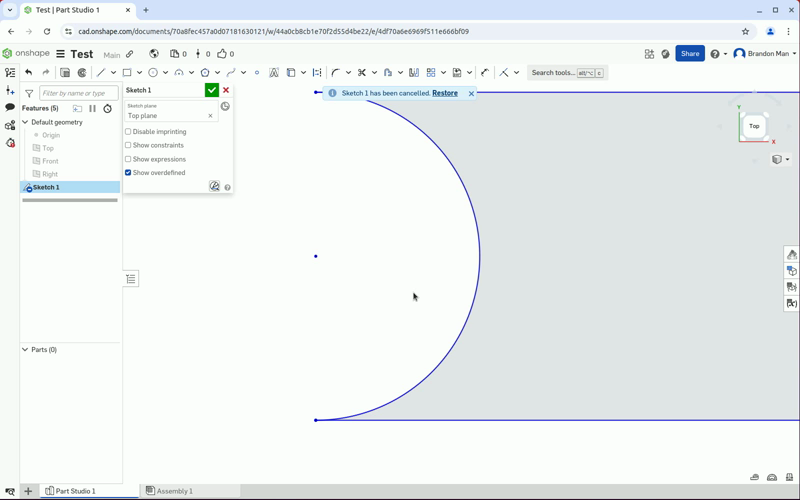
scroll(-6)
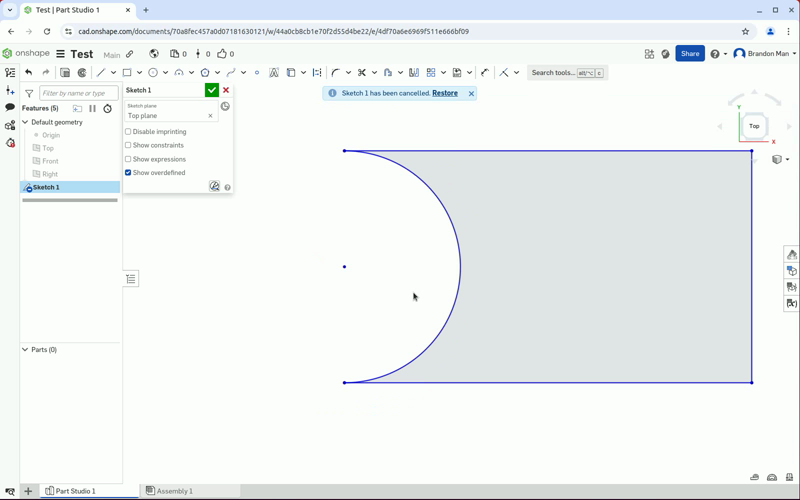
scroll(-6)
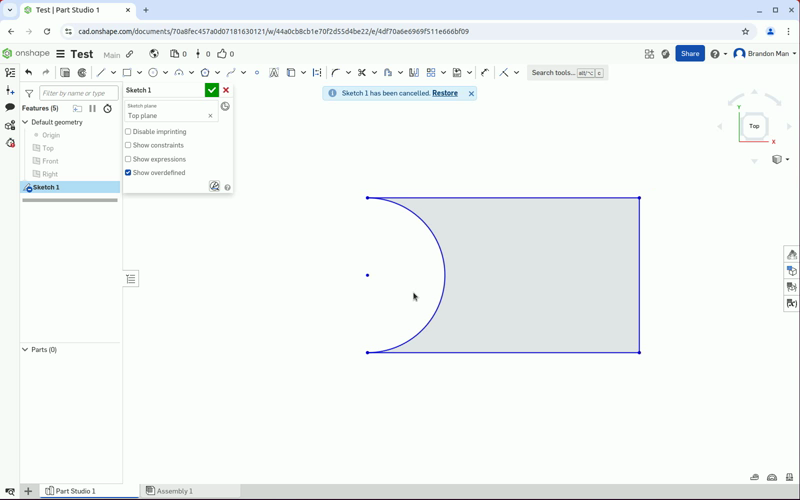
scroll(-6)
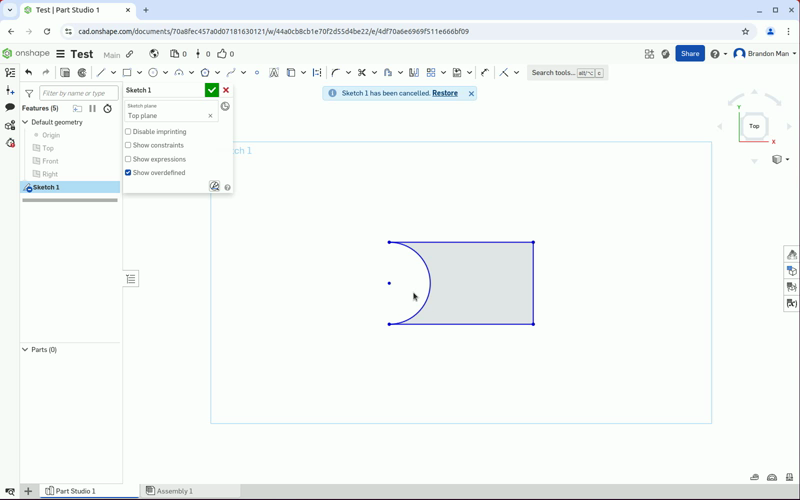
mouse_move(73, 352)
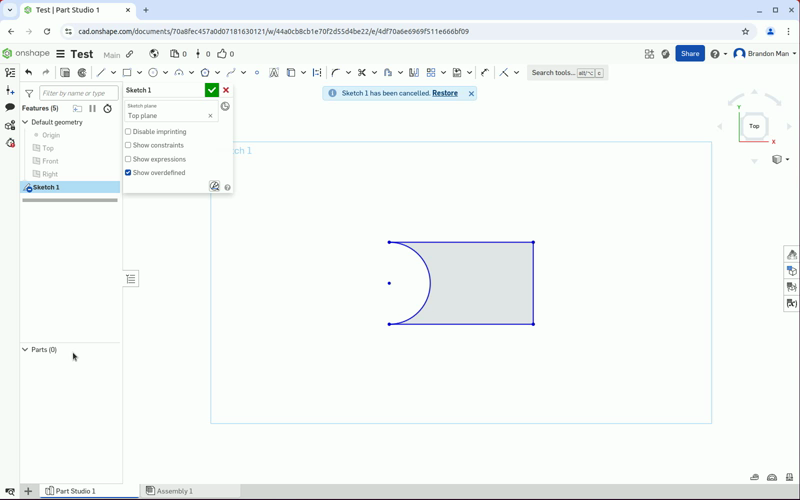
key(shift+y)
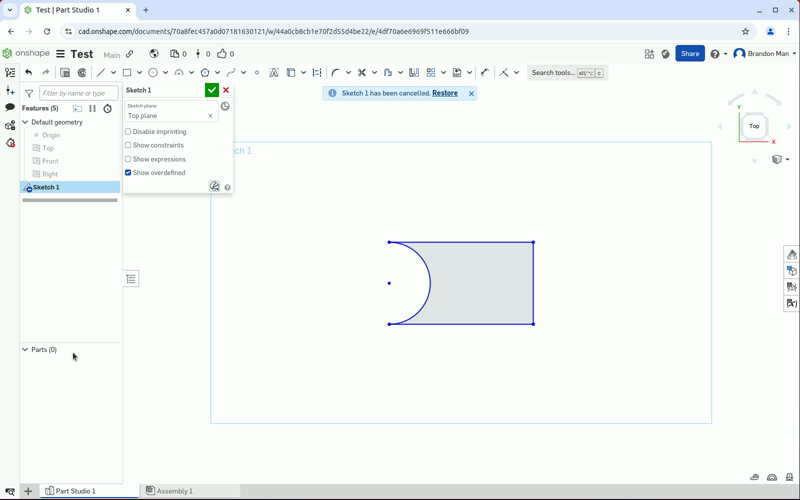
key(shift+e)
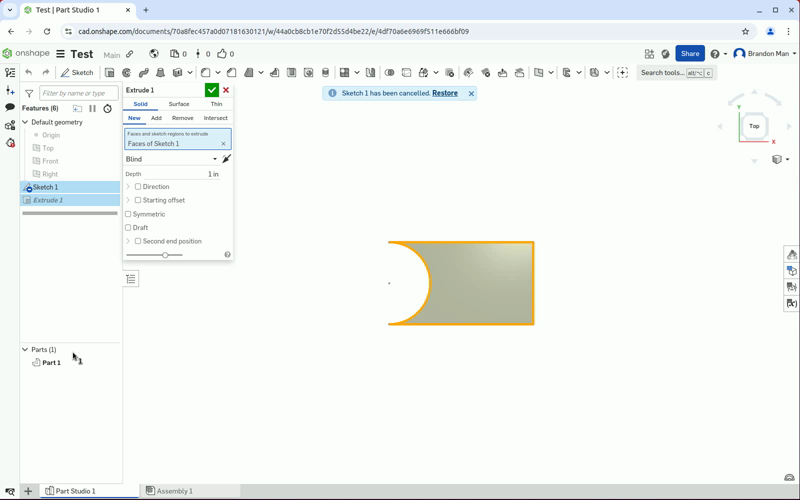
mouse_move(143, 106)
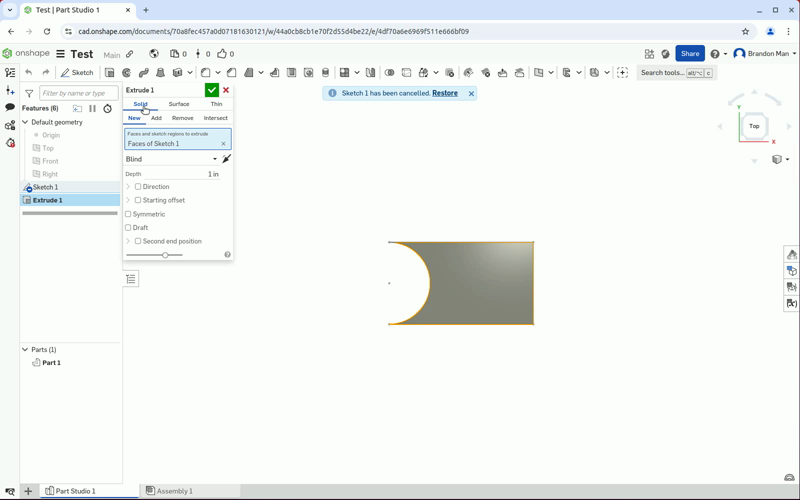
click(143, 106)
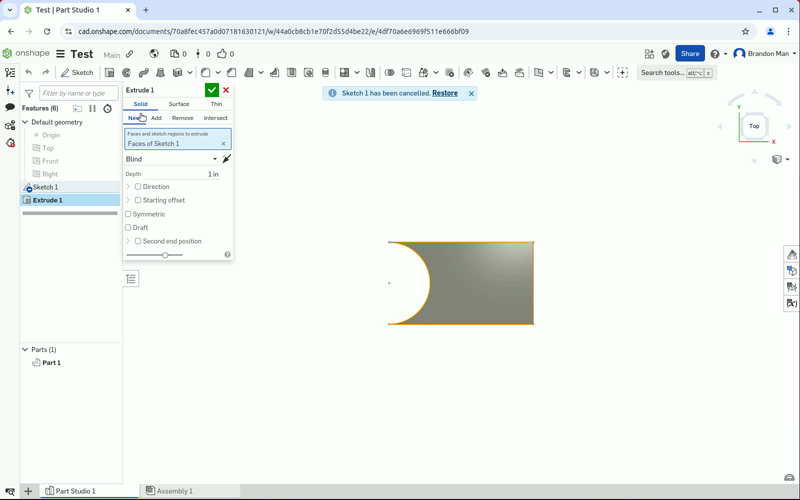
mouse_move(137, 120)
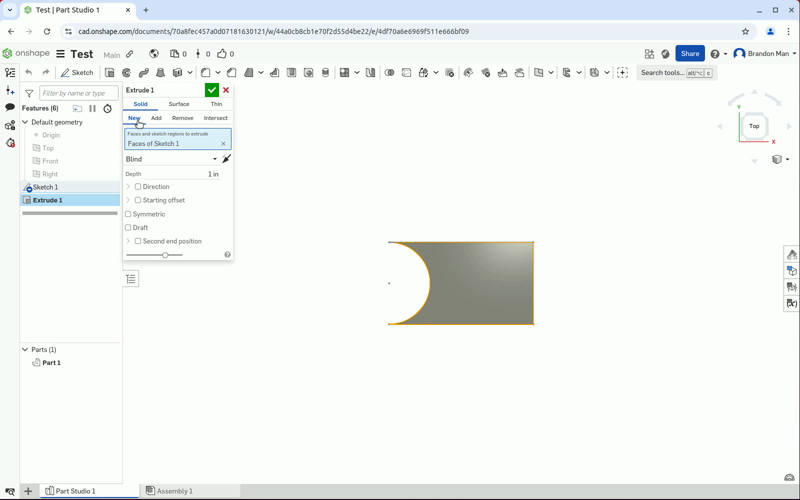
click(137, 120)
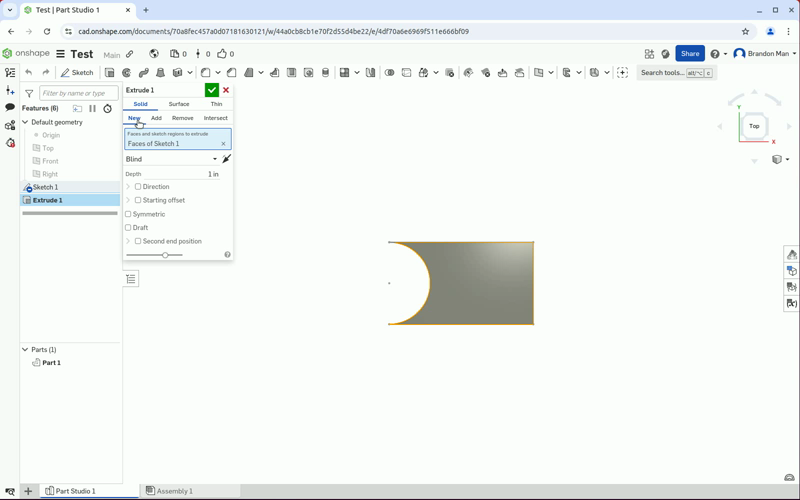
key(tab, 4)
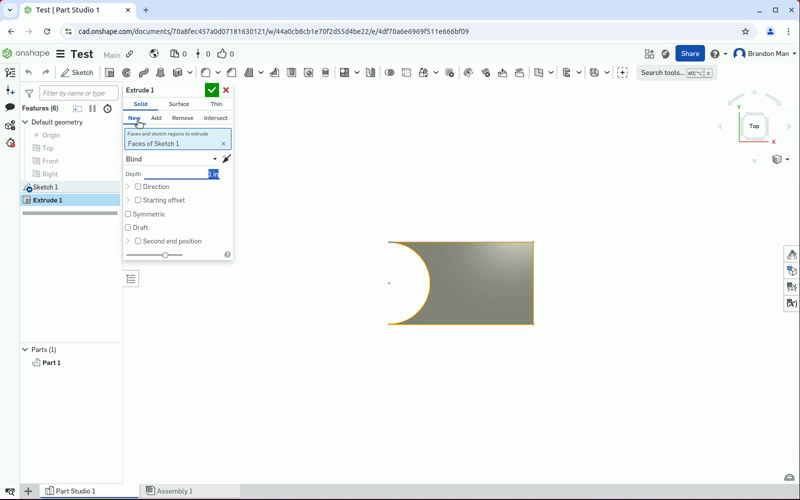
text(3.37)
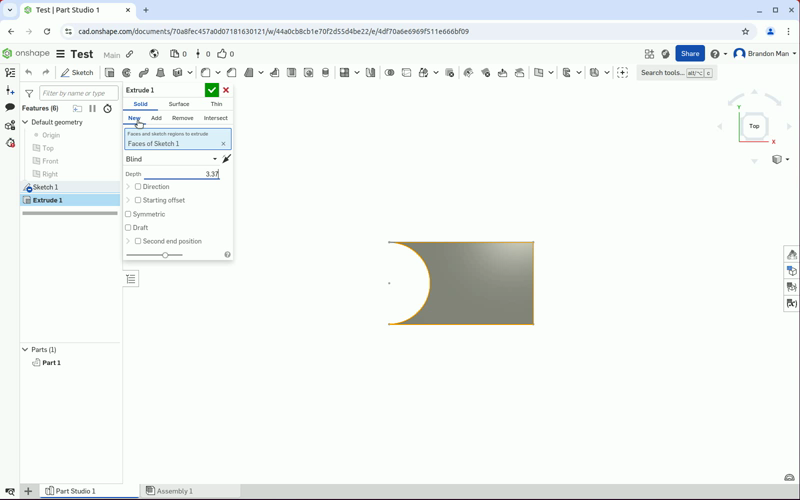
key(enter)
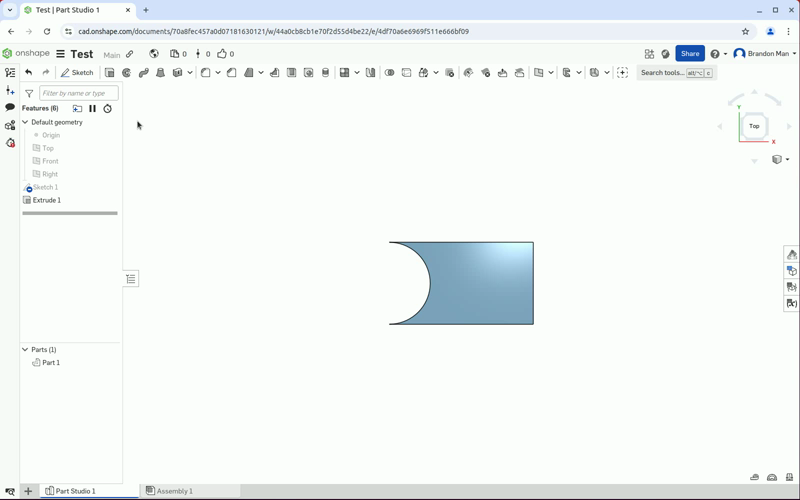
key(shift+h)
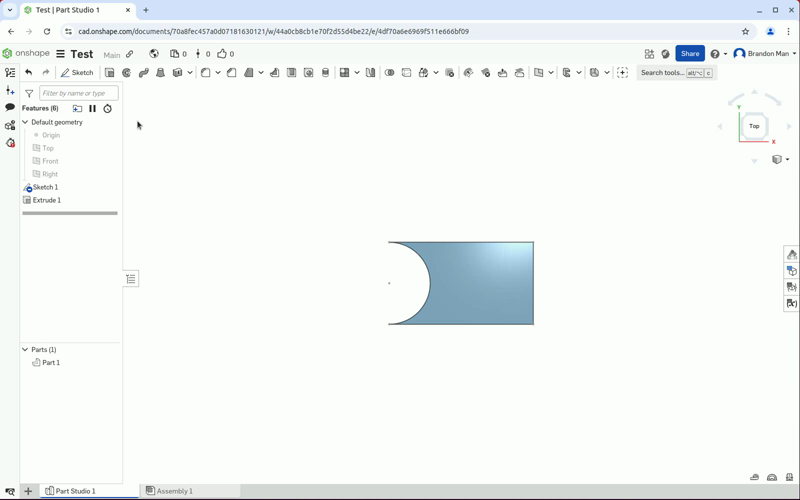
key(shift+h)
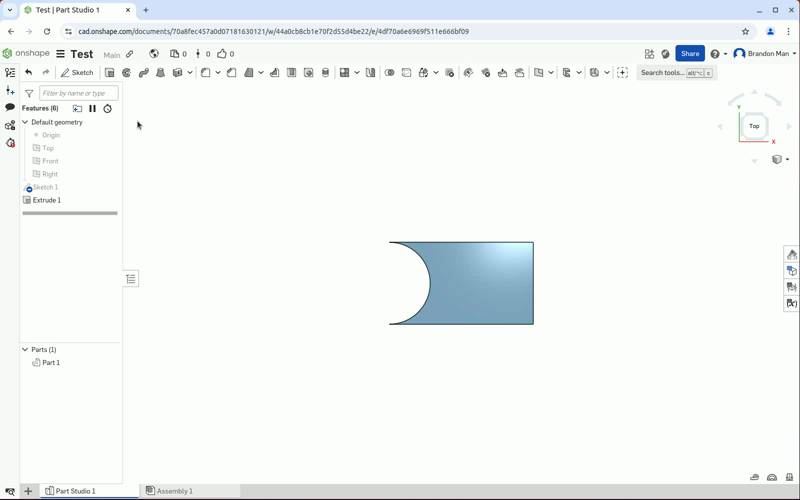
mouse_move(73, 189)
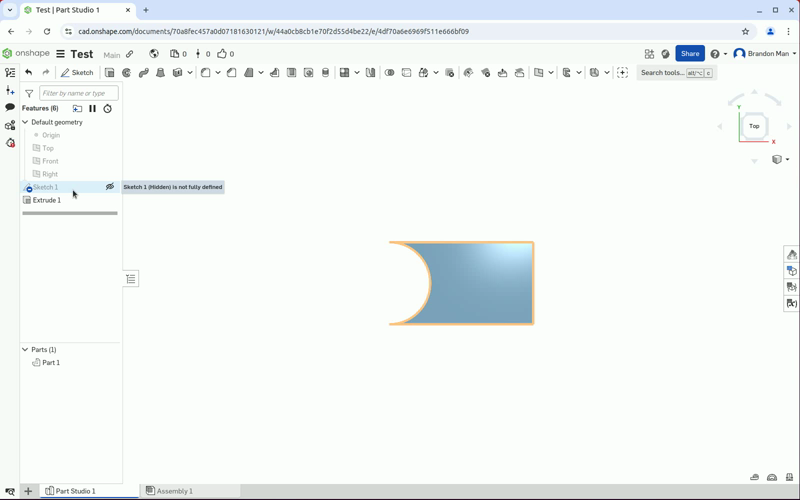
click(73, 189)
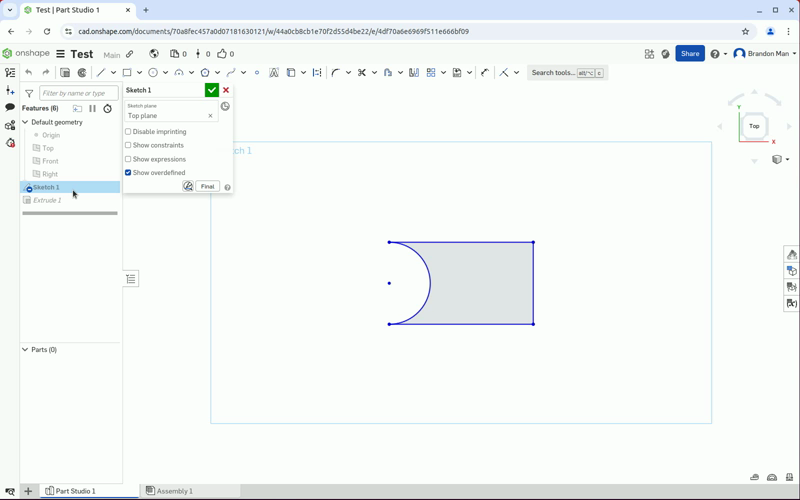
mouse_move(229, 92)
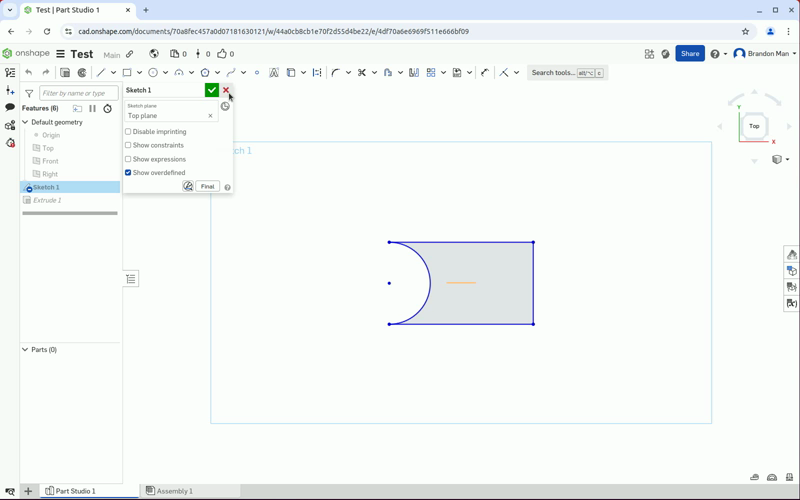
click(229, 92)
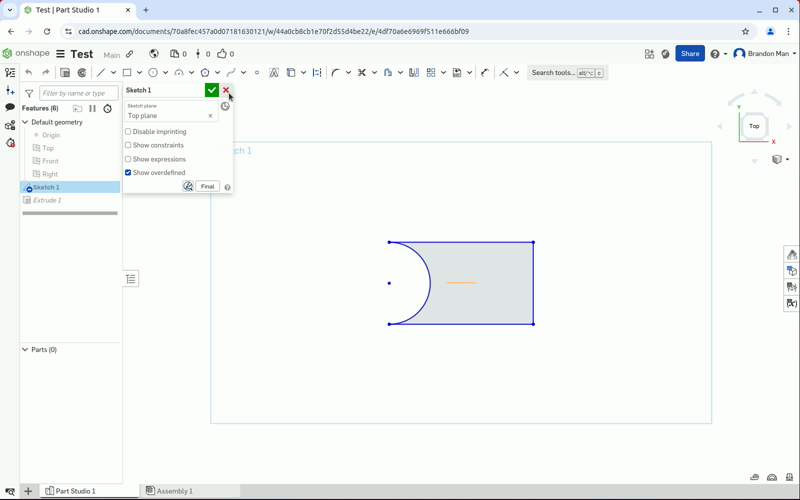
key(shift+s)
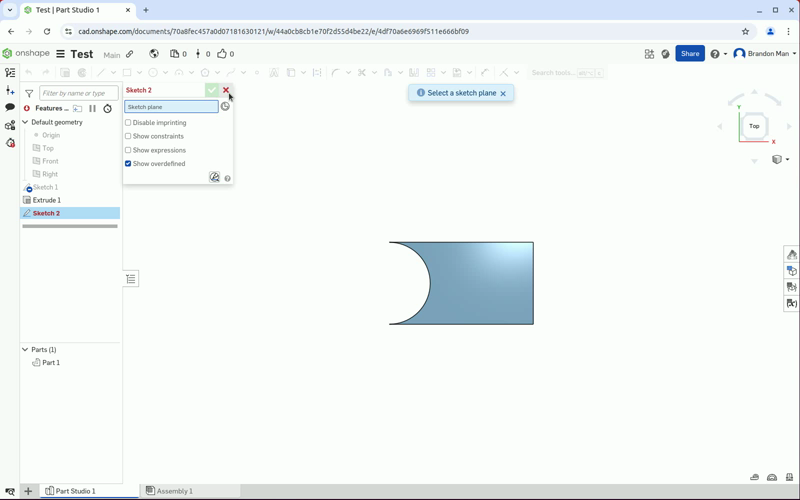
mouse_move(73, 150)
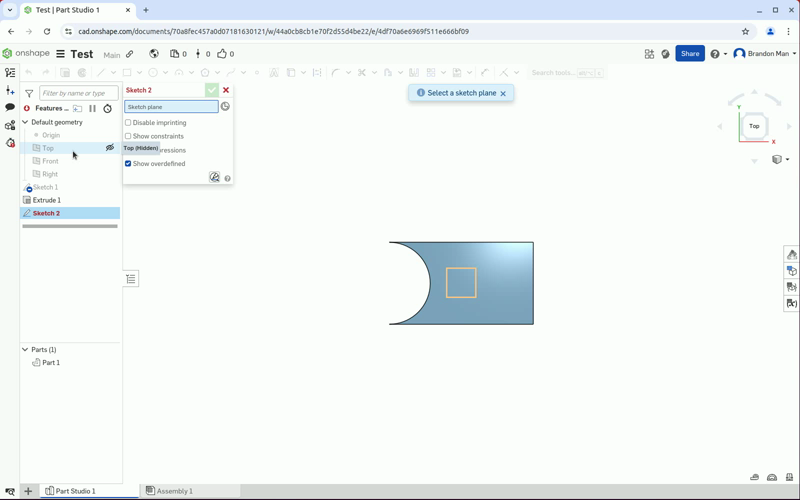
click(73, 150)
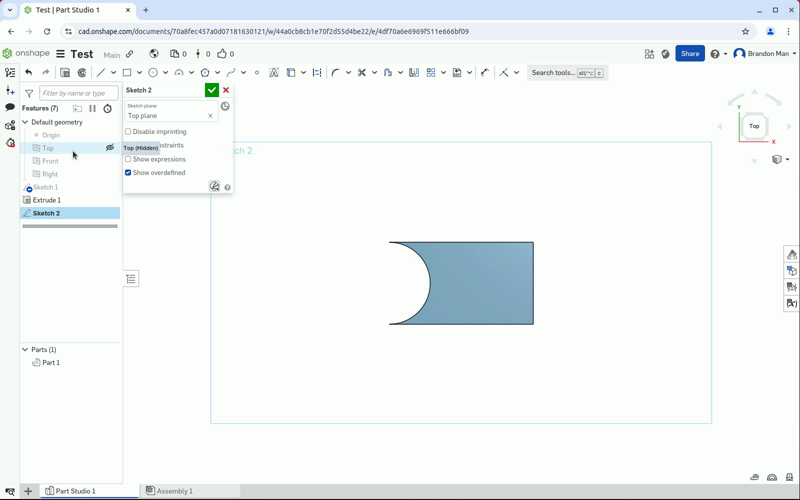
mouse_move(73, 352)
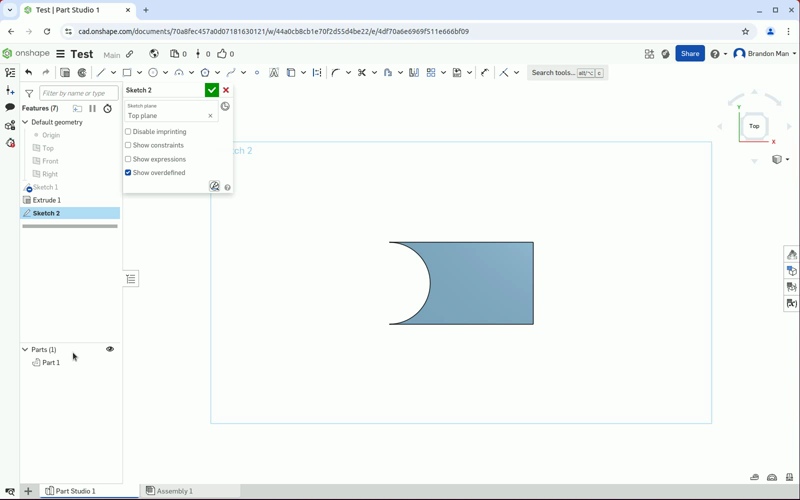
key(y)
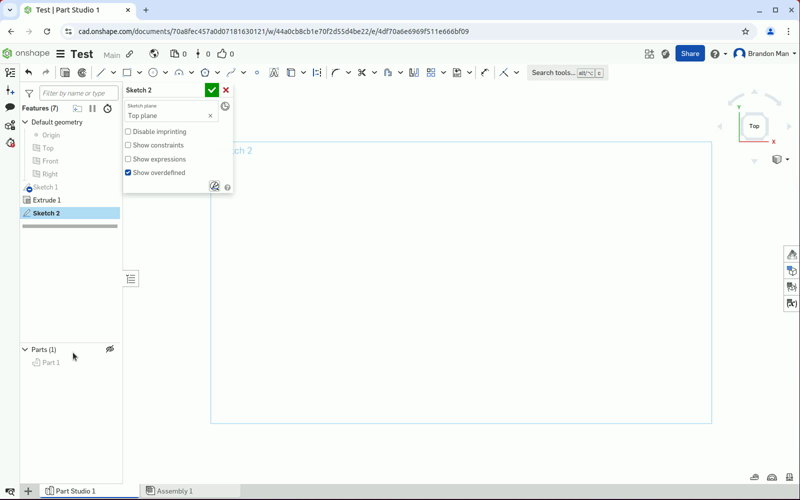
key(l)
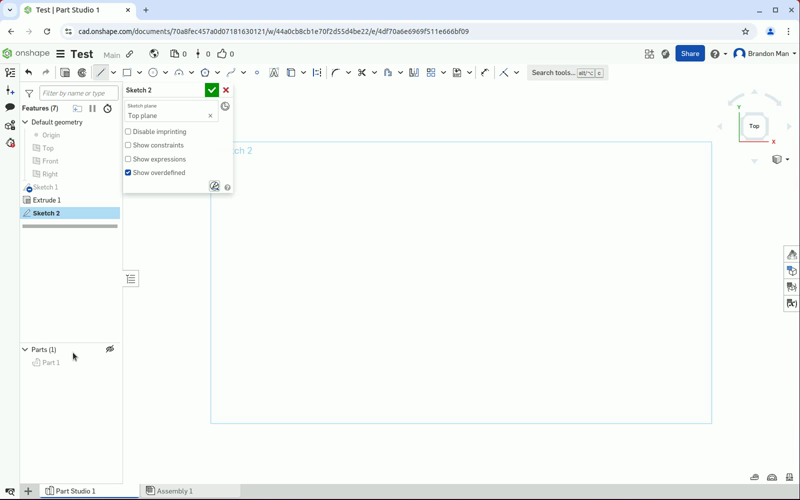
key_down(shift)
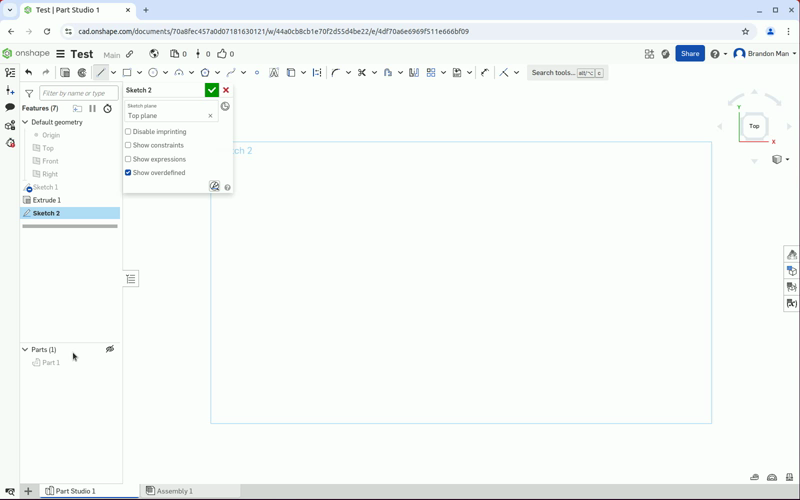
mouse_move(389, 324)
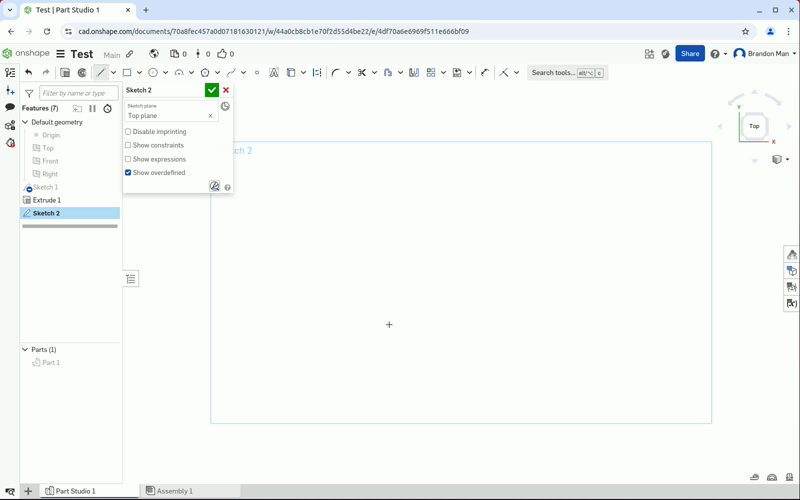
click(389, 324)
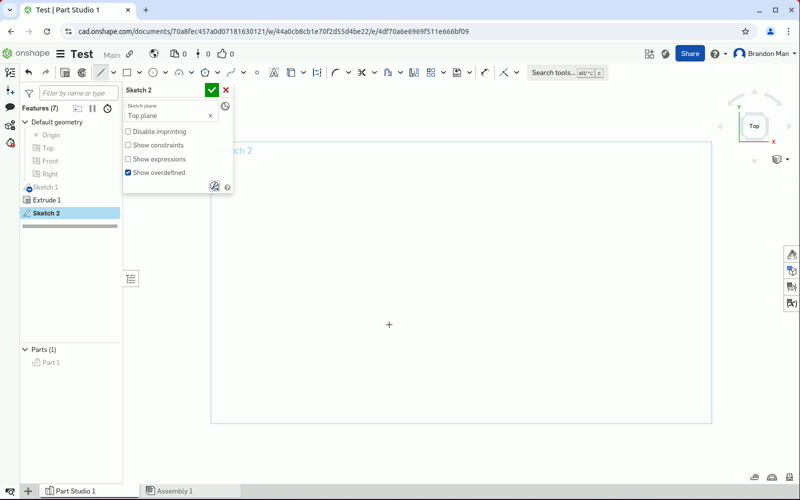
key_up(shift)
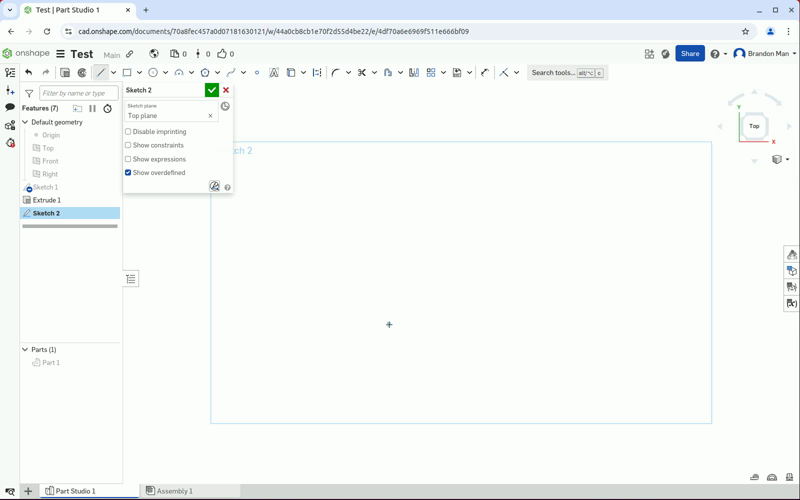
key_down(shift)
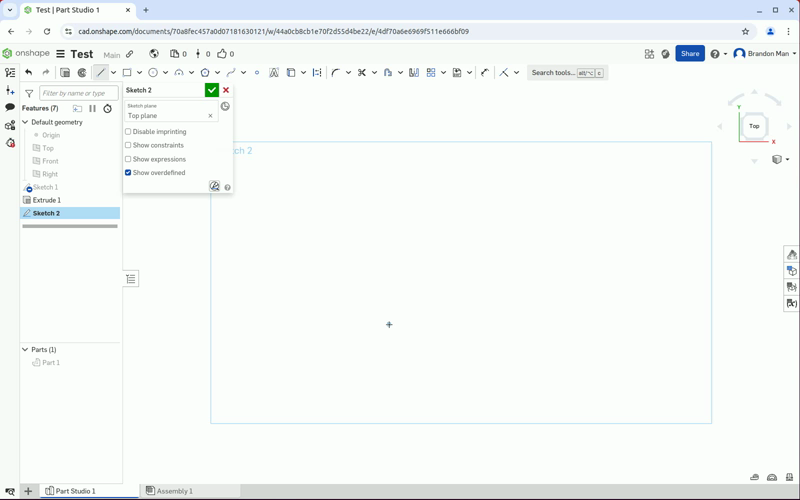
mouse_move(419, 324)
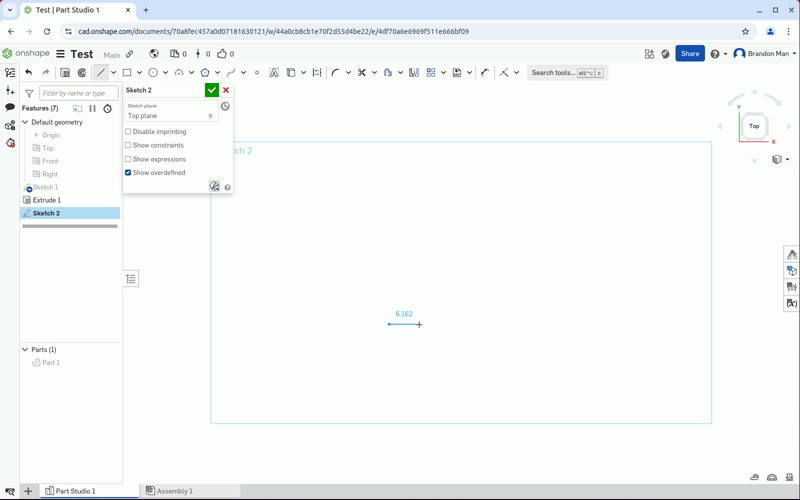
mouse_move(389, 291)
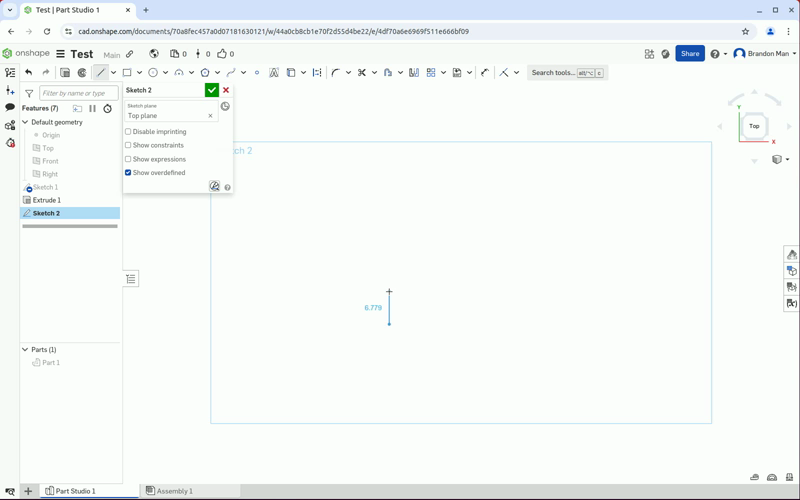
click(389, 291)
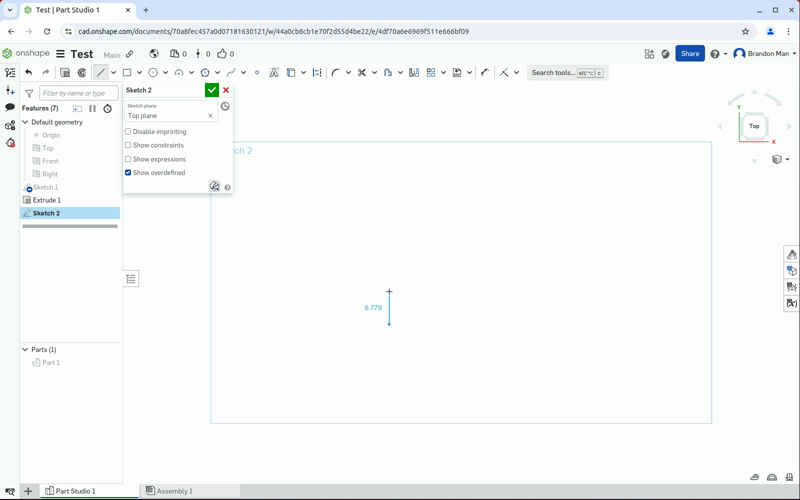
key_up(shift)
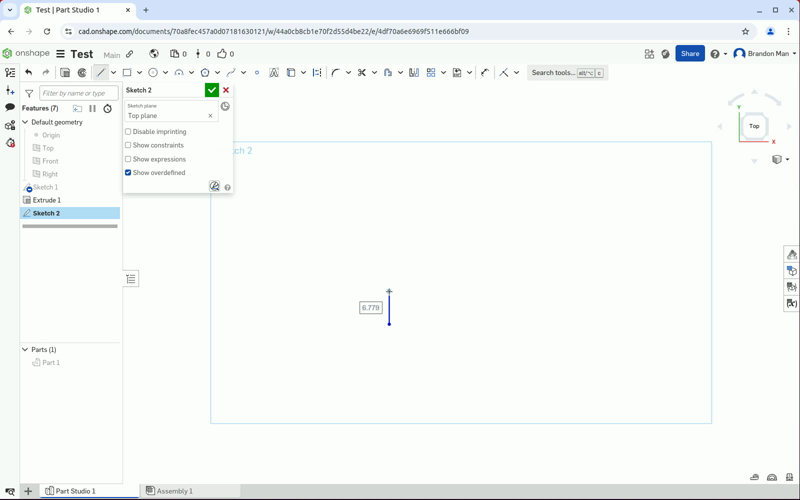
key(esc)
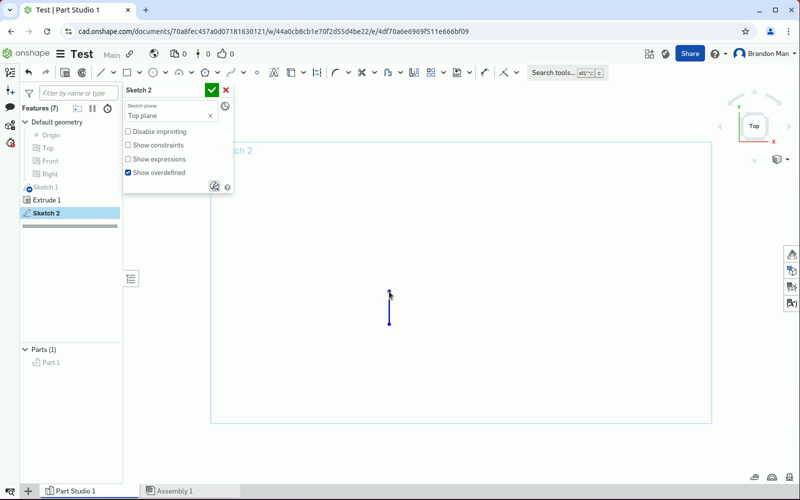
key(a)
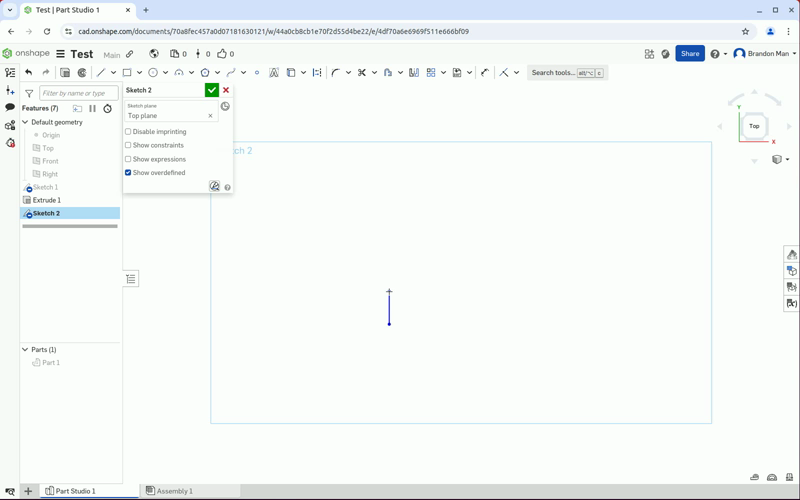
mouse_move(389, 291)
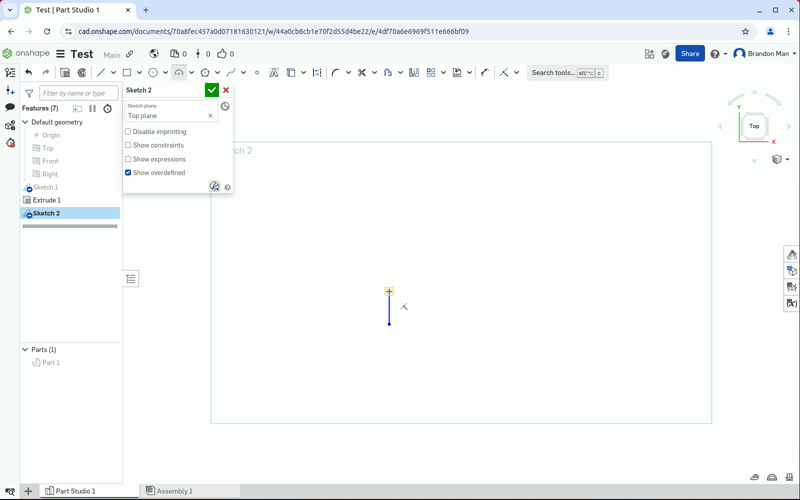
click(389, 291)
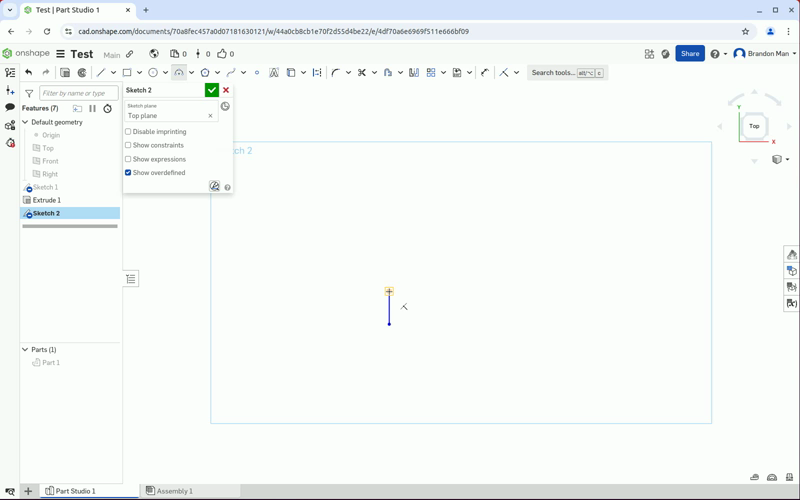
key_down(shift)
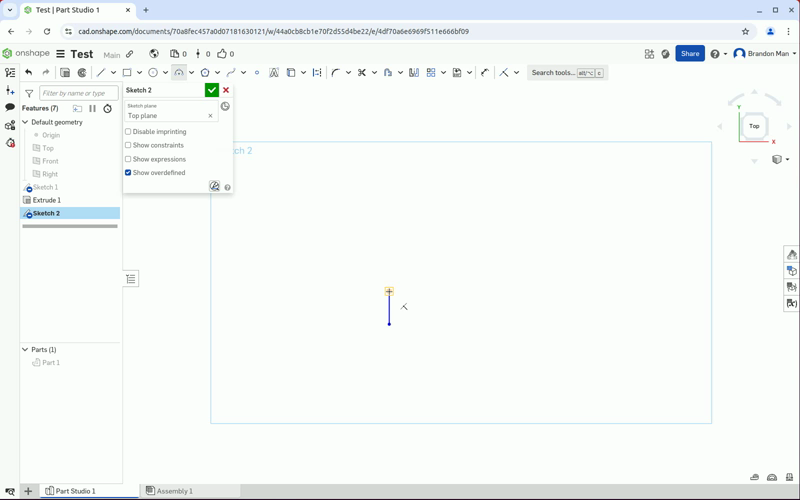
mouse_move(389, 275)
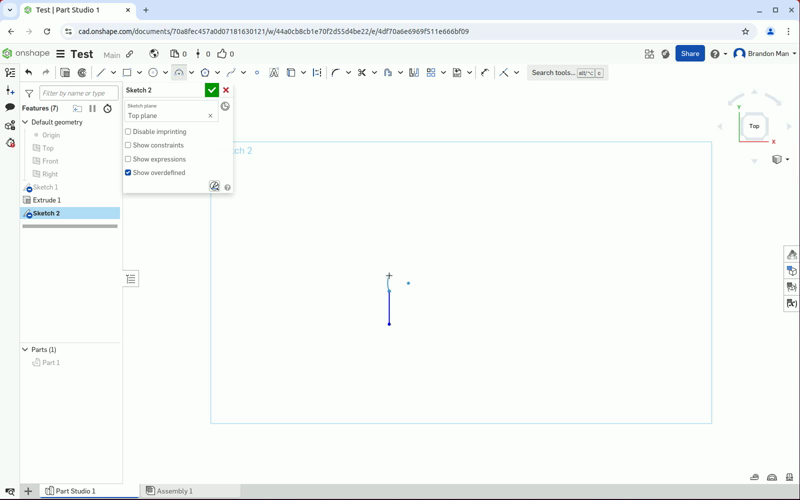
click(389, 275)
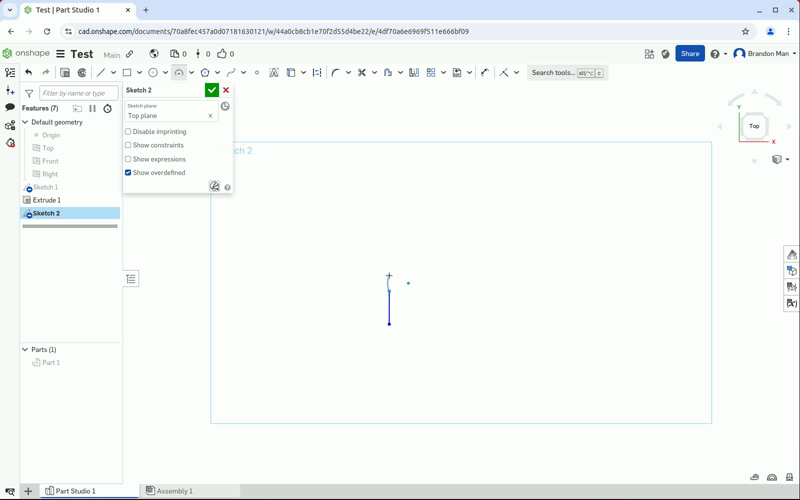
mouse_move(380, 283)
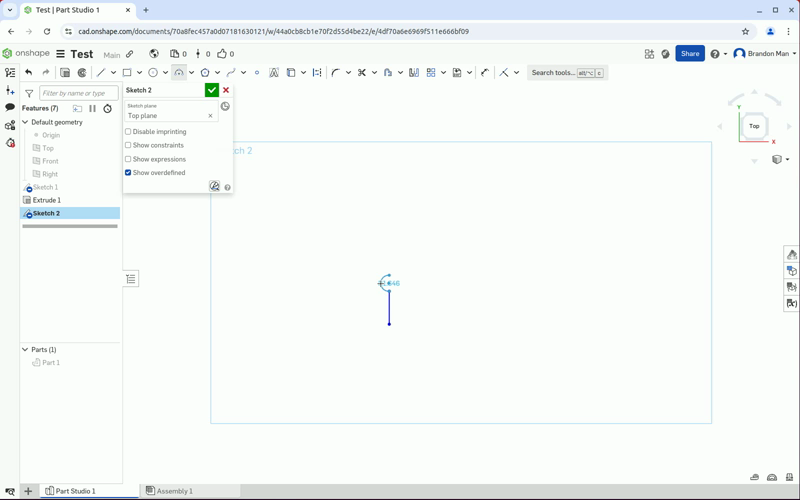
click(380, 283)
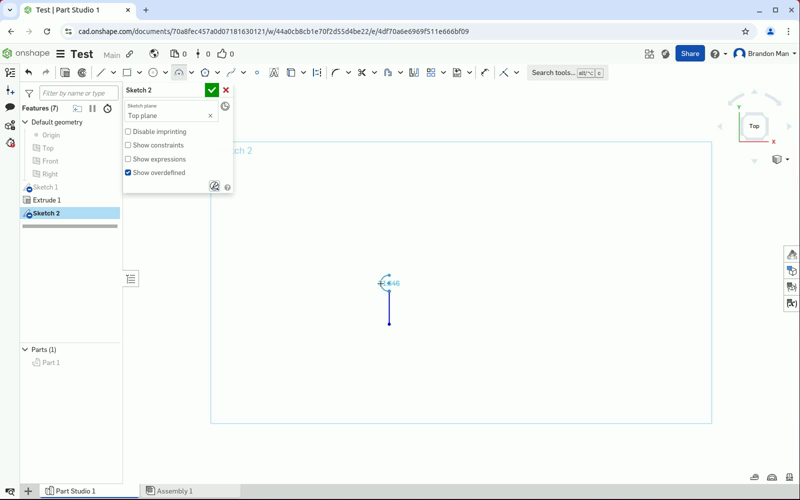
key_up(shift)
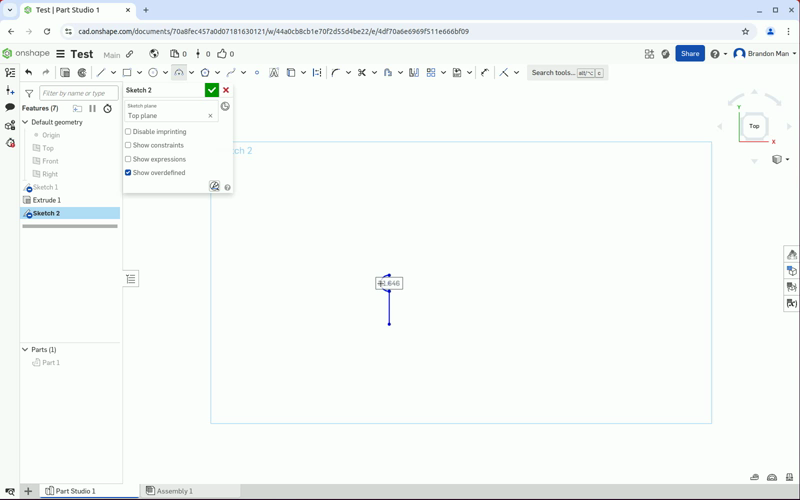
key(esc)
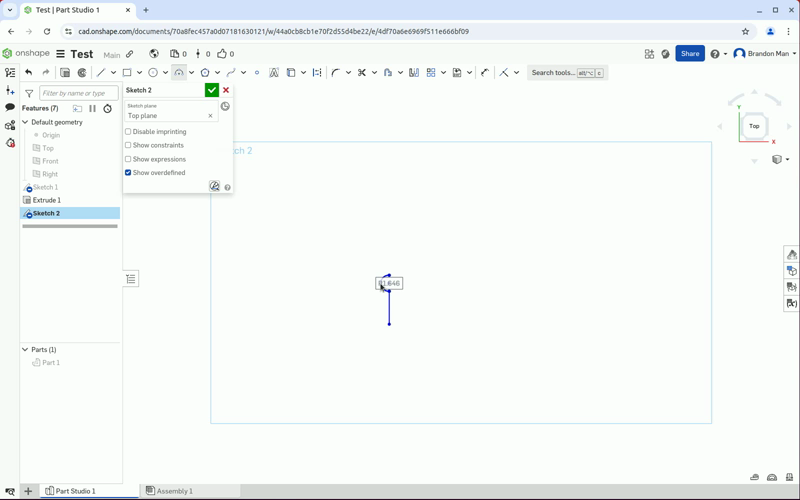
key(l)
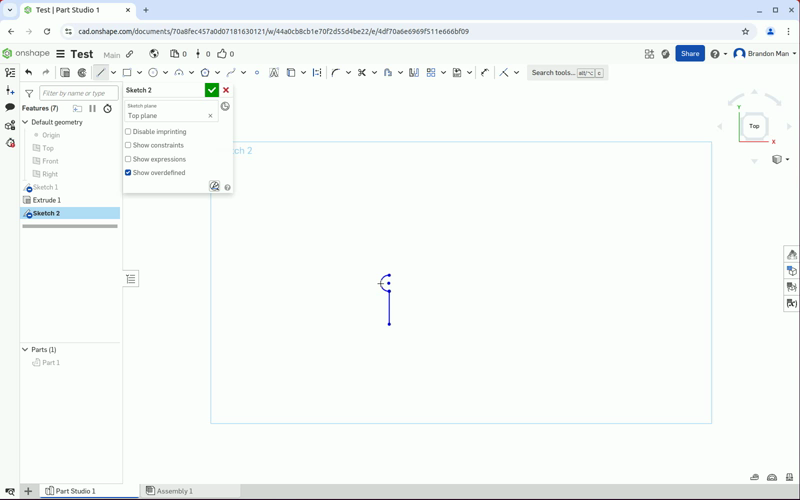
mouse_move(389, 275)
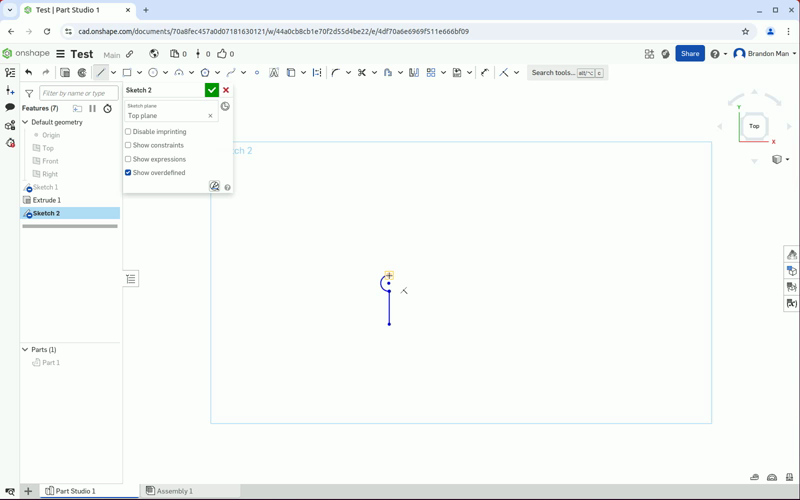
click(389, 275)
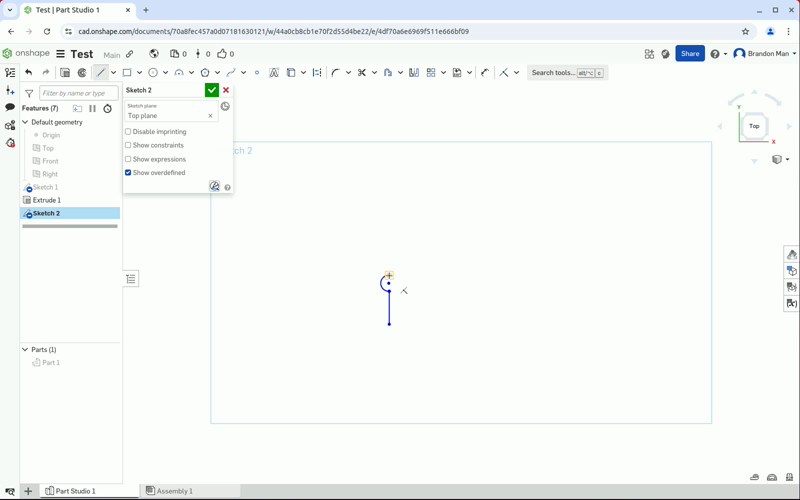
key_down(shift)
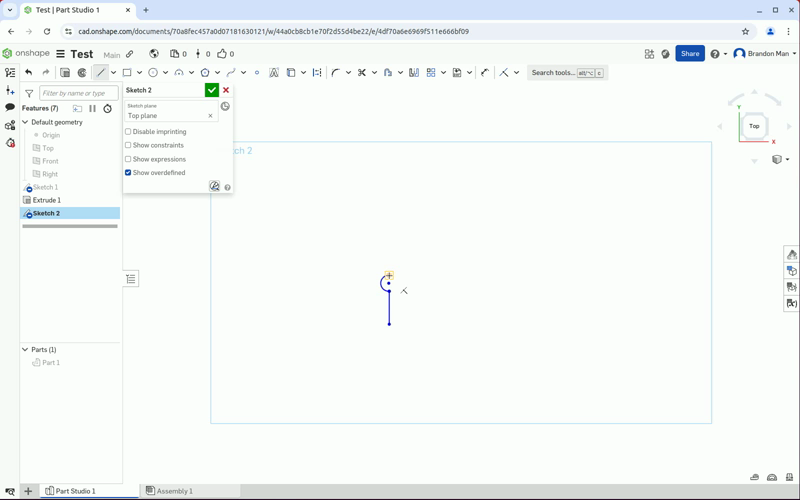
mouse_move(419, 275)
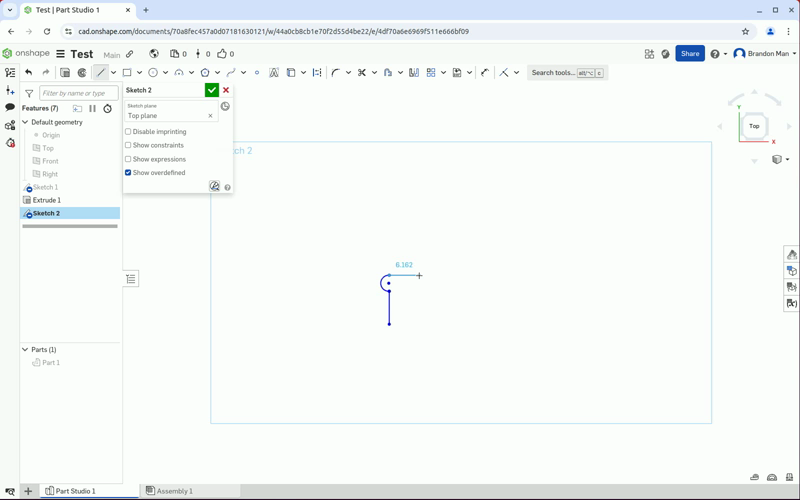
mouse_move(389, 242)
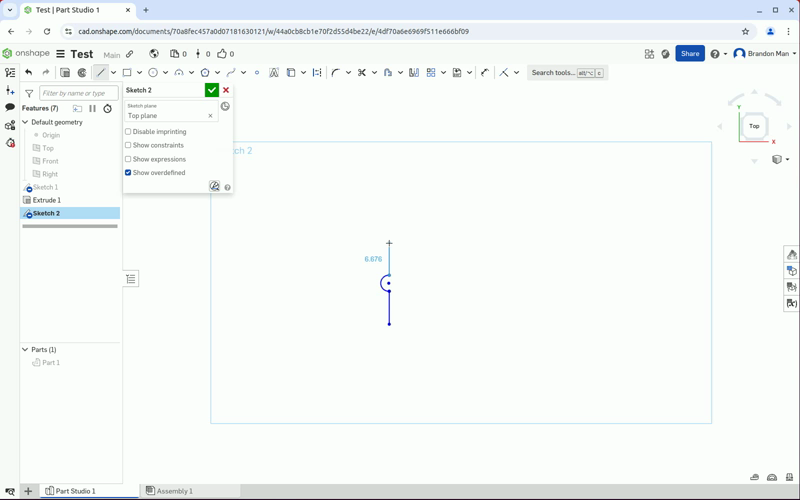
click(389, 242)
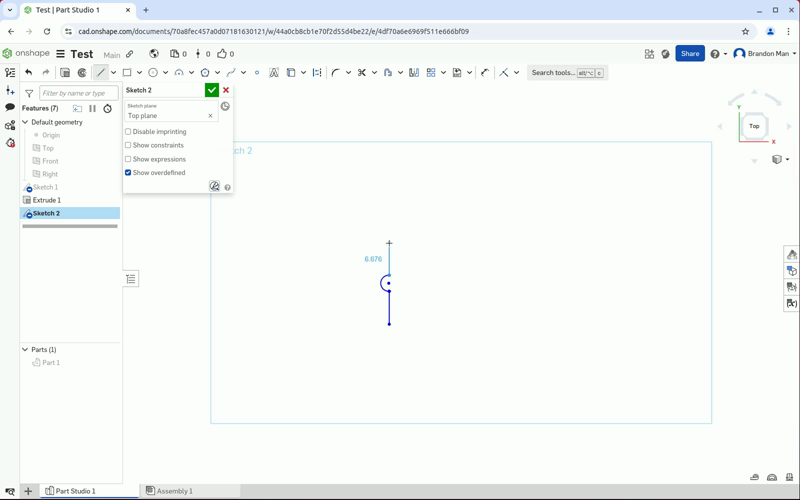
key_up(shift)
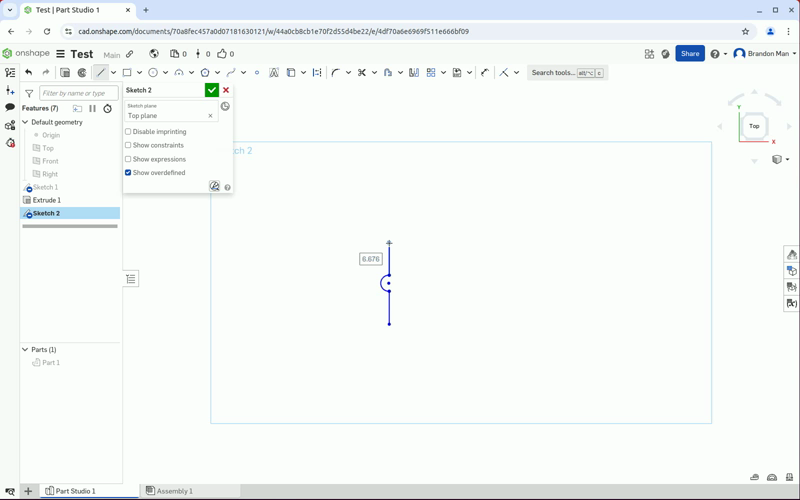
key(esc)
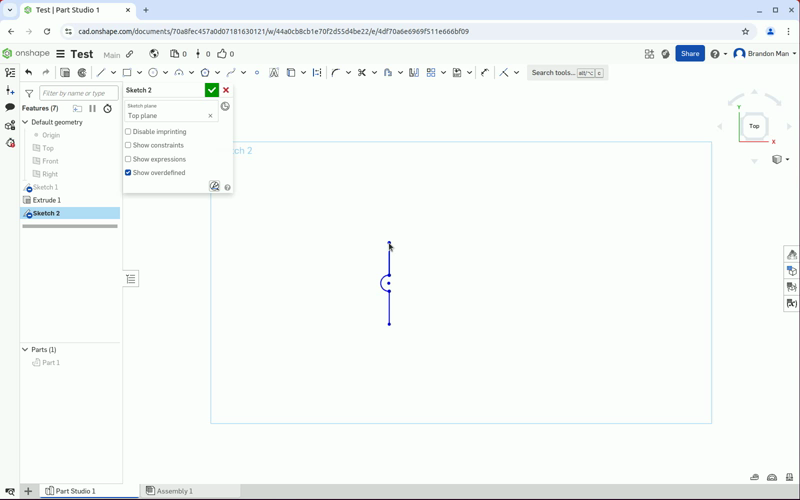
key(a)
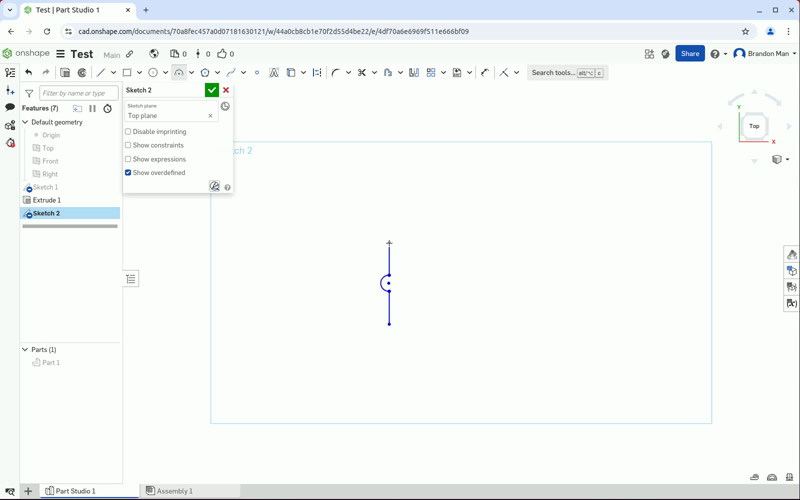
mouse_move(389, 242)
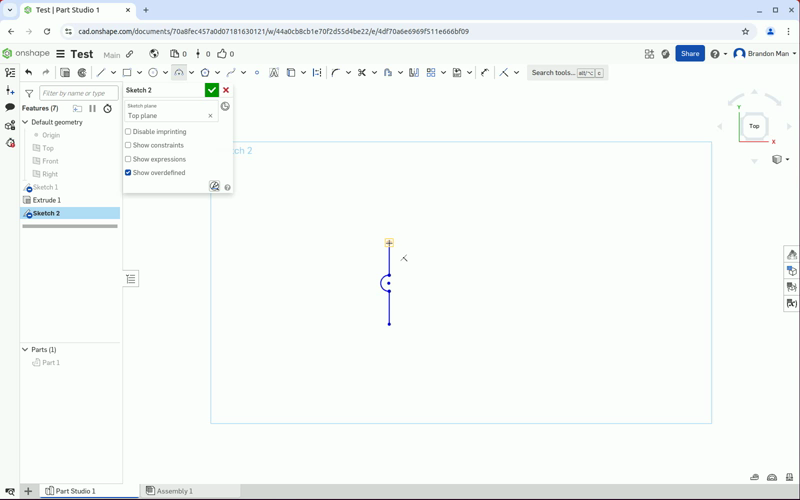
click(389, 242)
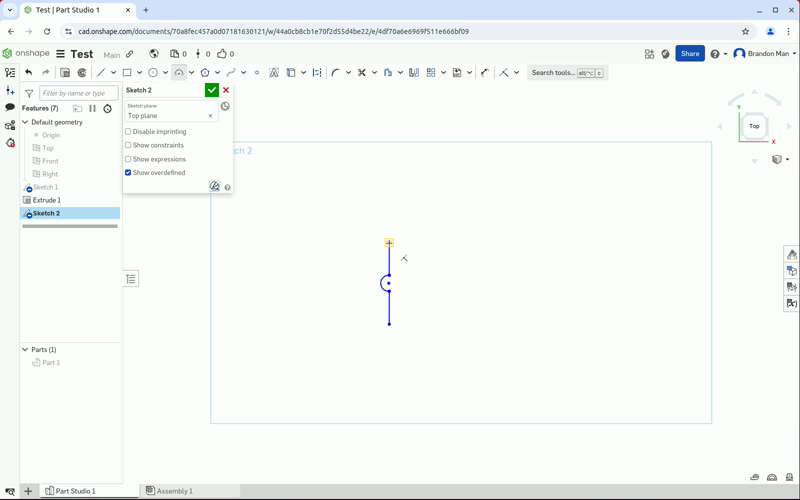
mouse_move(389, 324)
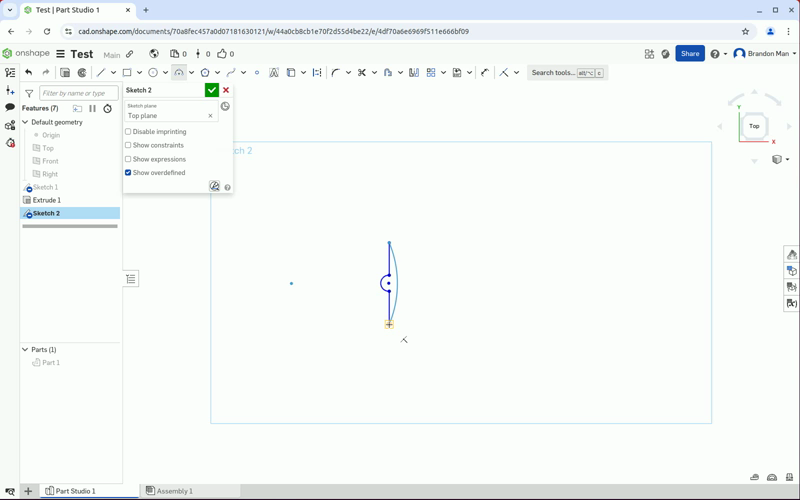
click(389, 324)
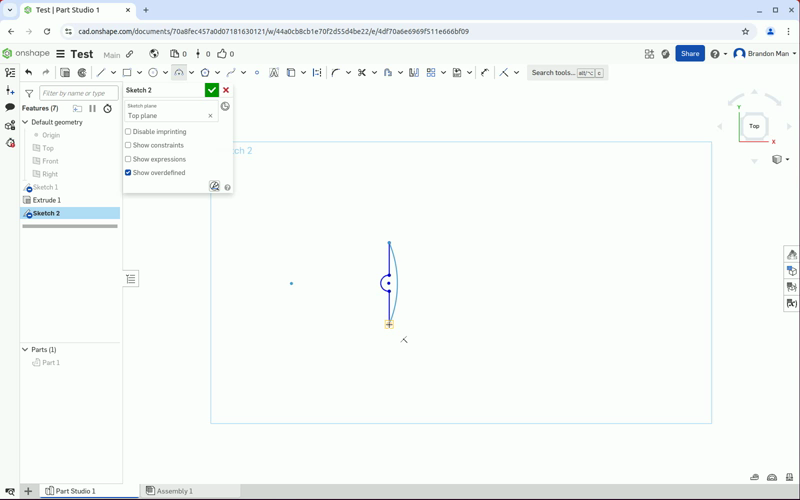
key_down(shift)
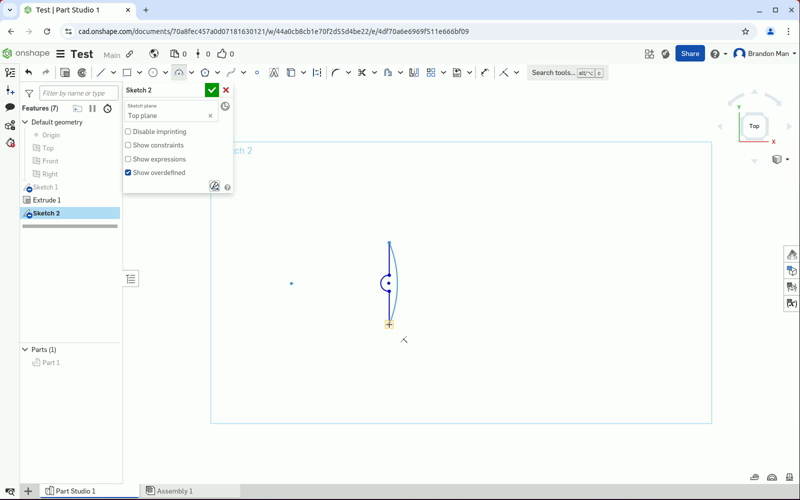
mouse_move(348, 283)
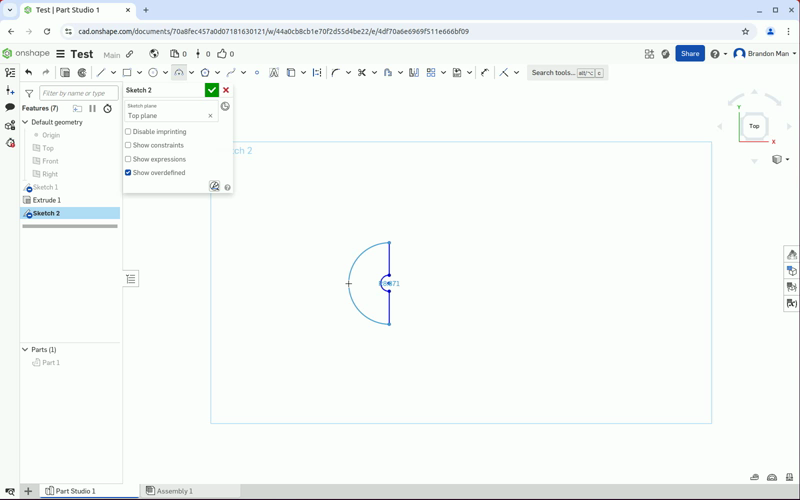
click(348, 283)
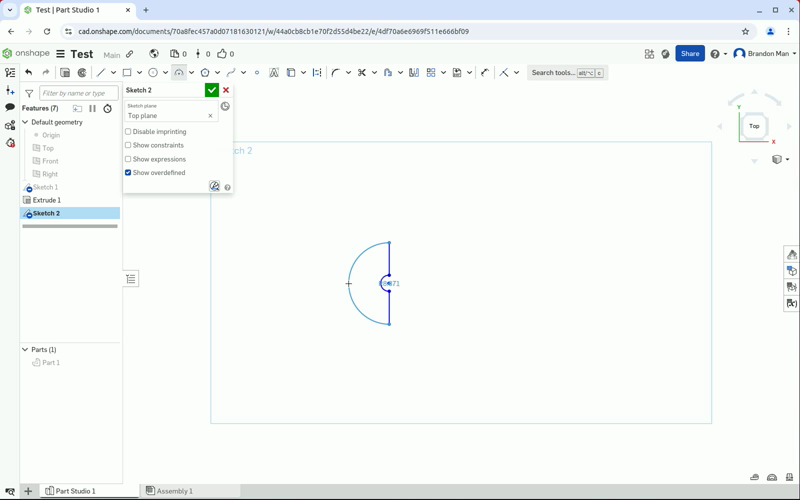
key_up(shift)
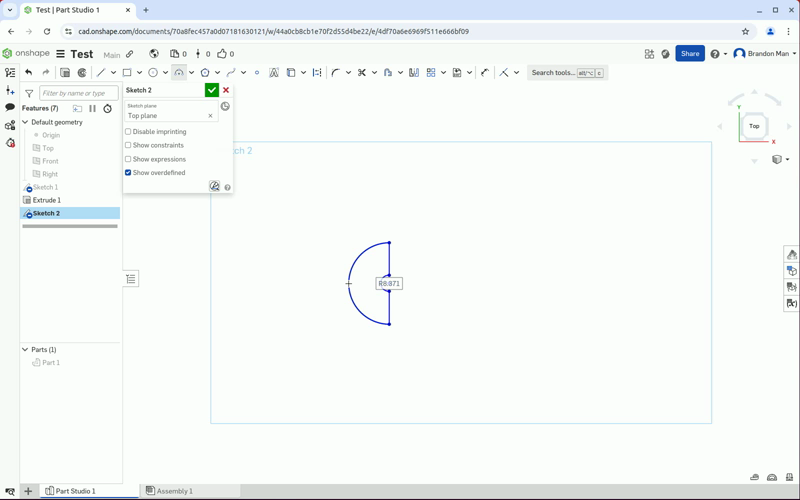
key(esc)
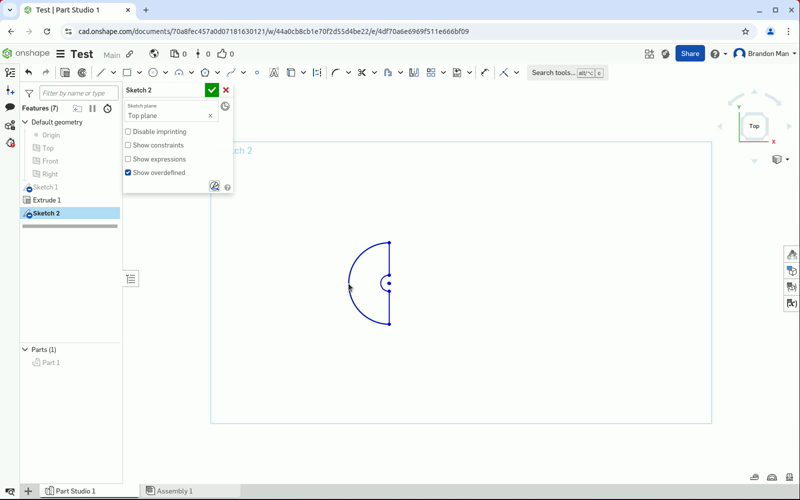
mouse_move(372, 314)
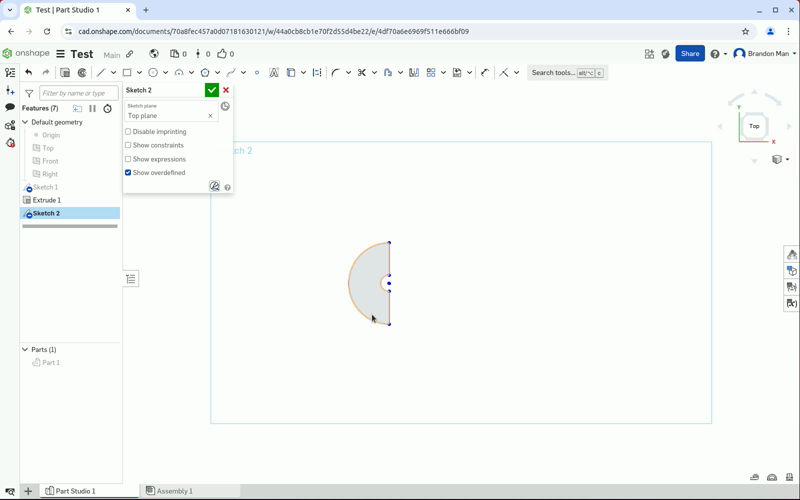
scroll(6)
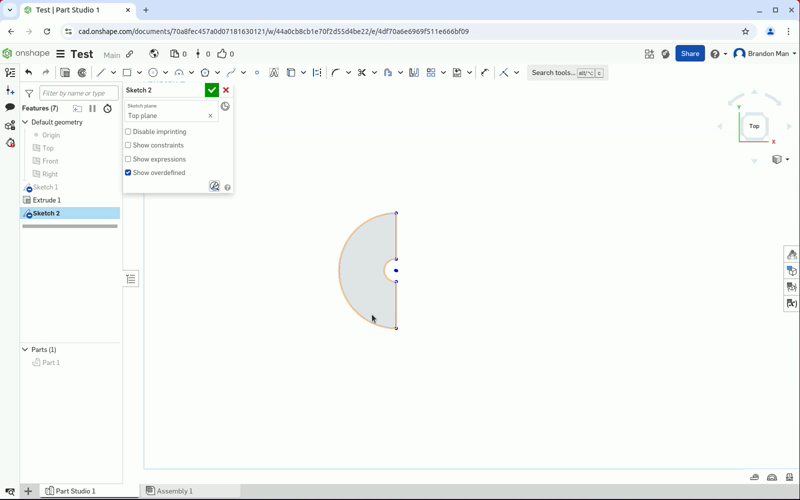
scroll(6)
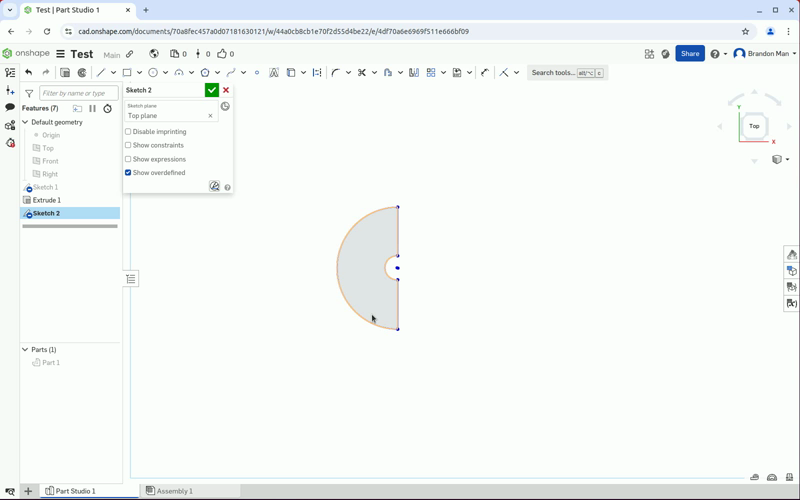
scroll(6)
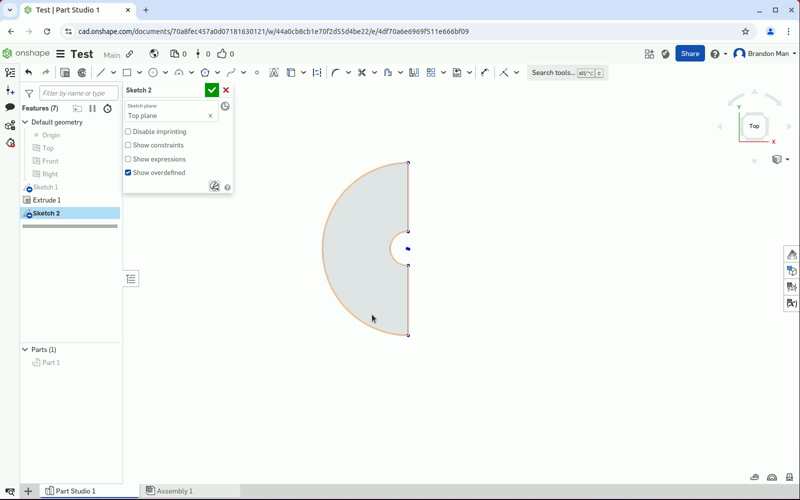
scroll(6)
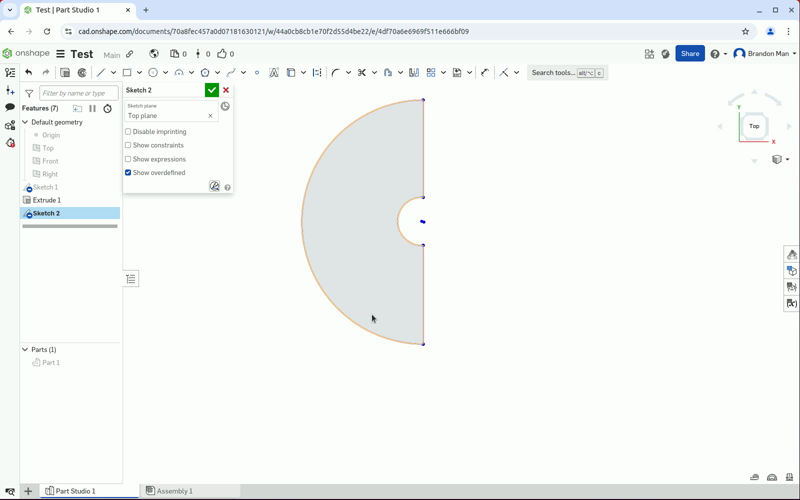
scroll(6)
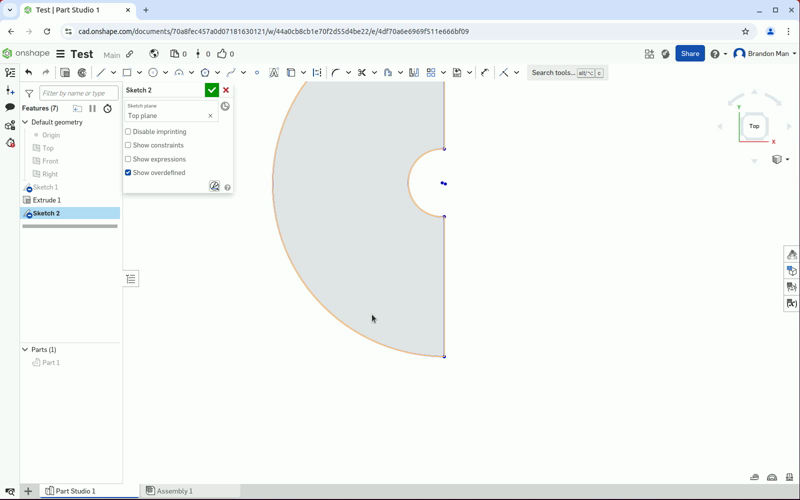
scroll(6)
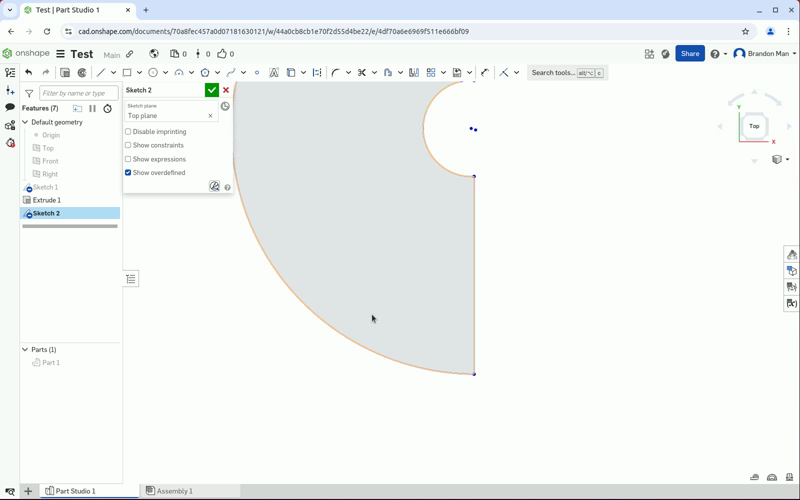
scroll(6)
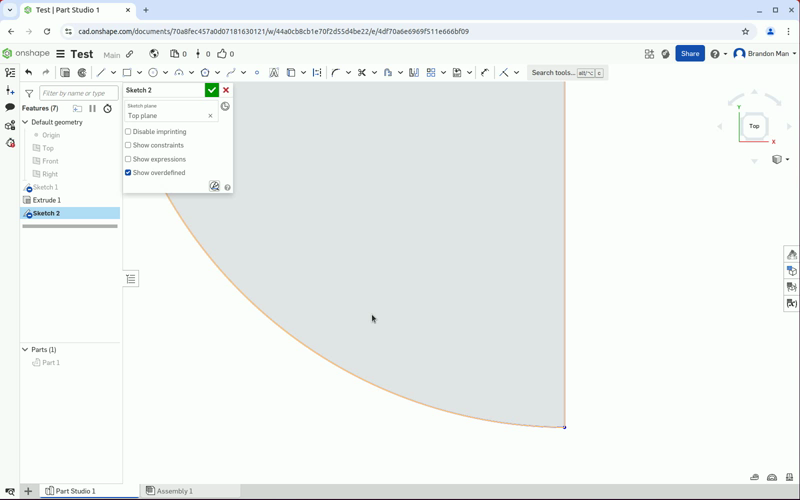
click(372, 314)
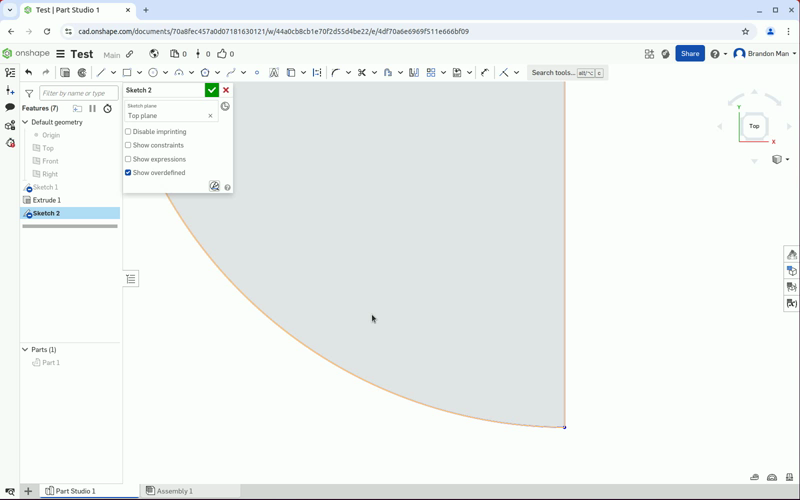
scroll(-6)
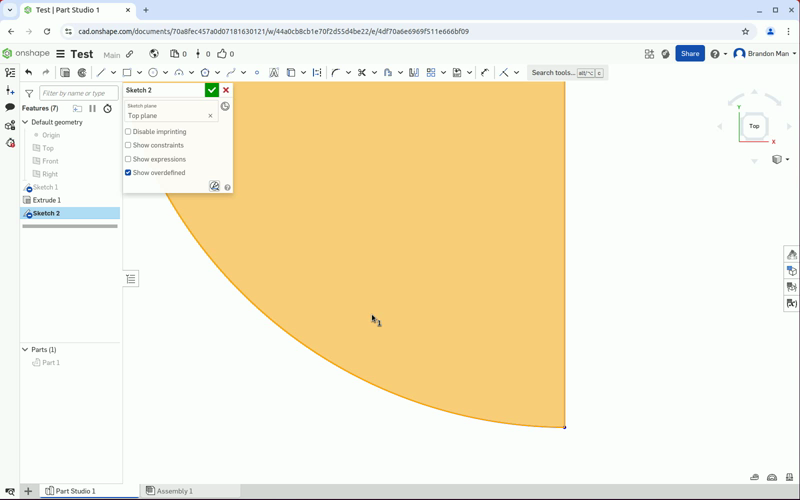
scroll(-6)
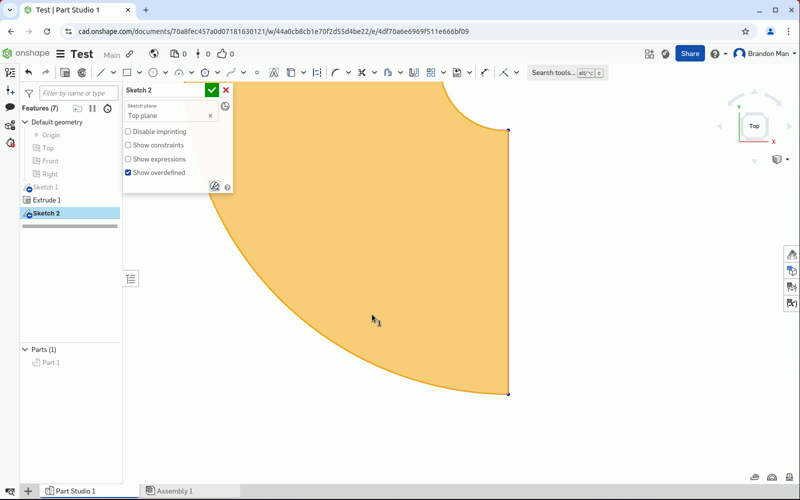
scroll(-6)
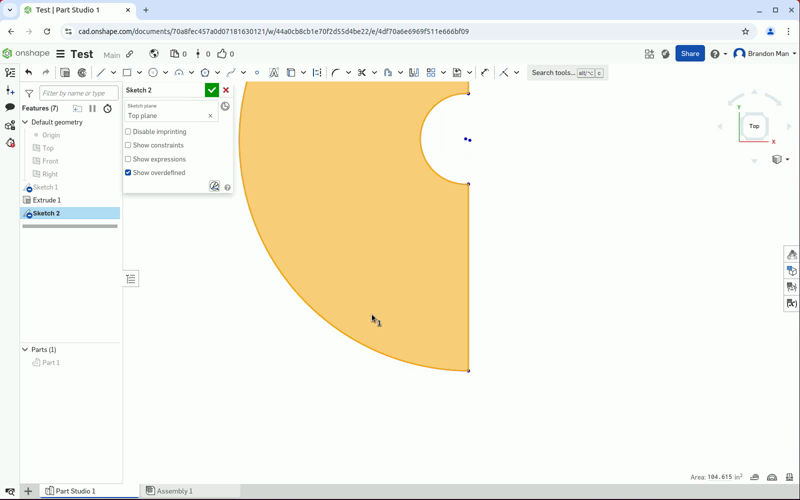
scroll(-6)
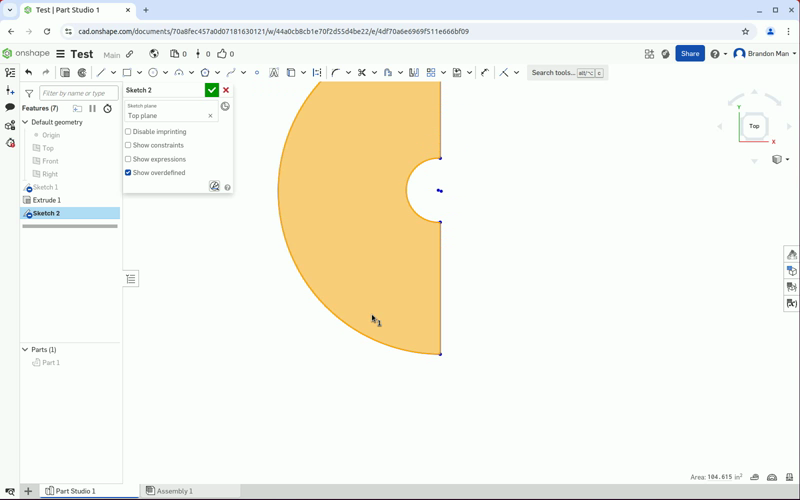
scroll(-6)
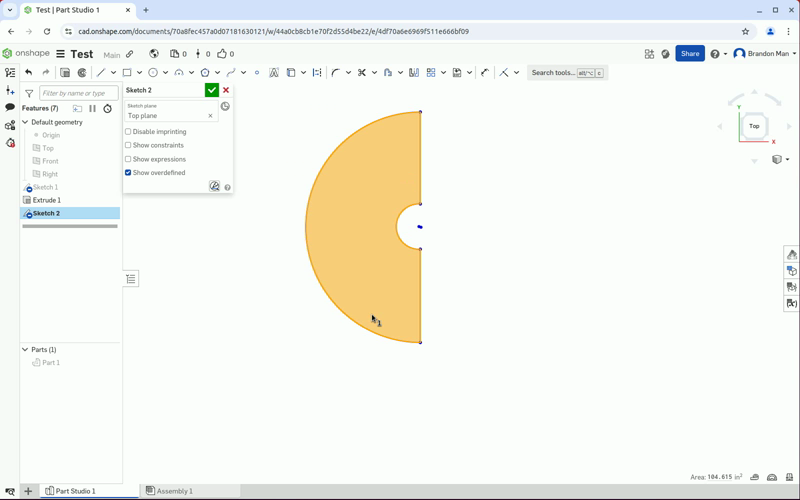
scroll(-6)
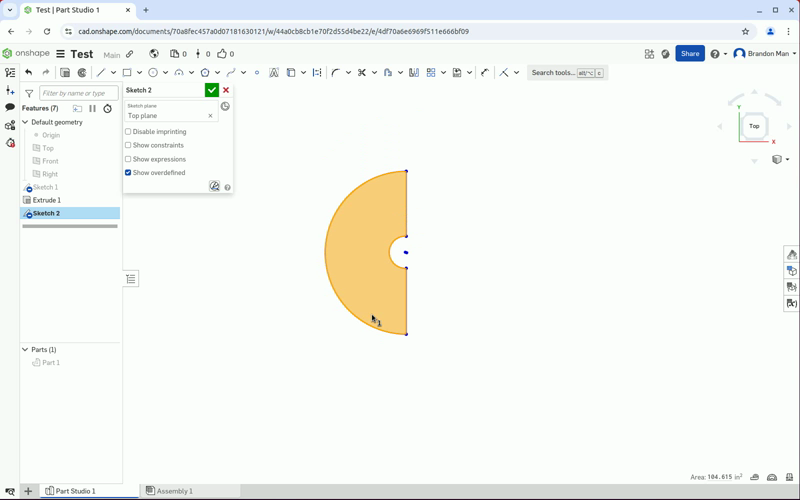
scroll(-6)
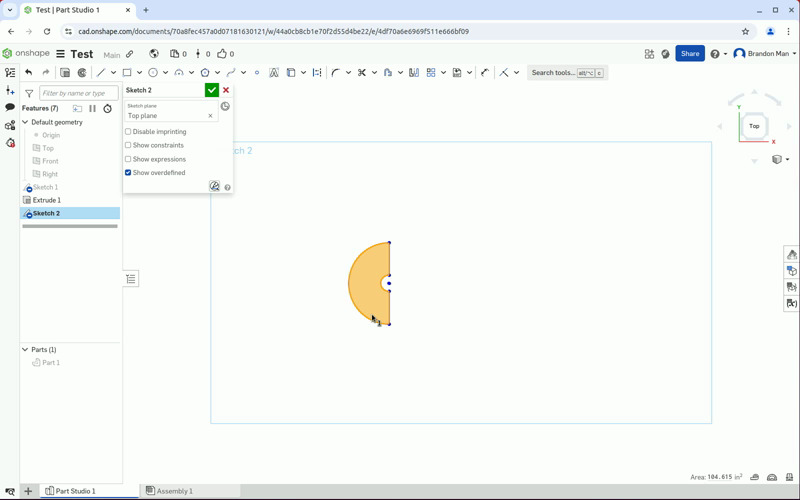
mouse_move(73, 352)
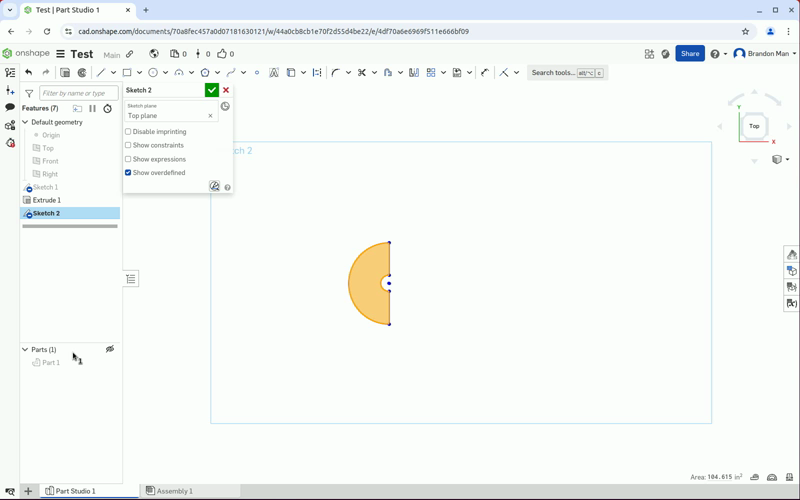
key(shift+y)
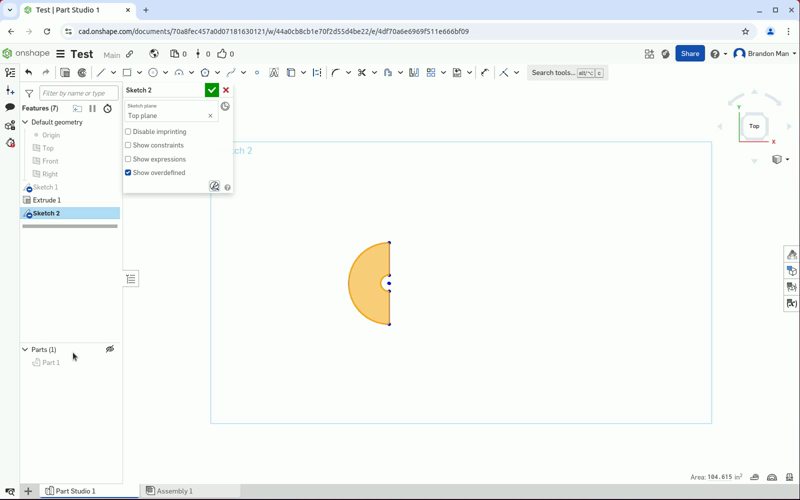
key(shift+e)
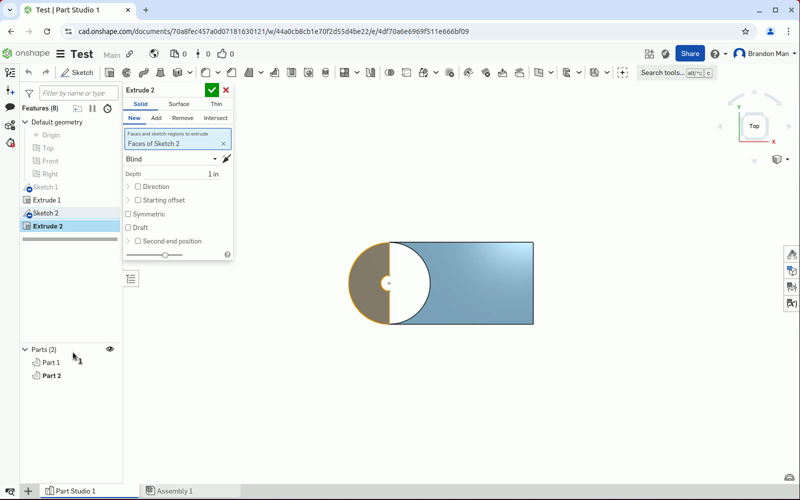
mouse_move(143, 106)
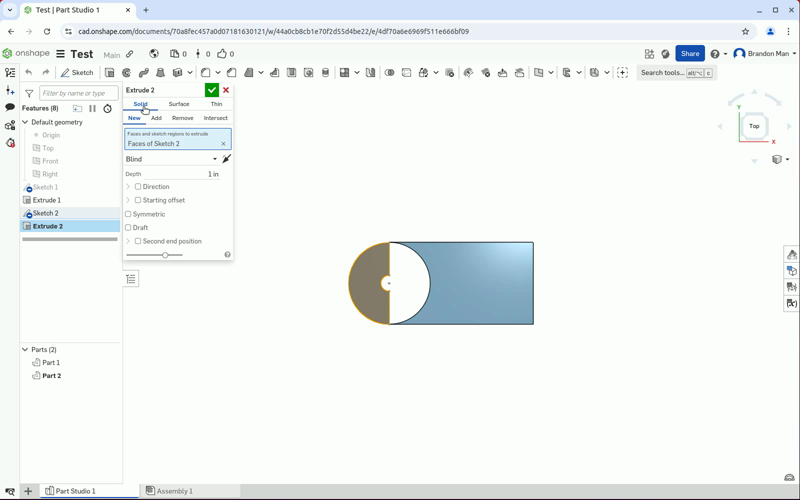
click(143, 106)
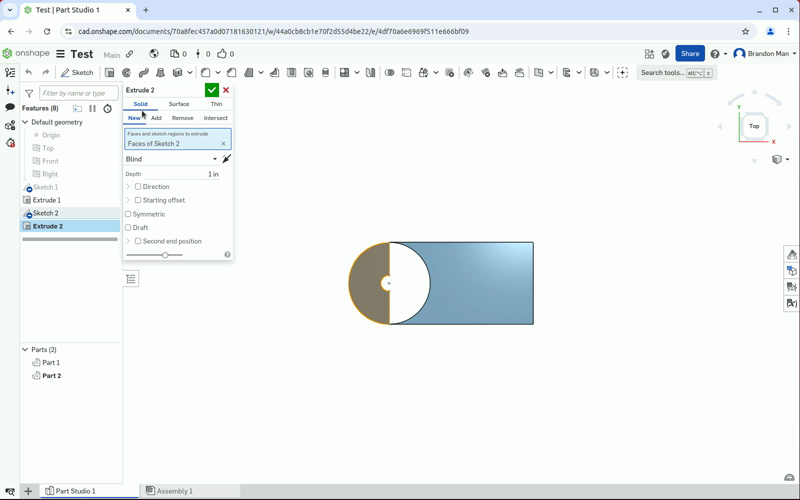
mouse_move(137, 120)
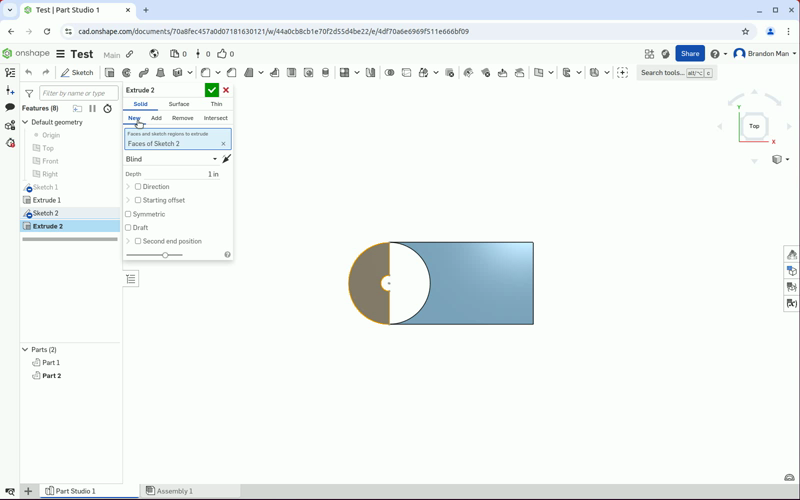
click(137, 120)
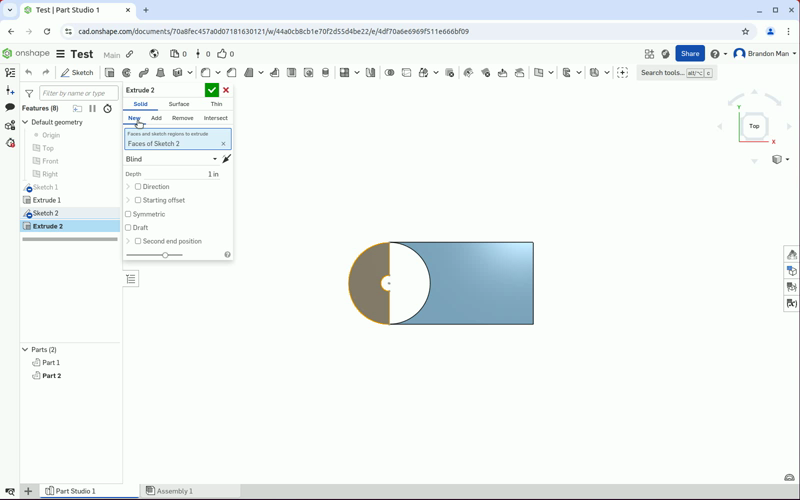
key(tab, 4)
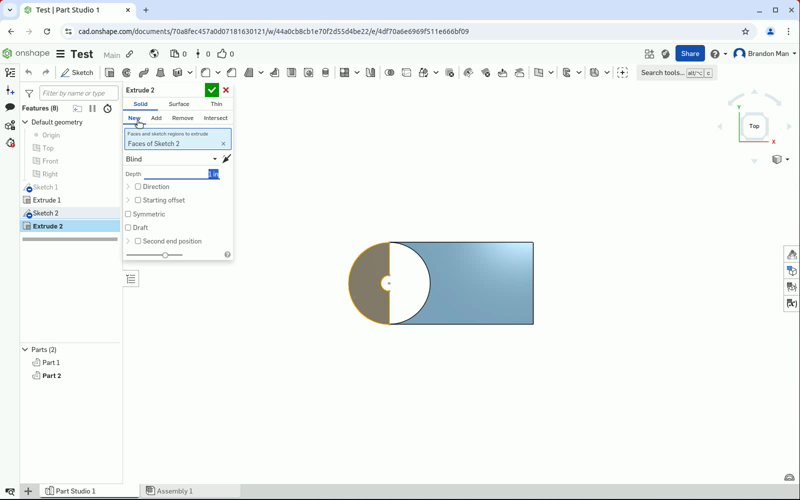
text(3.37)
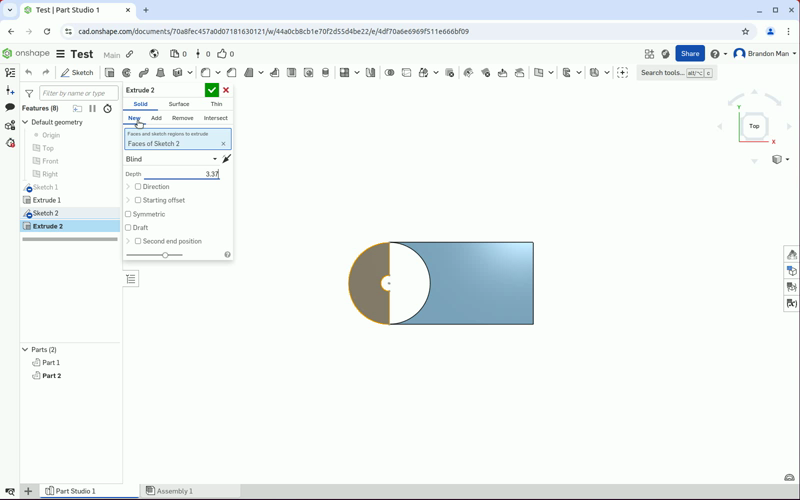
key(enter)
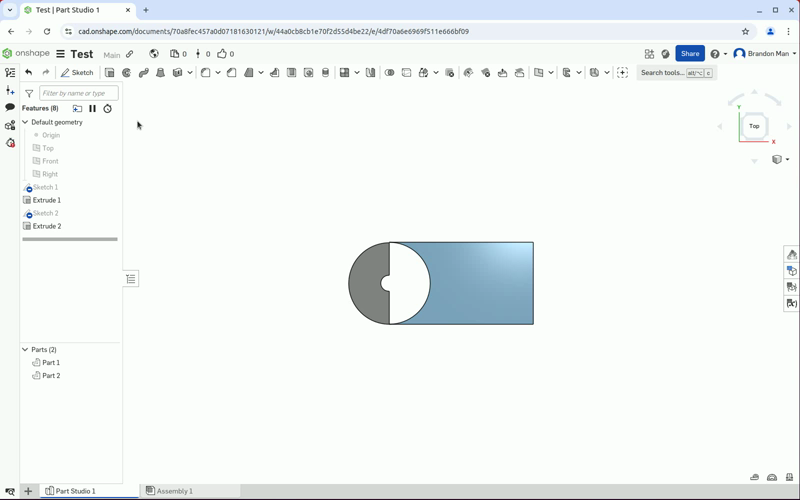
key(shift+h)
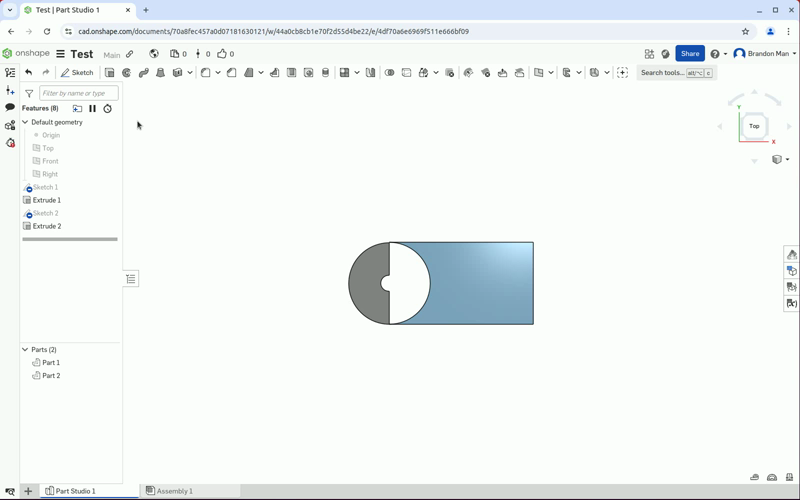
key(shift+h)
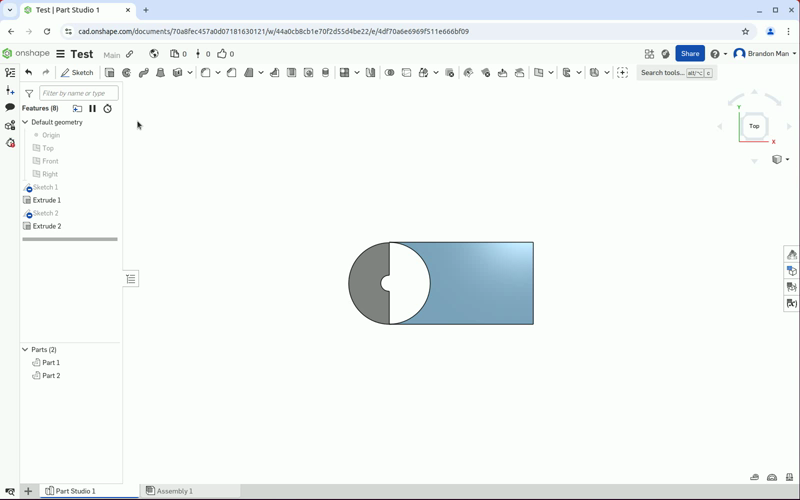
mouse_move(73, 189)
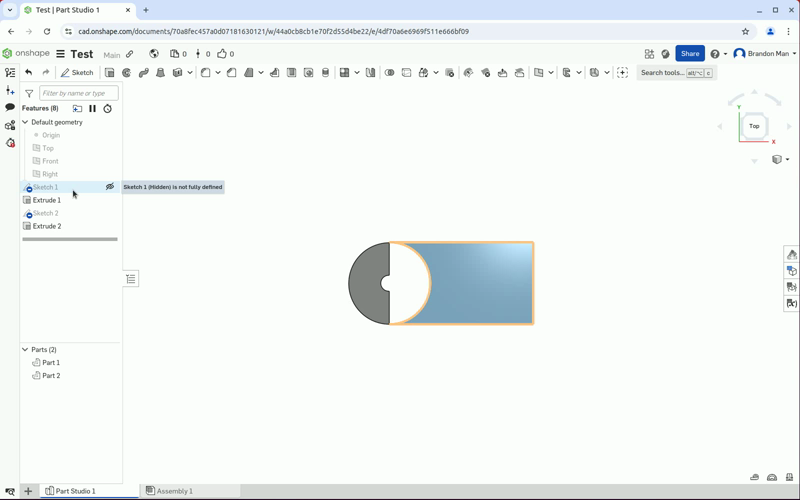
click(73, 189)
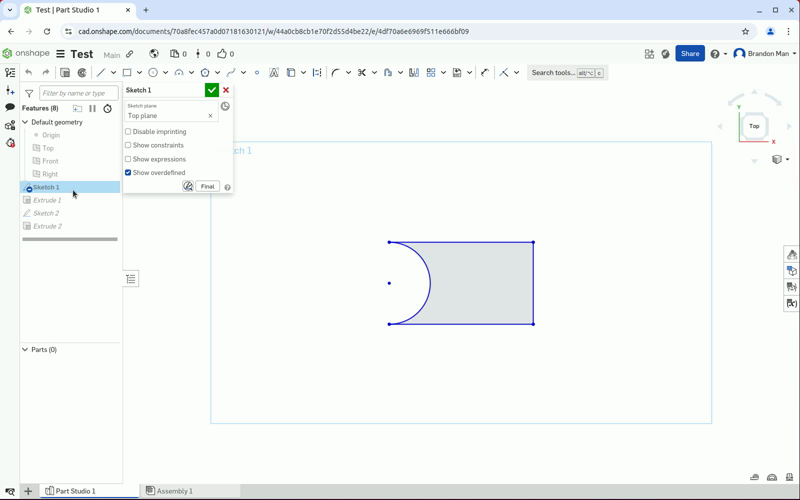
mouse_move(229, 92)
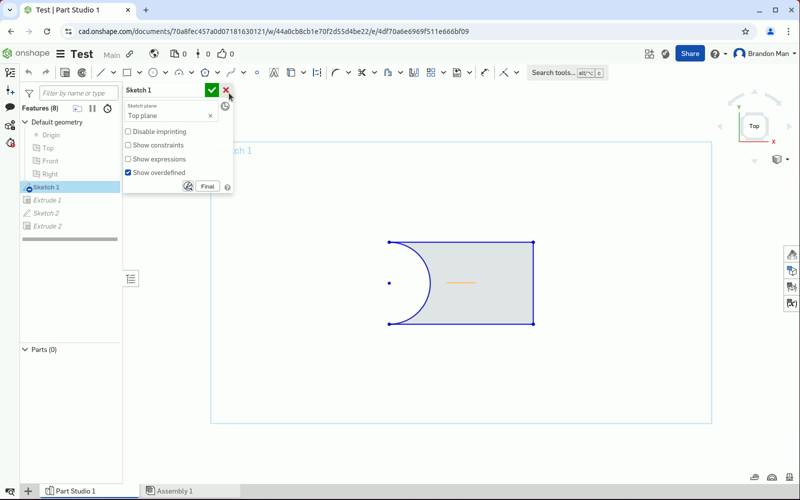
click(229, 92)
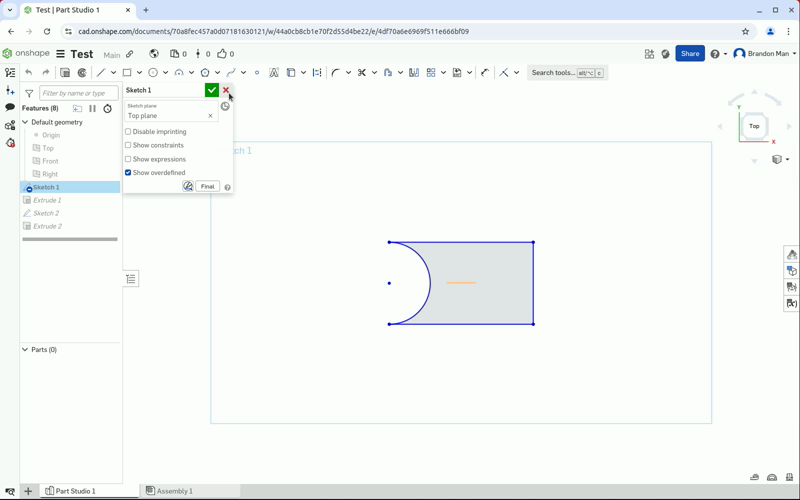
key(shift+s)
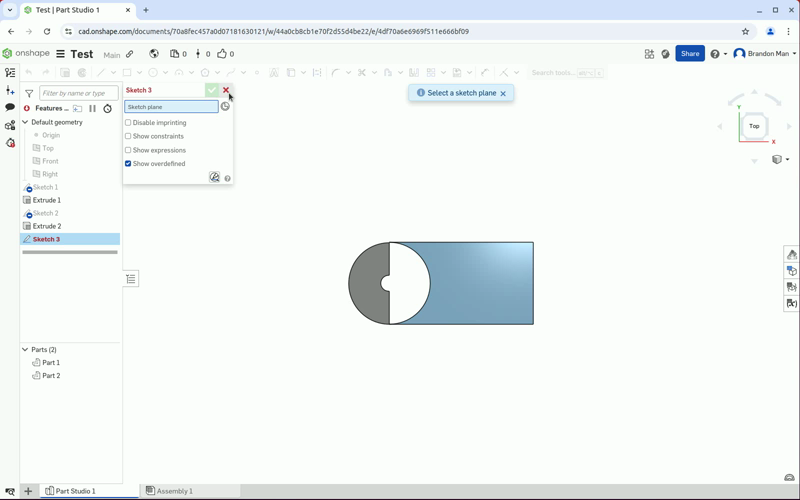
mouse_move(73, 150)
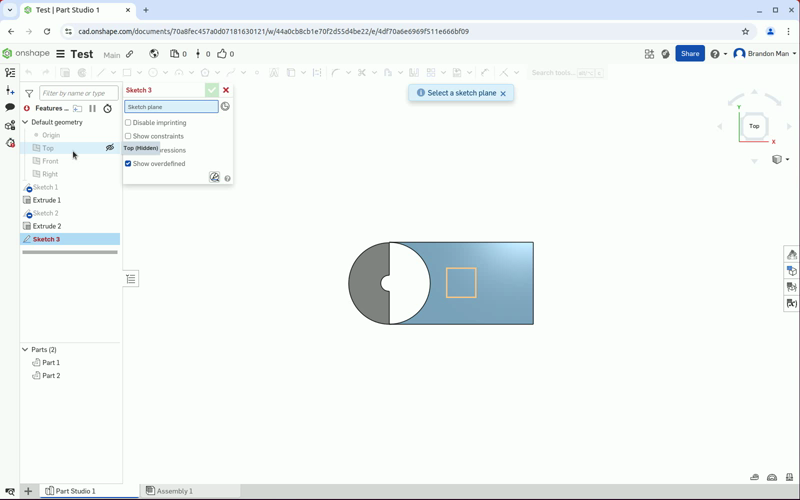
click(73, 150)
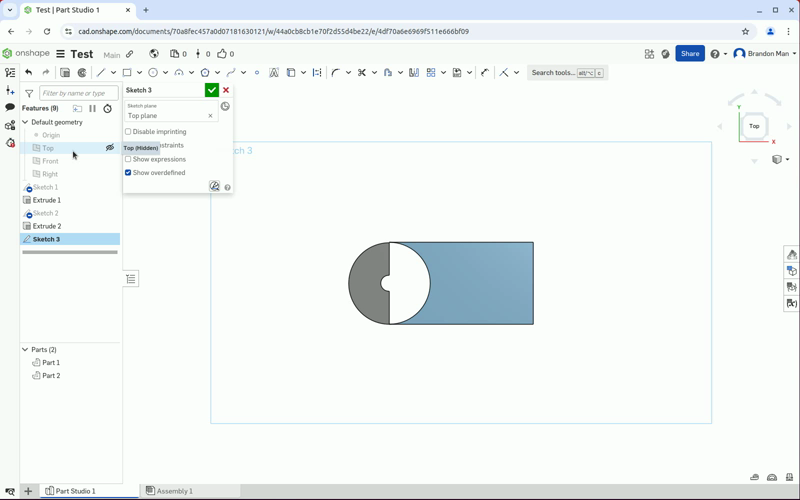
mouse_move(73, 352)
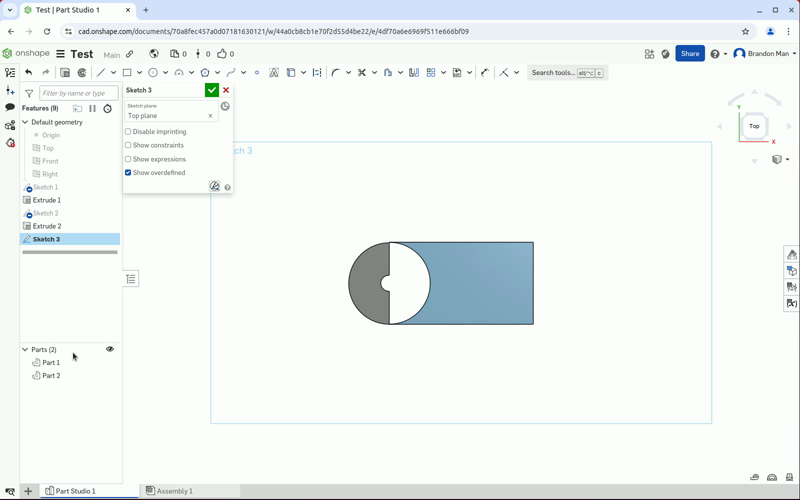
key(y)
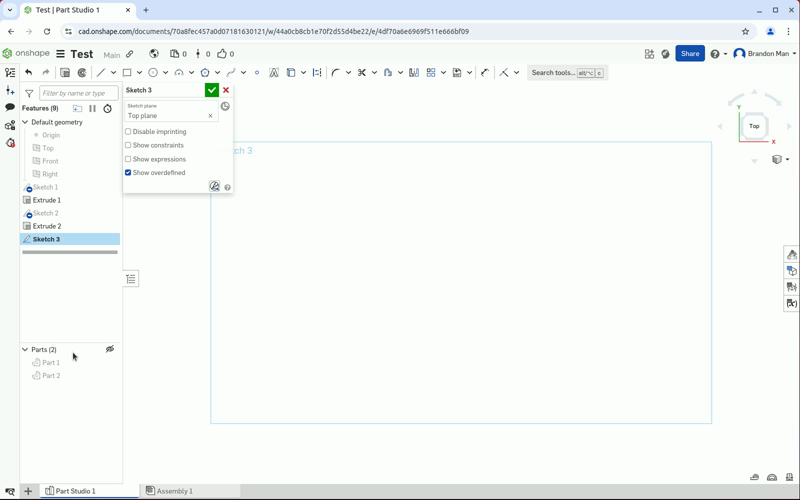
key(a)
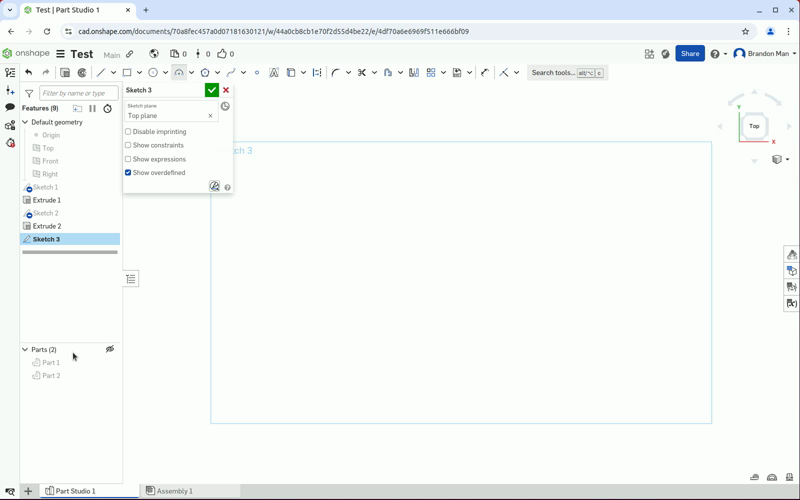
key_down(shift)
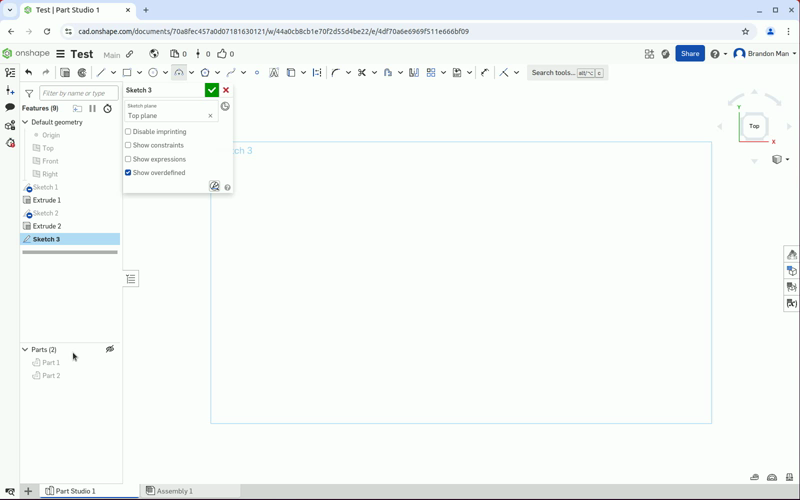
mouse_move(389, 324)
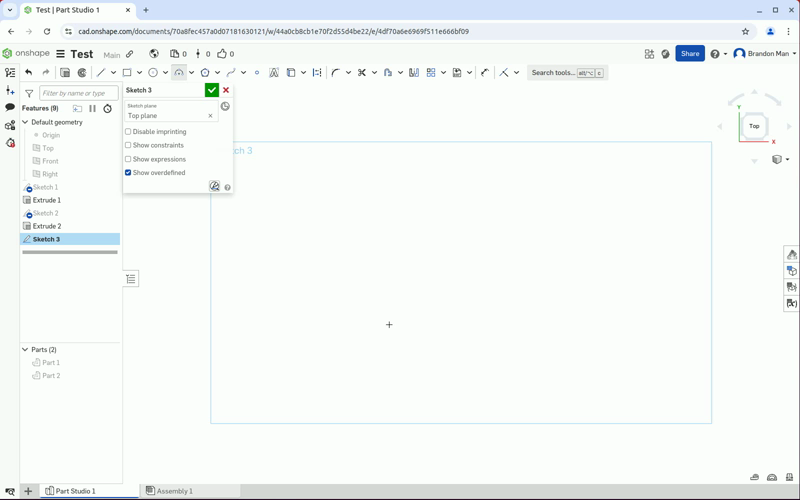
click(389, 324)
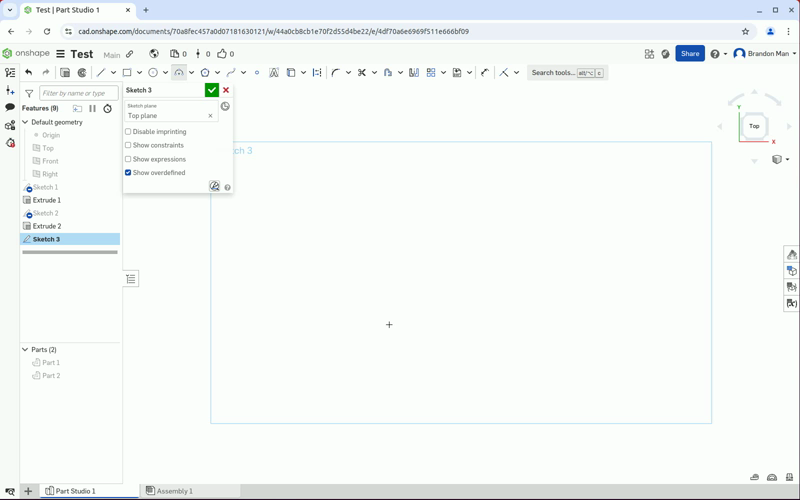
key_up(shift)
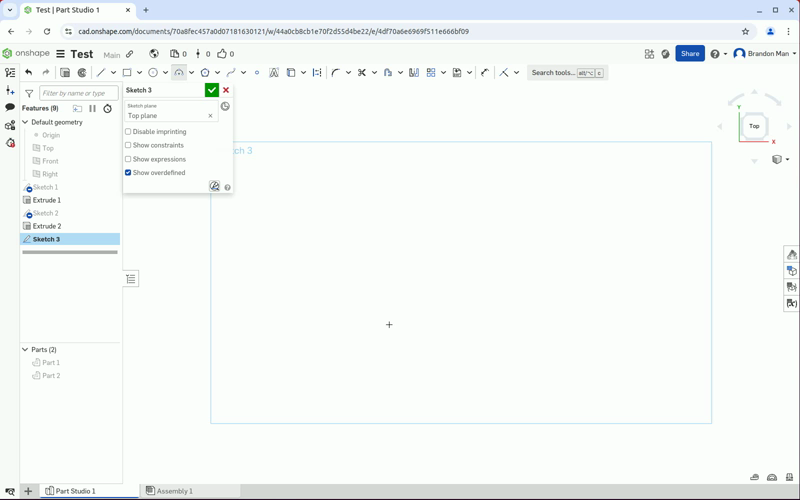
key_down(shift)
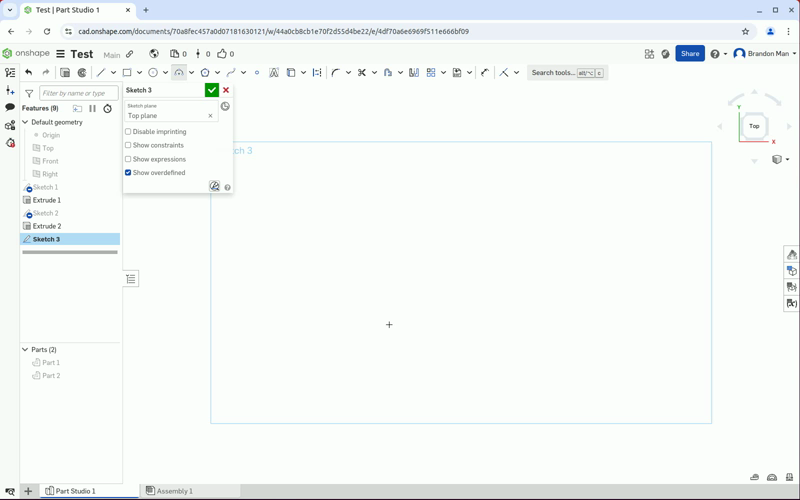
mouse_move(389, 242)
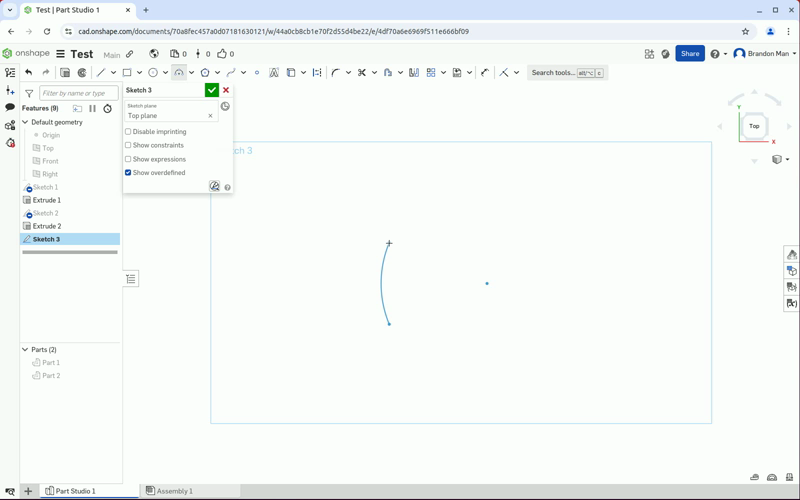
click(389, 242)
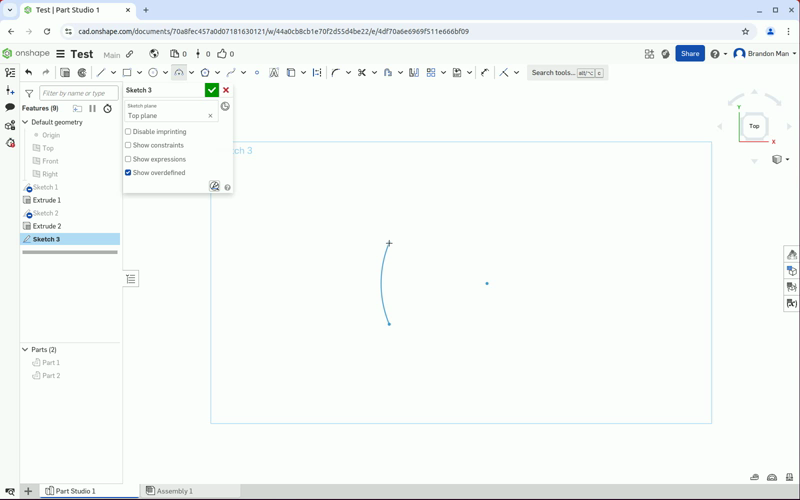
mouse_move(429, 283)
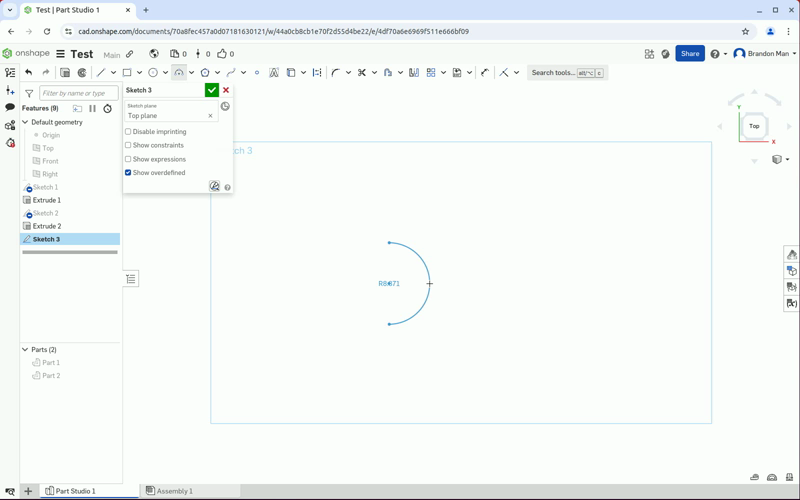
click(429, 283)
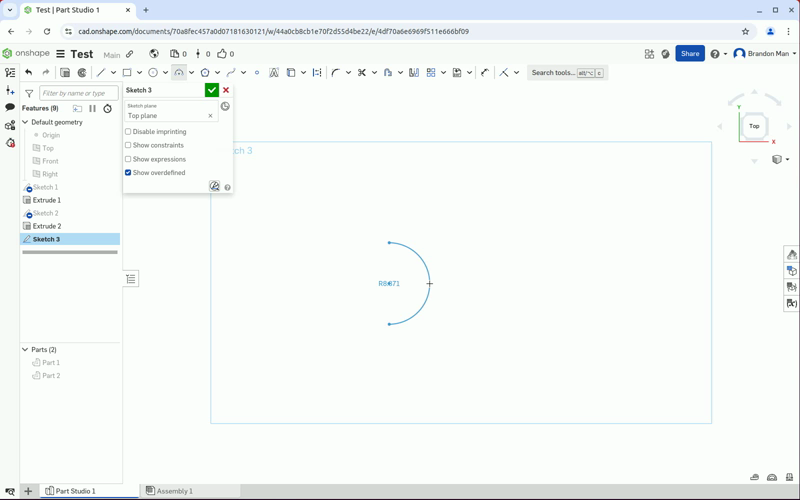
key_up(shift)
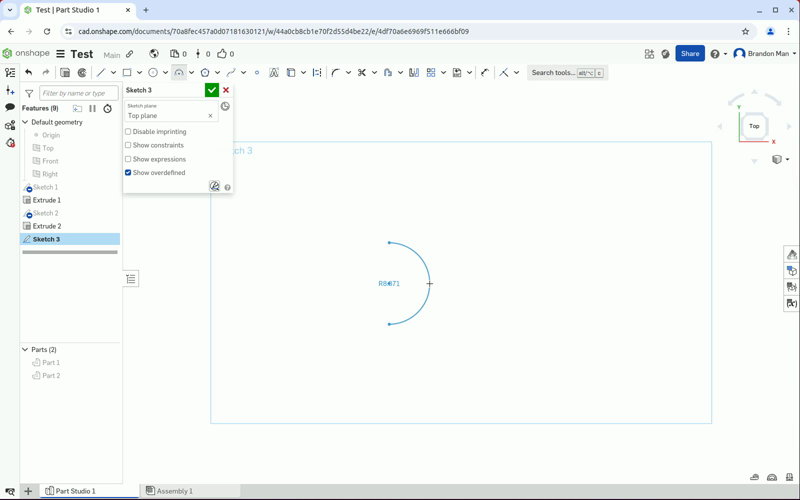
key(esc)
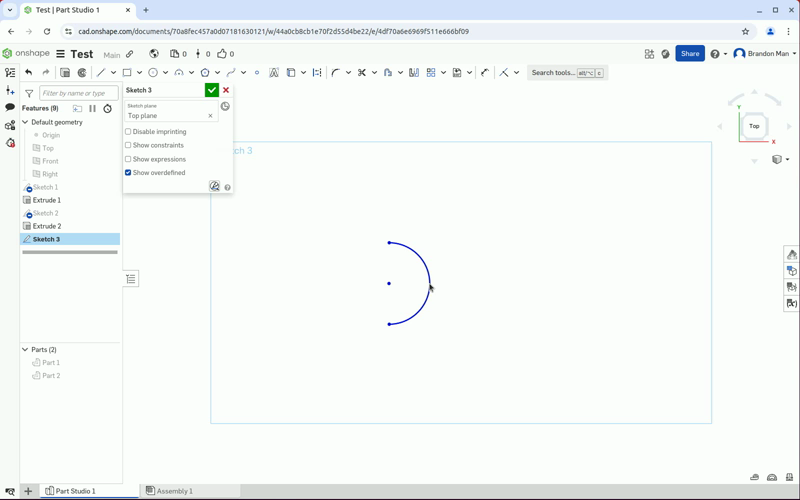
key(l)
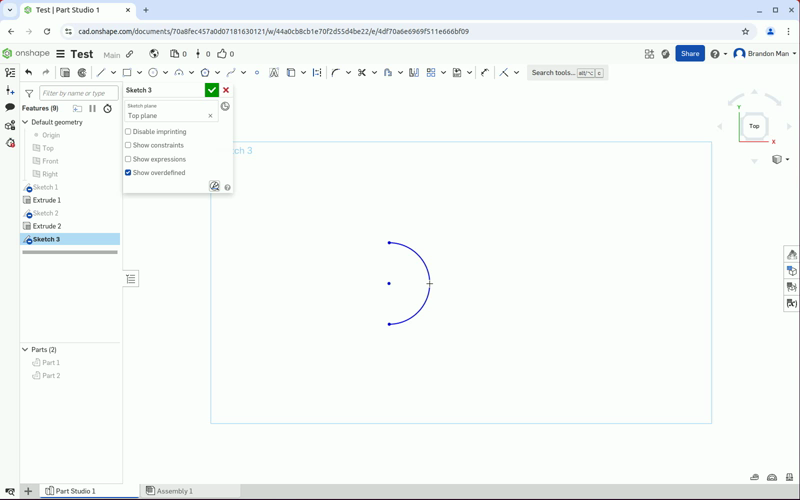
mouse_move(389, 242)
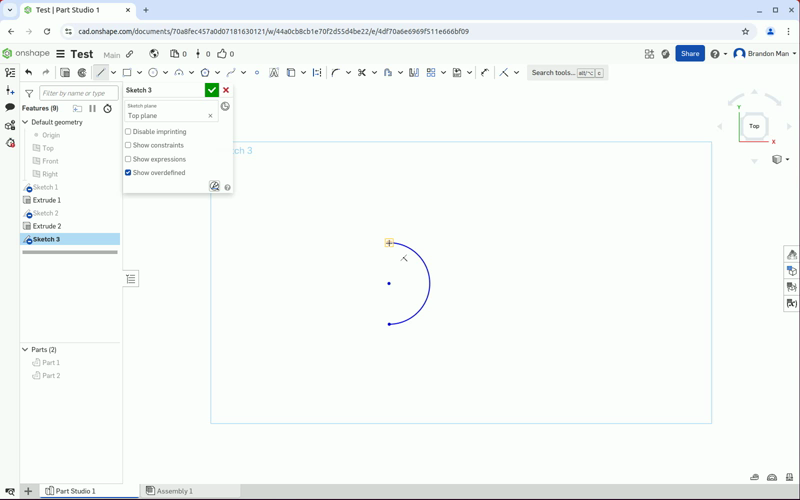
click(389, 242)
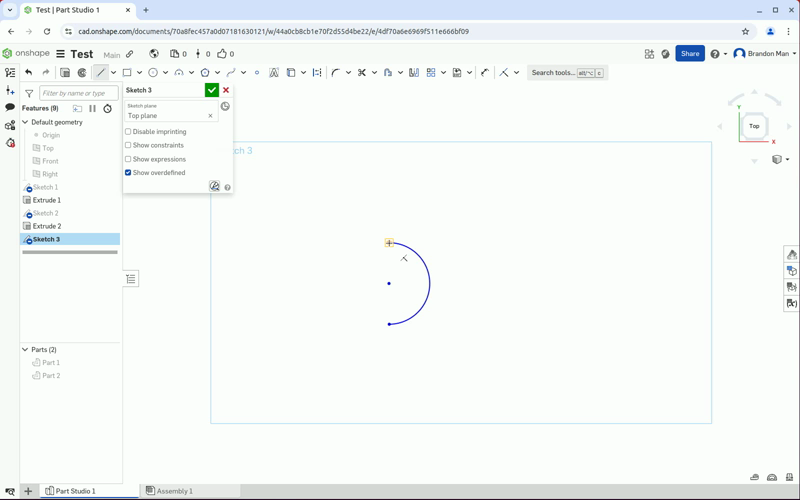
key_down(shift)
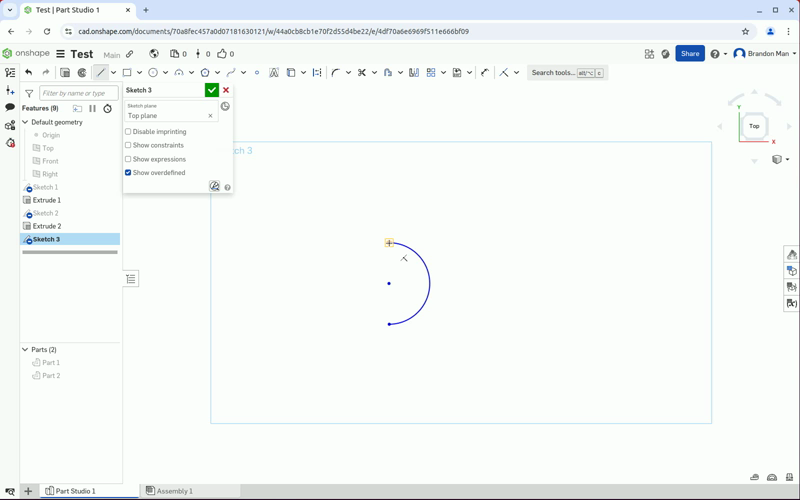
mouse_move(419, 242)
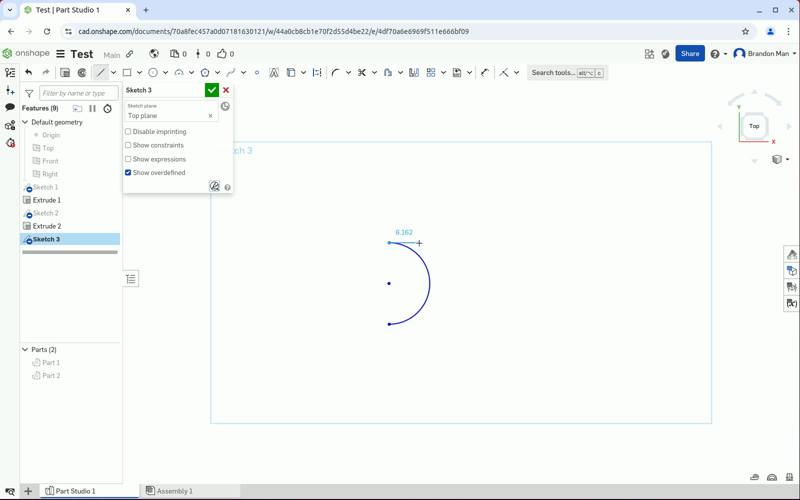
mouse_move(389, 275)
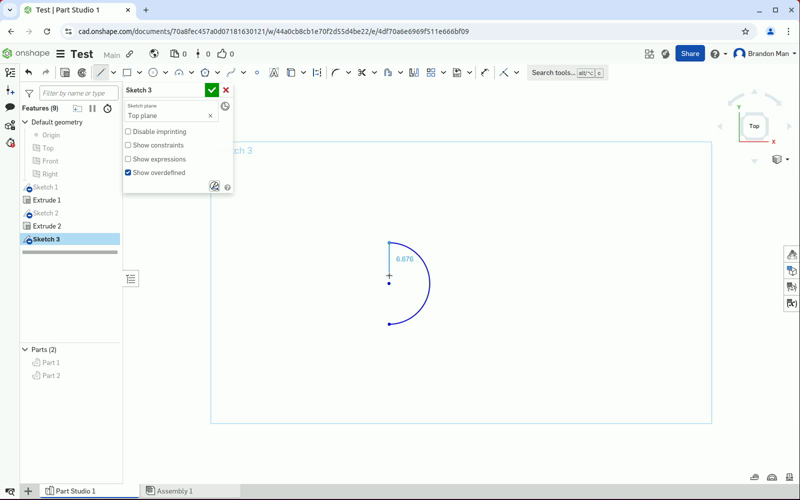
click(389, 275)
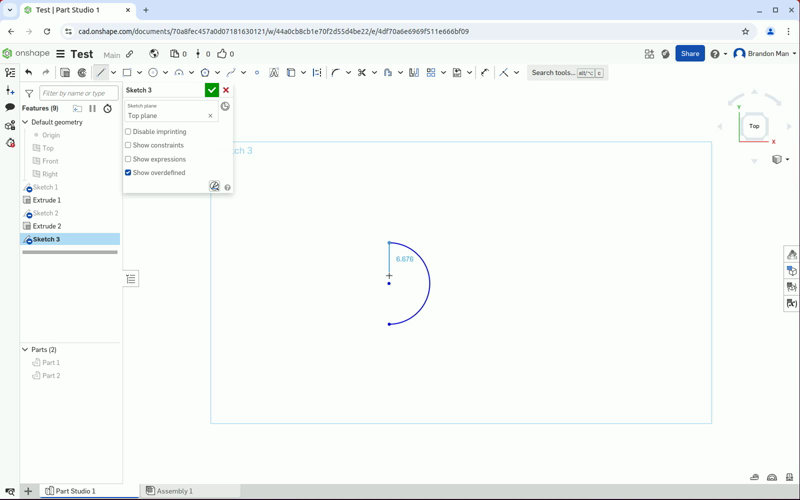
key_up(shift)
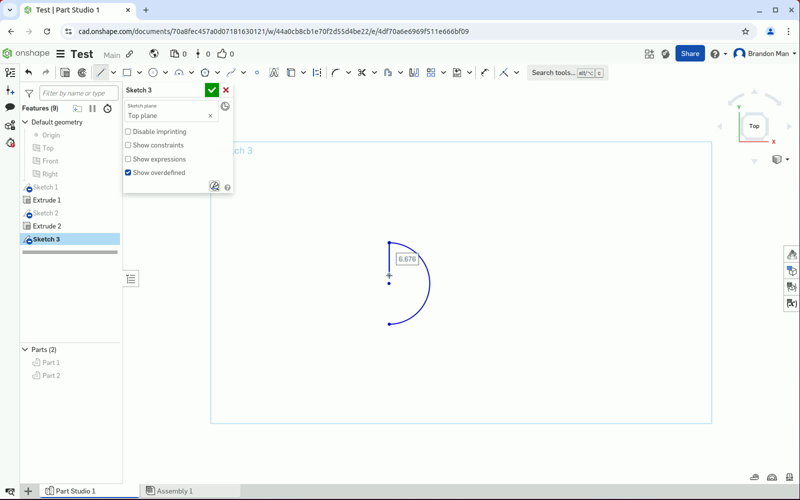
key(esc)
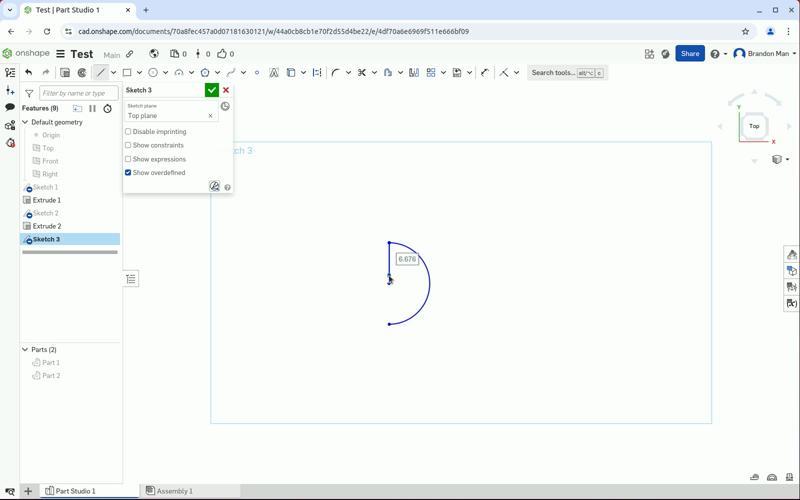
key(a)
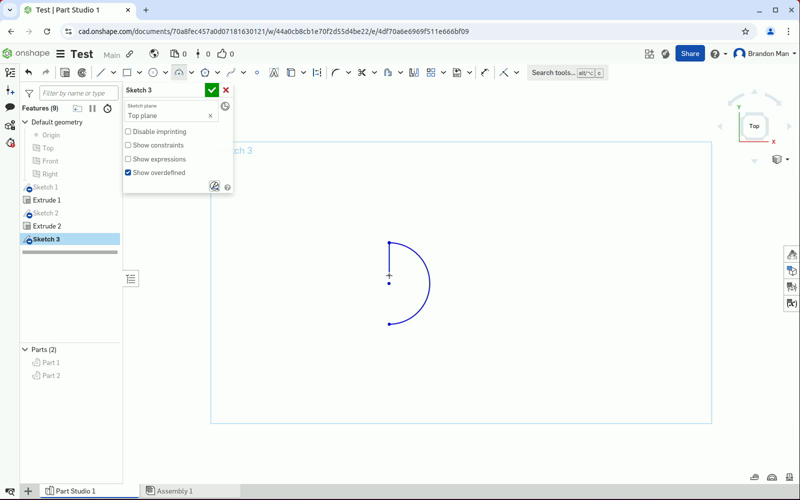
mouse_move(389, 275)
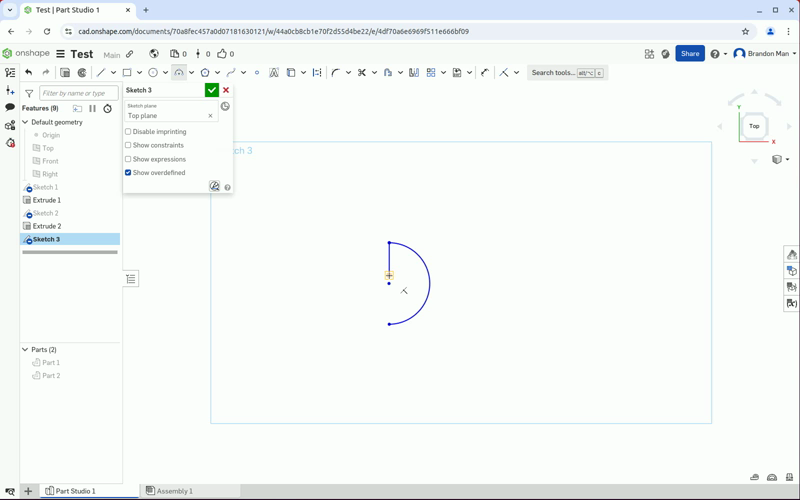
click(389, 275)
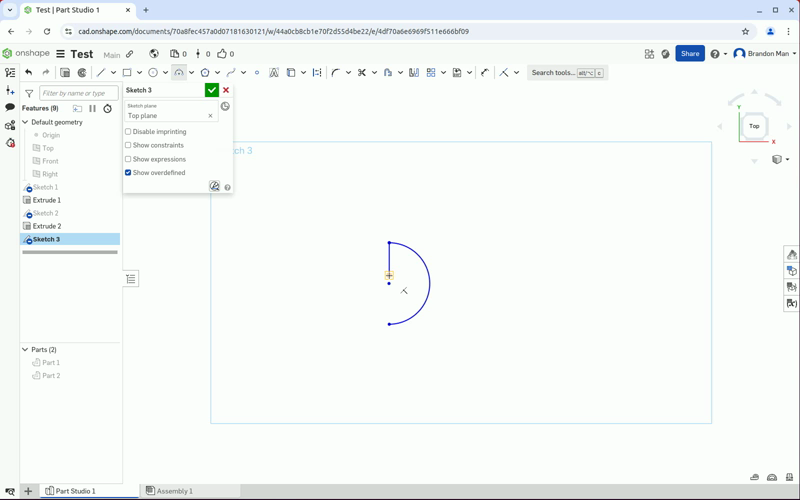
key_down(shift)
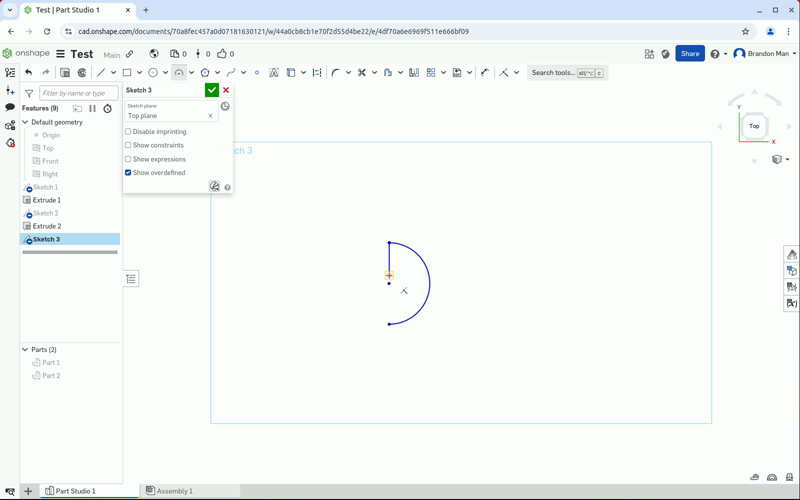
mouse_move(389, 291)
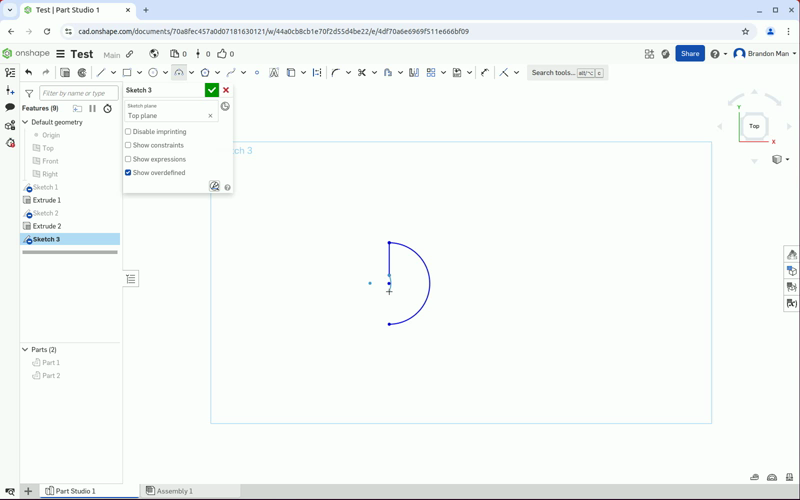
click(389, 291)
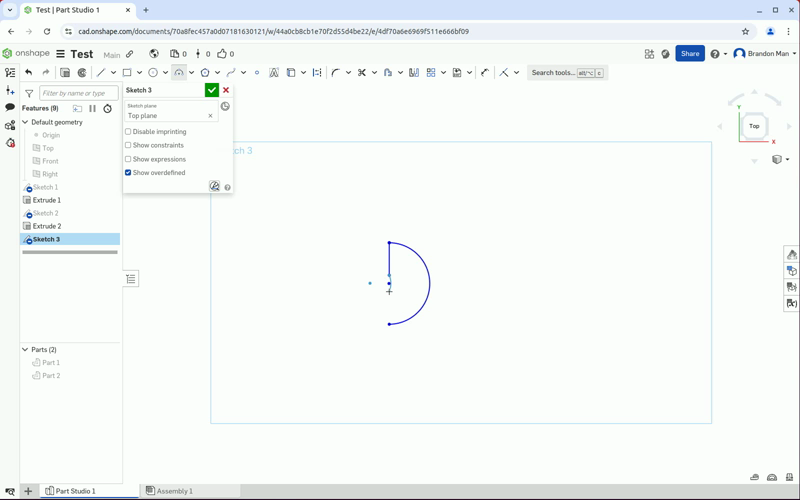
mouse_move(397, 283)
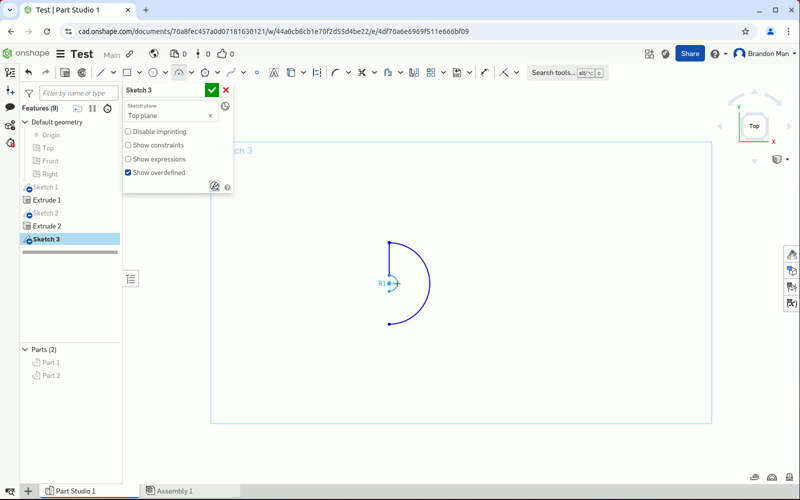
click(397, 283)
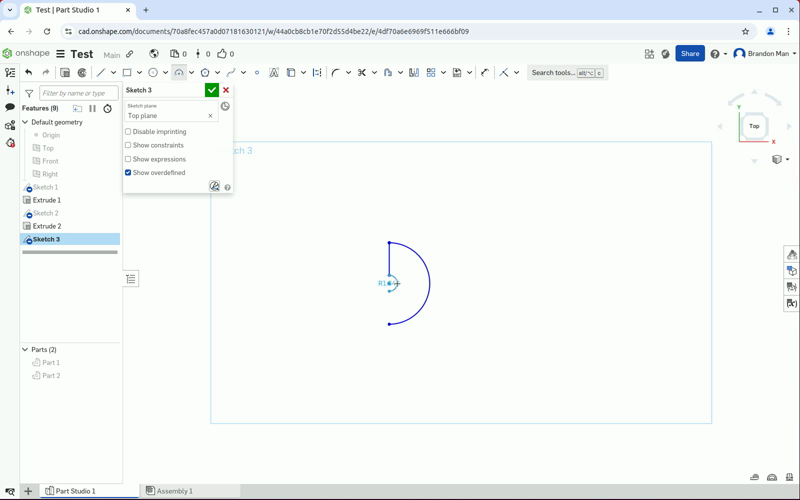
key_up(shift)
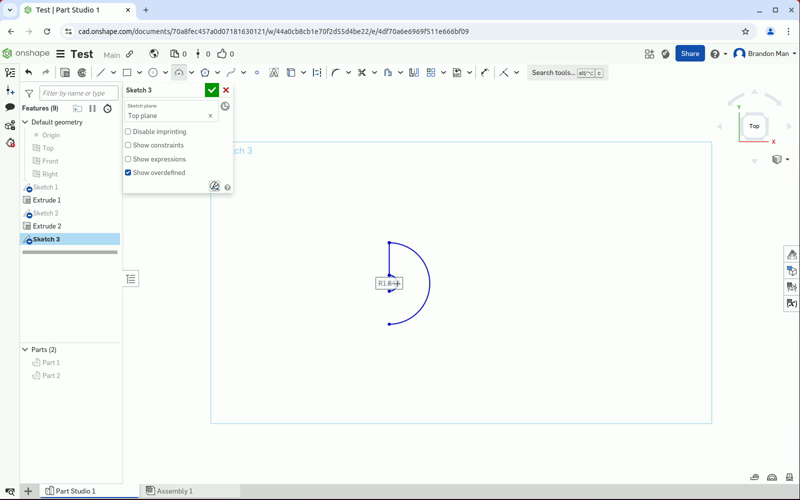
key(esc)
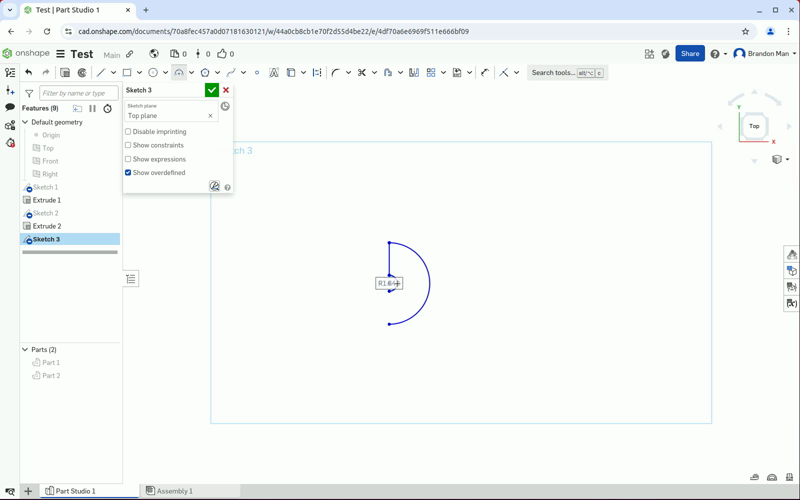
key(l)
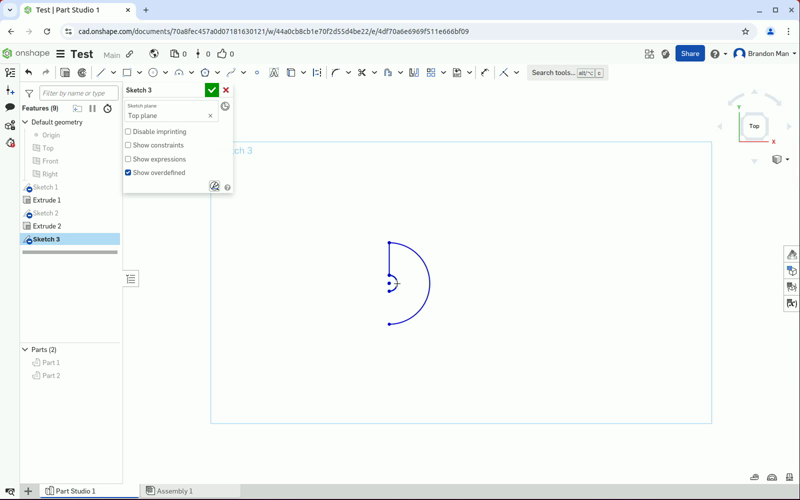
mouse_move(389, 291)
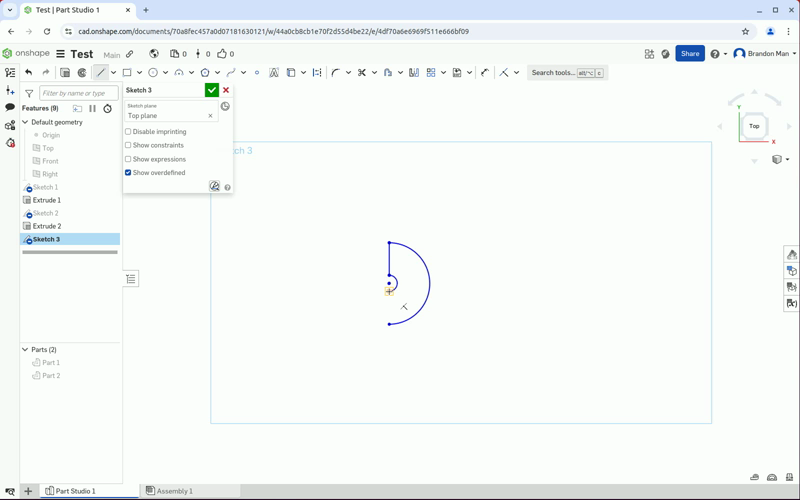
click(389, 291)
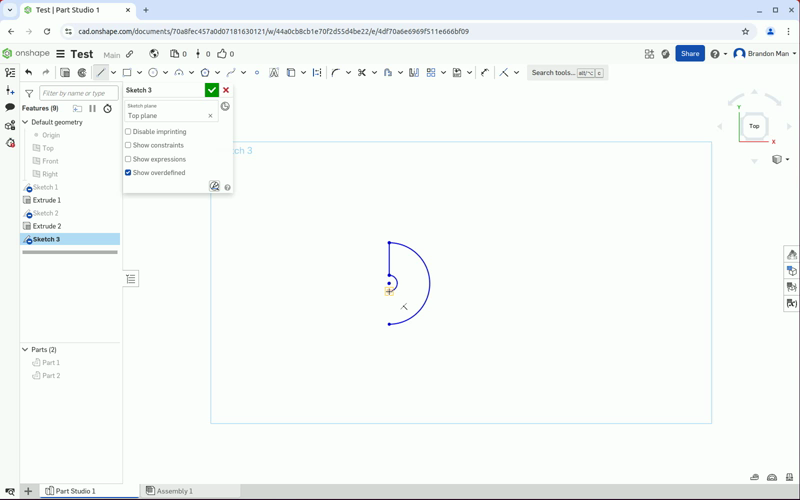
mouse_move(419, 291)
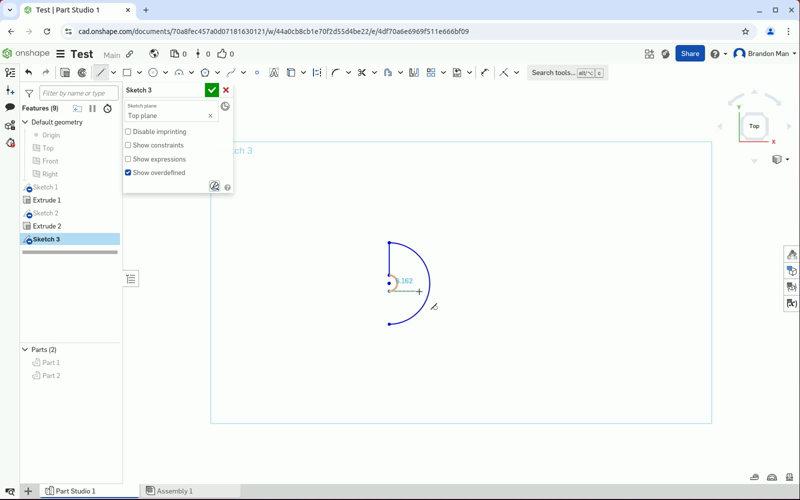
key_down(shift)
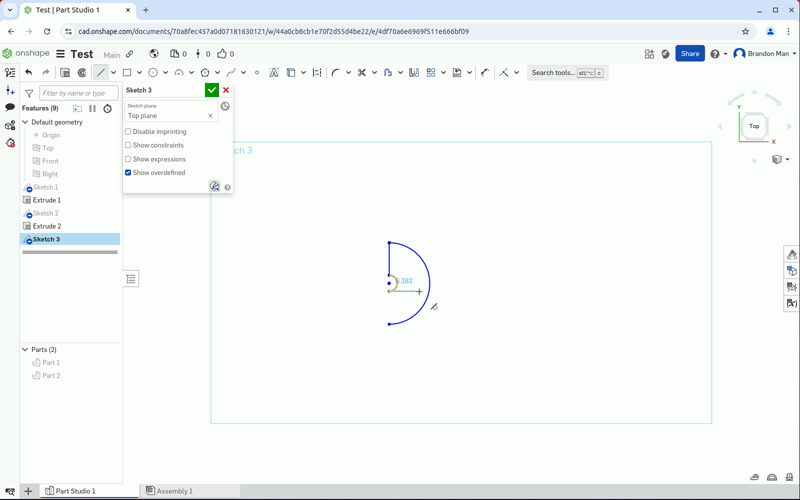
mouse_move(389, 324)
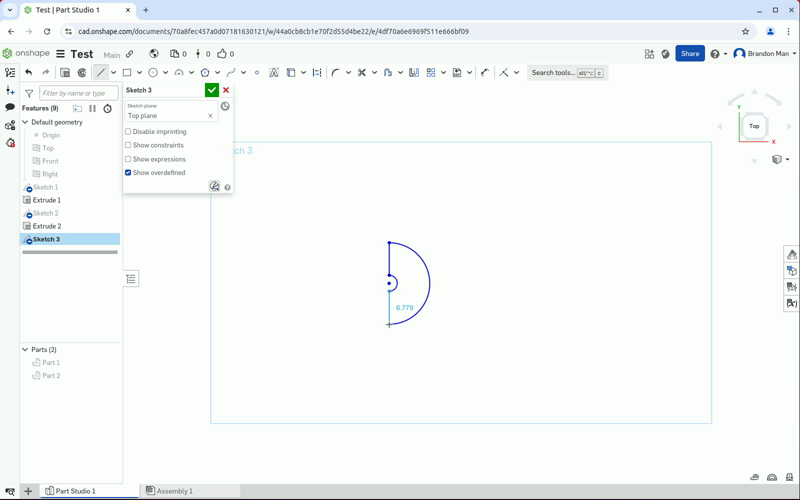
key_up(shift)
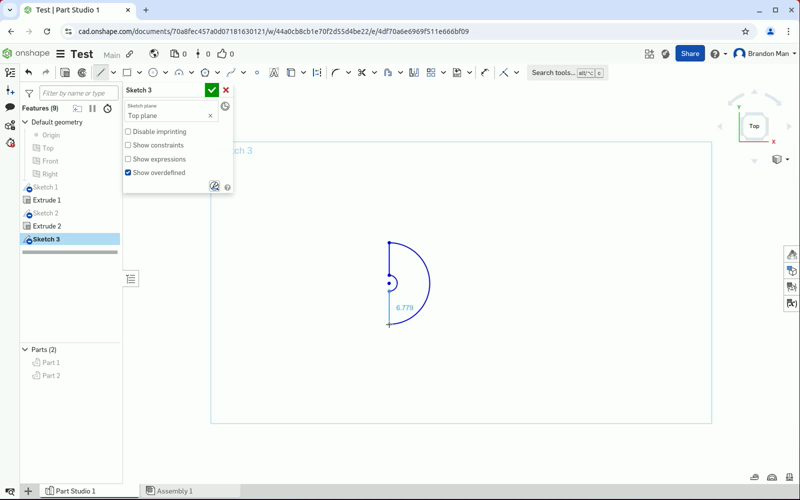
click(389, 324)
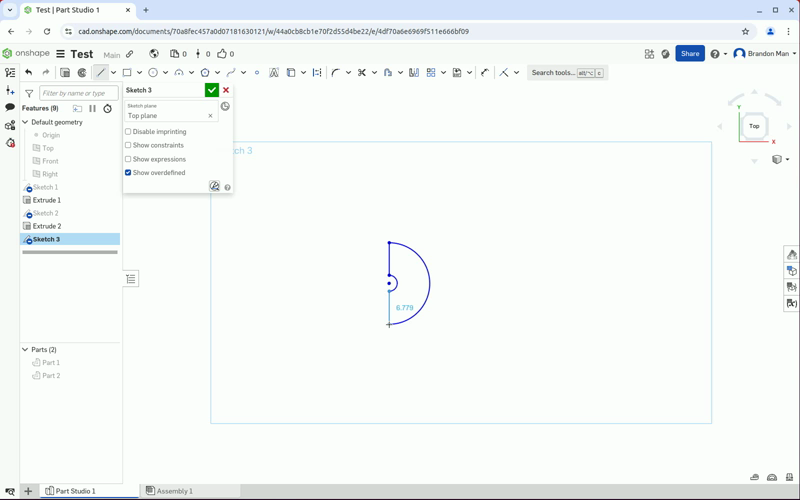
key(esc)
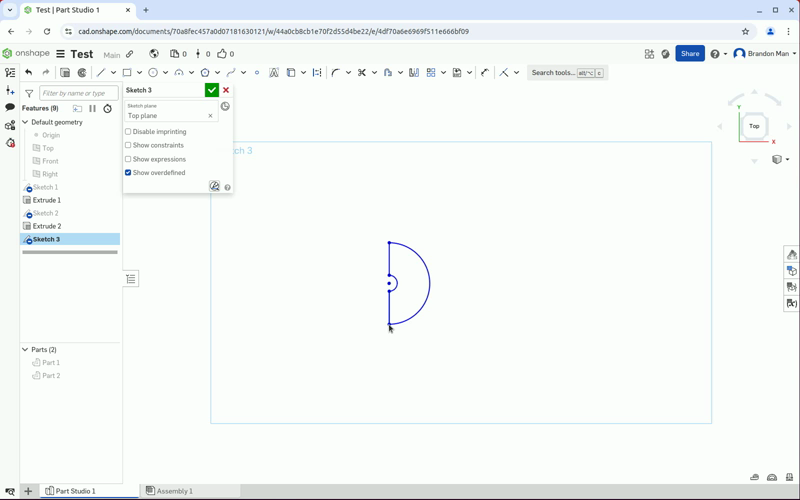
mouse_move(424, 270)
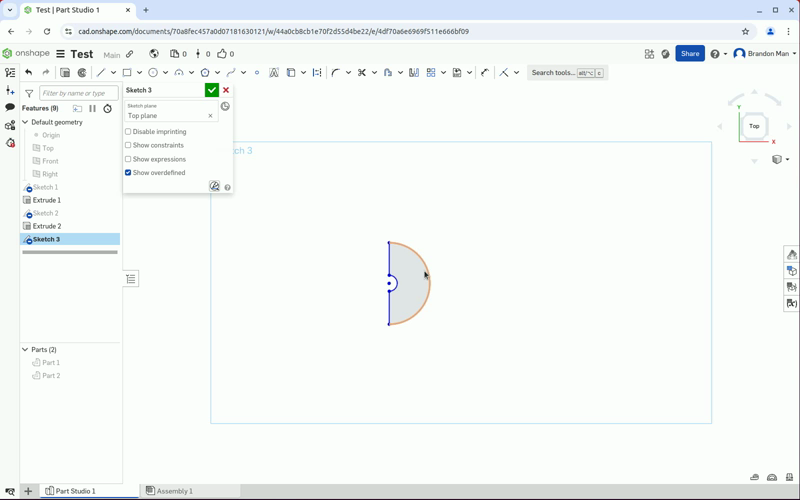
scroll(6)
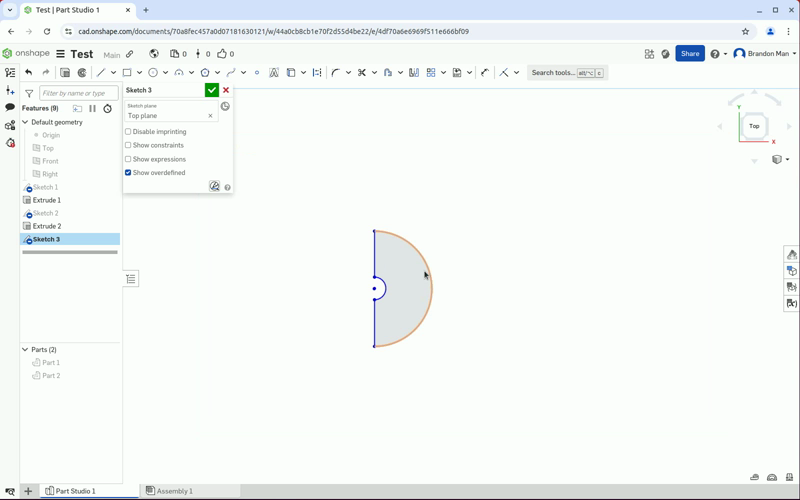
scroll(6)
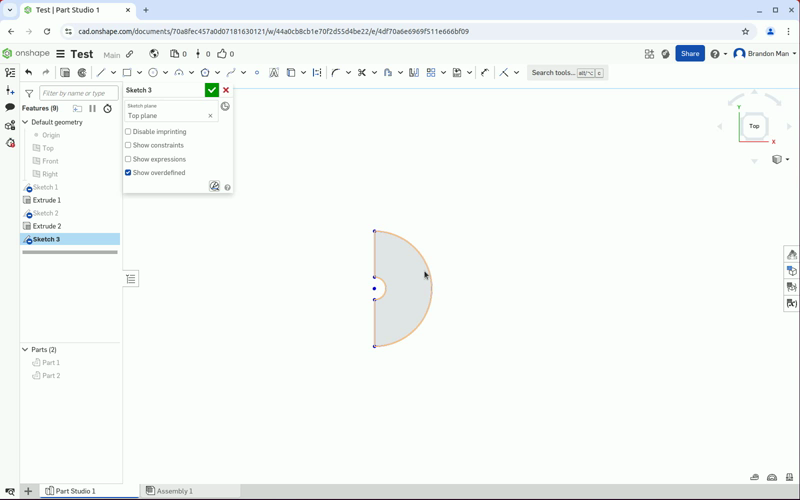
scroll(6)
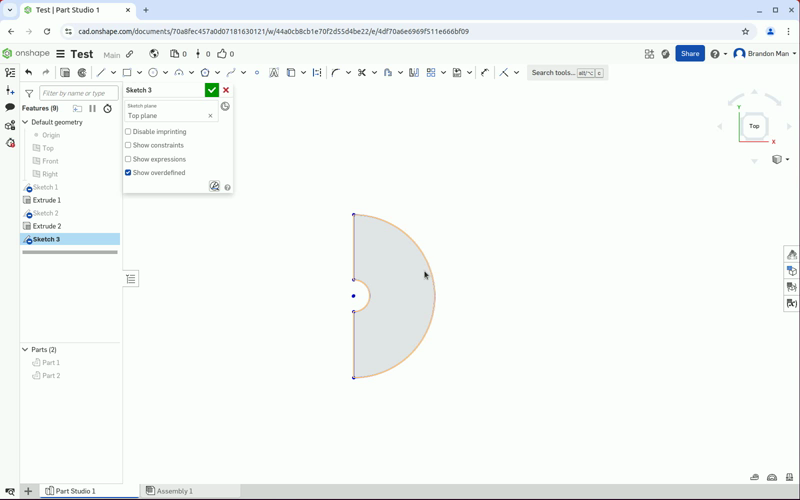
scroll(6)
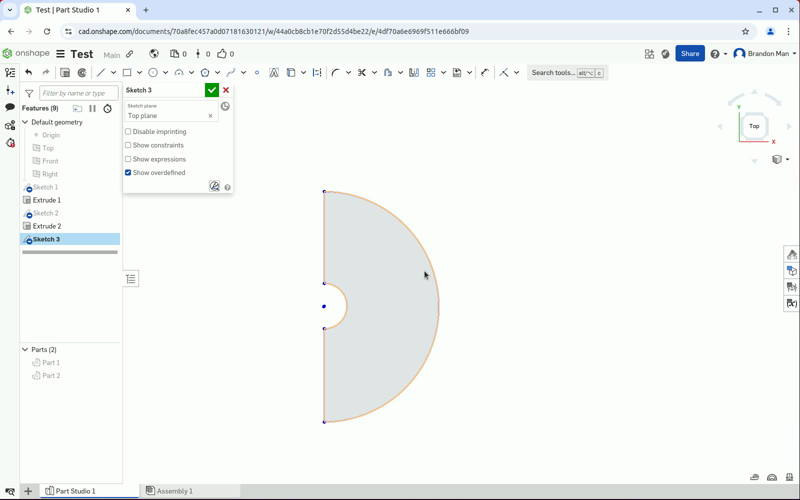
scroll(6)
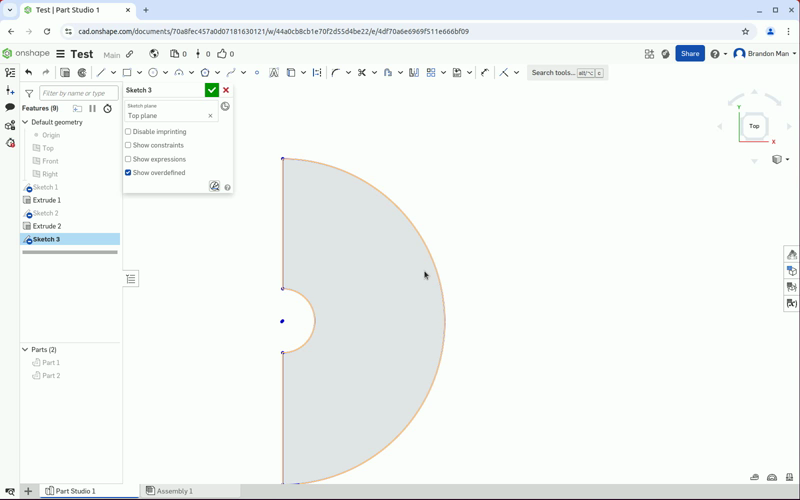
scroll(6)
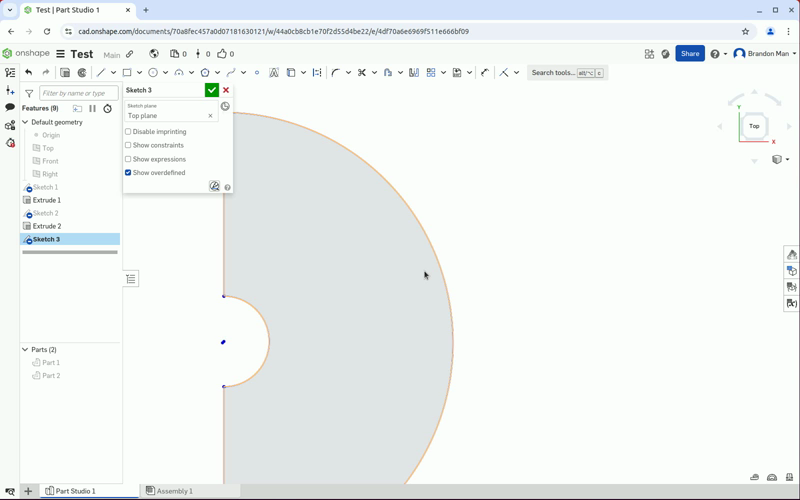
scroll(6)
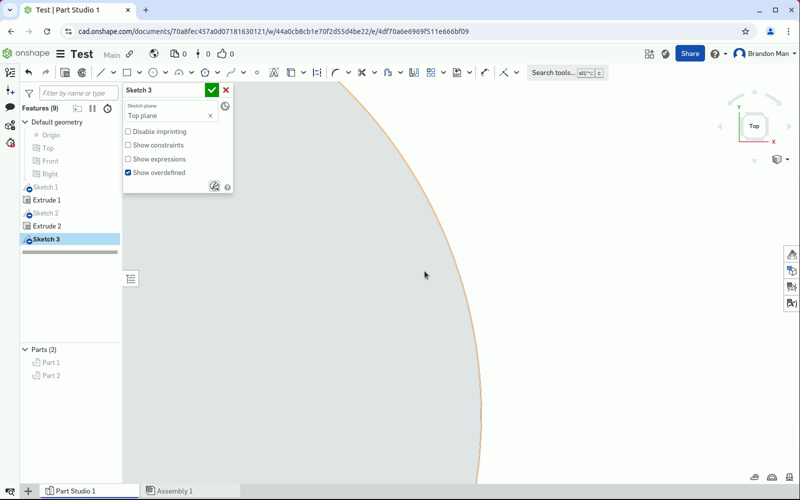
click(424, 270)
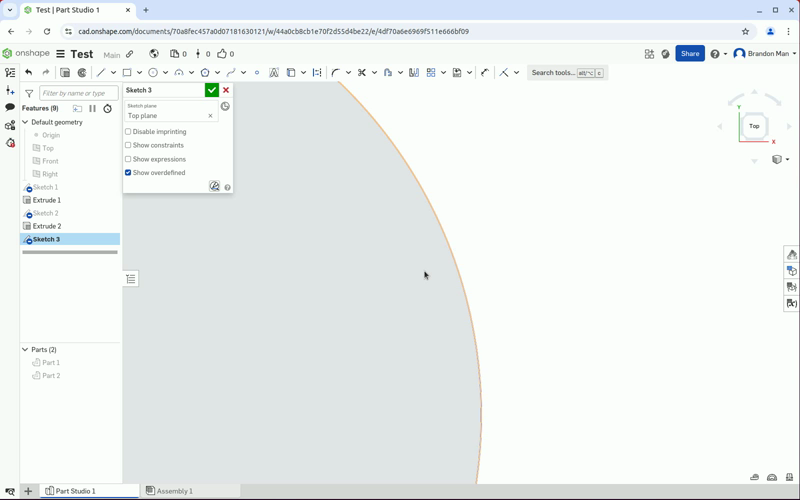
scroll(-6)
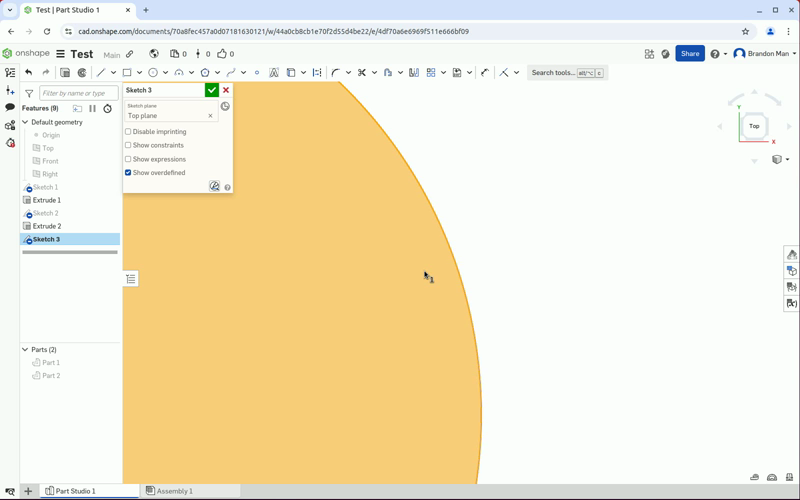
scroll(-6)
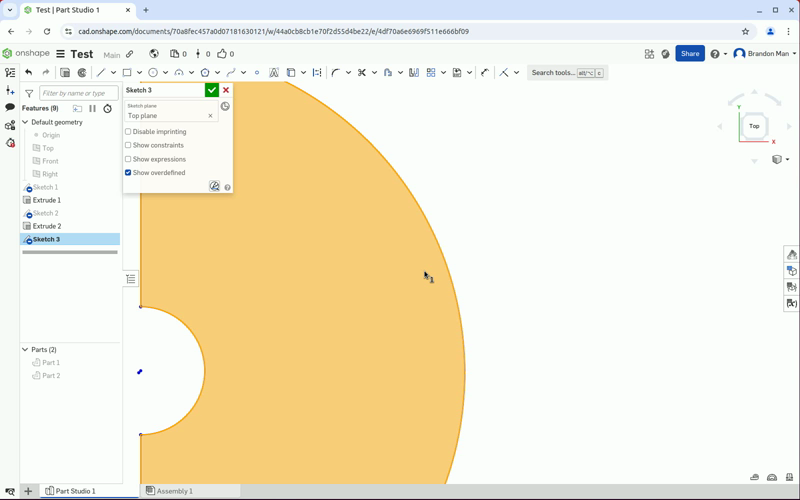
scroll(-6)
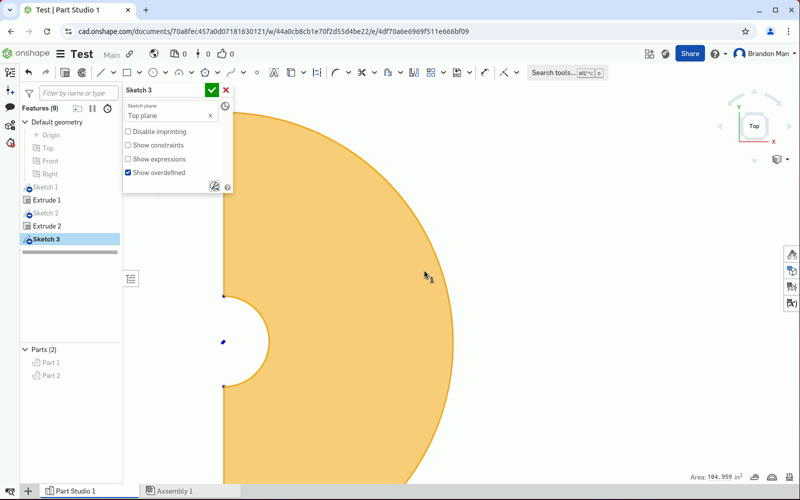
scroll(-6)
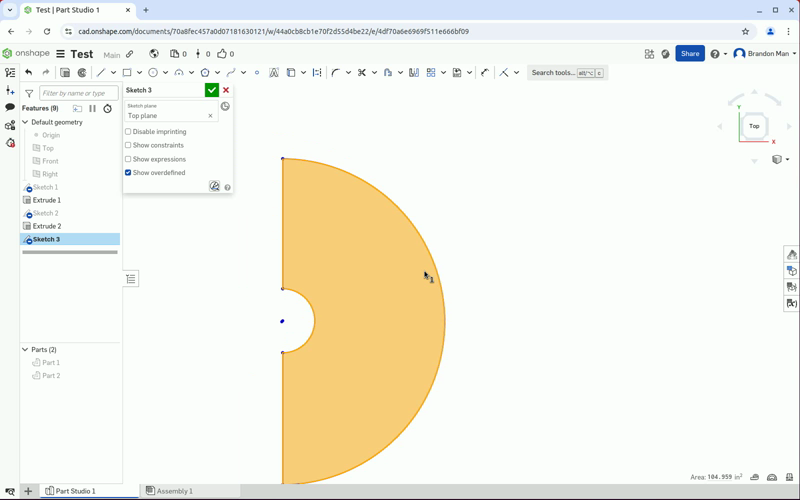
scroll(-6)
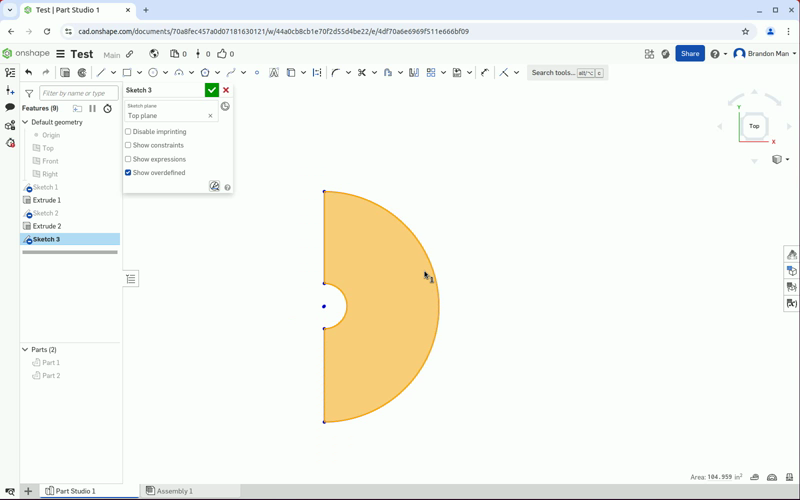
scroll(-6)
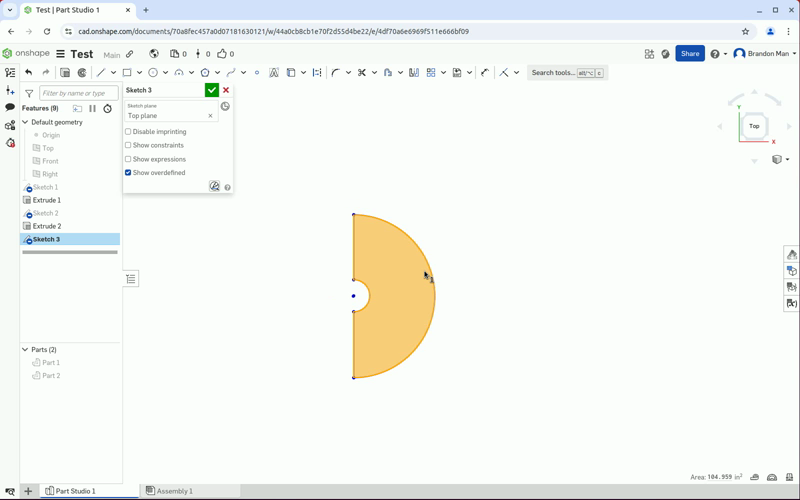
scroll(-6)
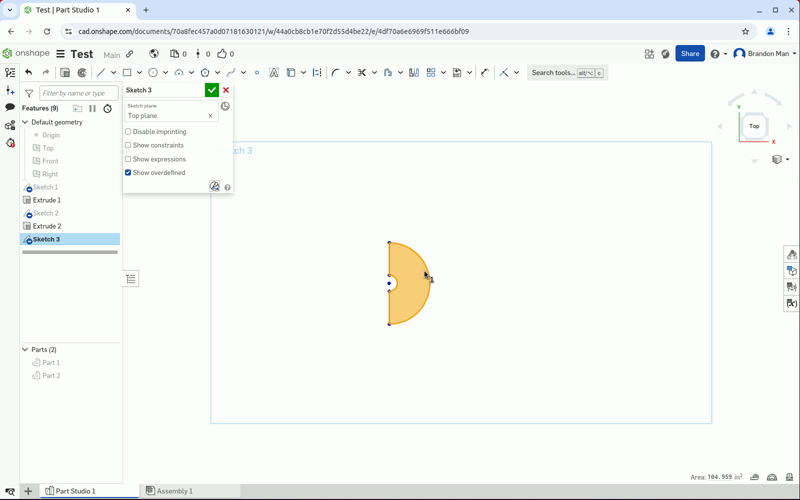
mouse_move(73, 352)
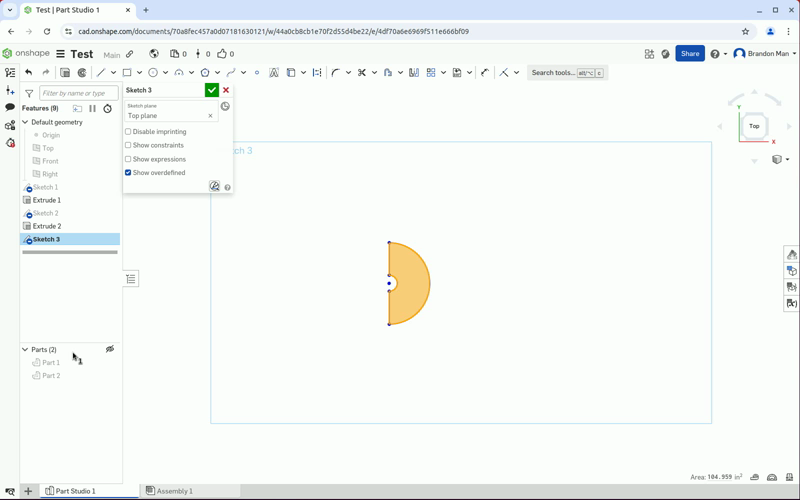
key(shift+y)
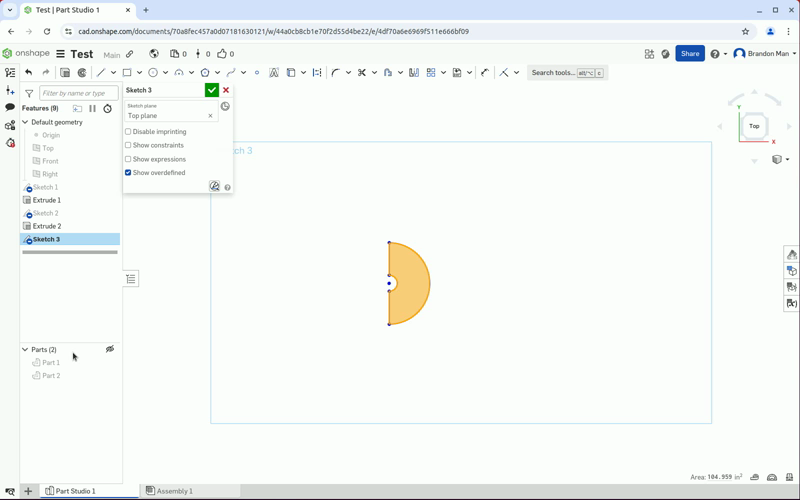
key(shift+e)
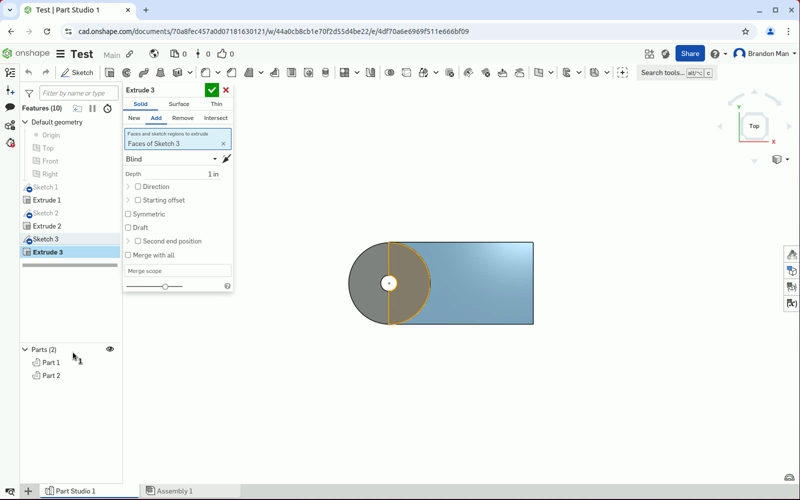
mouse_move(143, 106)
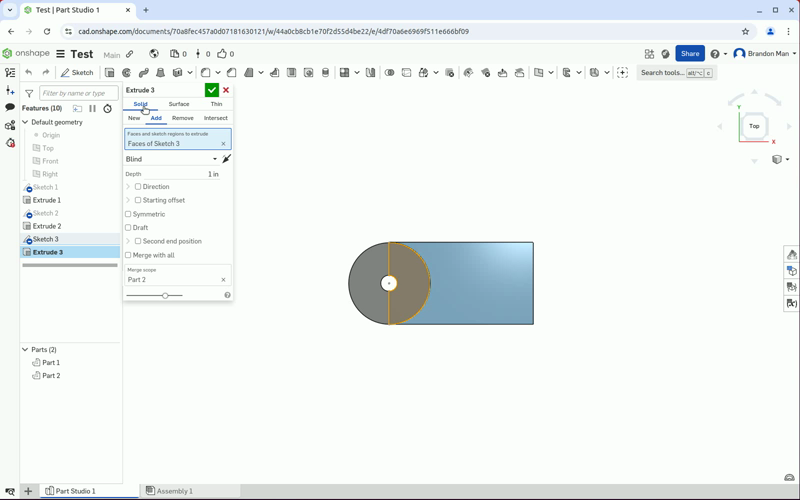
click(143, 106)
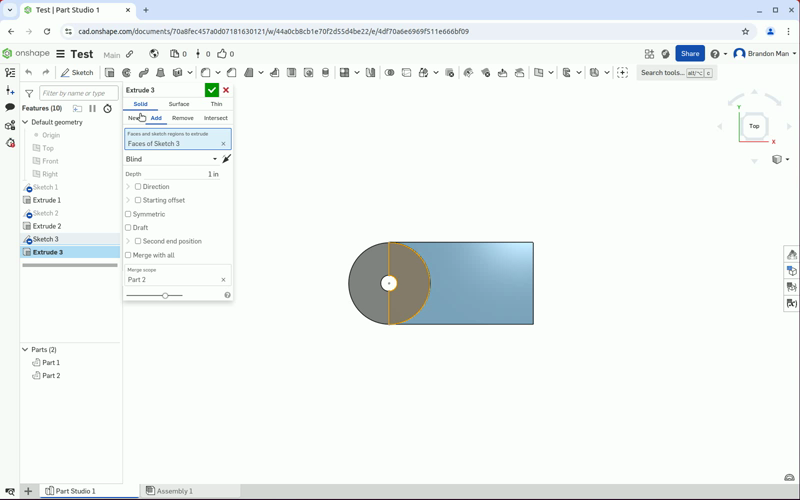
mouse_move(137, 120)
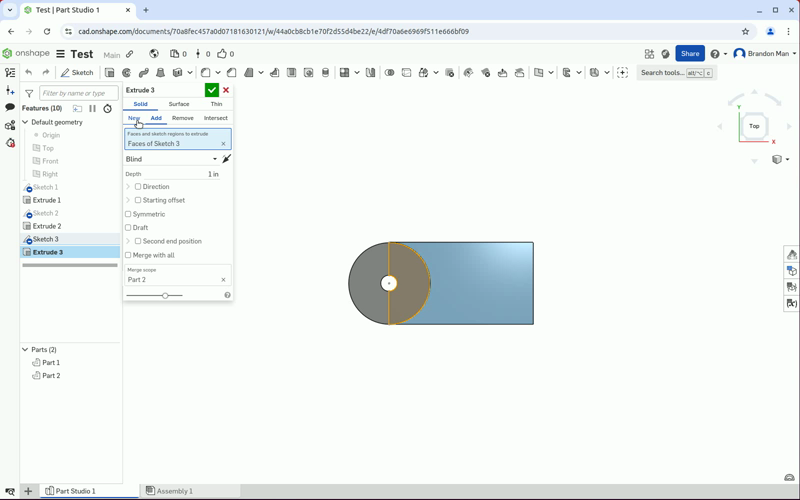
click(137, 120)
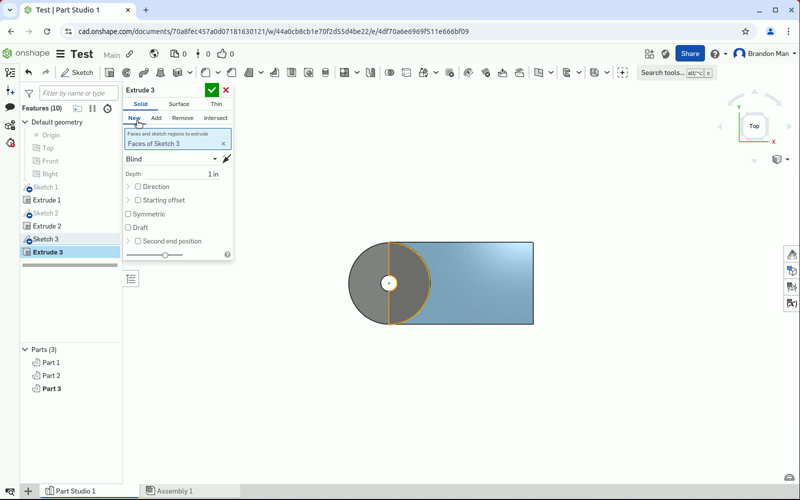
key(tab, 4)
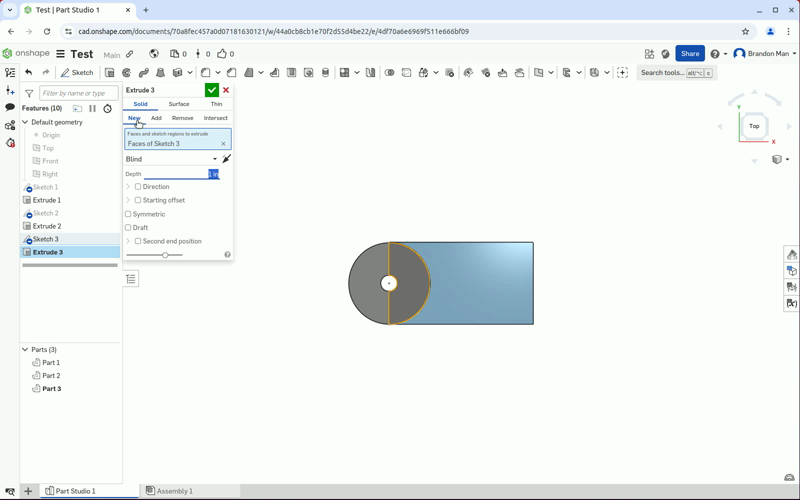
text(3.37)
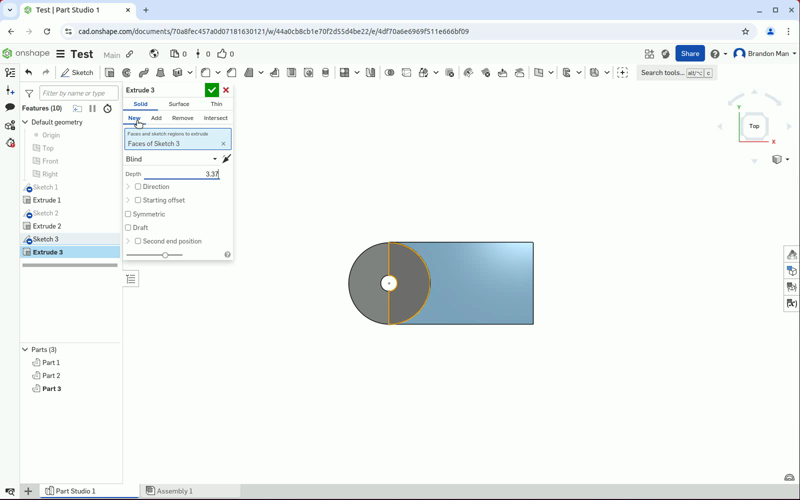
key(enter)
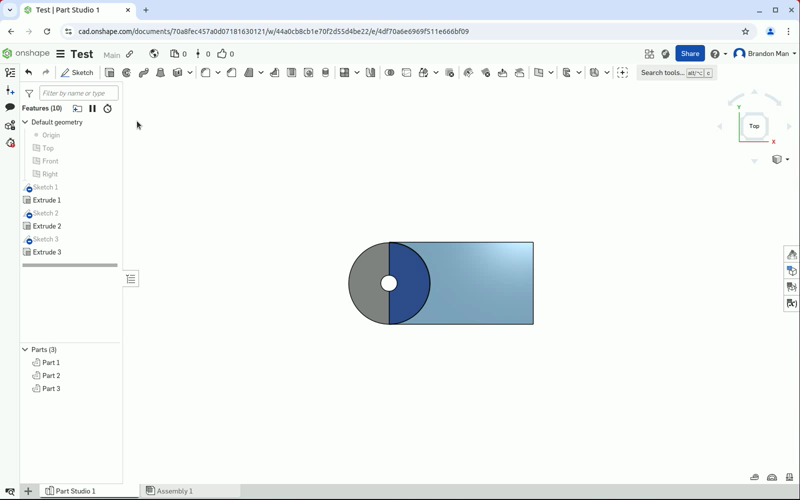
key(shift+h)
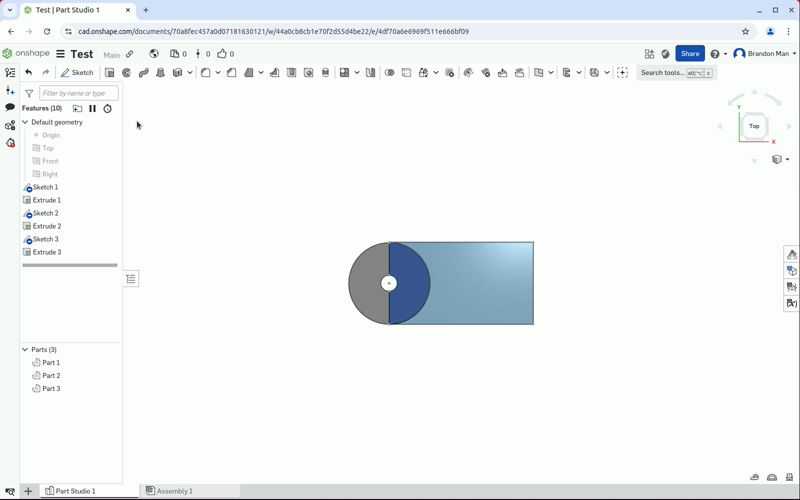
key(shift+h)
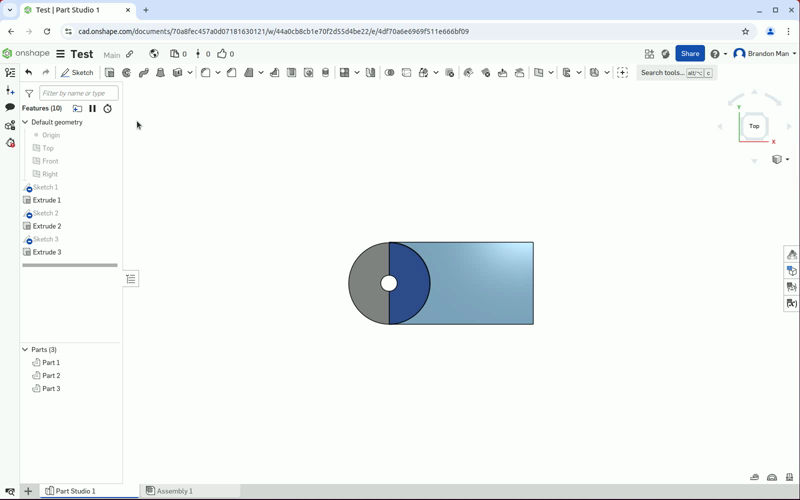
mouse_move(73, 189)
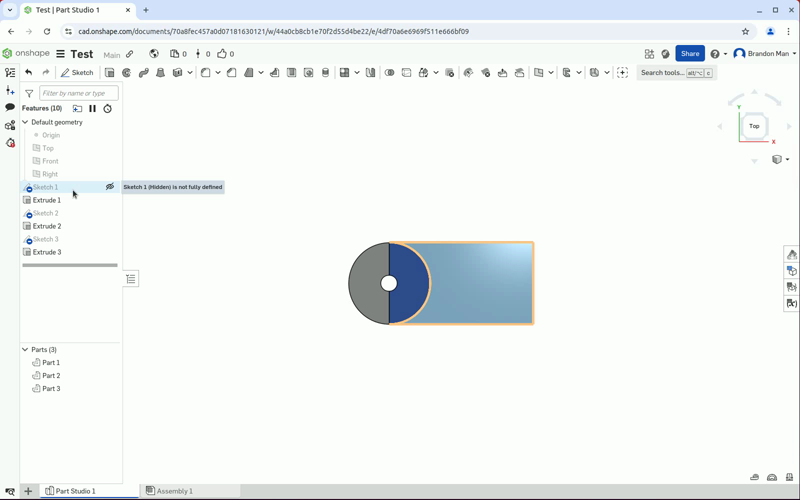
click(73, 189)
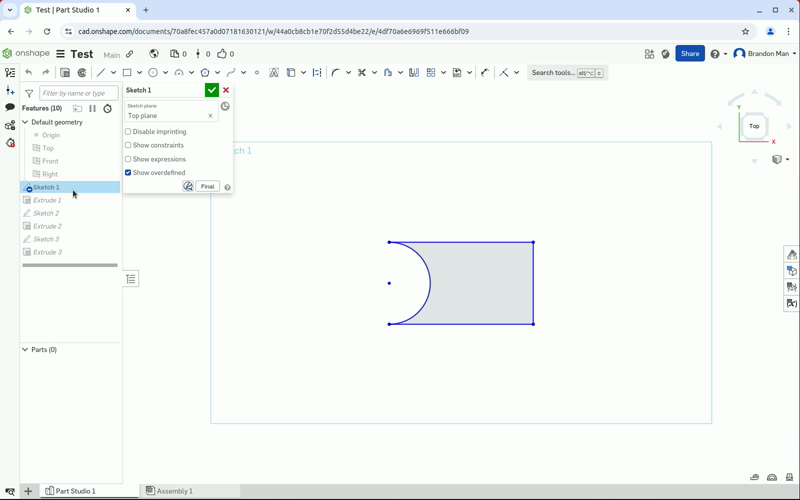
mouse_move(229, 92)
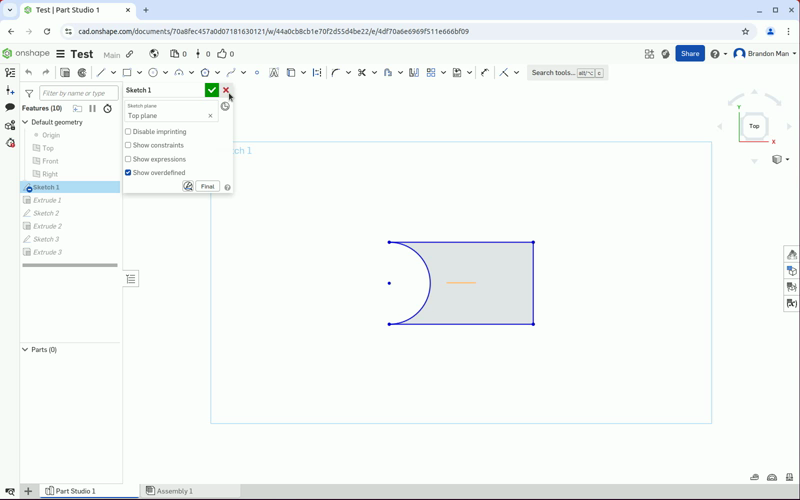
click(229, 92)
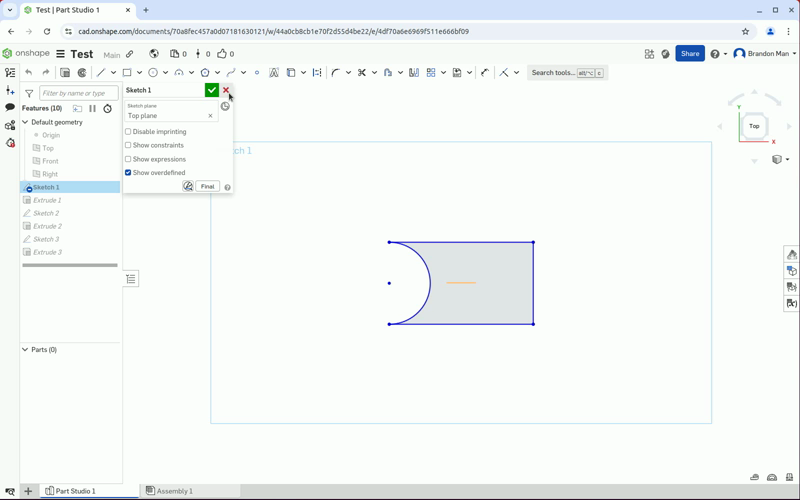
key(shift+s)
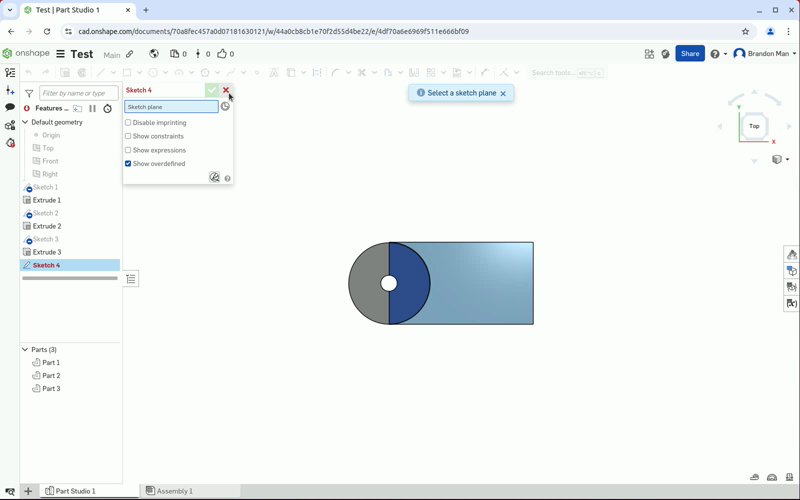
mouse_move(73, 150)
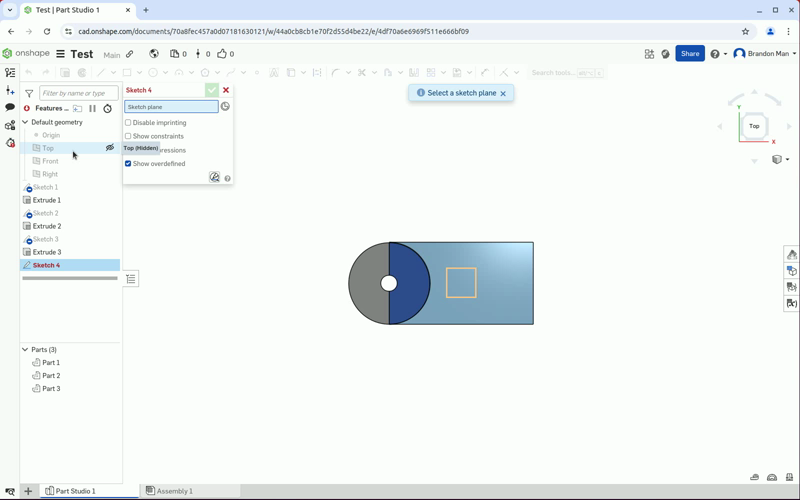
click(73, 150)
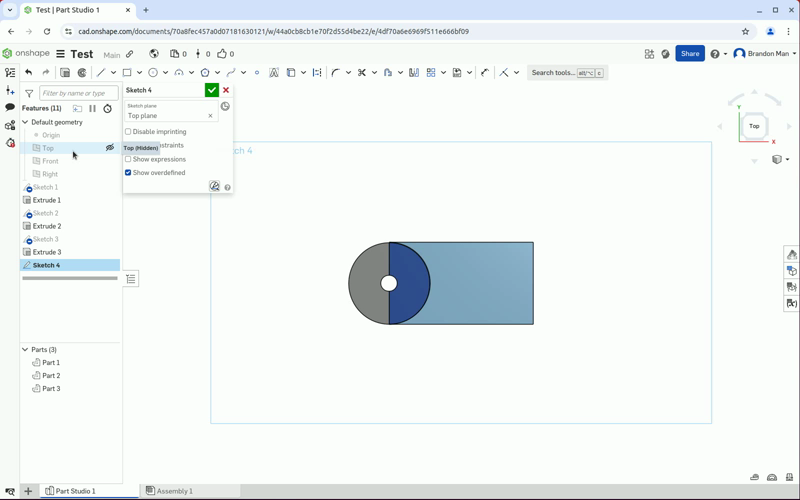
mouse_move(73, 352)
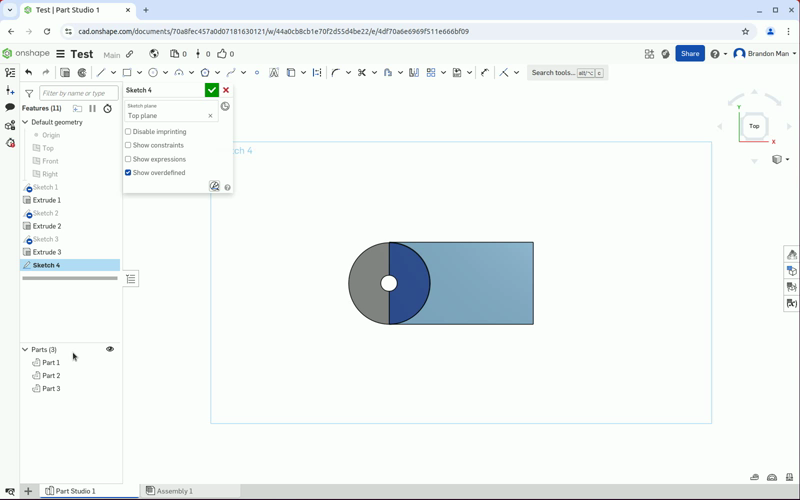
key(y)
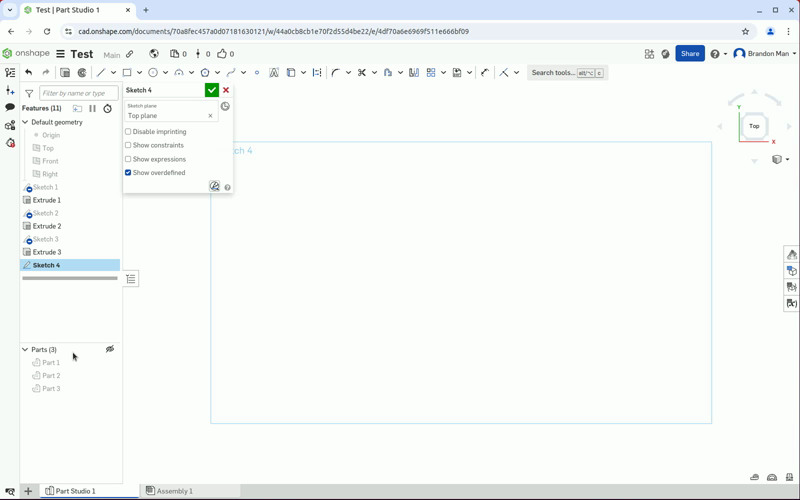
key(l)
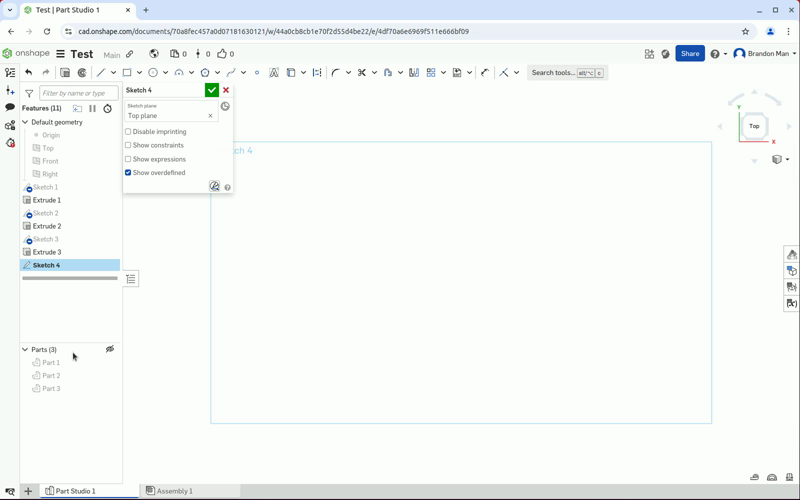
key_down(shift)
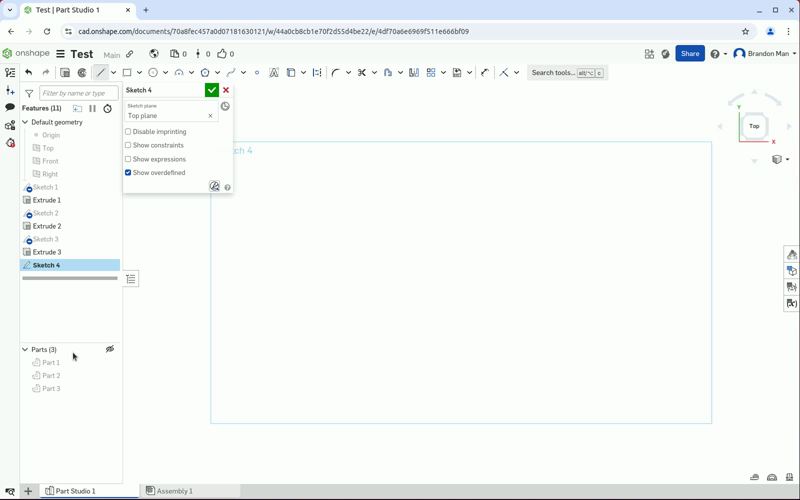
mouse_move(389, 324)
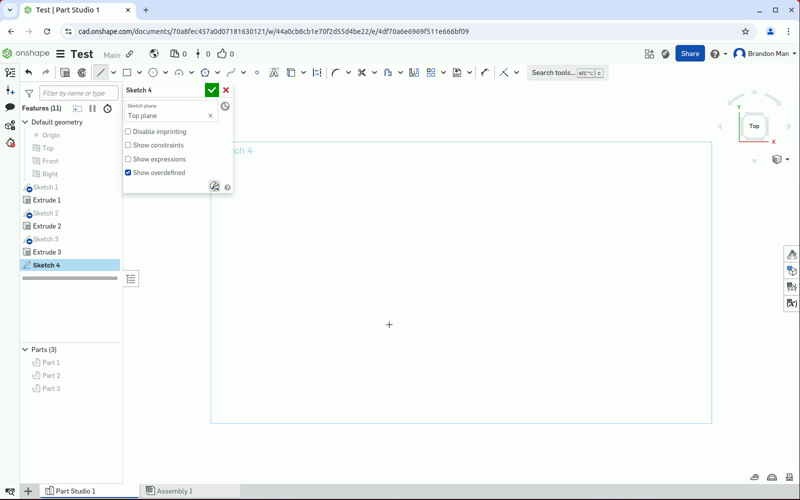
click(389, 324)
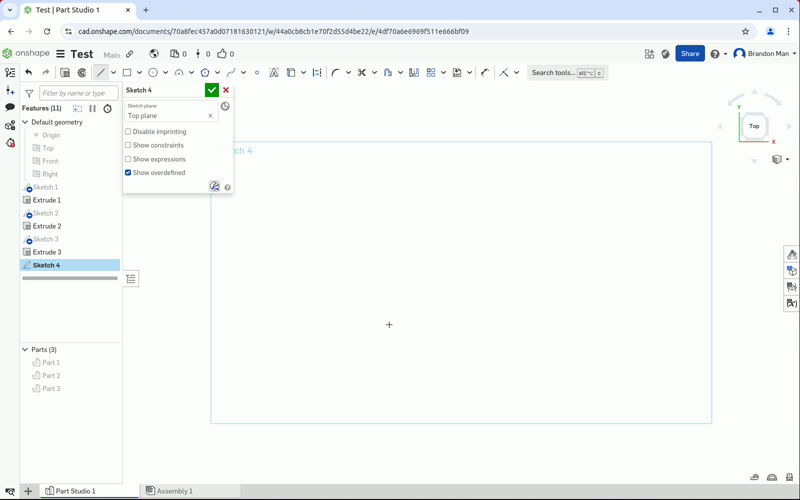
key_up(shift)
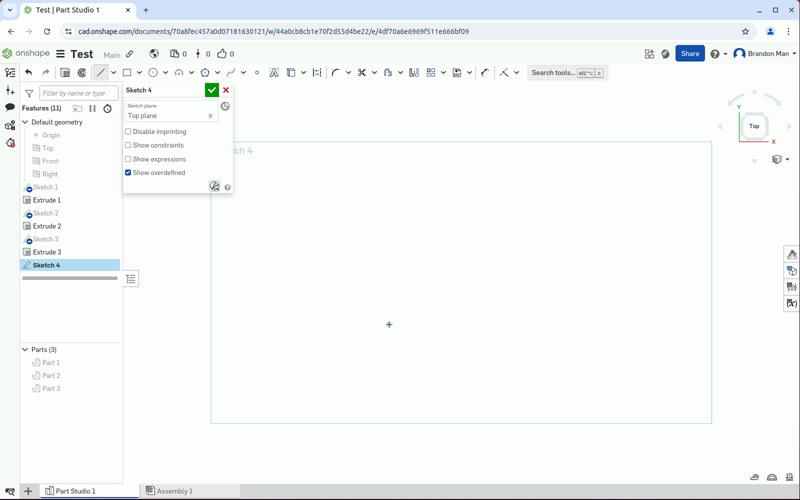
key_down(shift)
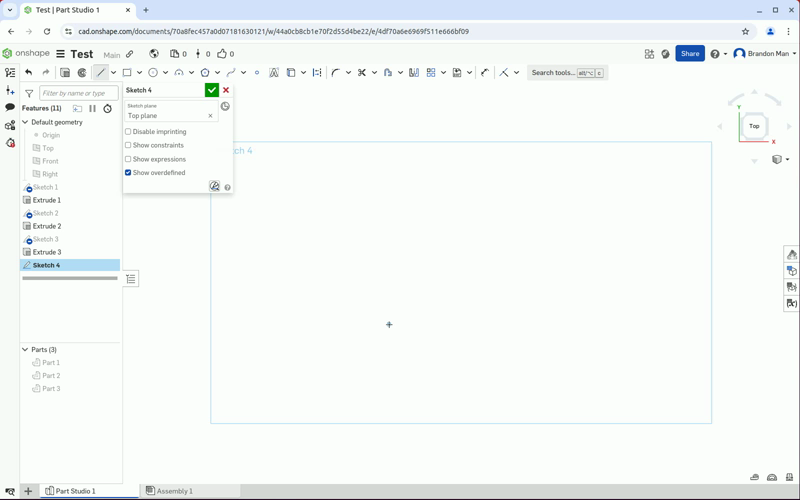
mouse_move(419, 324)
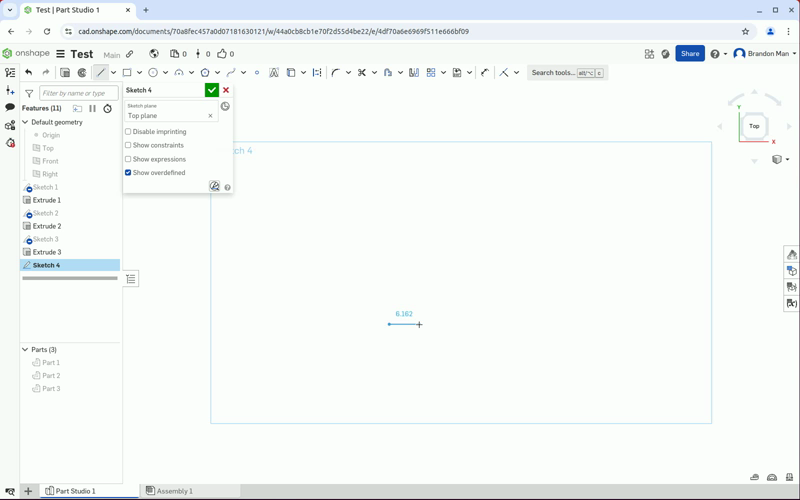
mouse_move(389, 291)
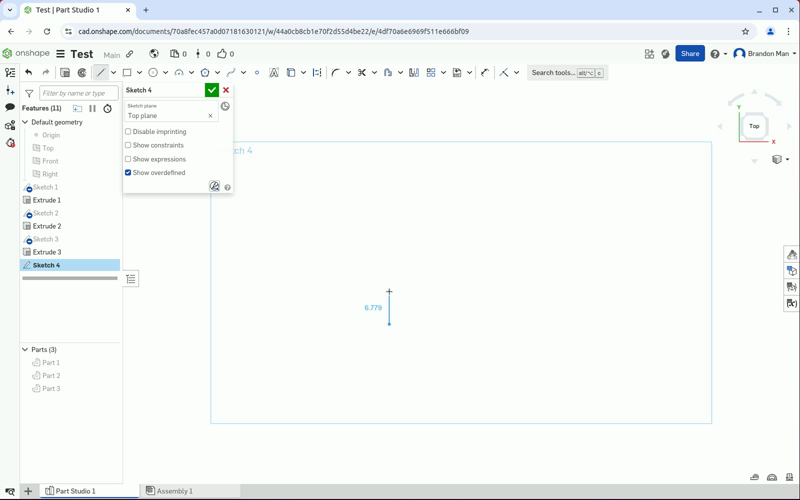
click(389, 291)
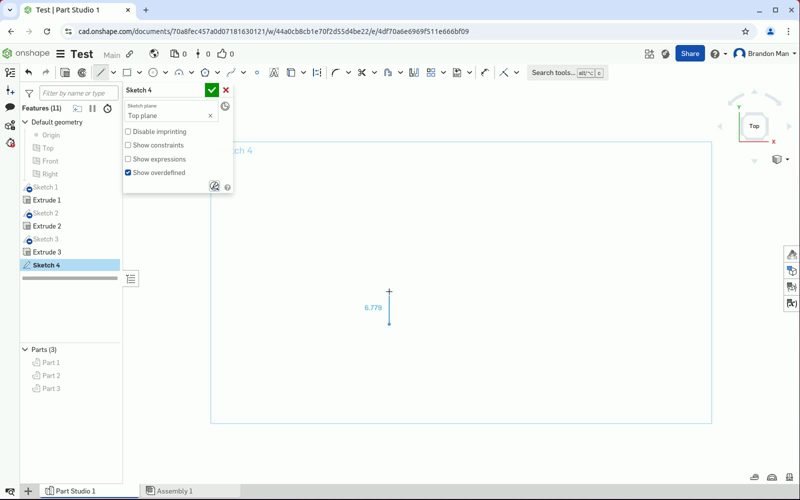
key_up(shift)
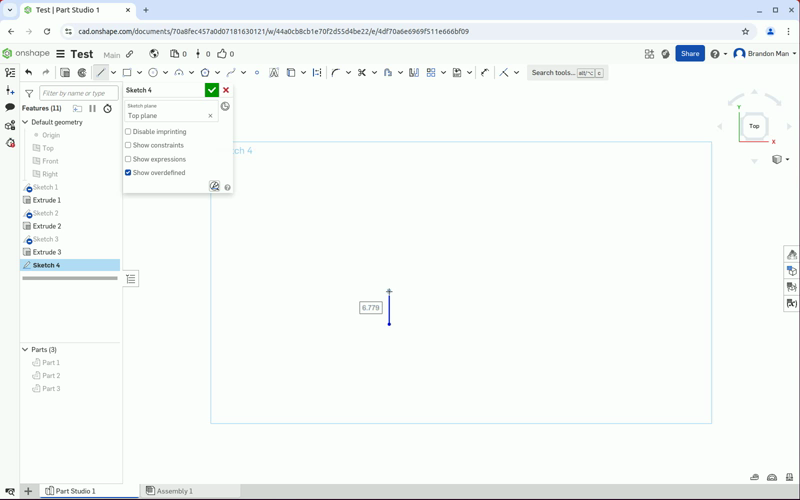
key(esc)
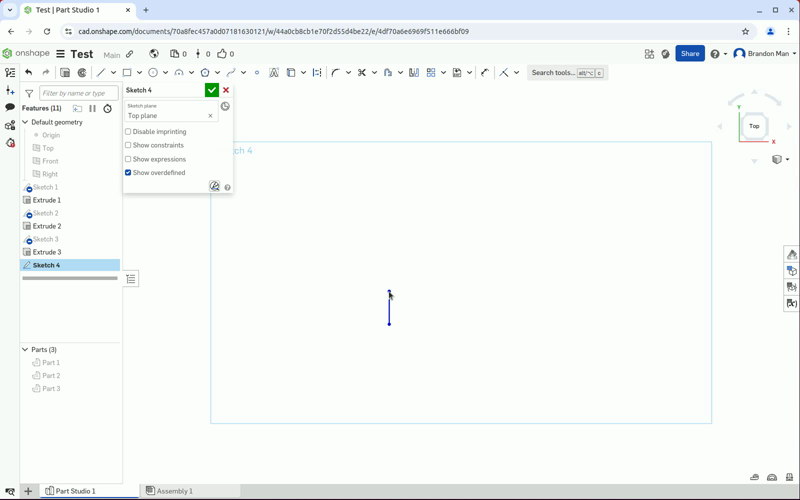
key(a)
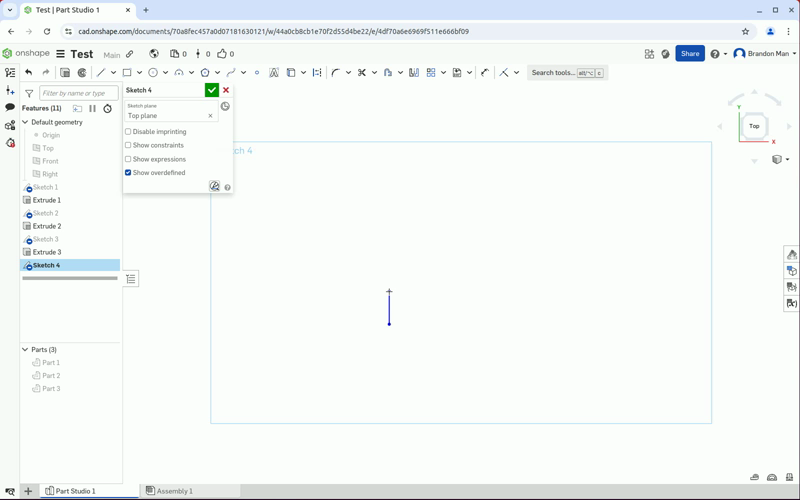
mouse_move(389, 291)
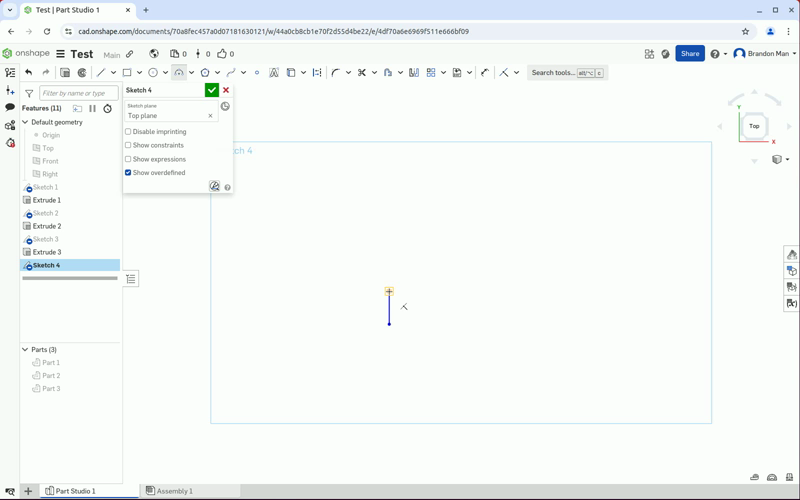
click(389, 291)
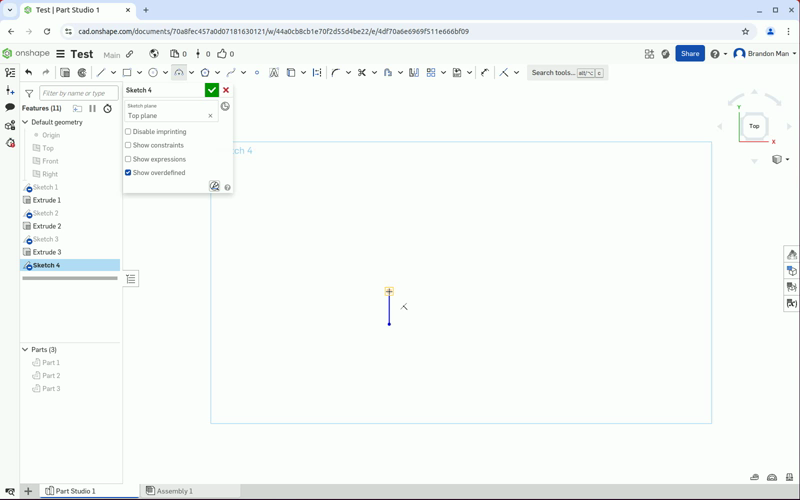
key_down(shift)
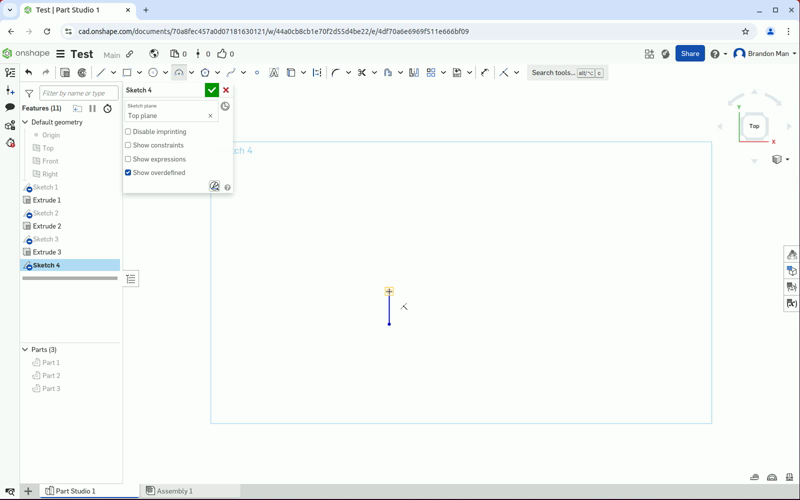
mouse_move(389, 275)
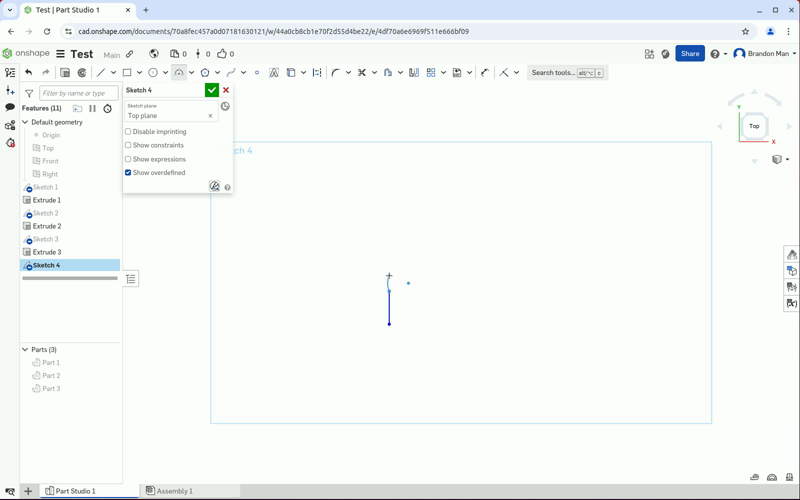
click(389, 275)
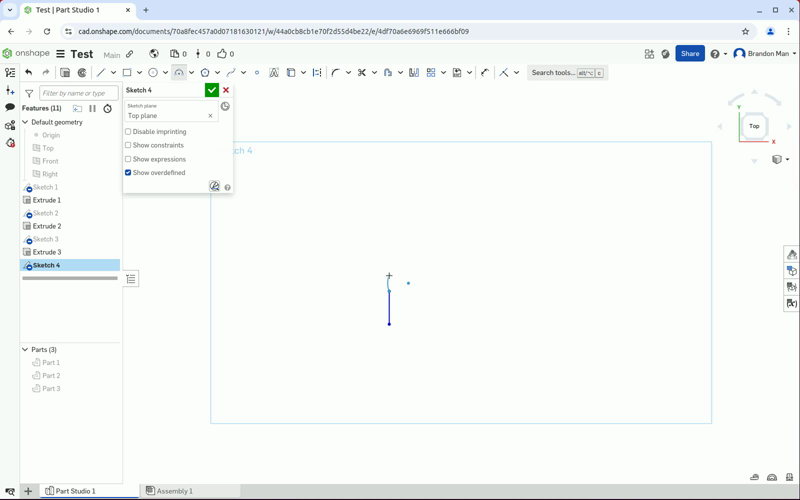
mouse_move(380, 283)
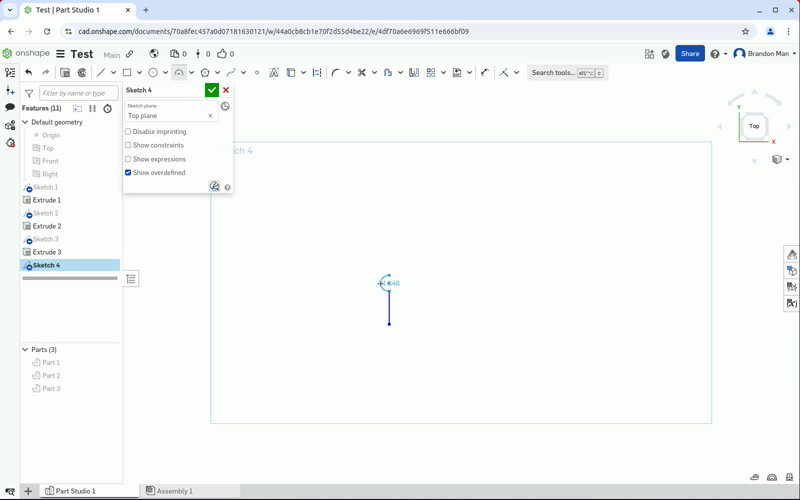
click(380, 283)
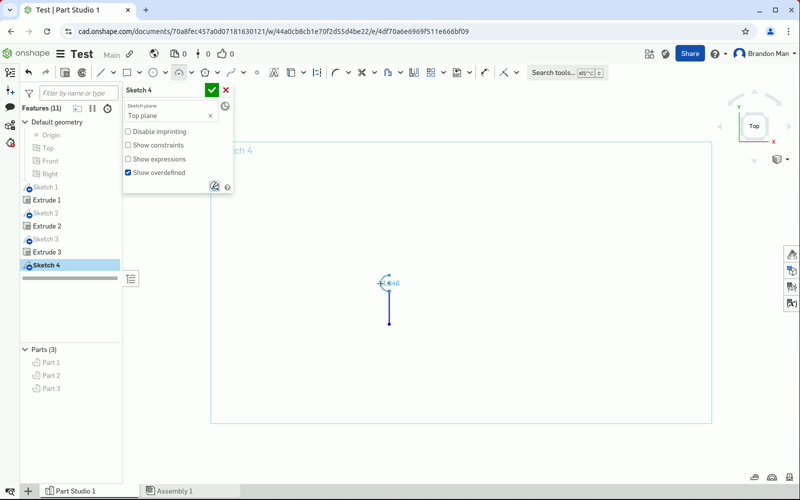
key_up(shift)
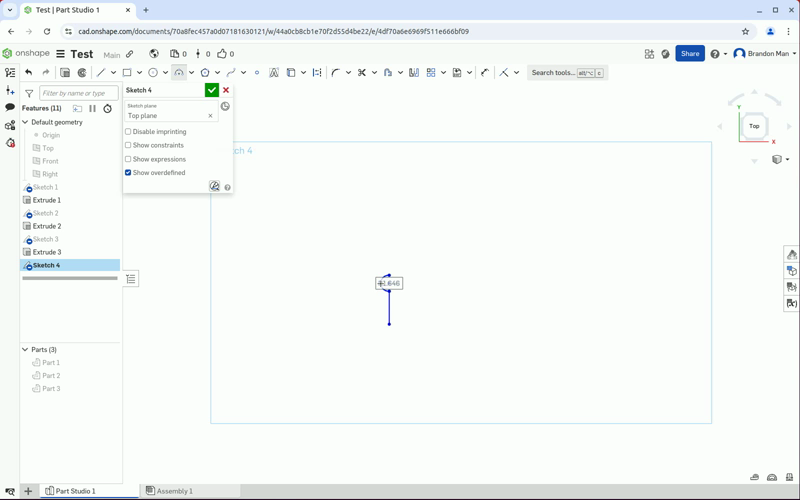
key(esc)
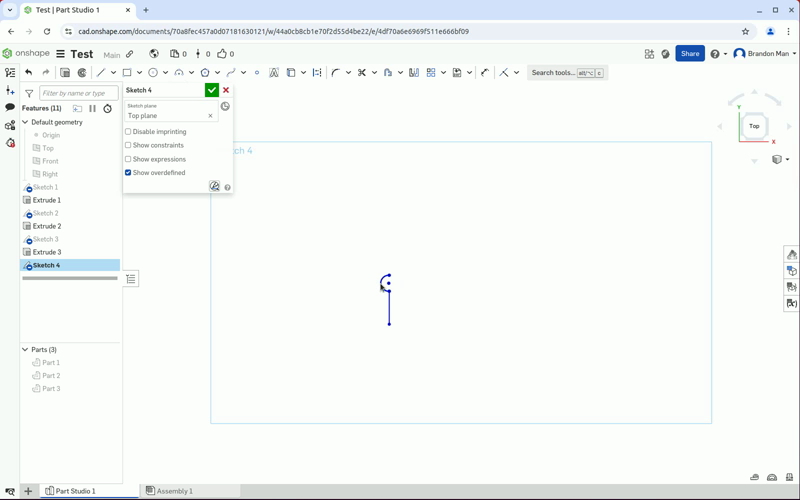
key(l)
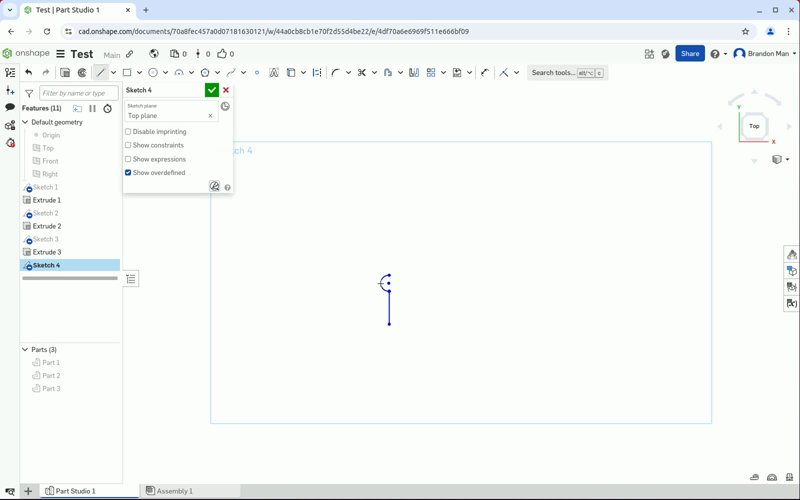
mouse_move(389, 275)
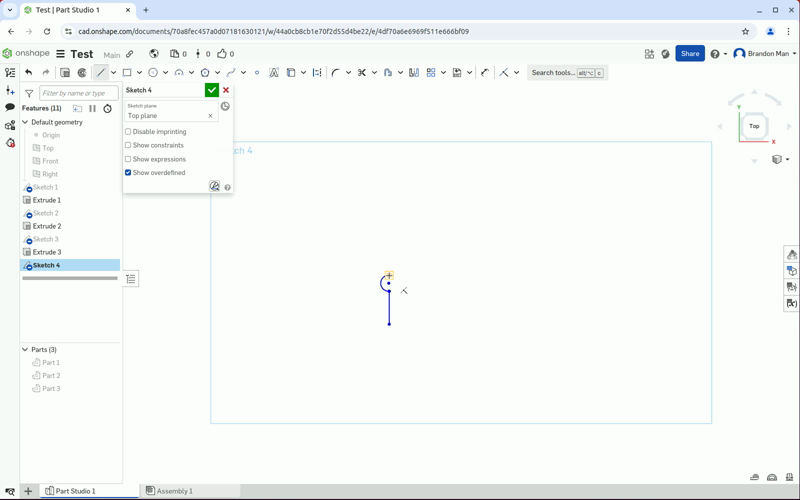
click(389, 275)
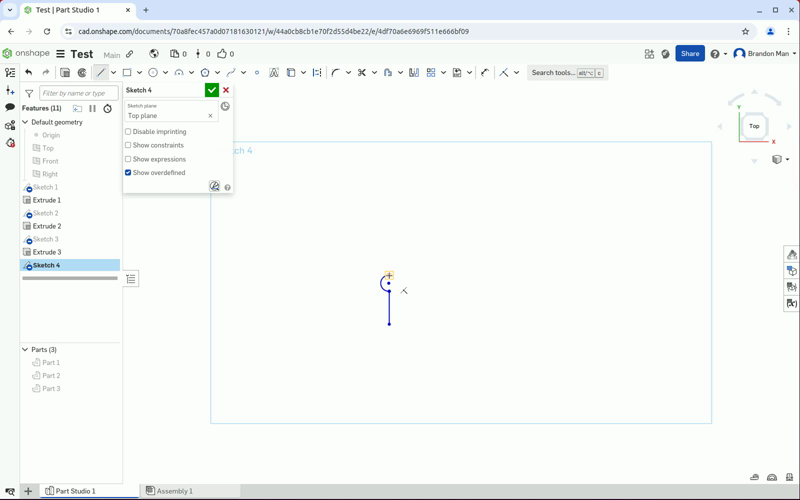
key_down(shift)
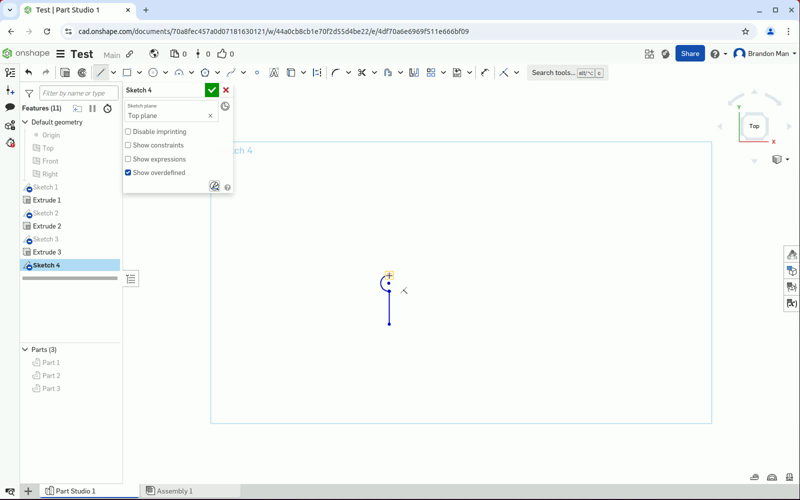
mouse_move(419, 275)
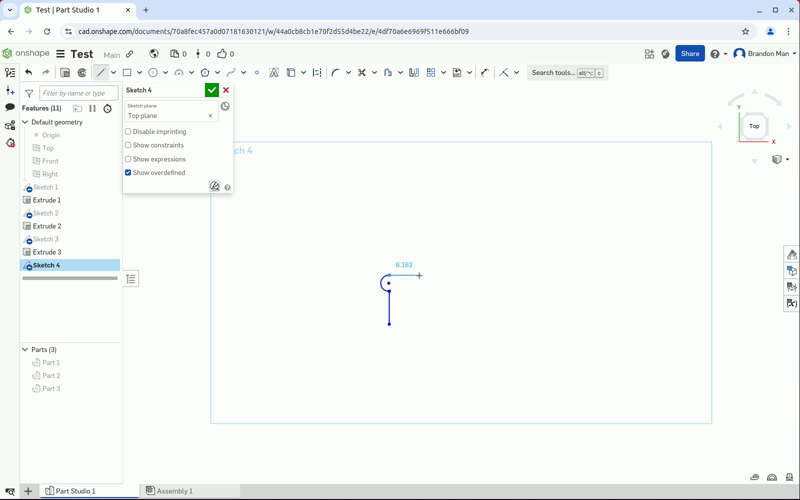
mouse_move(389, 242)
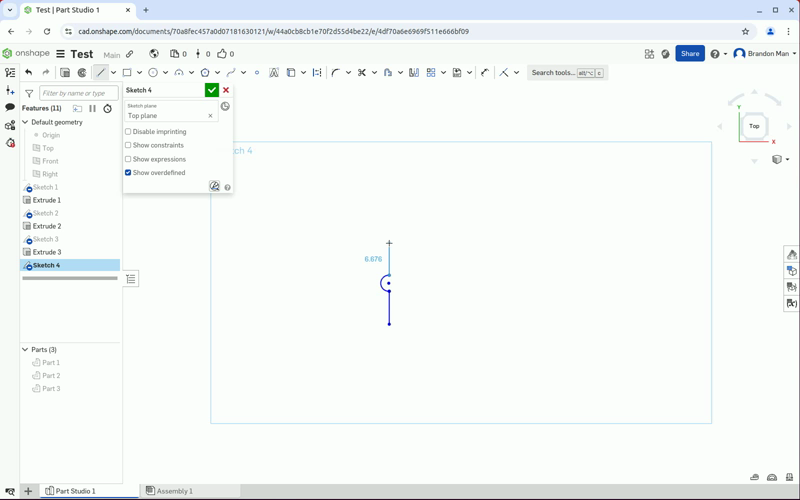
click(389, 242)
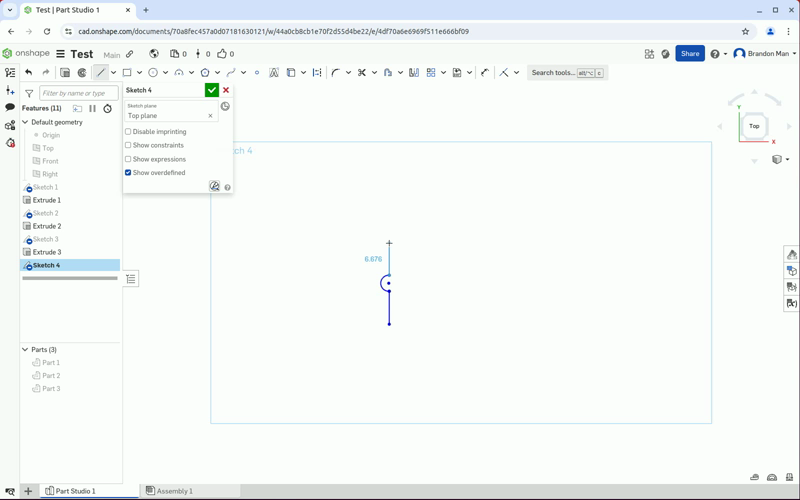
key_up(shift)
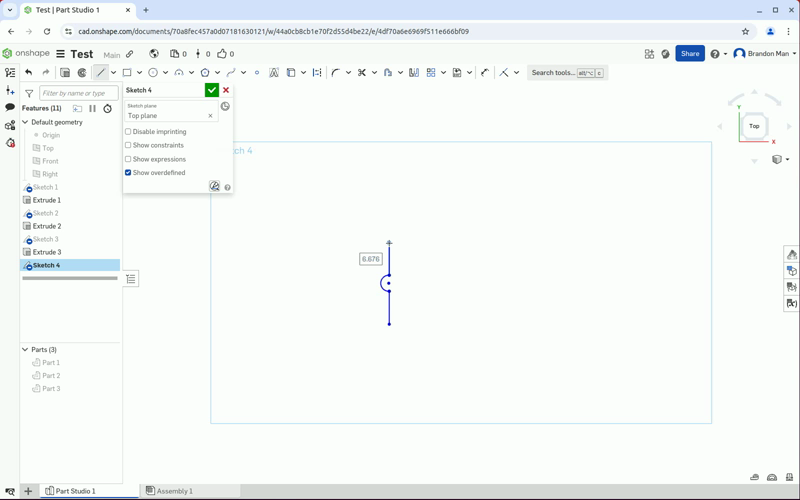
key(esc)
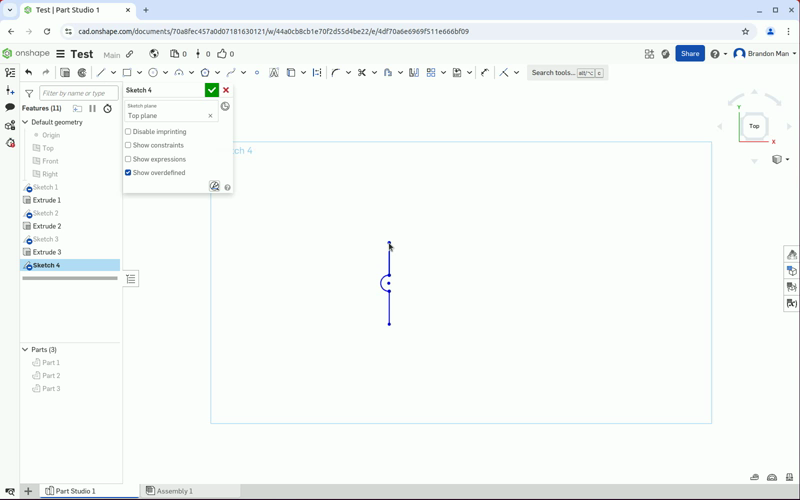
key(a)
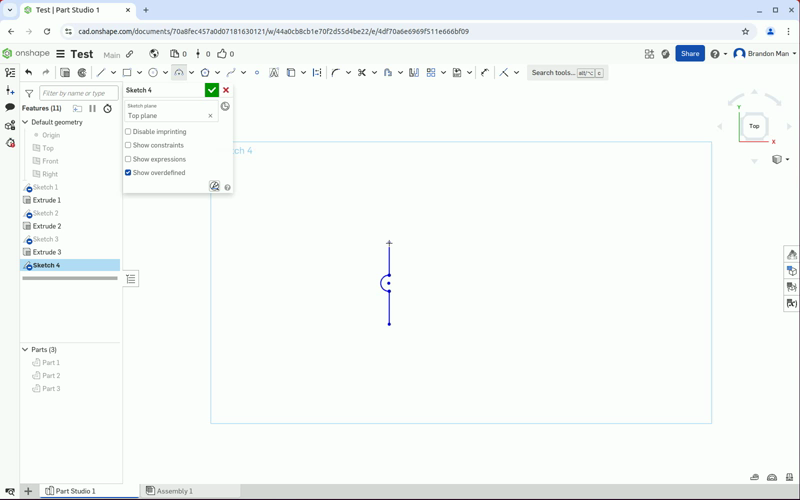
mouse_move(389, 242)
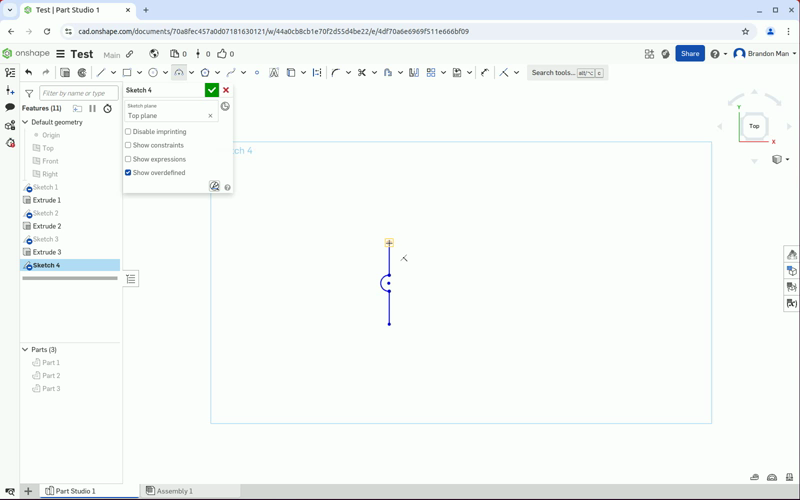
click(389, 242)
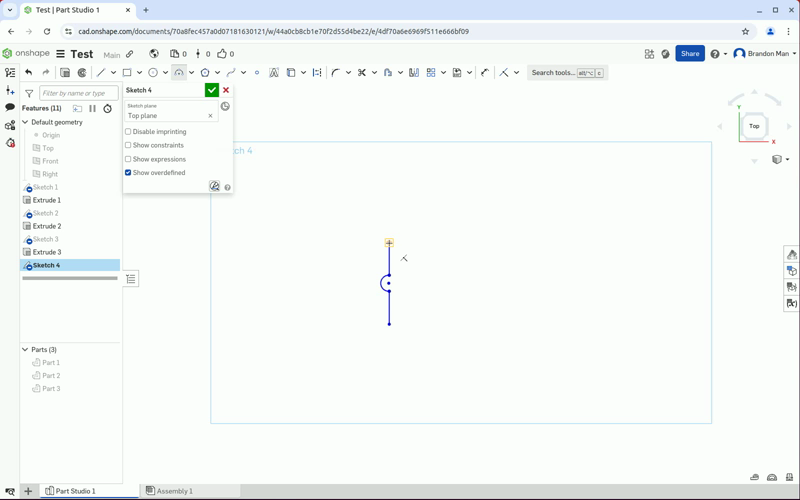
mouse_move(389, 324)
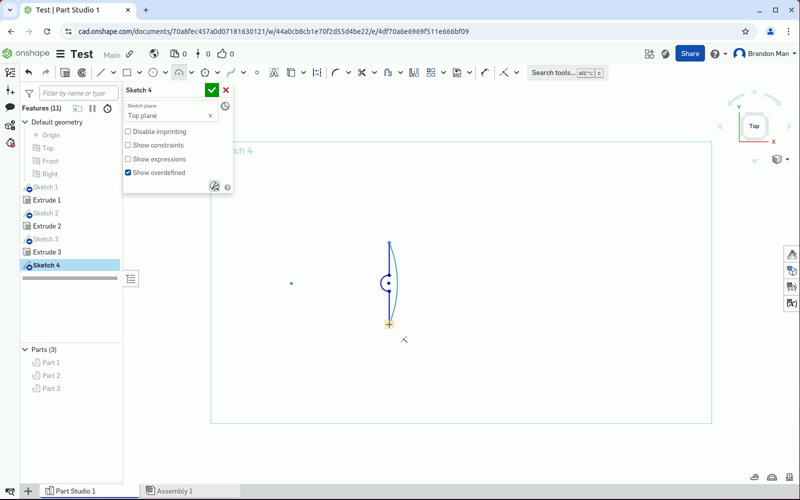
click(389, 324)
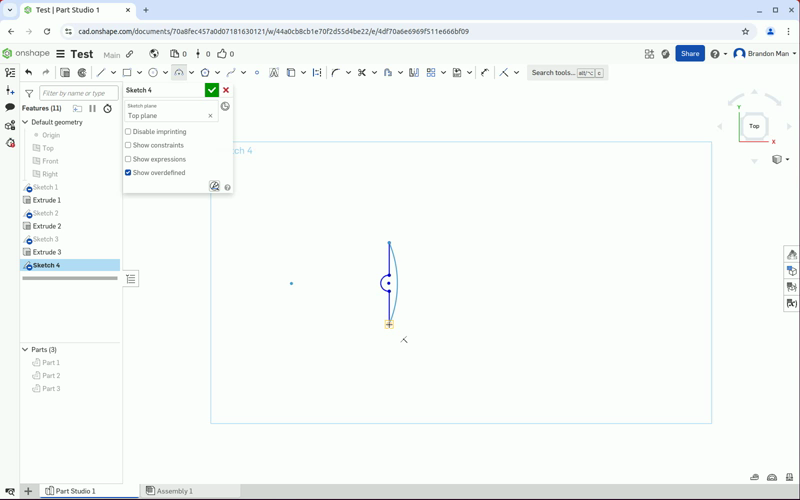
key_down(shift)
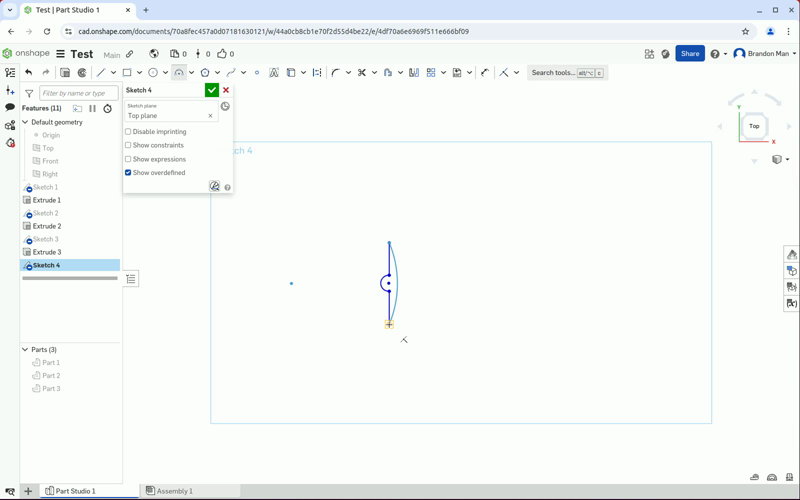
mouse_move(348, 283)
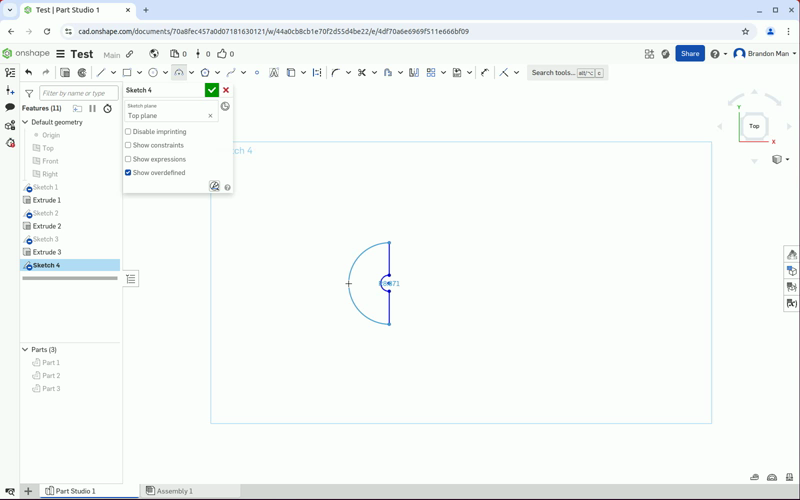
click(348, 283)
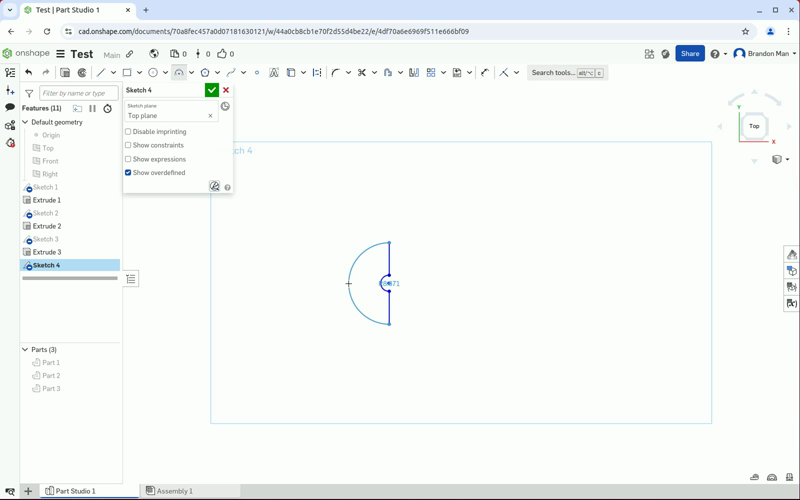
key_up(shift)
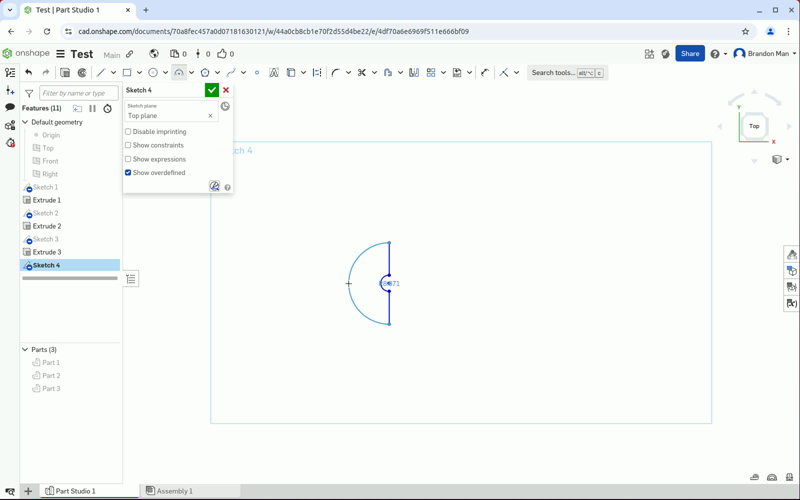
key(esc)
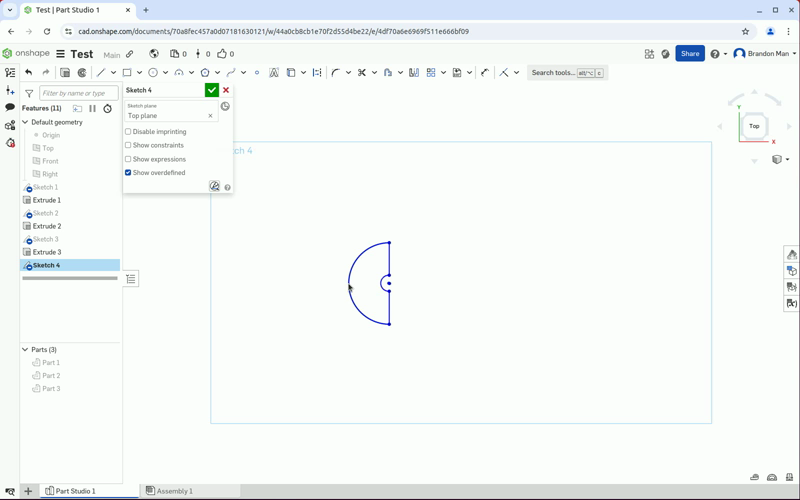
mouse_move(358, 281)
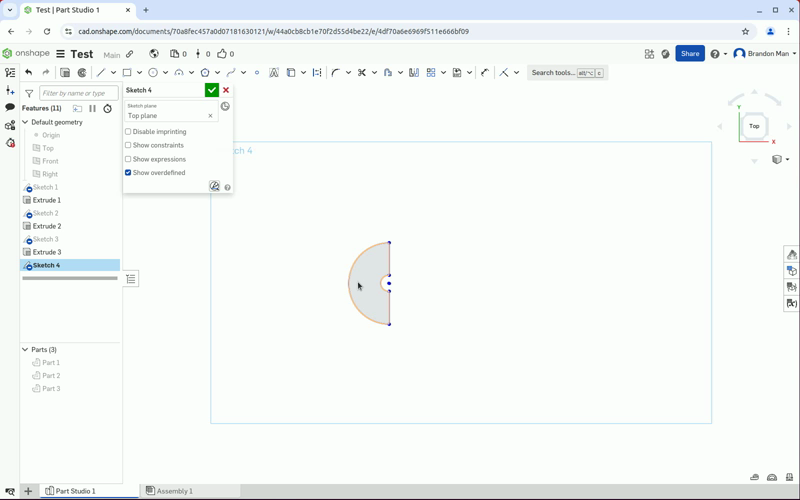
scroll(6)
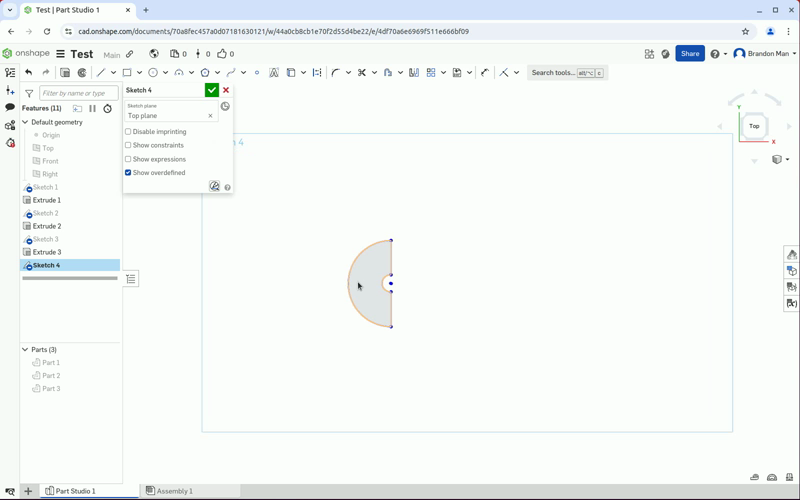
scroll(6)
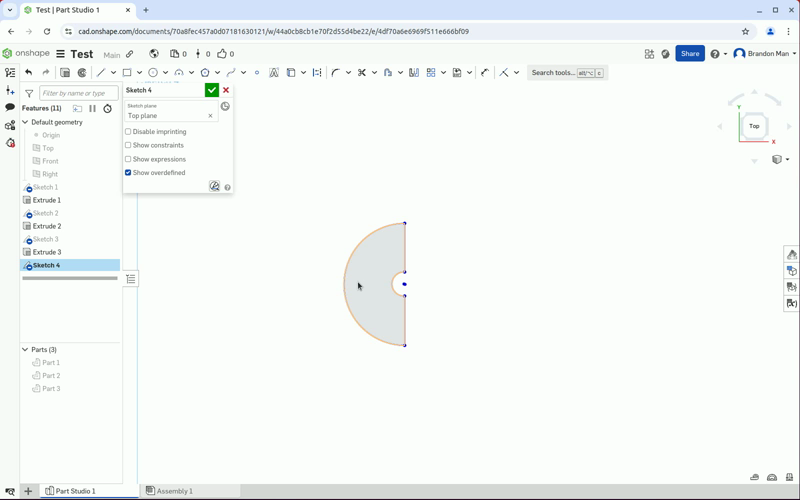
scroll(6)
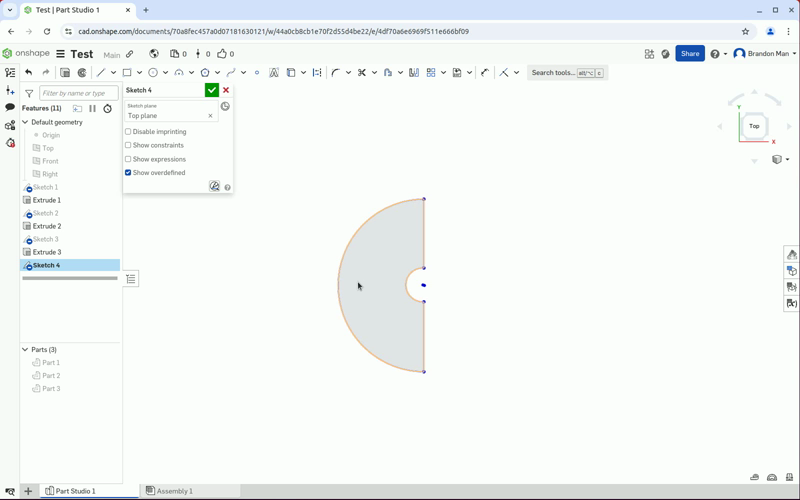
scroll(6)
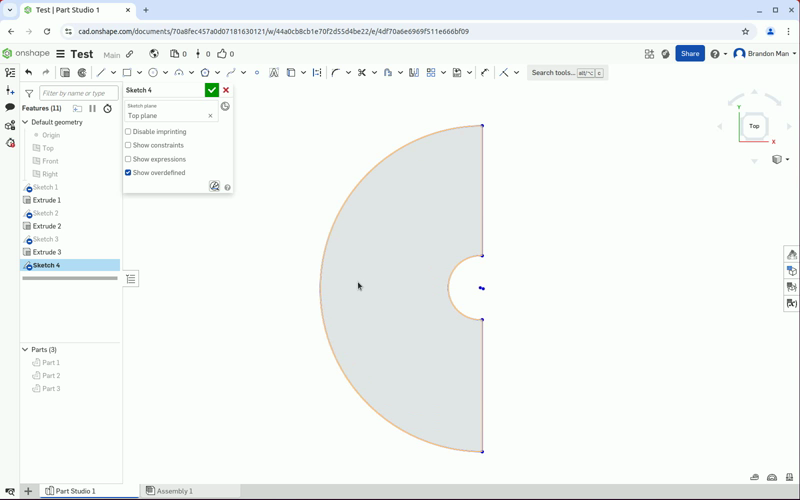
scroll(6)
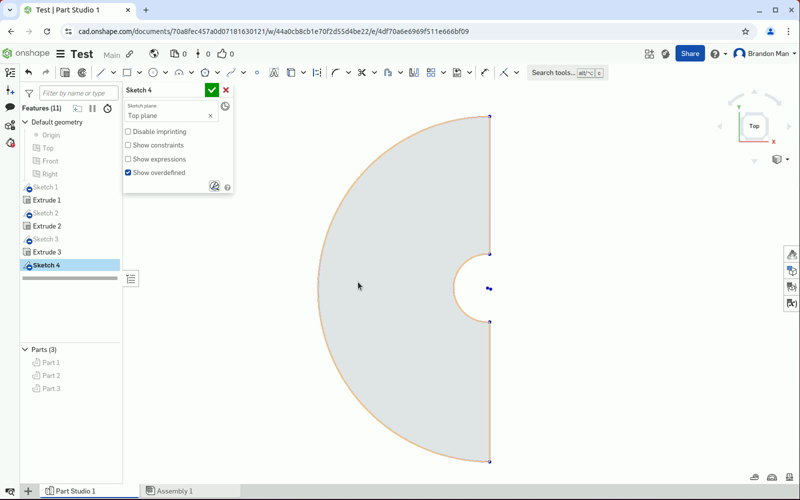
scroll(6)
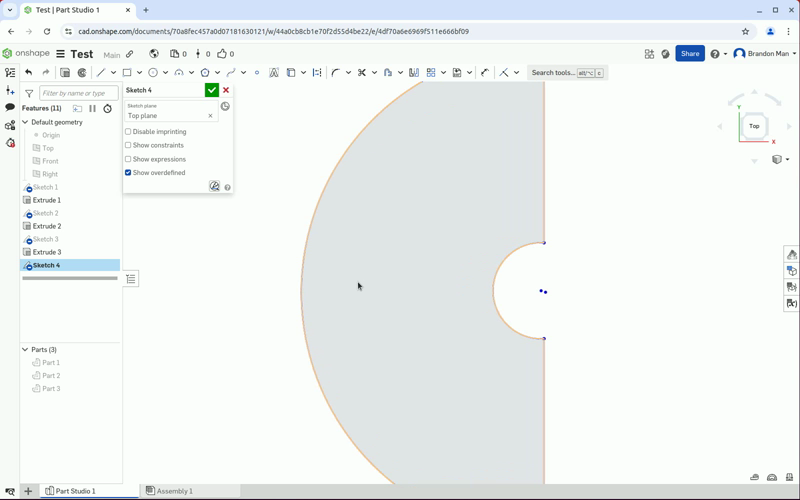
scroll(6)
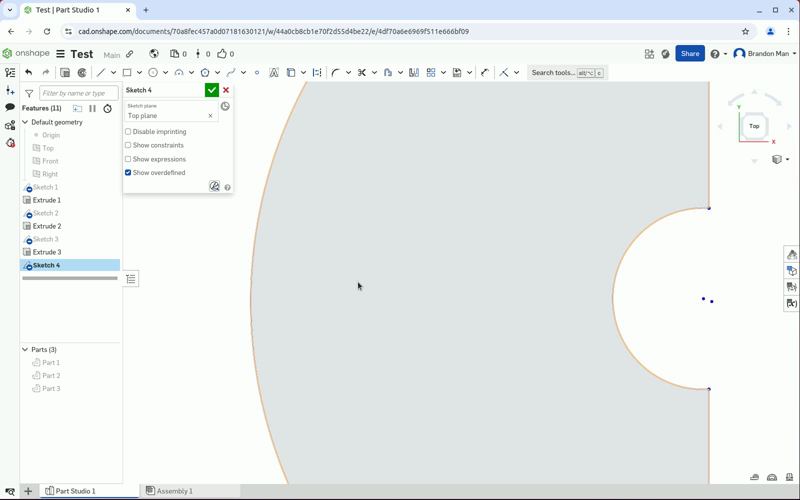
click(358, 281)
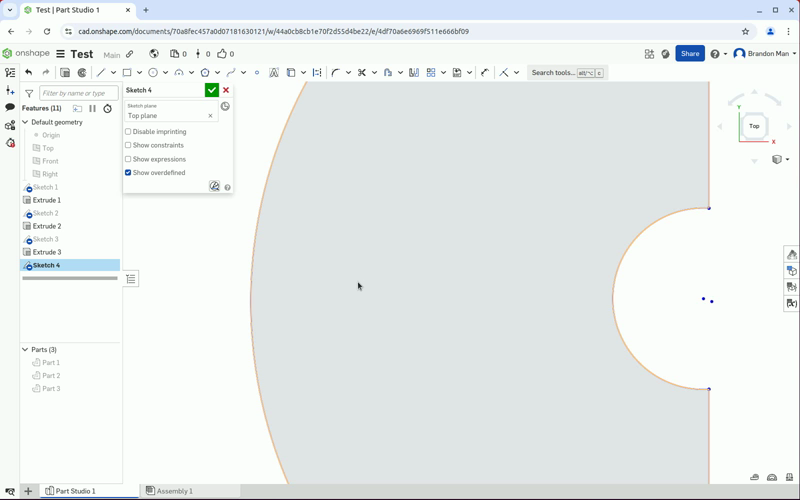
scroll(-6)
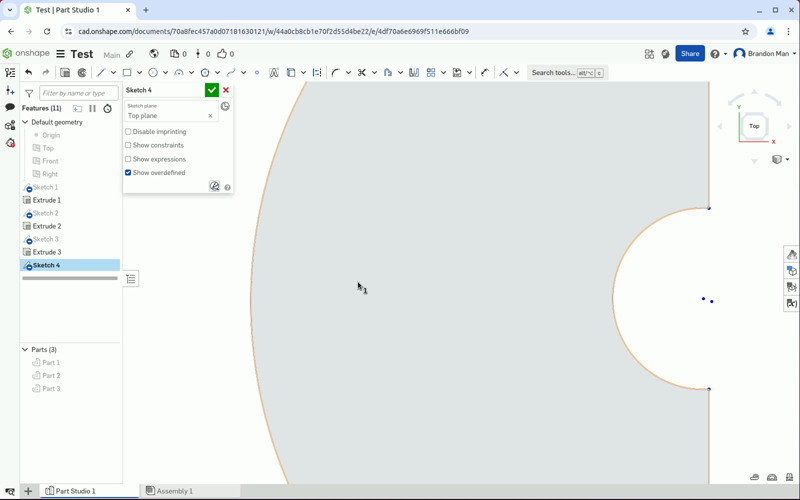
scroll(-6)
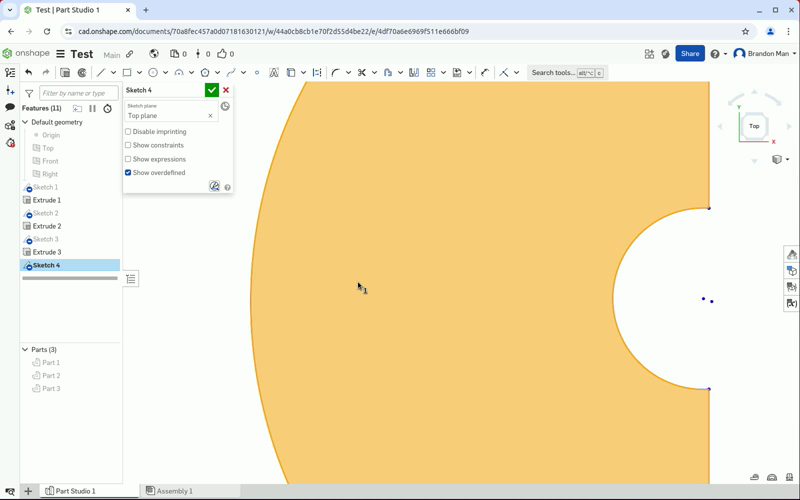
scroll(-6)
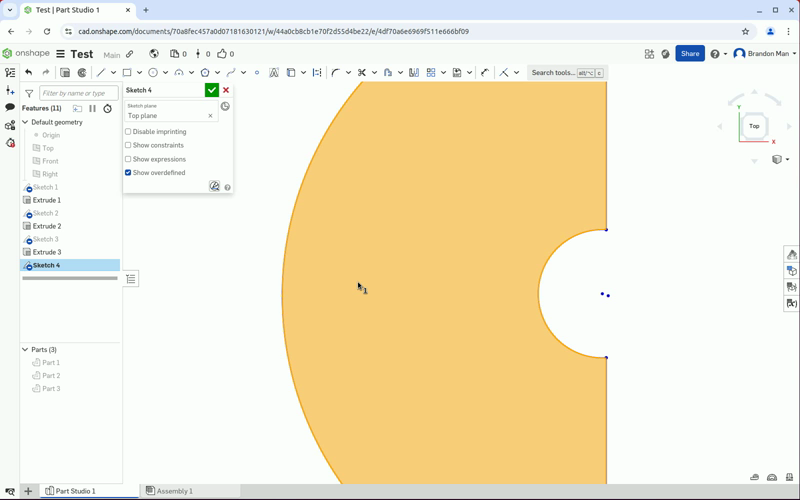
scroll(-6)
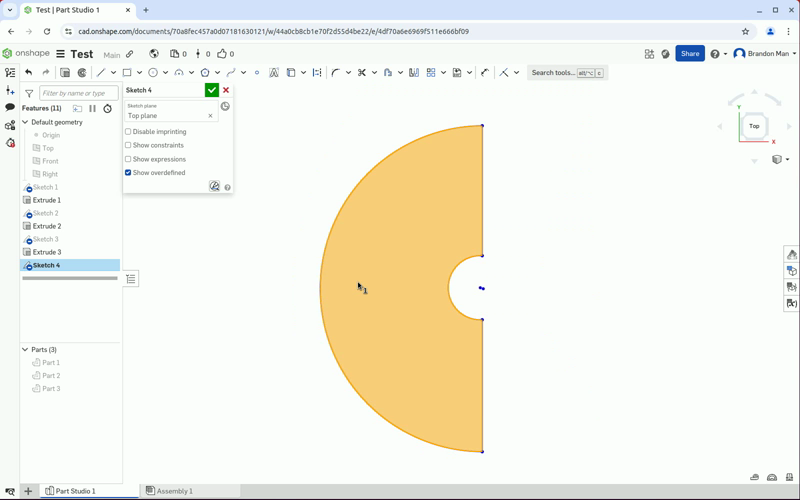
scroll(-6)
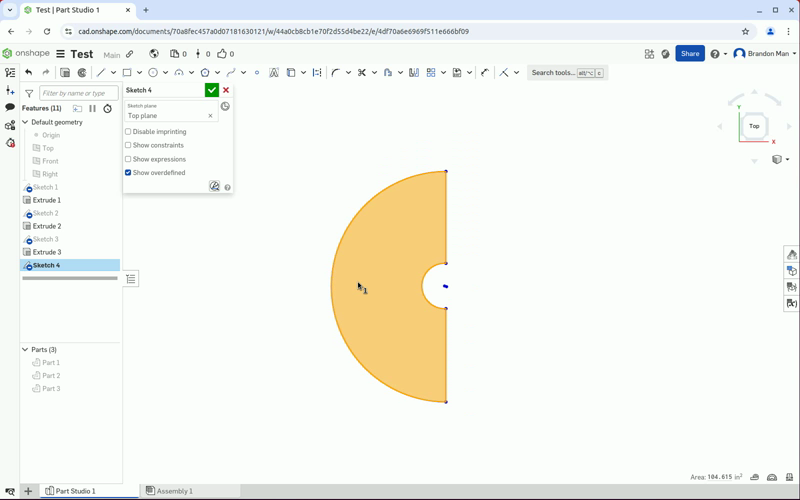
scroll(-6)
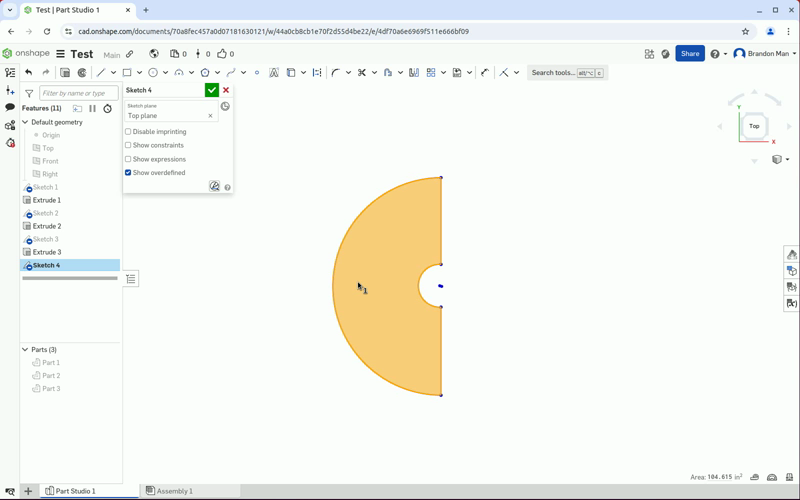
scroll(-6)
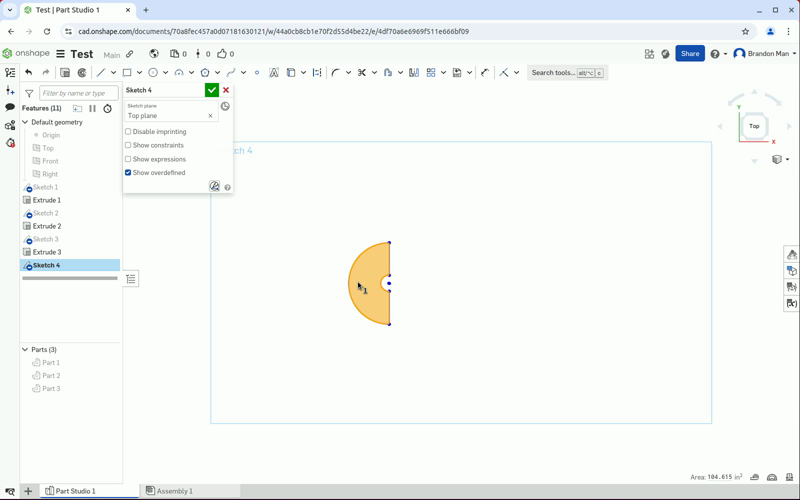
mouse_move(73, 352)
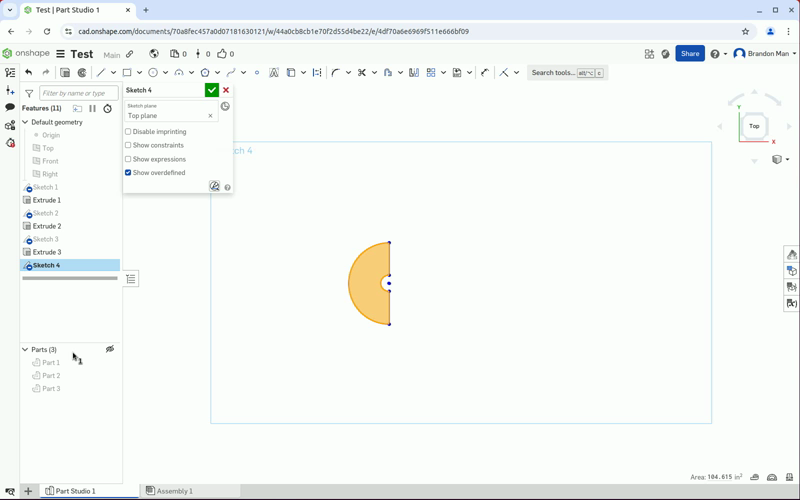
key(shift+y)
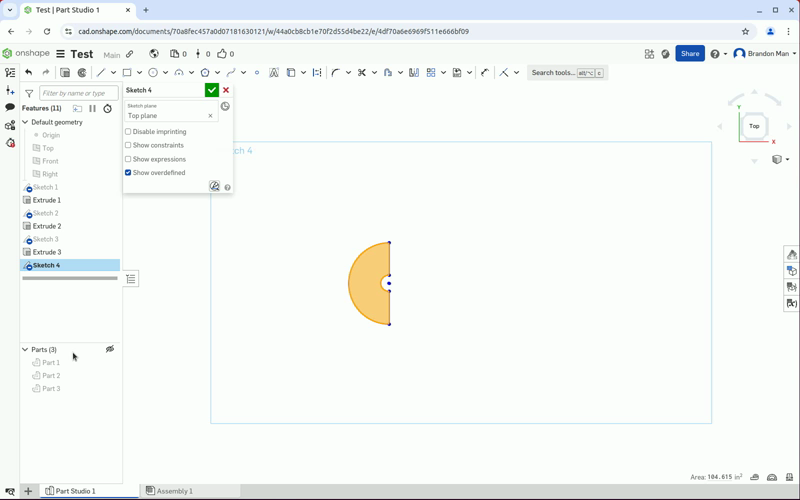
key(shift+e)
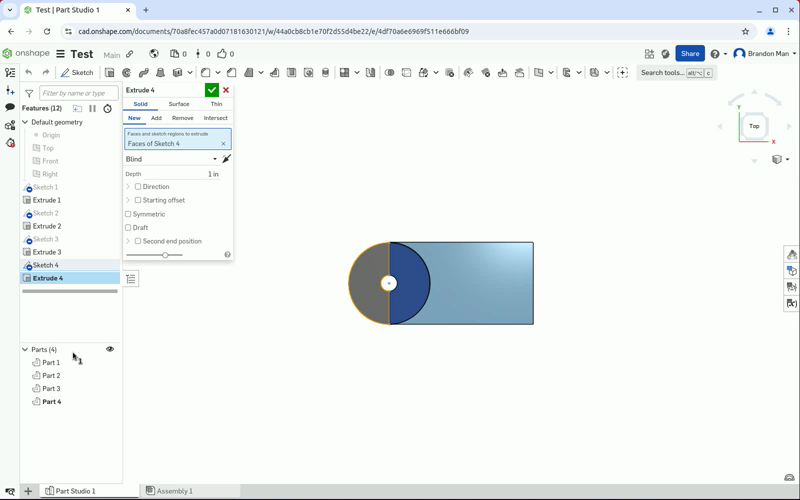
mouse_move(143, 106)
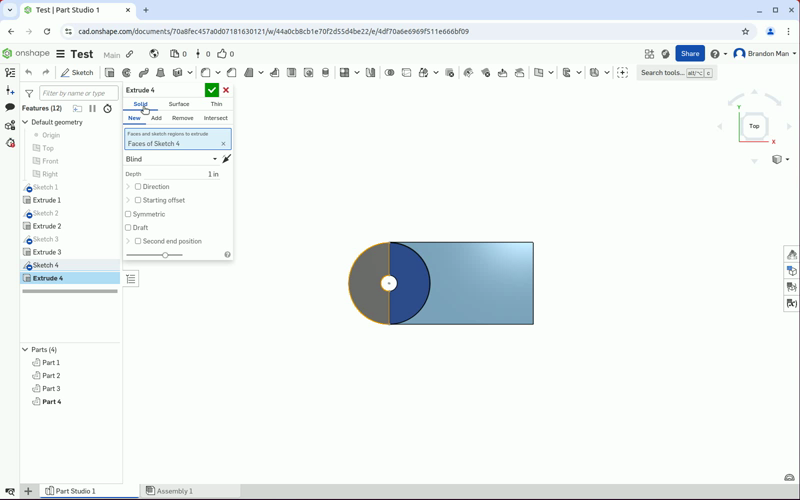
click(143, 106)
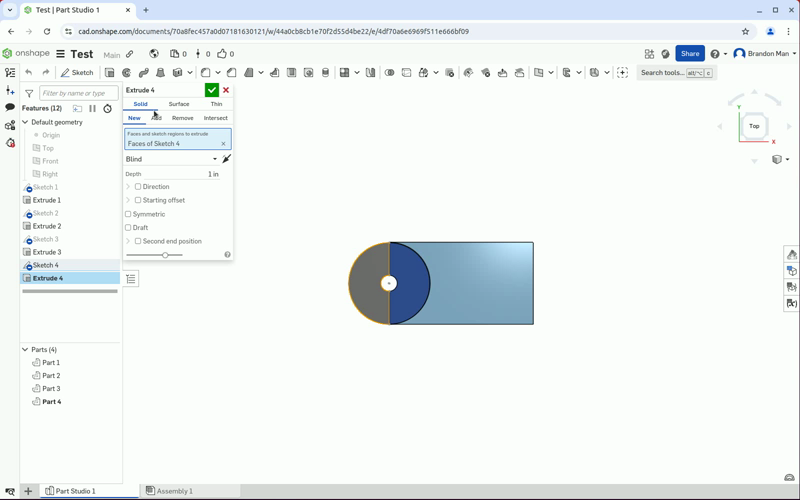
mouse_move(186, 120)
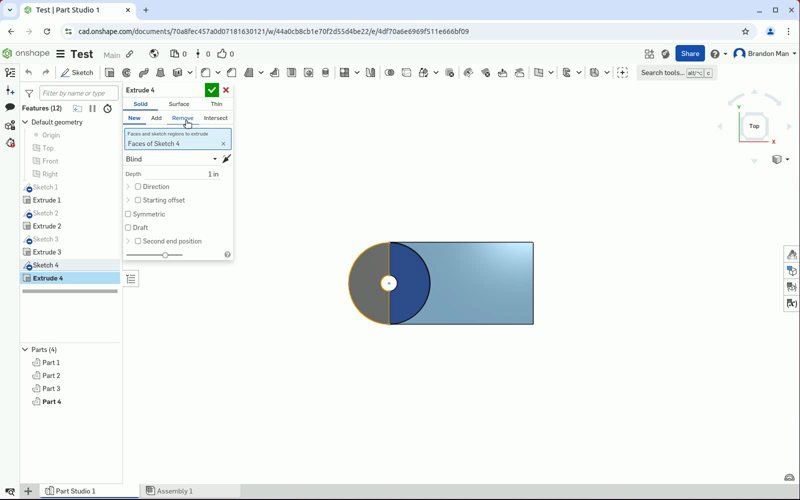
click(186, 120)
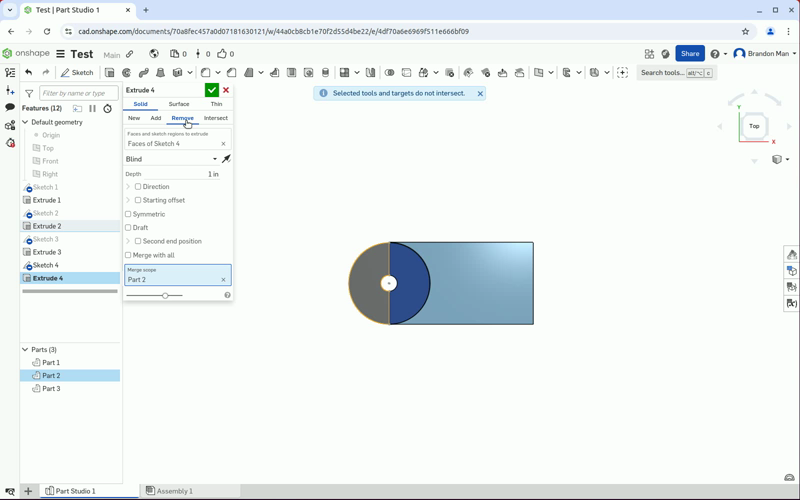
key(tab, 4)
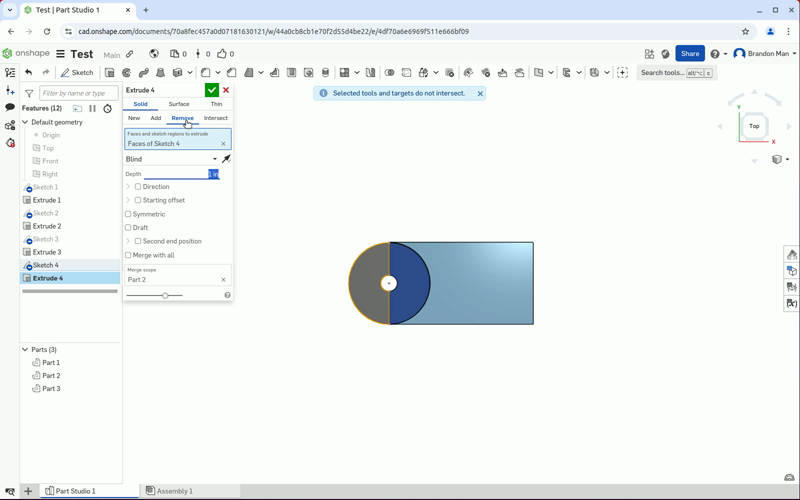
text(-1.685)
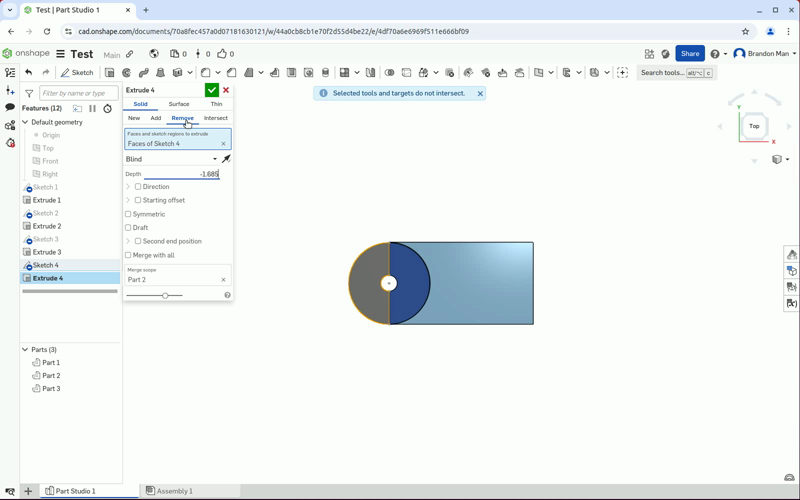
key(tab, 6)
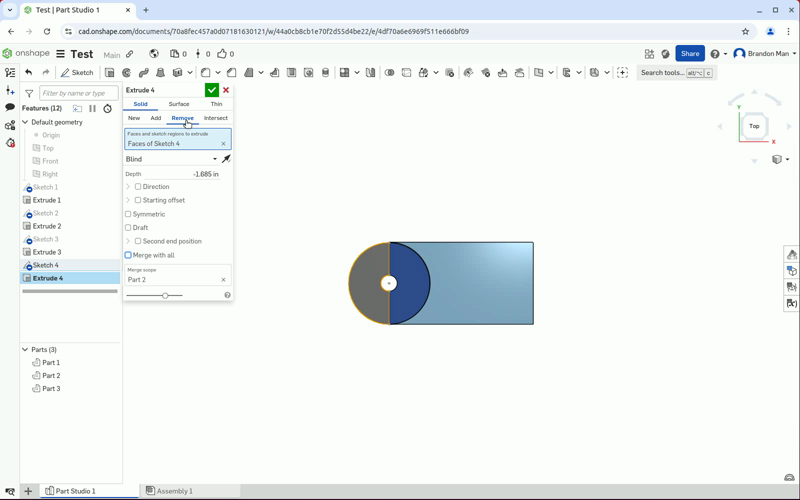
key(space)
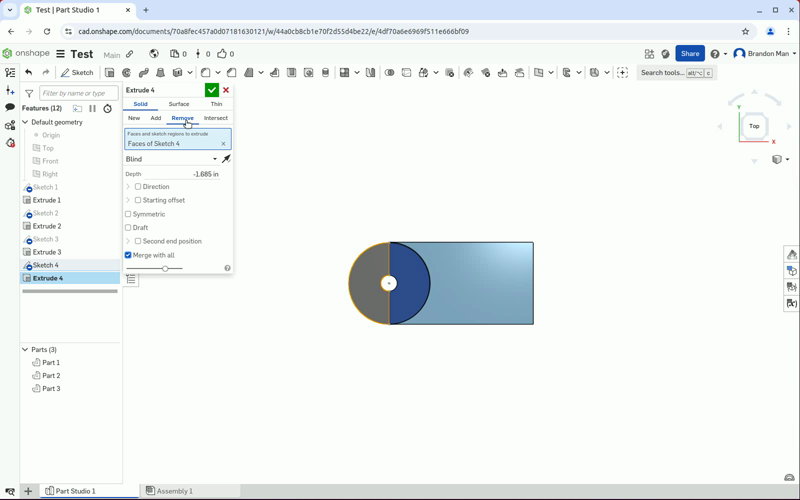
key(enter)
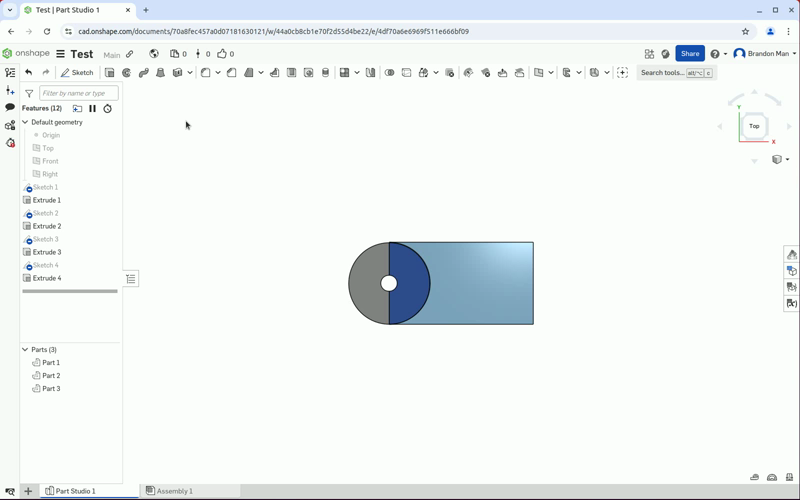
key(shift+h)
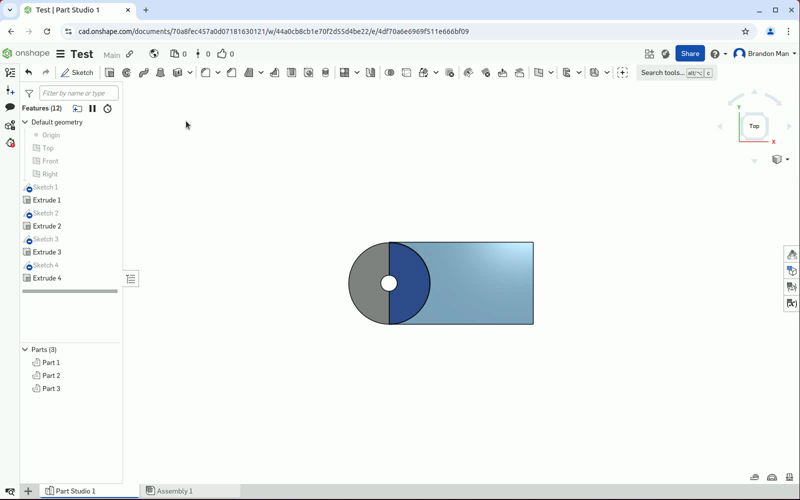
key(shift+h)
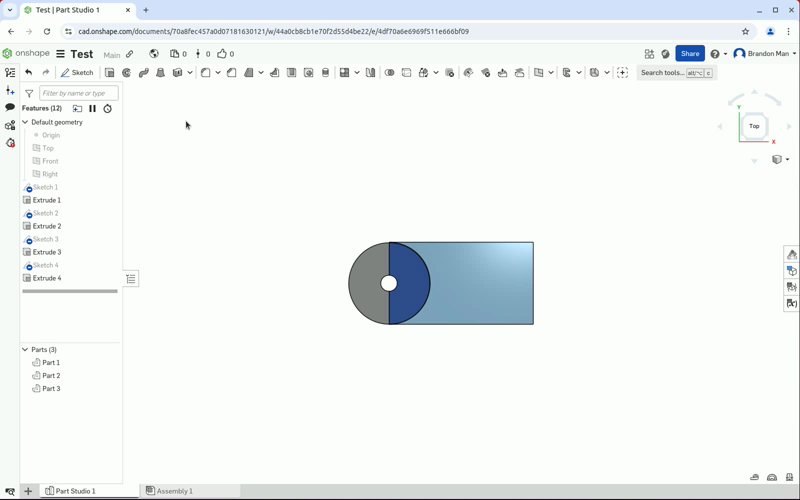
mouse_move(73, 189)
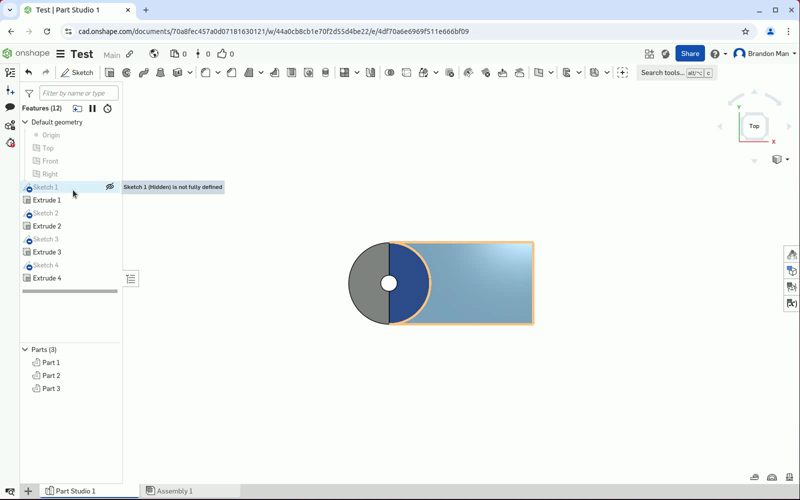
click(73, 189)
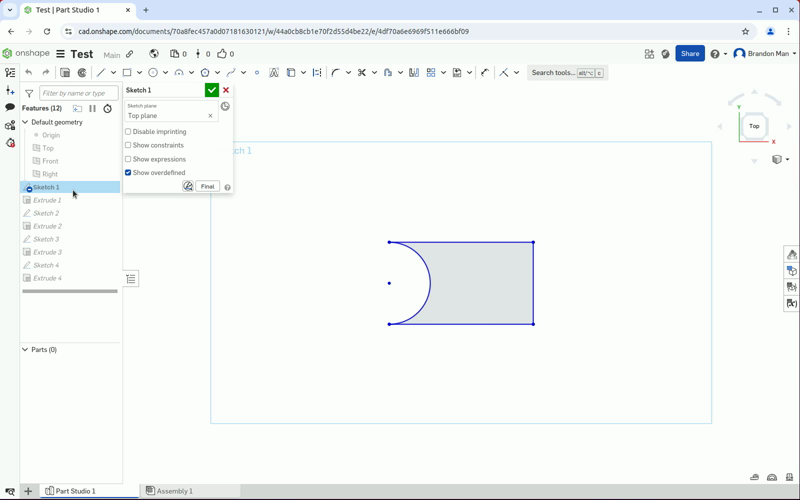
mouse_move(229, 92)
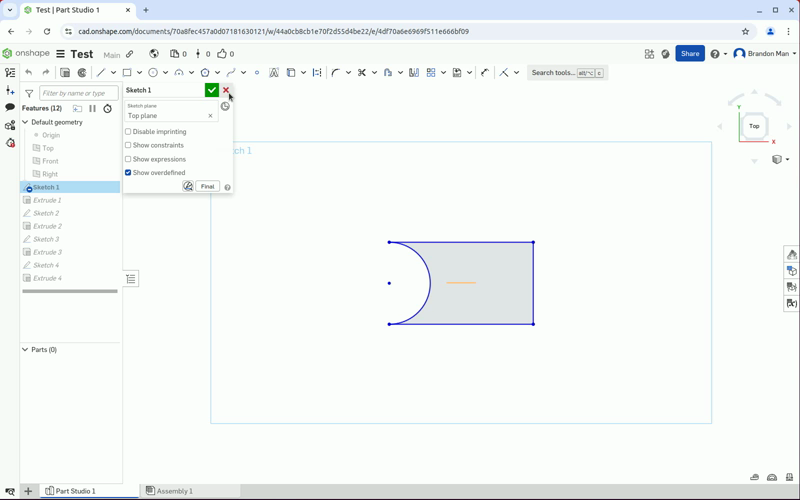
click(229, 92)
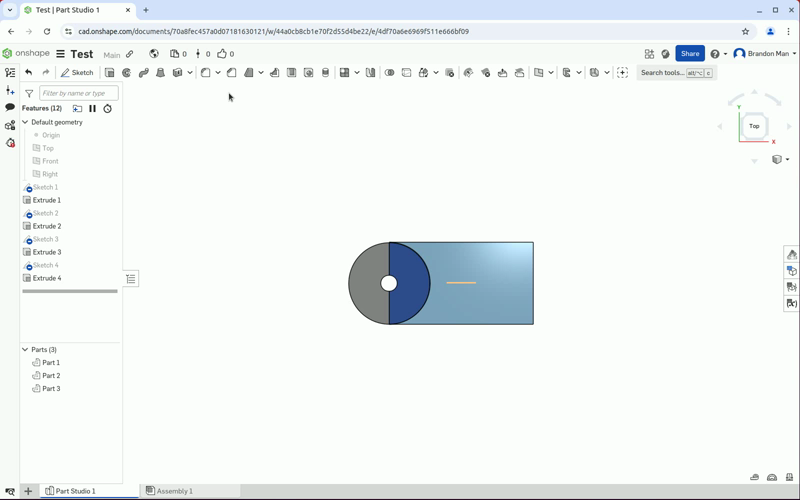
mouse_move(541, 75)
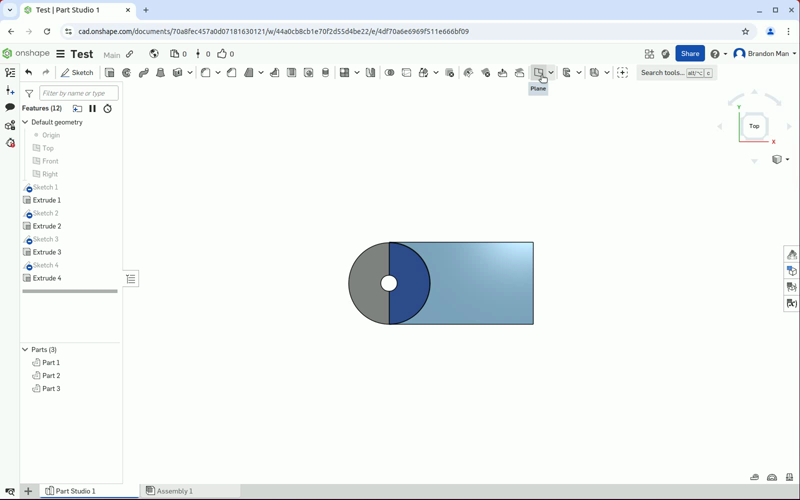
click(541, 75)
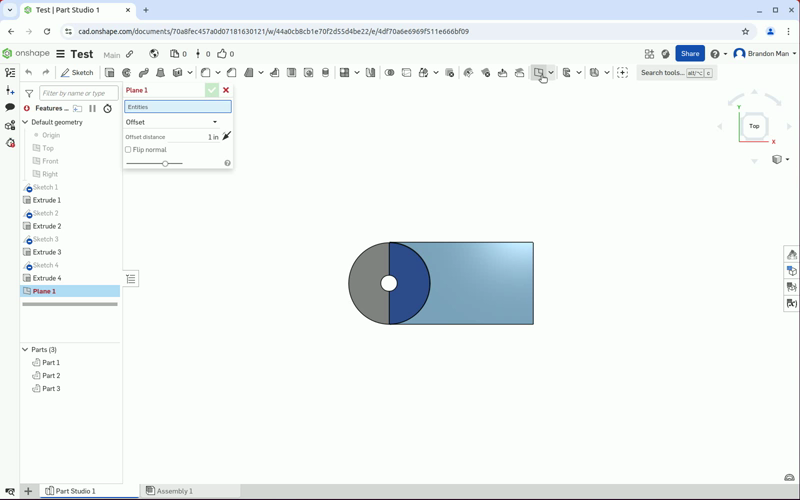
mouse_move(73, 150)
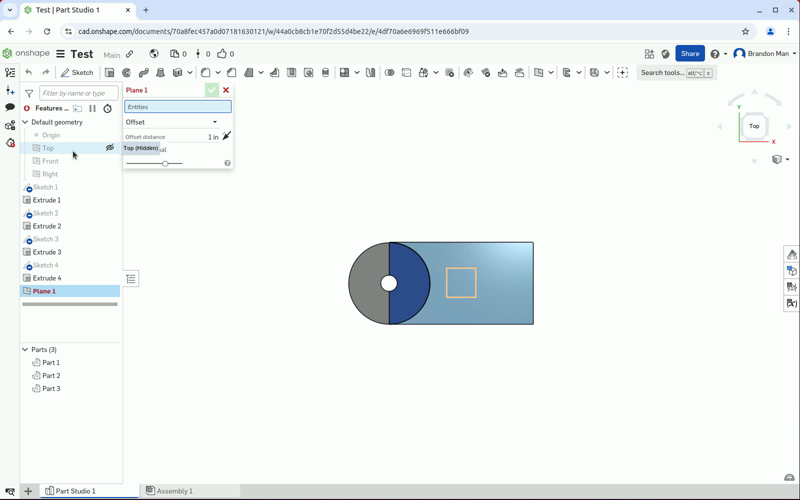
click(73, 150)
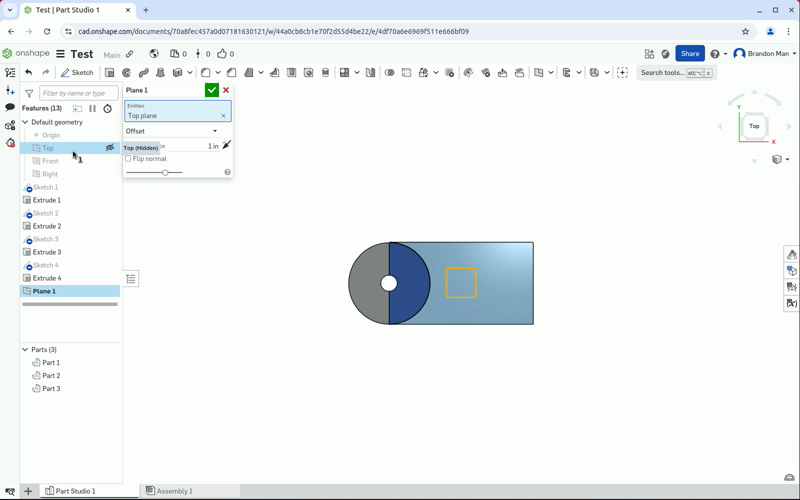
key(tab, 2)
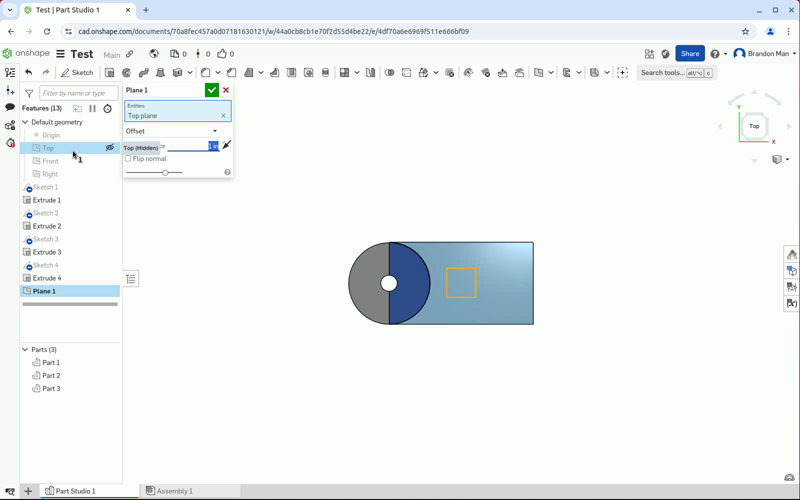
text(3.358)
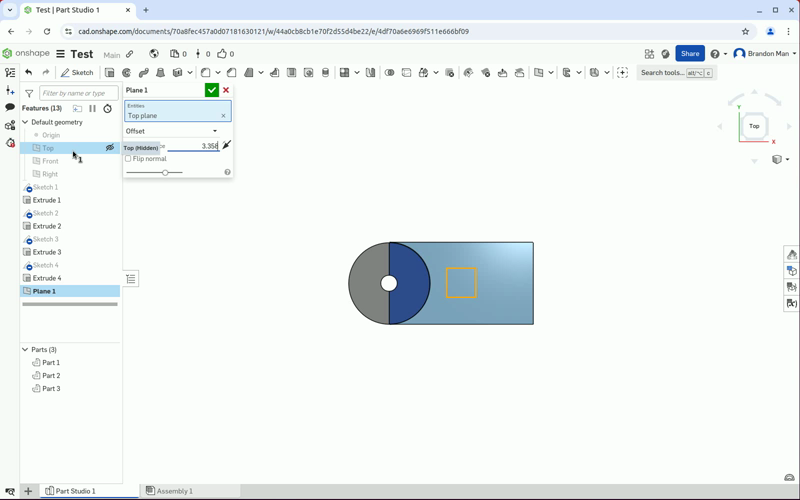
key(enter, 2)
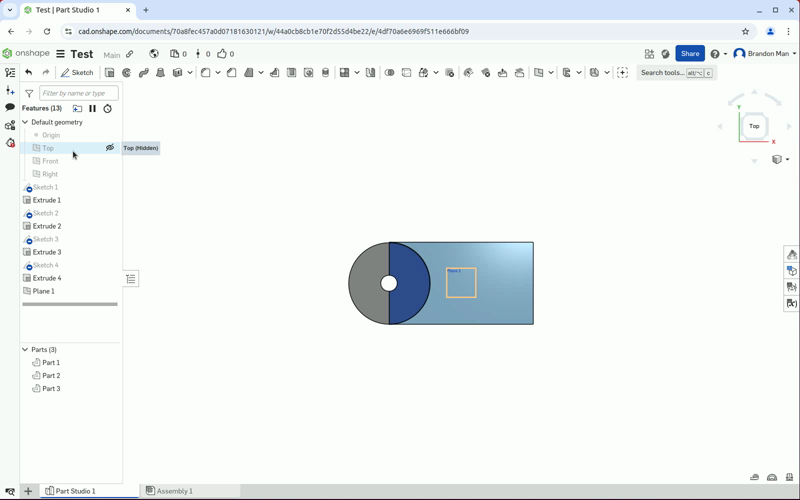
key(shift+s)
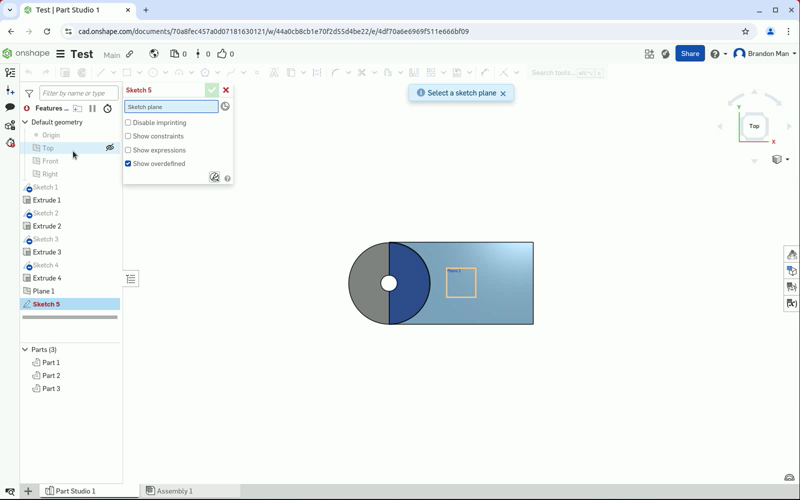
mouse_move(73, 293)
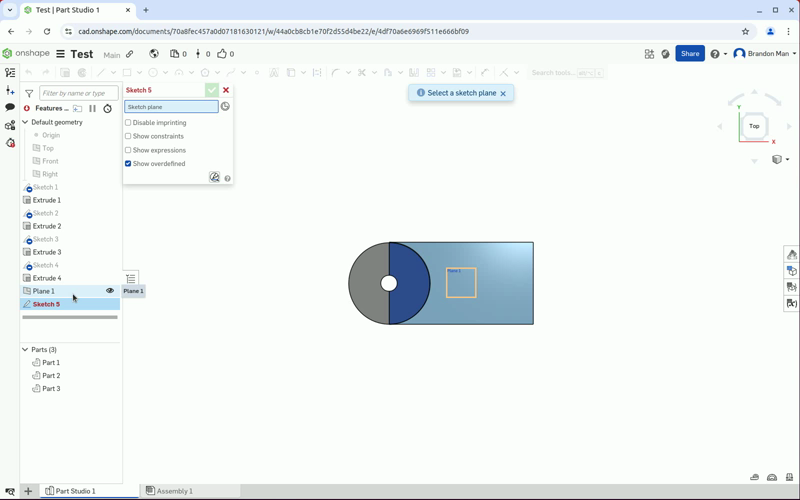
click(73, 293)
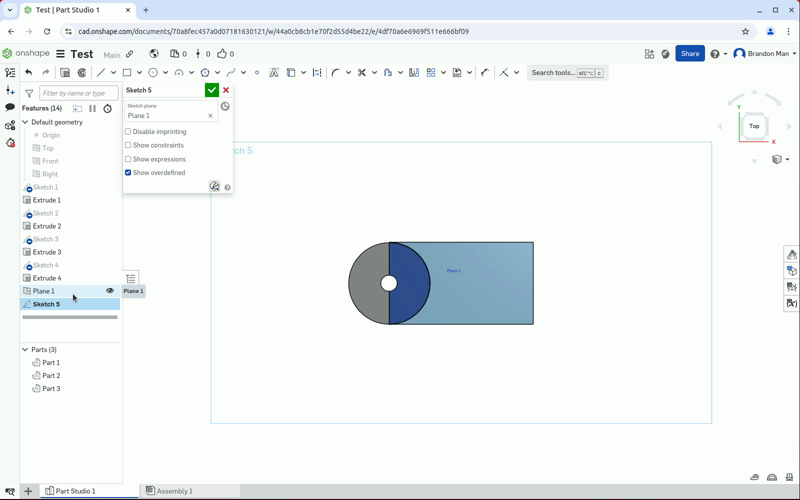
mouse_move(73, 352)
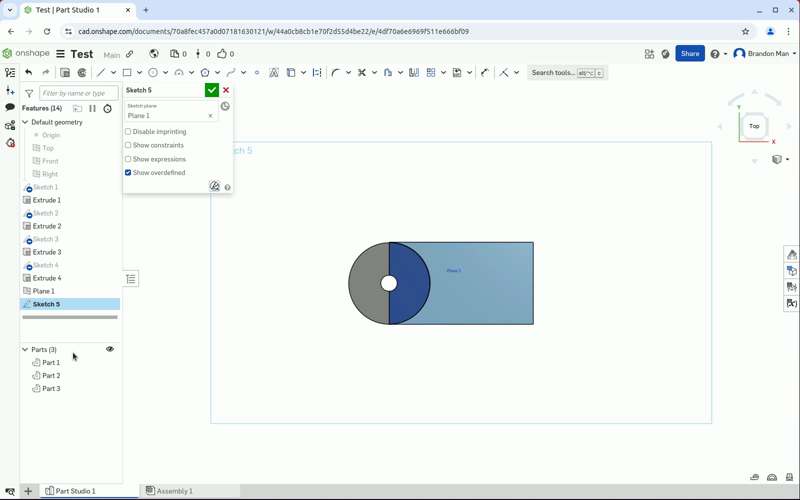
key(y)
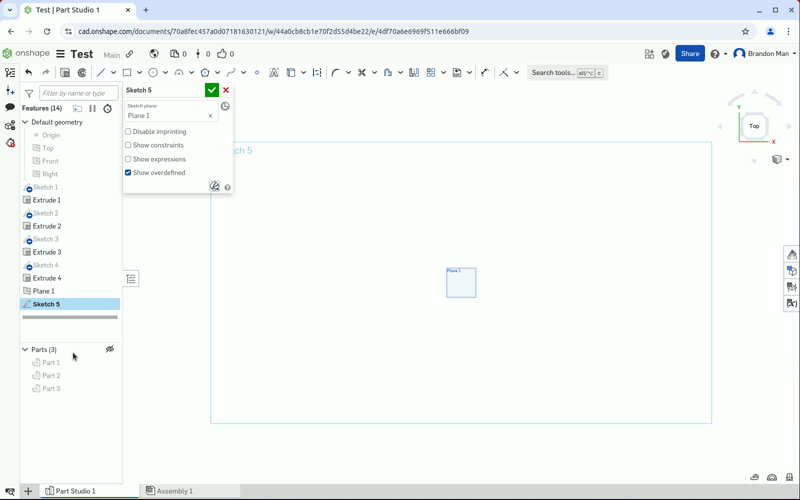
key(l)
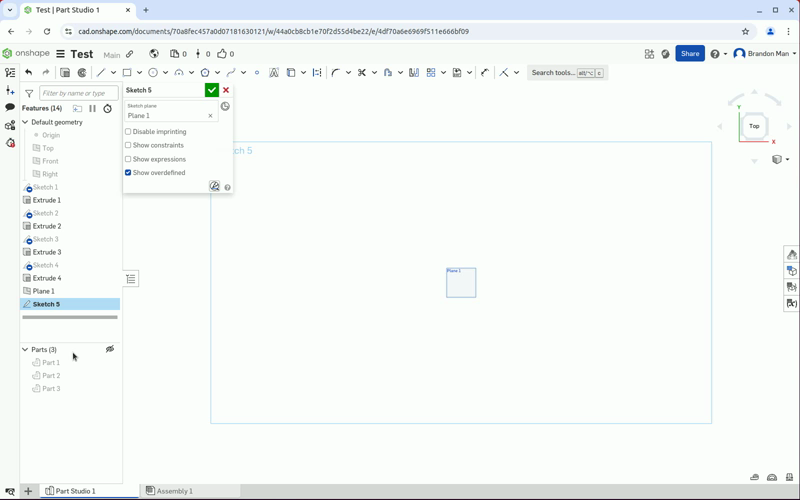
key_down(shift)
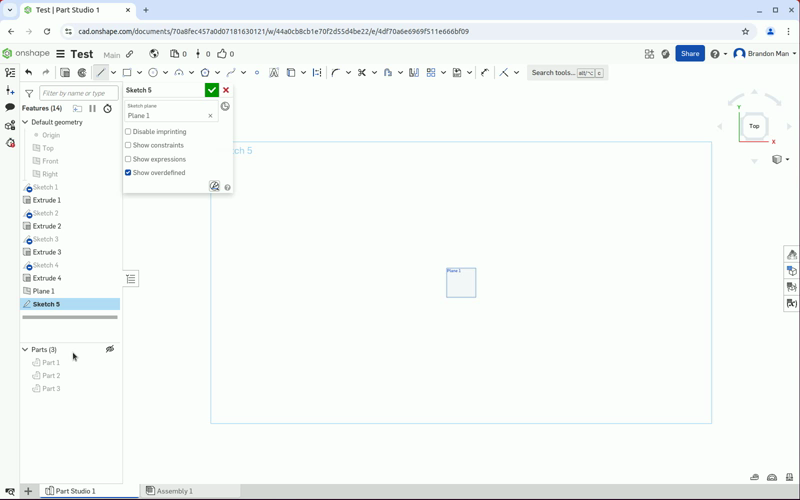
mouse_move(438, 300)
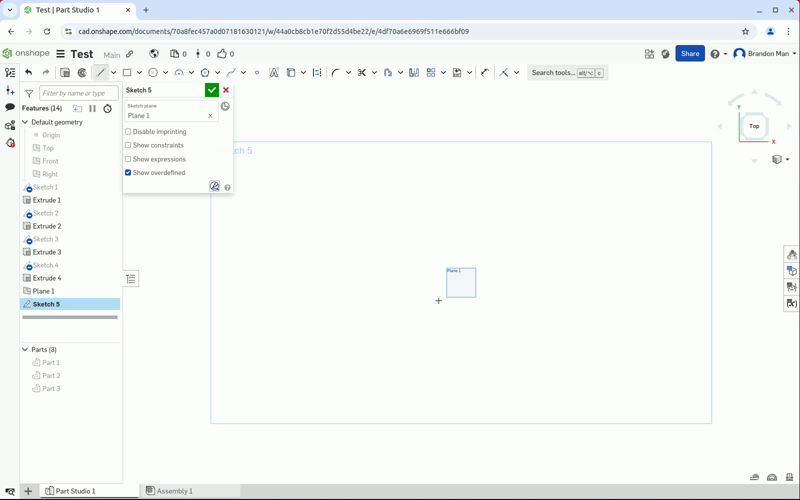
click(438, 300)
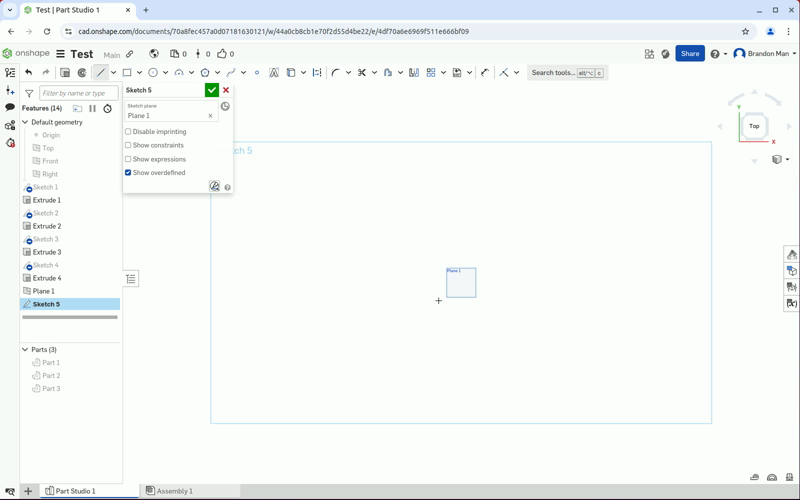
key_up(shift)
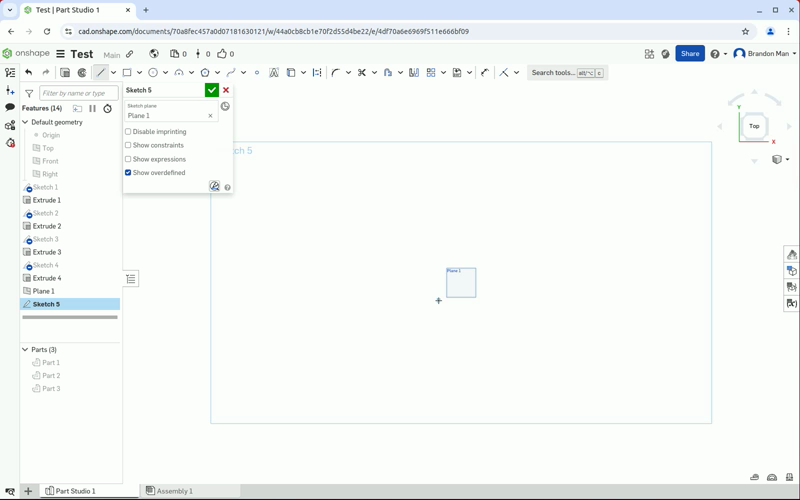
key_down(shift)
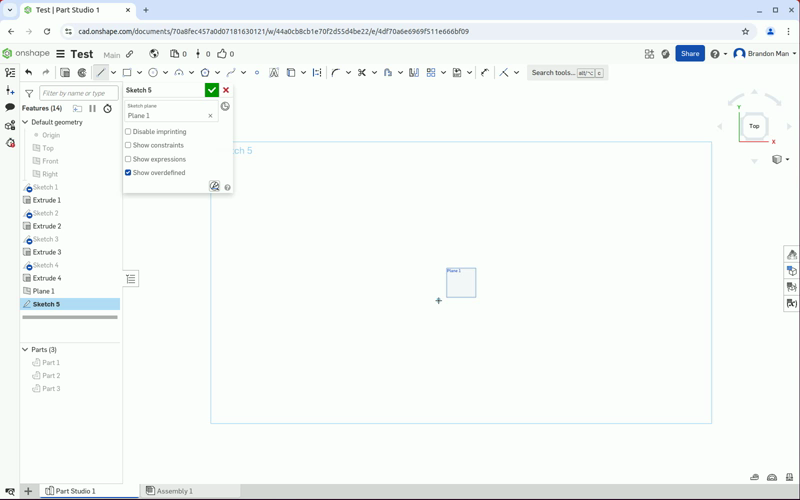
mouse_move(468, 300)
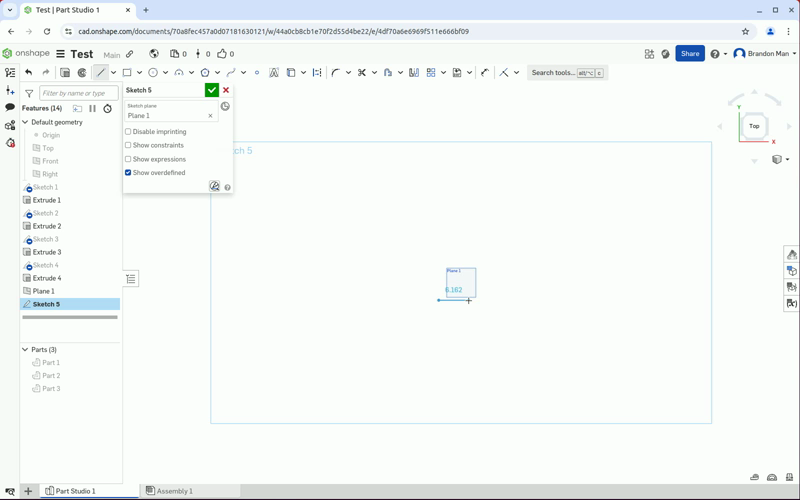
mouse_move(485, 300)
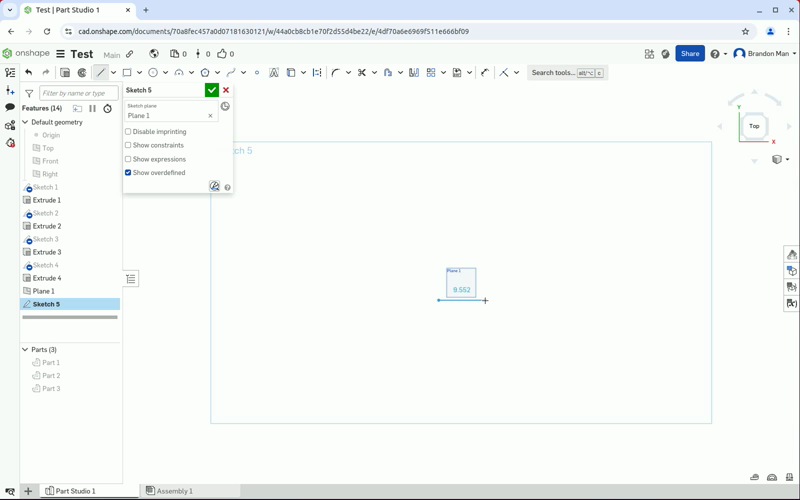
click(485, 300)
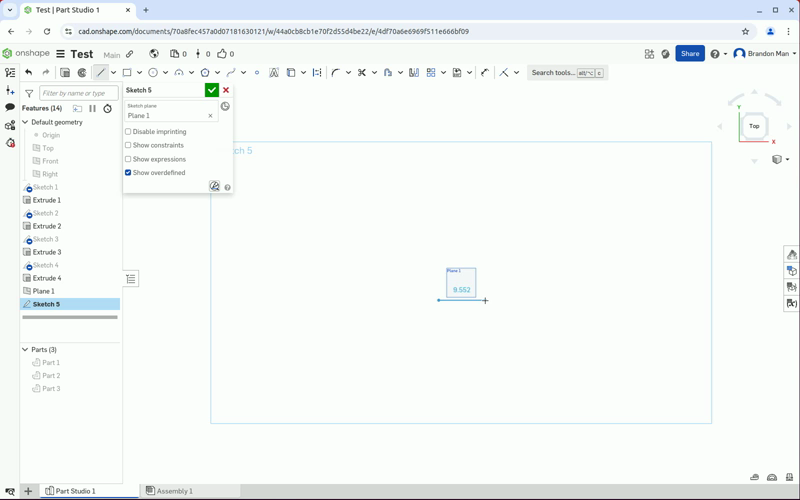
key_up(shift)
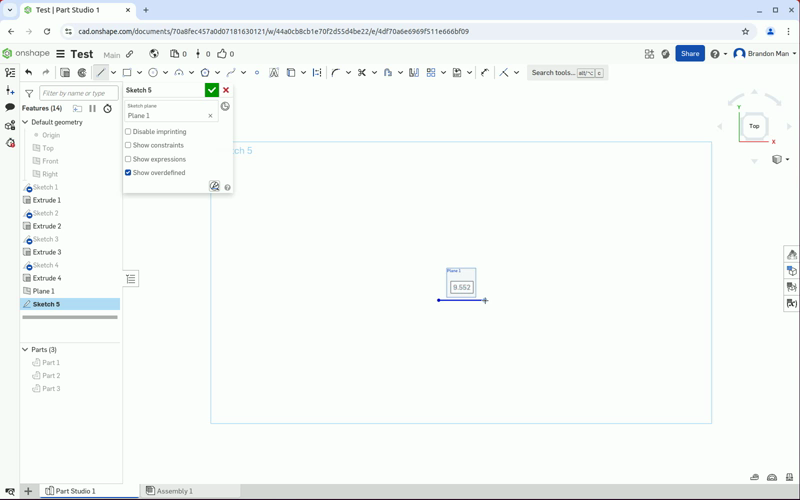
key_down(shift)
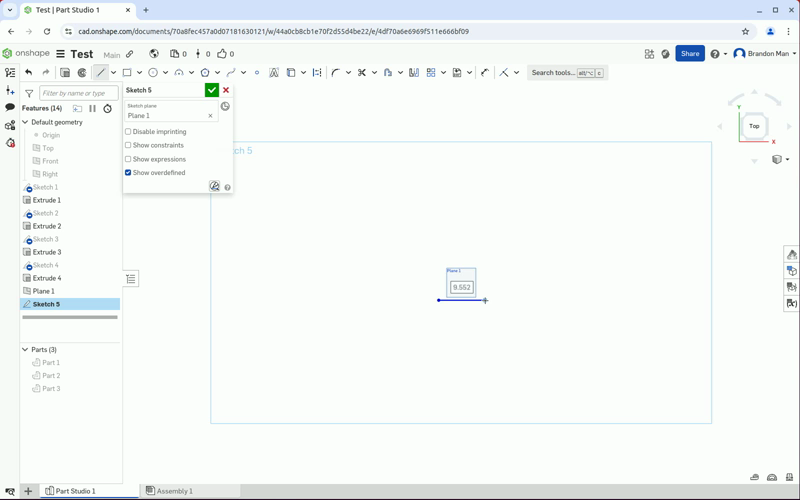
mouse_move(515, 300)
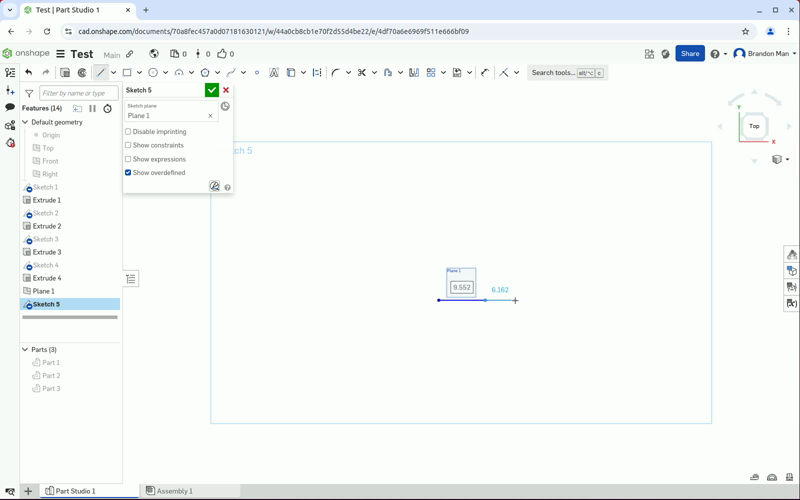
mouse_move(485, 264)
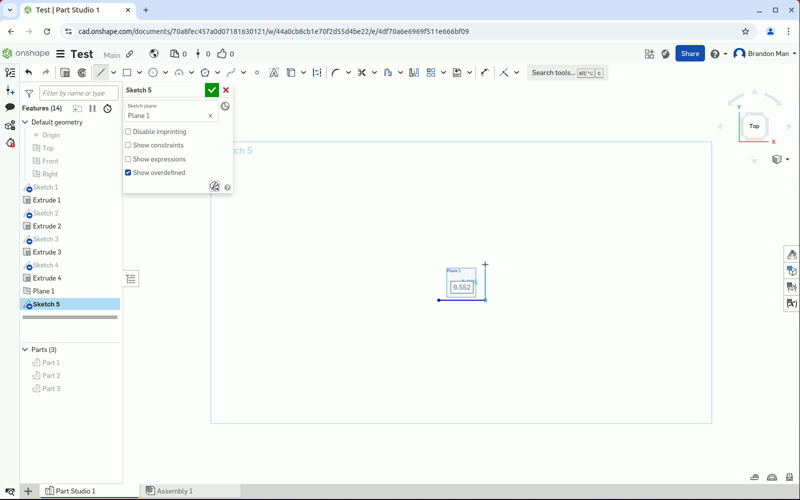
click(485, 264)
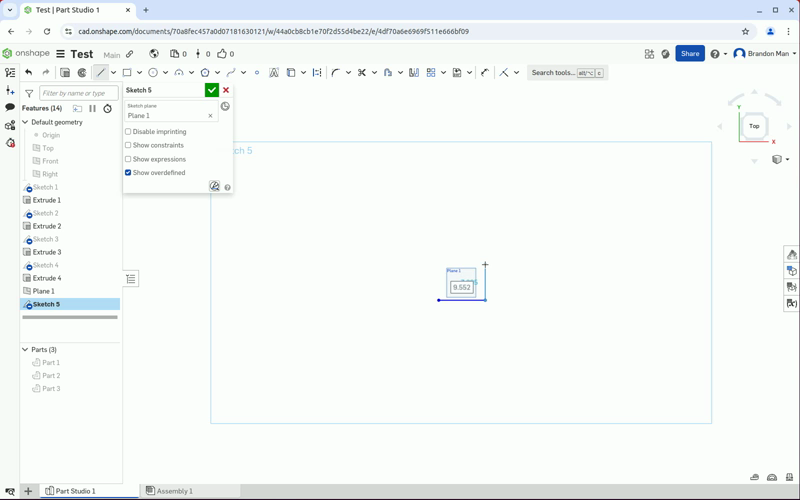
key_up(shift)
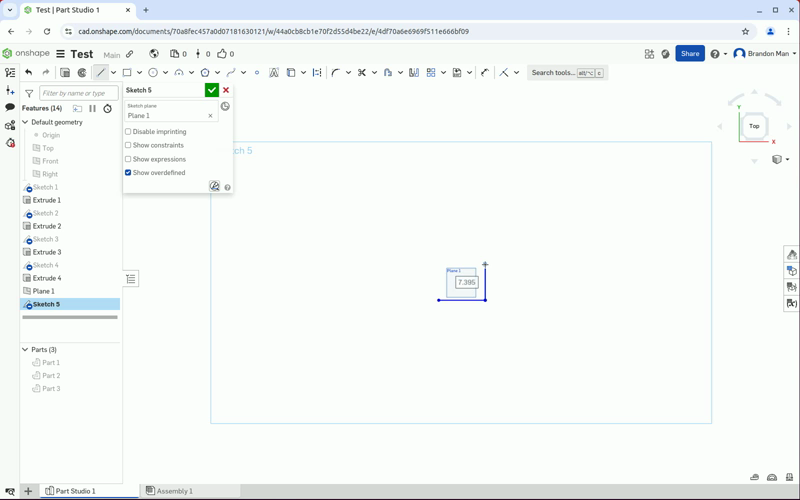
key_down(shift)
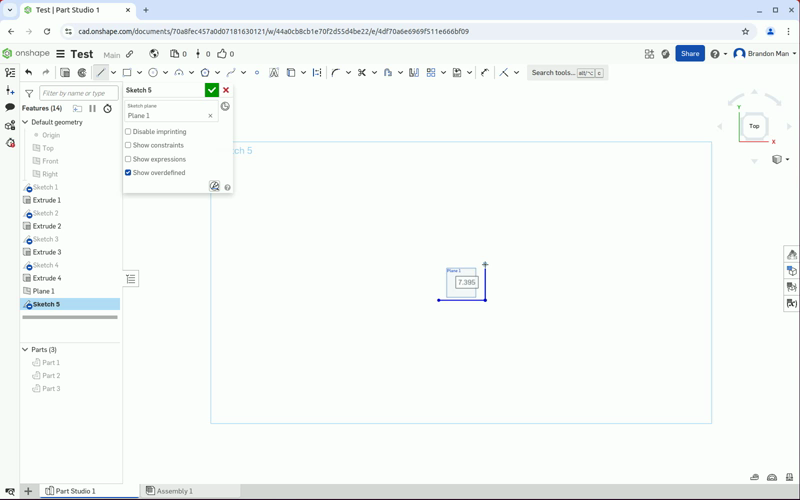
mouse_move(515, 264)
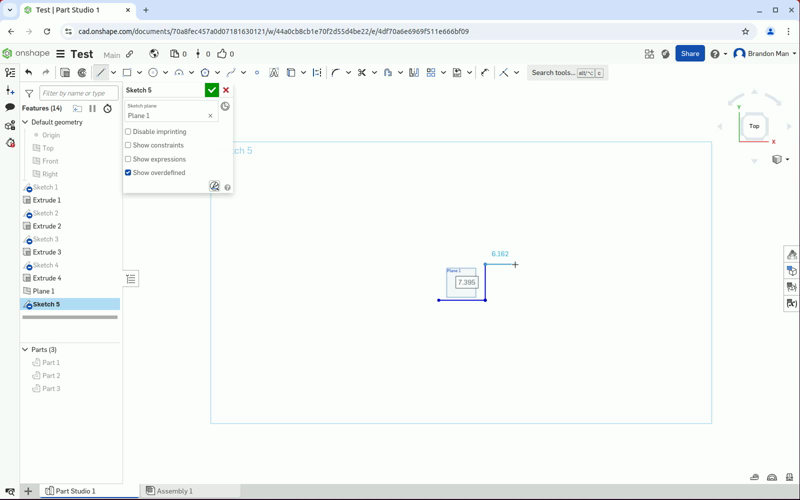
mouse_move(438, 264)
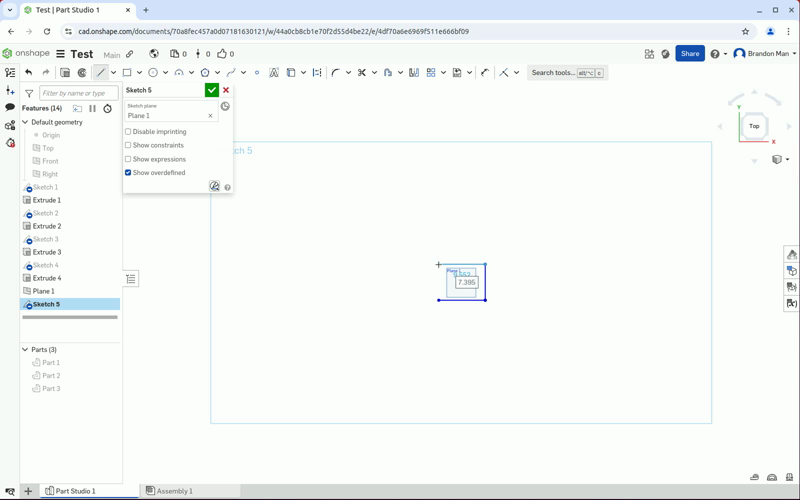
click(438, 264)
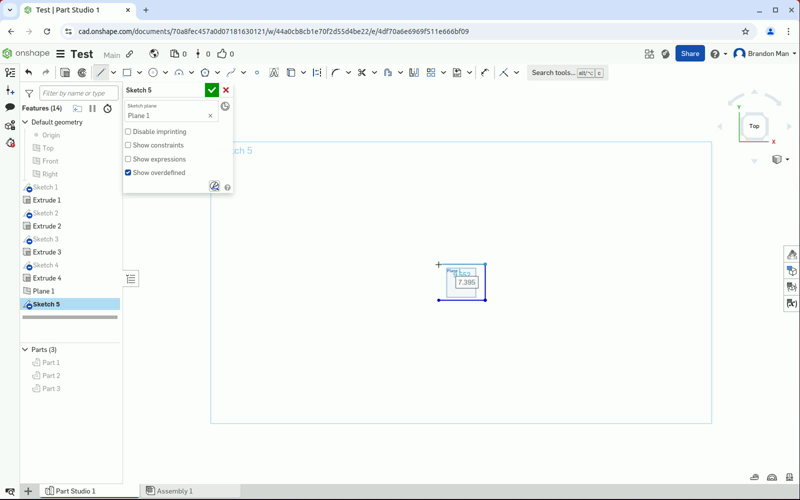
key_up(shift)
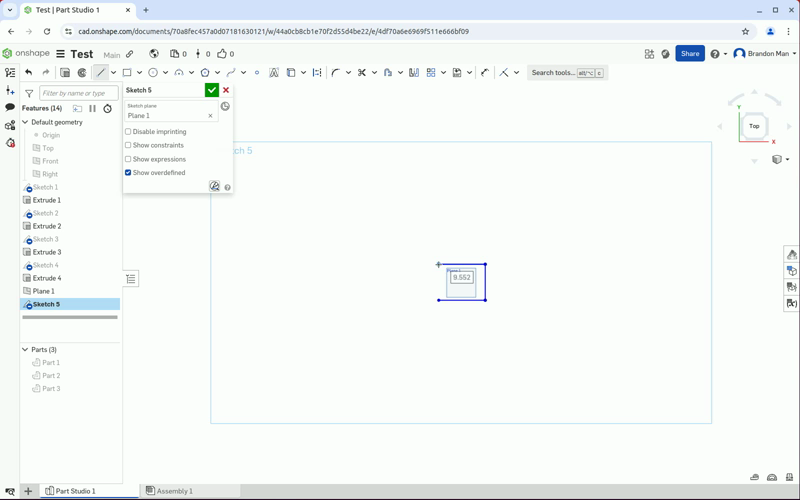
mouse_move(468, 264)
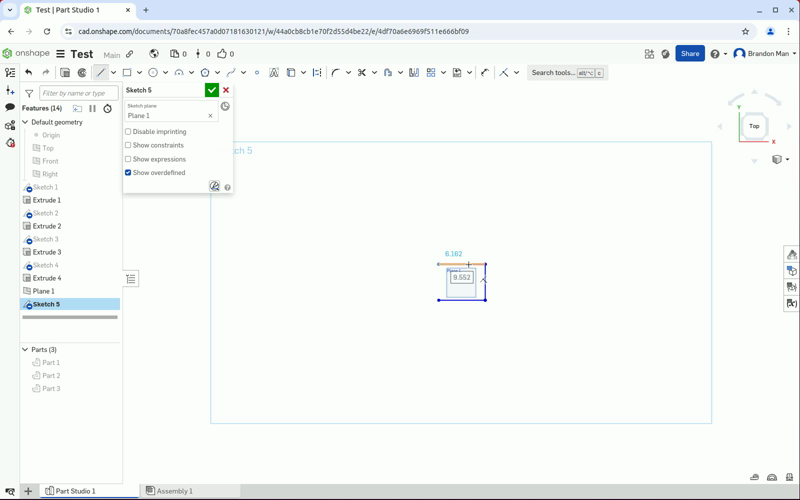
key_down(shift)
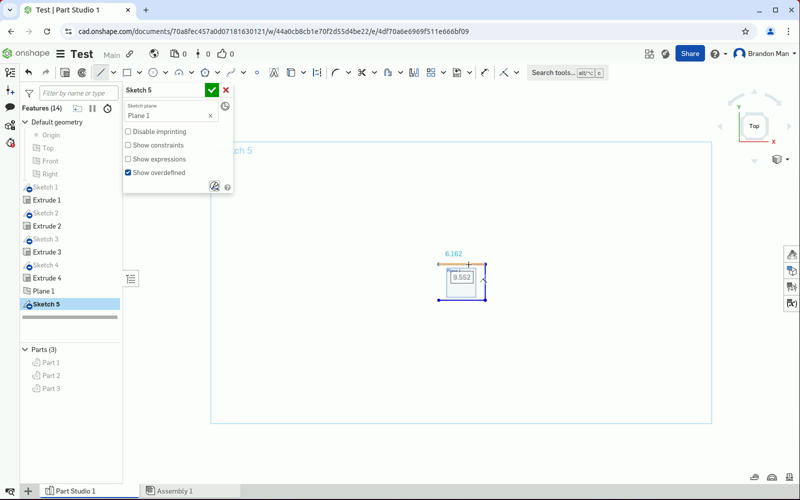
mouse_move(438, 300)
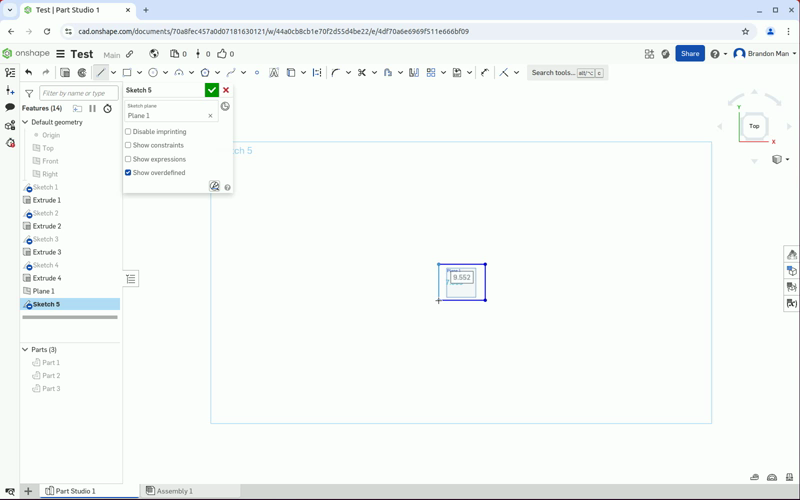
key_up(shift)
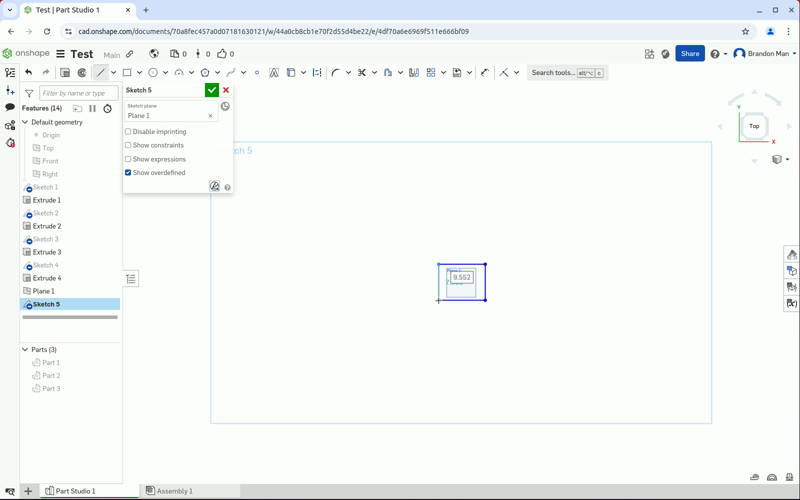
click(438, 300)
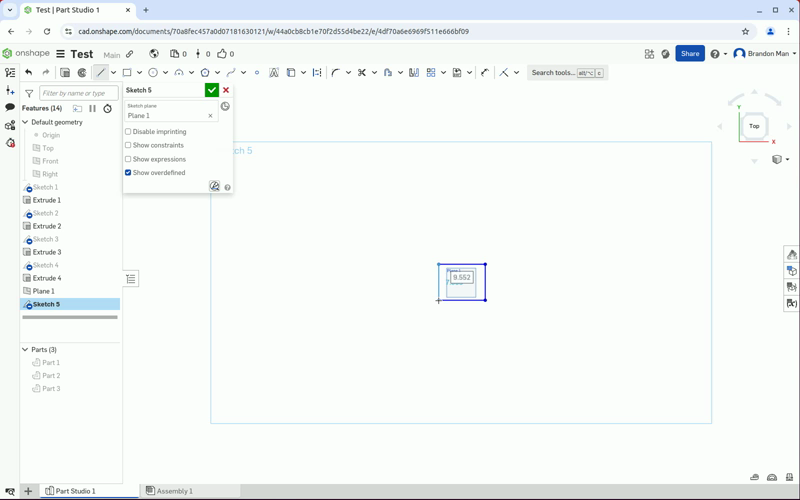
key(esc)
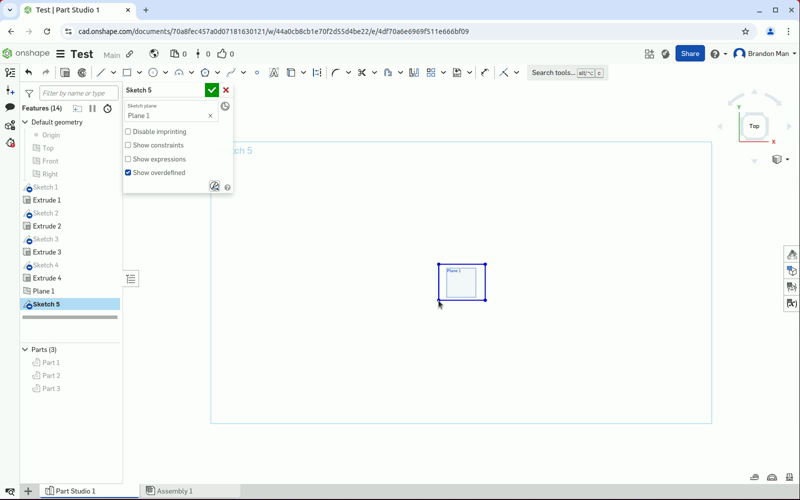
mouse_move(462, 294)
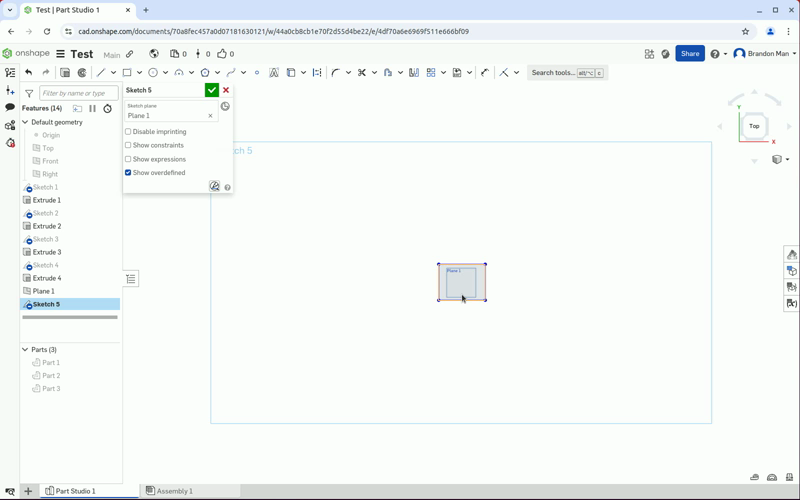
scroll(6)
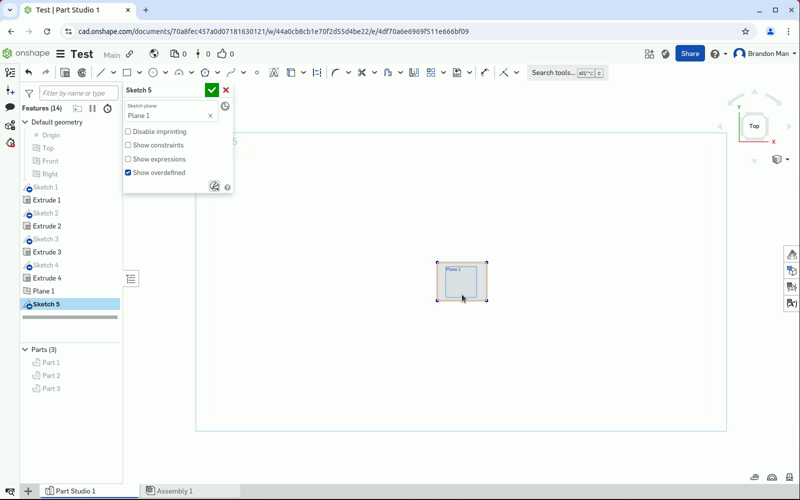
scroll(6)
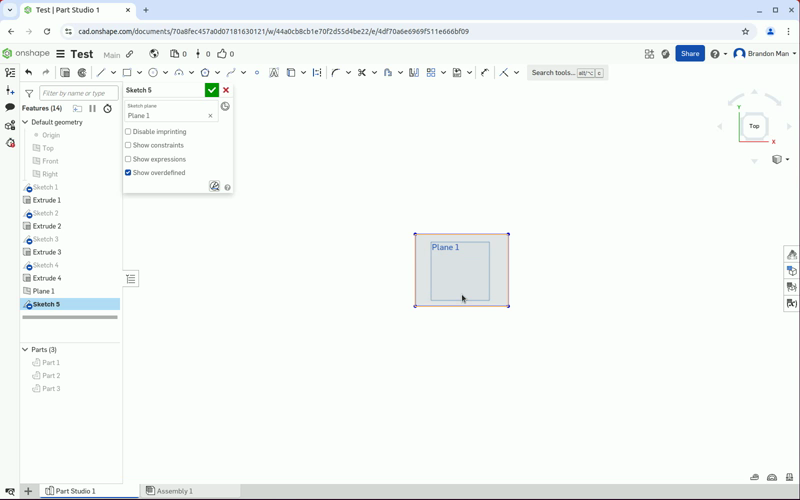
scroll(6)
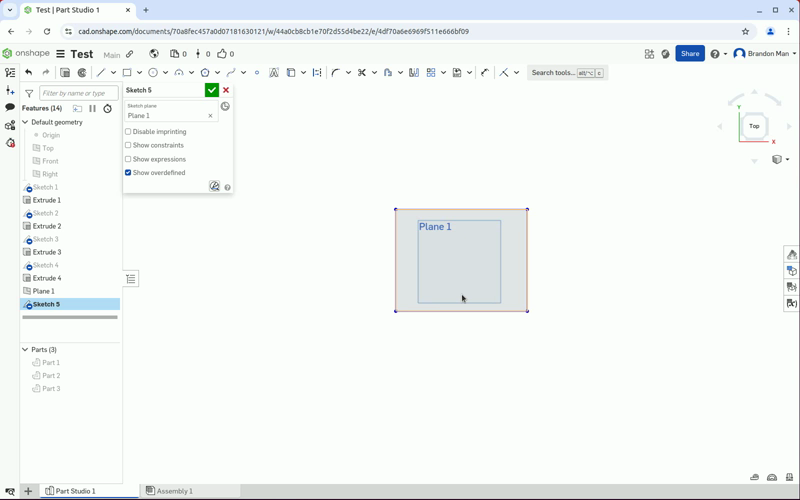
scroll(6)
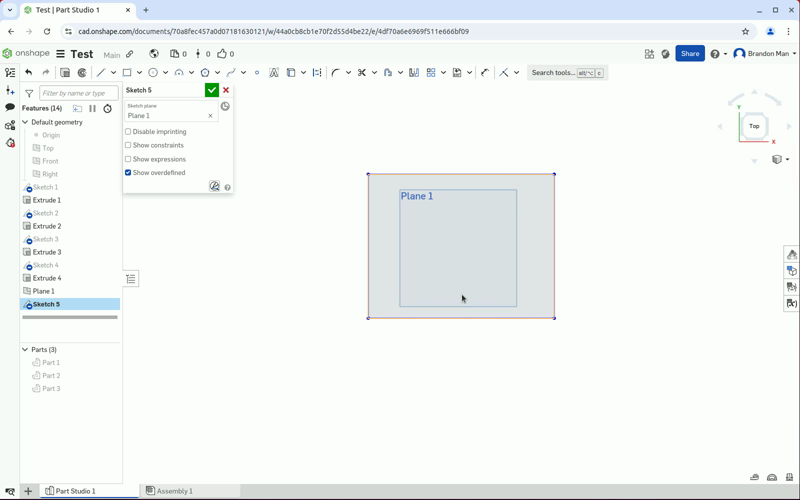
scroll(6)
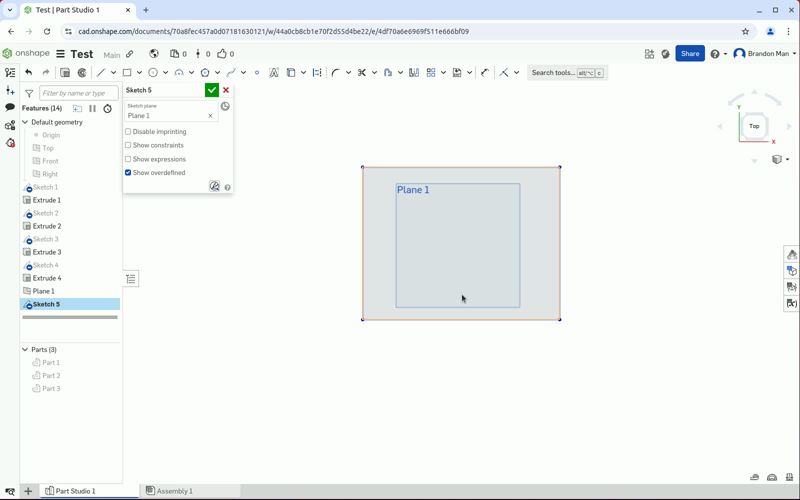
scroll(6)
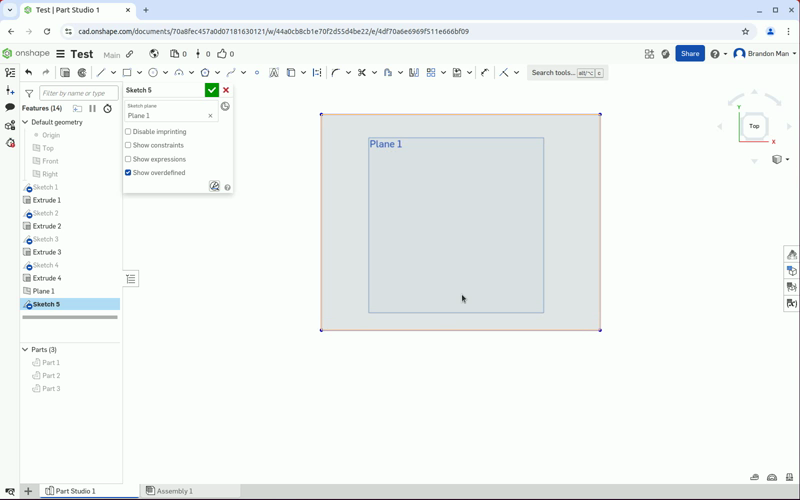
scroll(6)
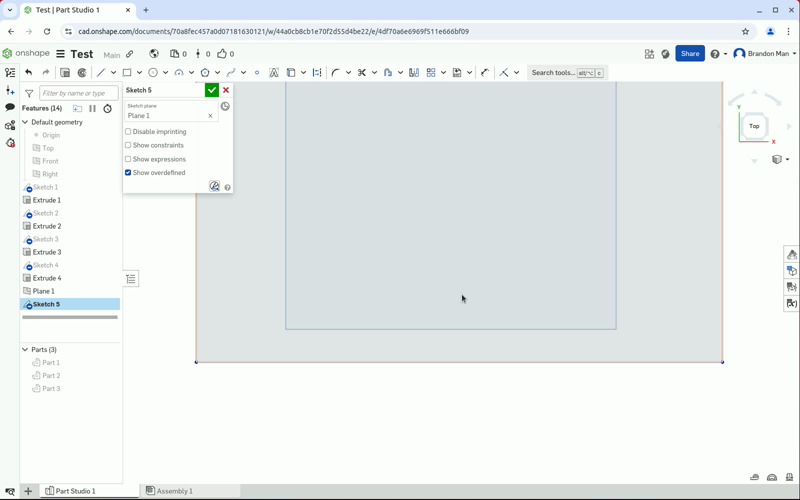
click(462, 294)
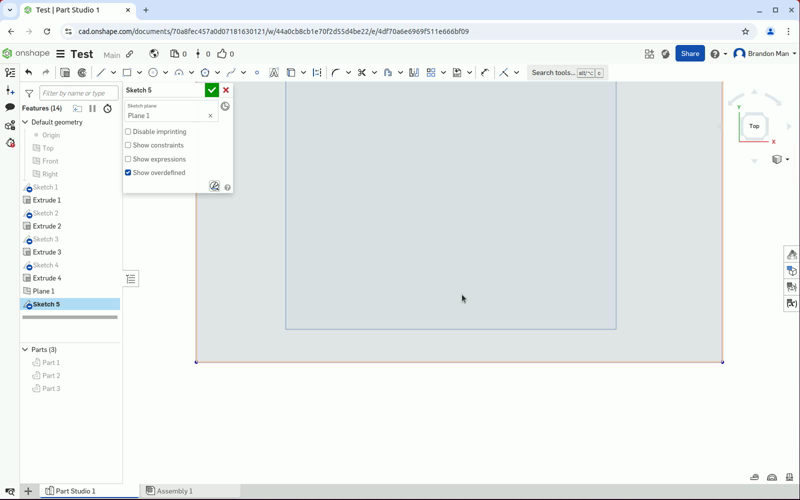
scroll(-6)
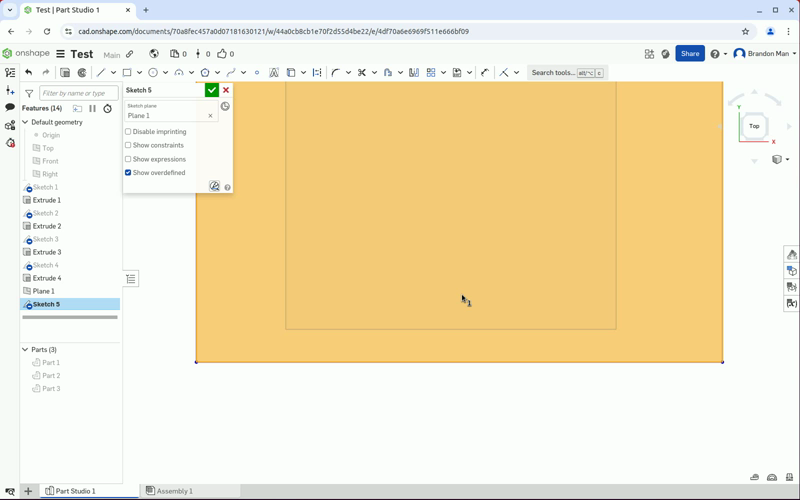
scroll(-6)
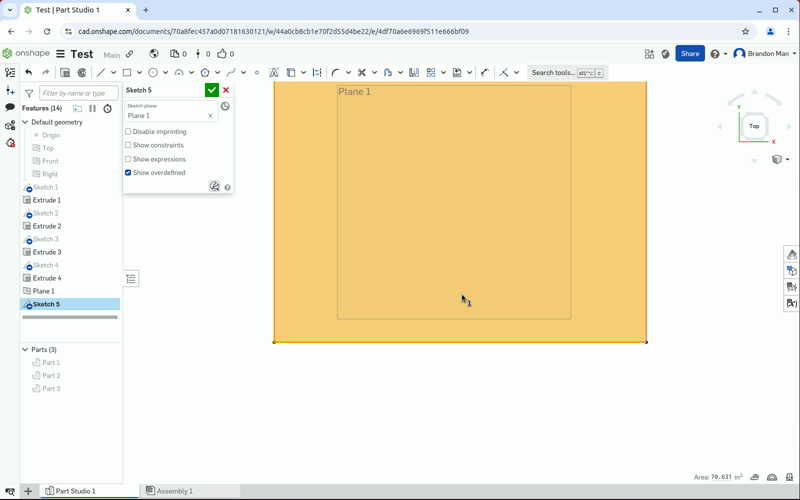
scroll(-6)
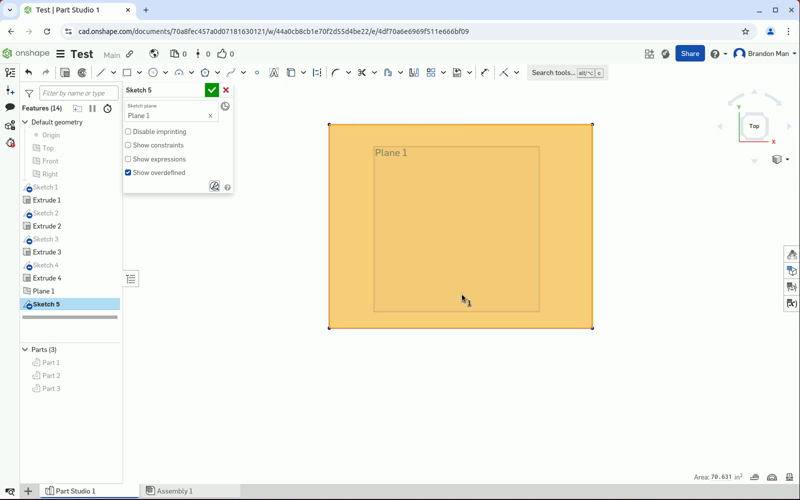
scroll(-6)
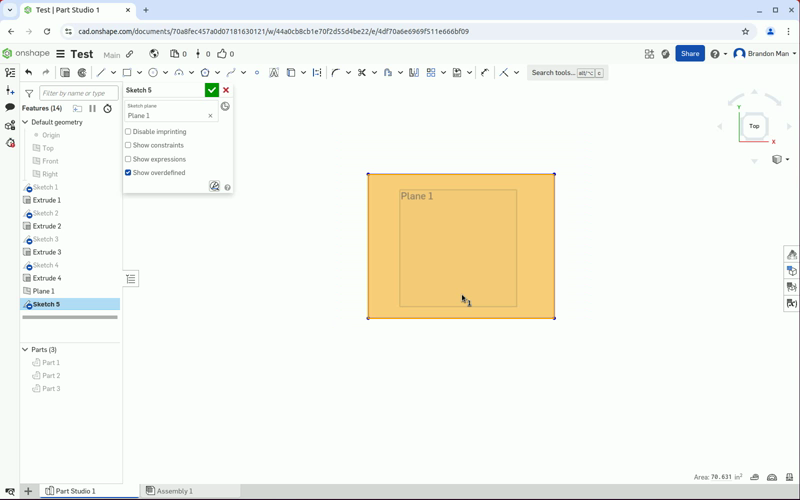
scroll(-6)
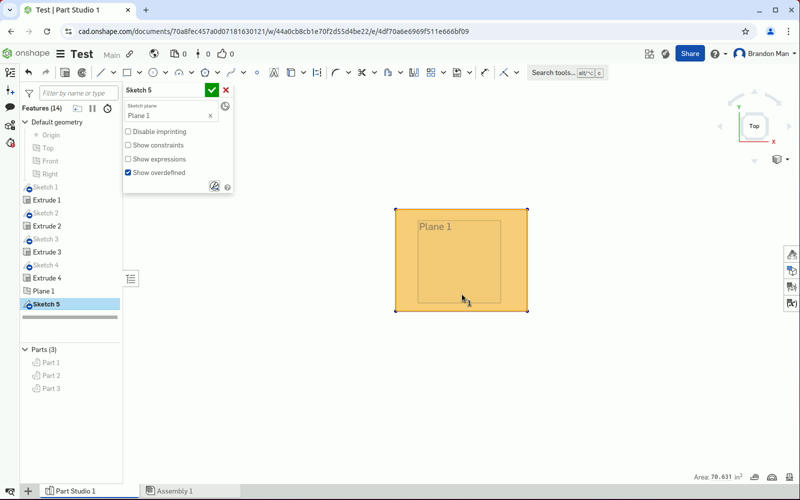
scroll(-6)
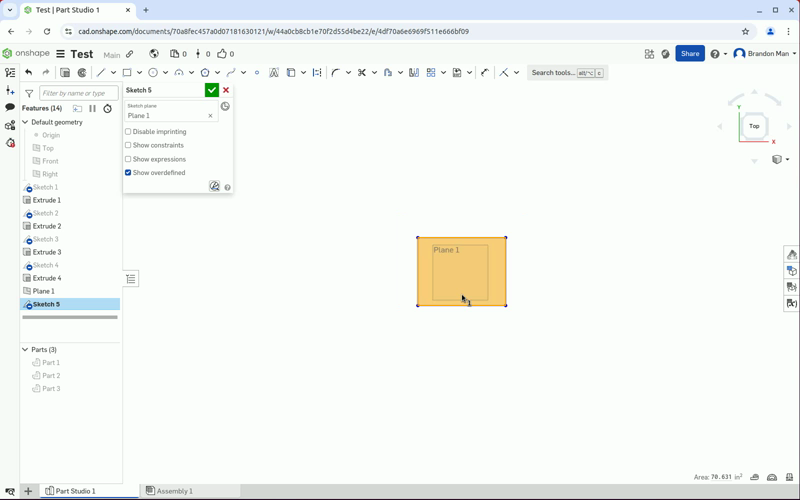
scroll(-6)
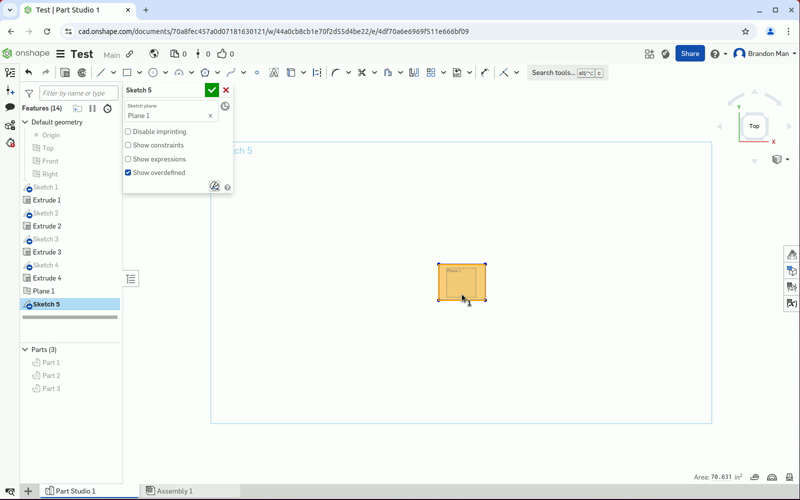
mouse_move(73, 352)
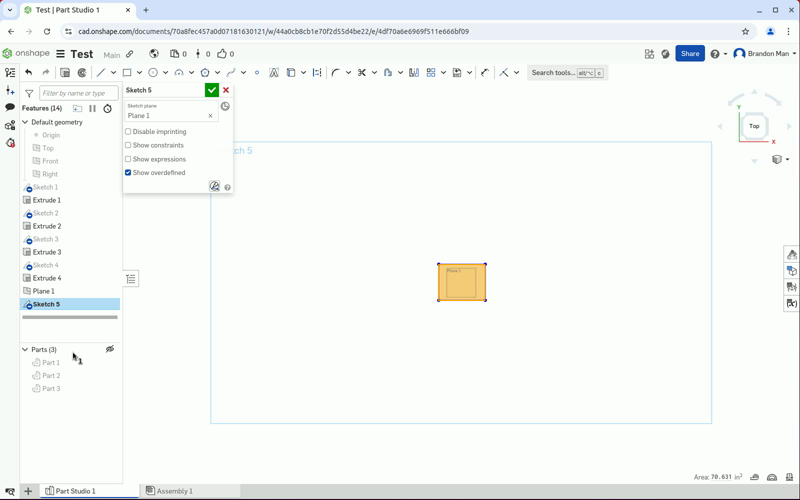
key(shift+y)
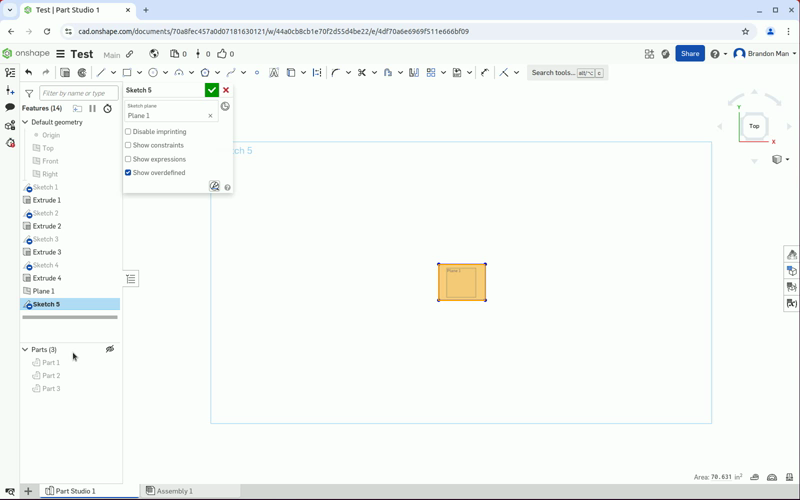
key(shift+e)
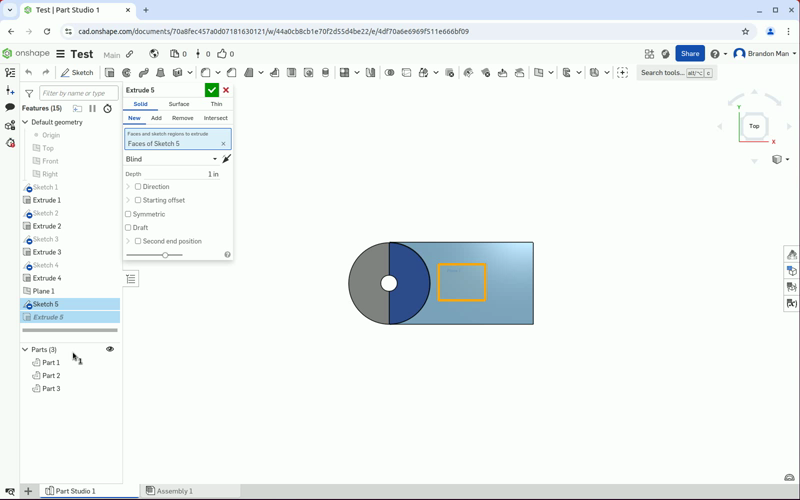
mouse_move(143, 106)
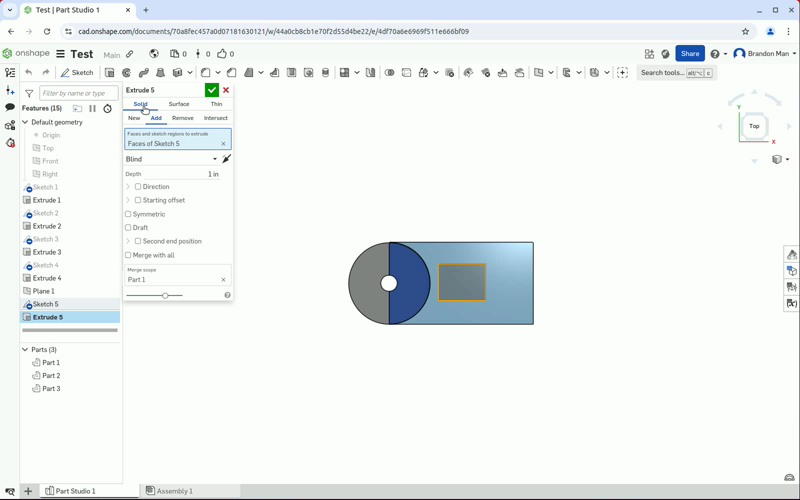
click(143, 106)
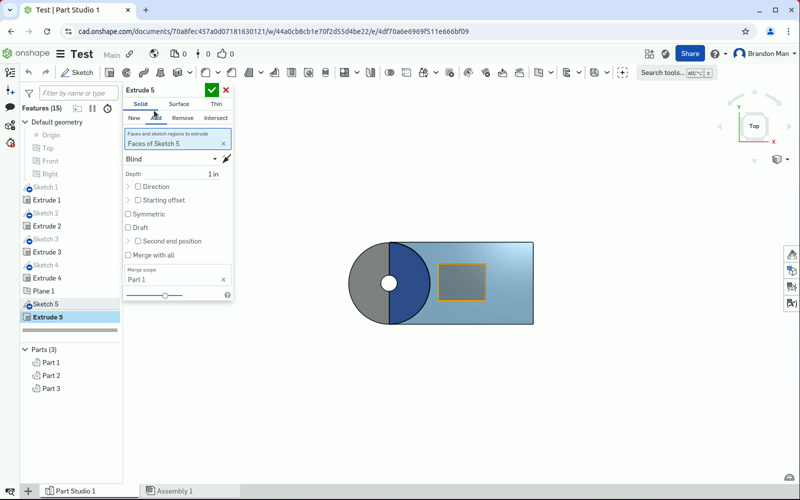
mouse_move(186, 120)
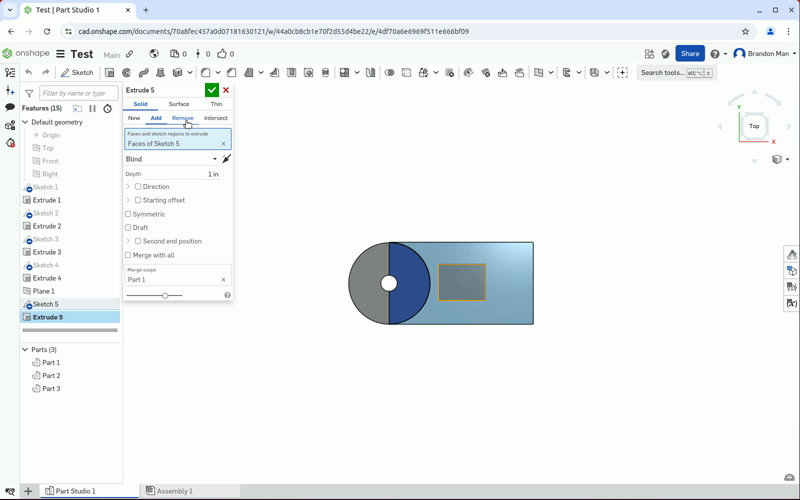
click(186, 120)
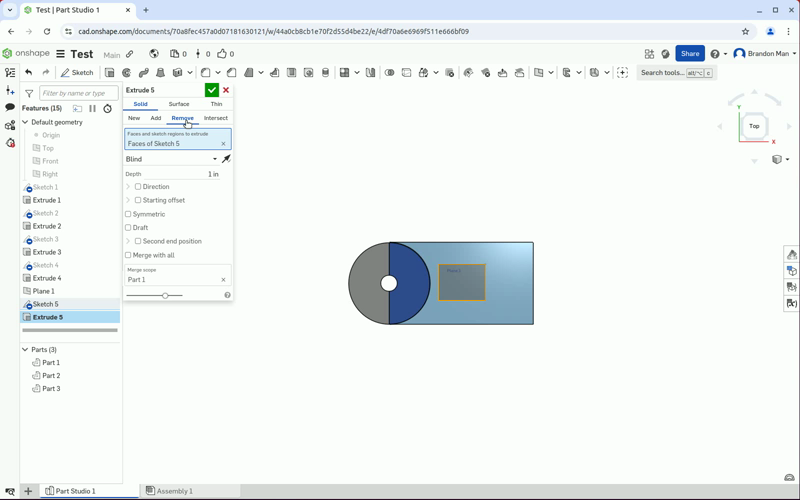
key(tab, 4)
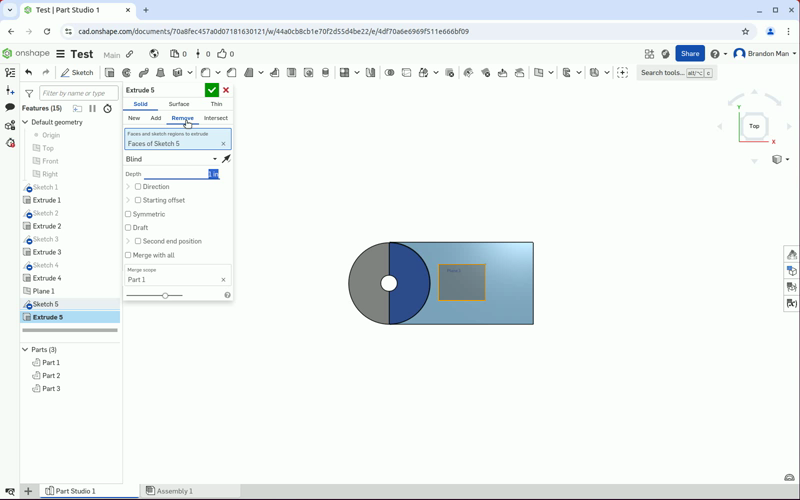
text(0.722)
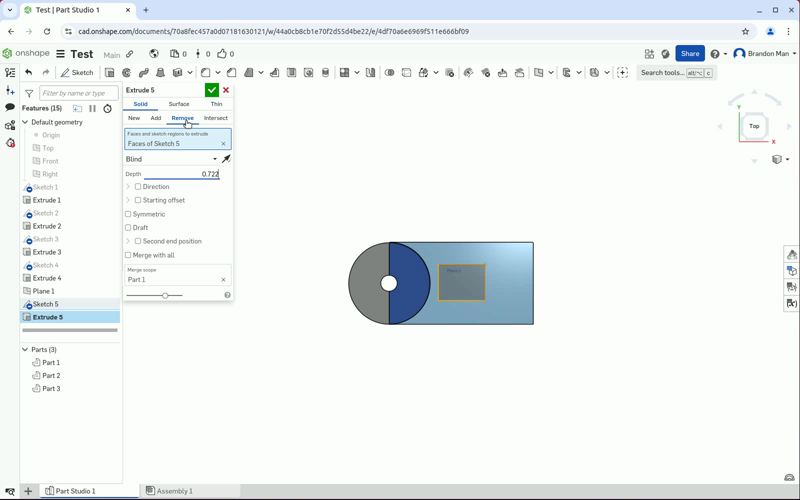
key(tab, 6)
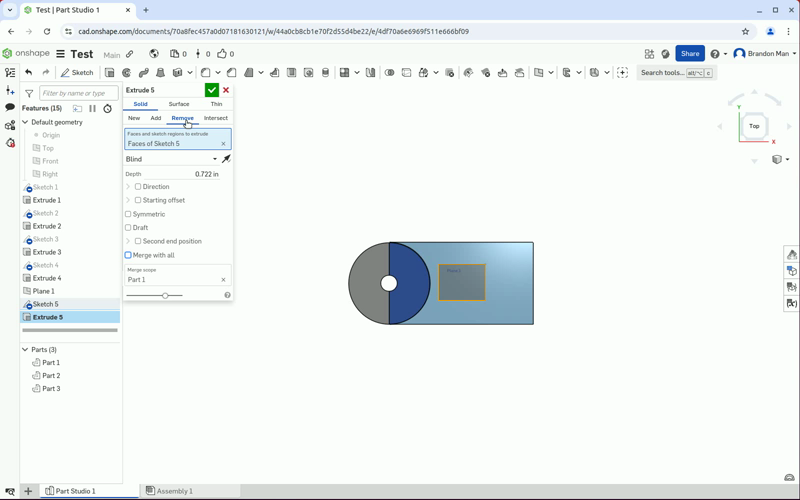
key(space)
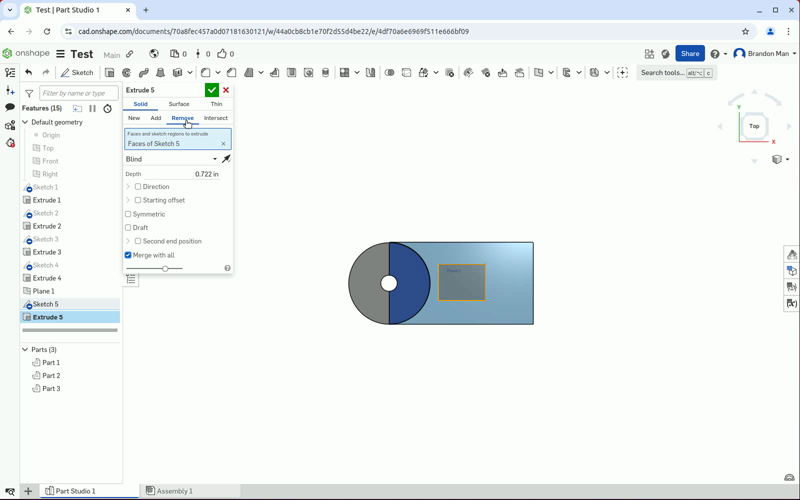
key(enter)
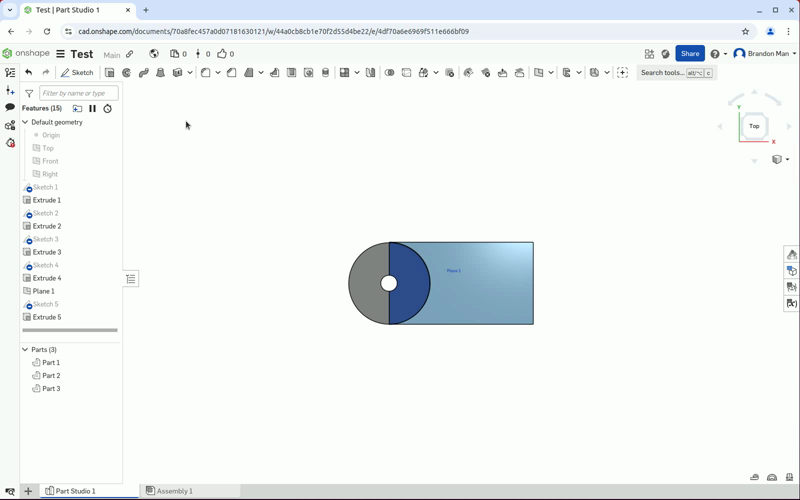
key(shift+h)
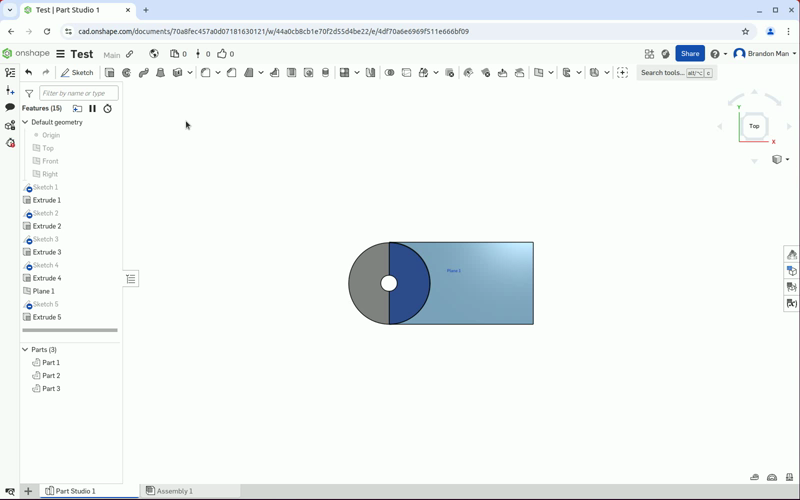
key(shift+h)
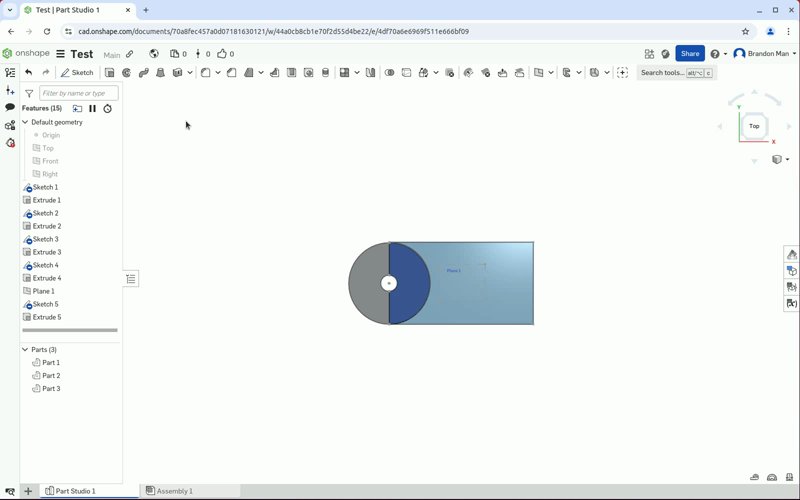
key(shift+7)
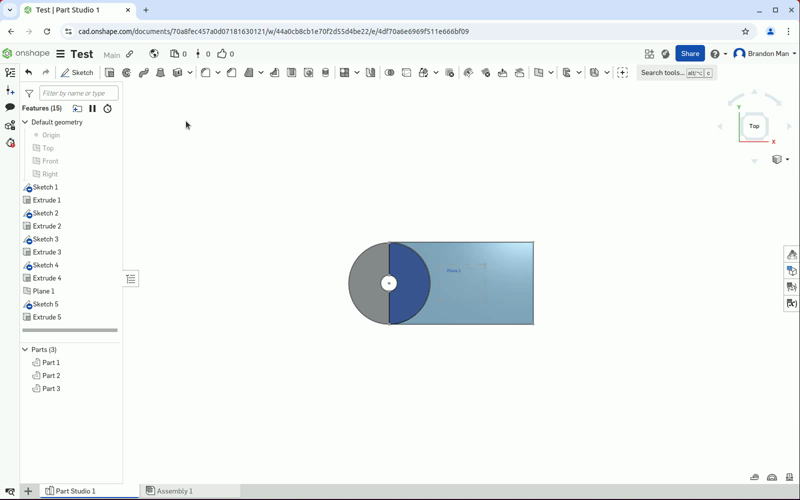
key(up, 3)
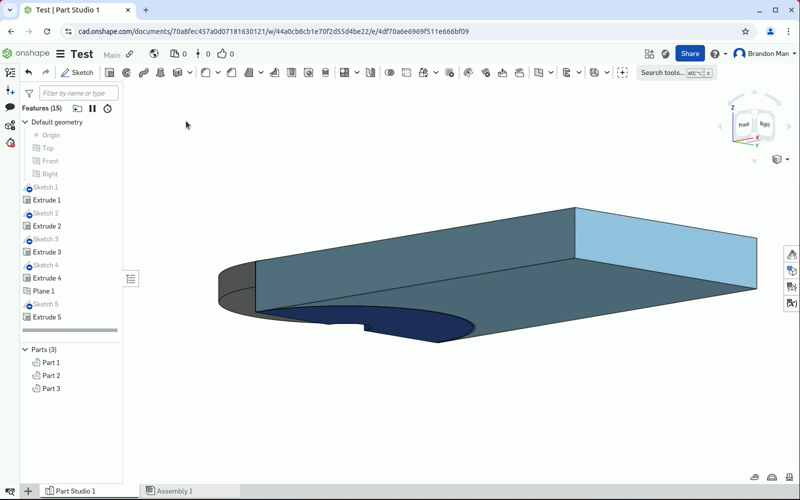
key(left, 3)
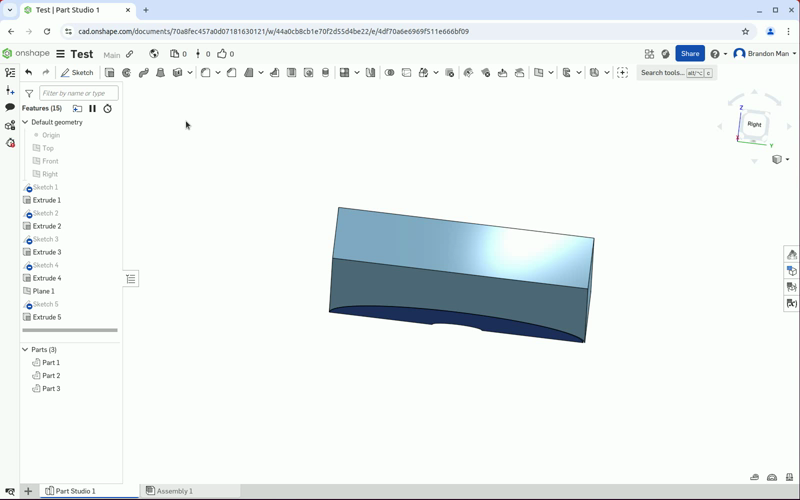
key(right, 3)
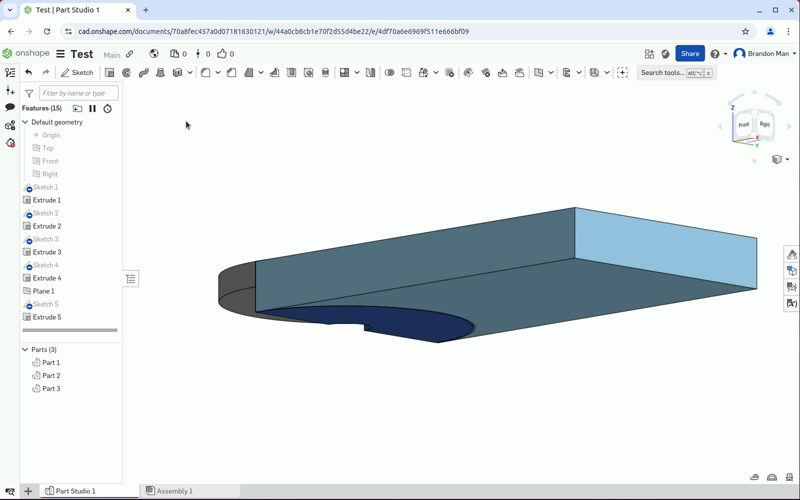
key(down, 3)
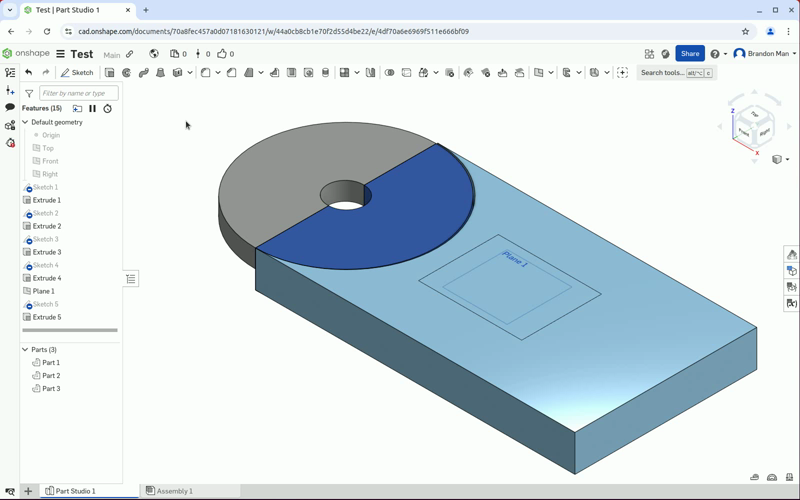
mouse_move(73, 189)
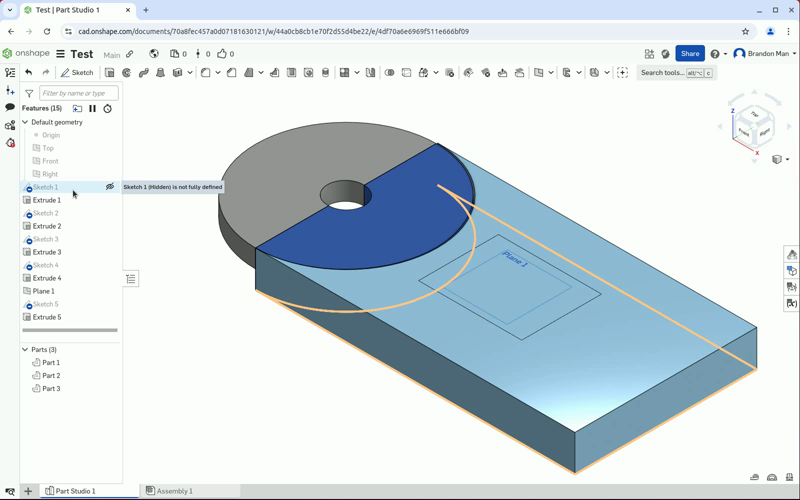
click(73, 189)